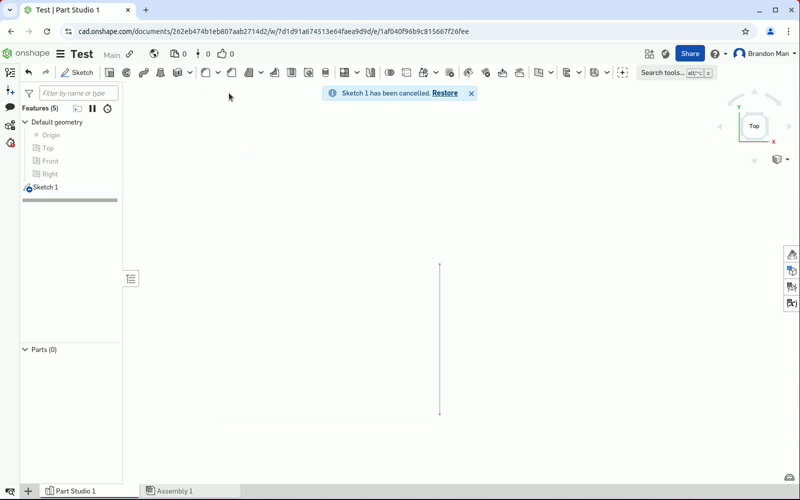
key(shift+h)
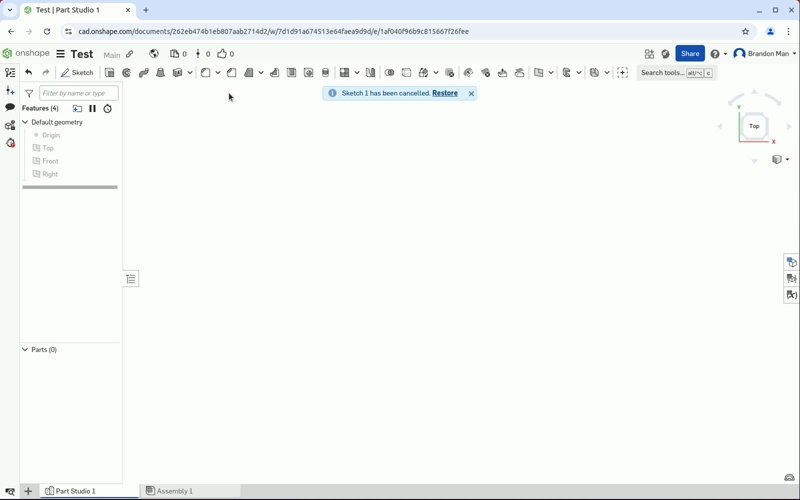
mouse_move(73, 352)
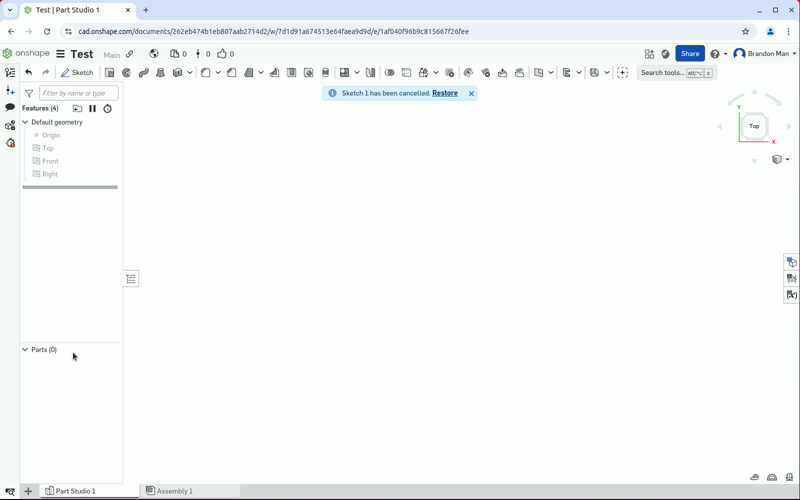
key(y)
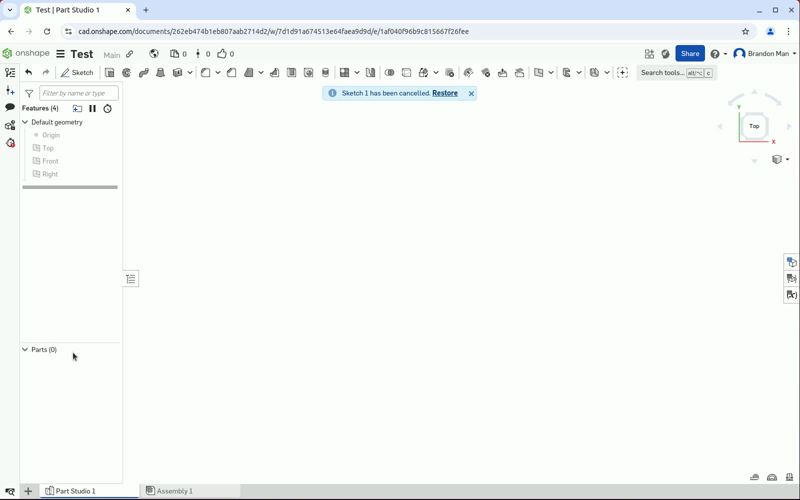
key(shift+p)
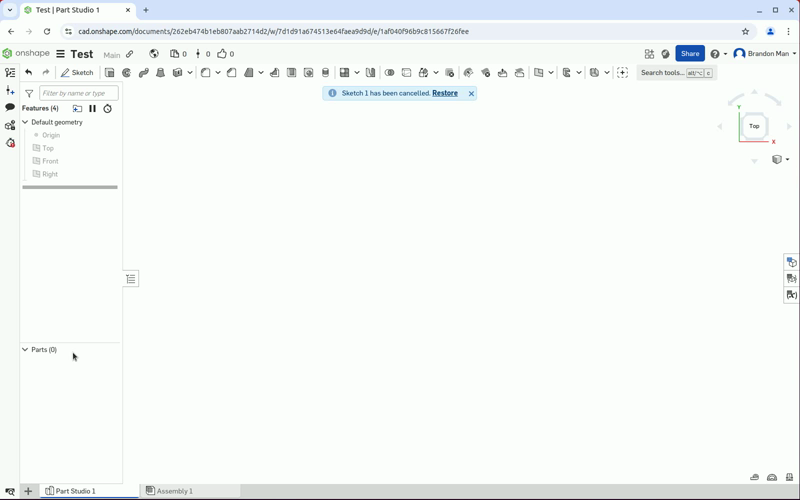
key(space)
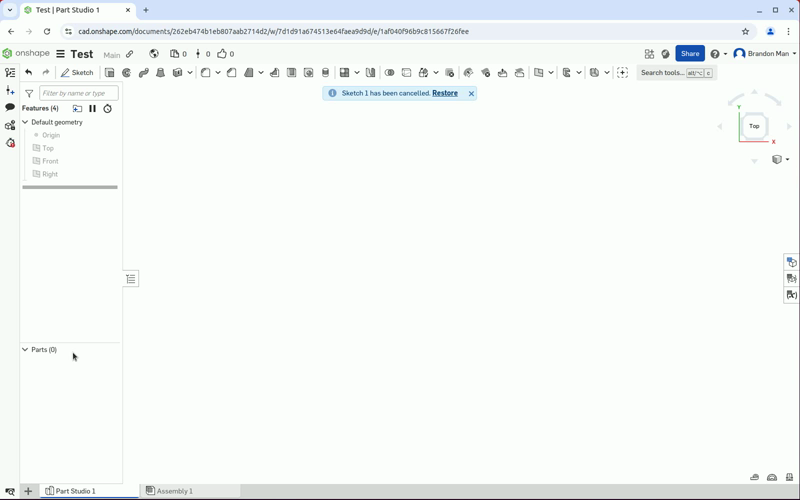
key_down(shift)
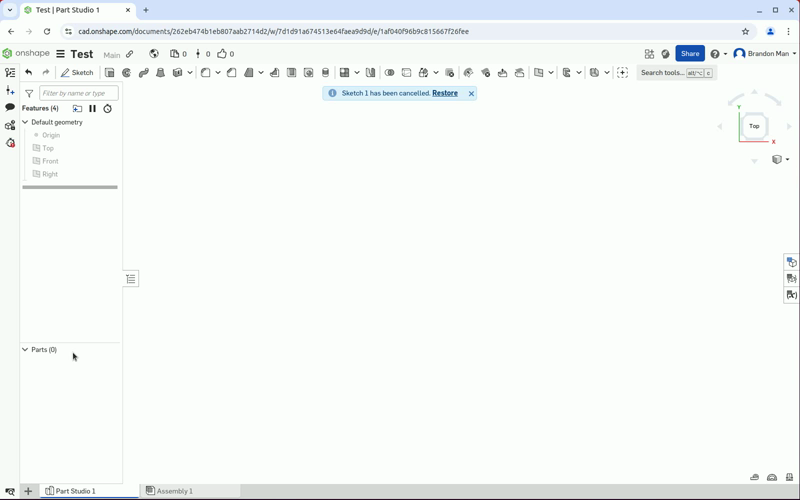
key(up)
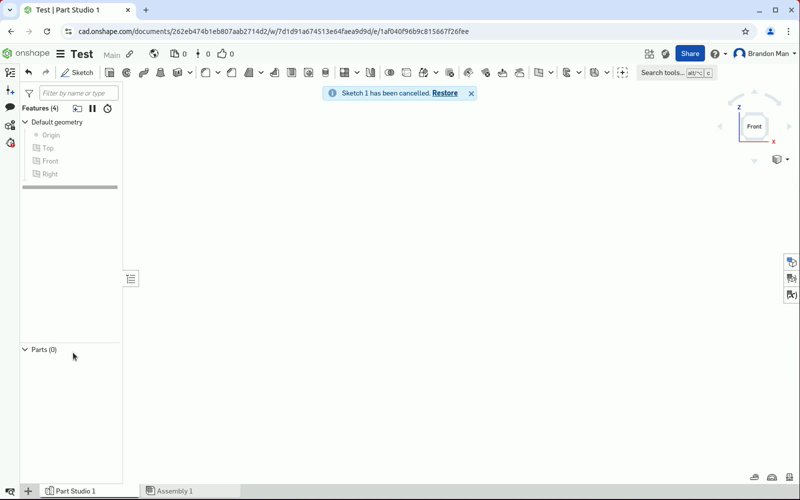
key_up(shift)
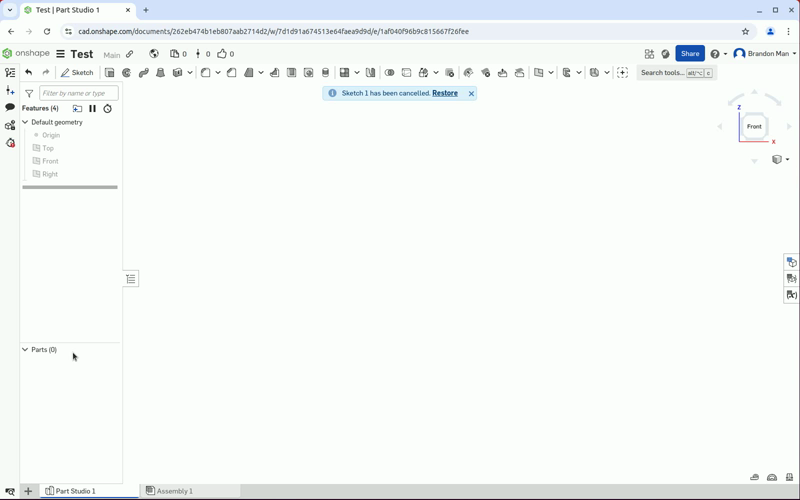
key(space)
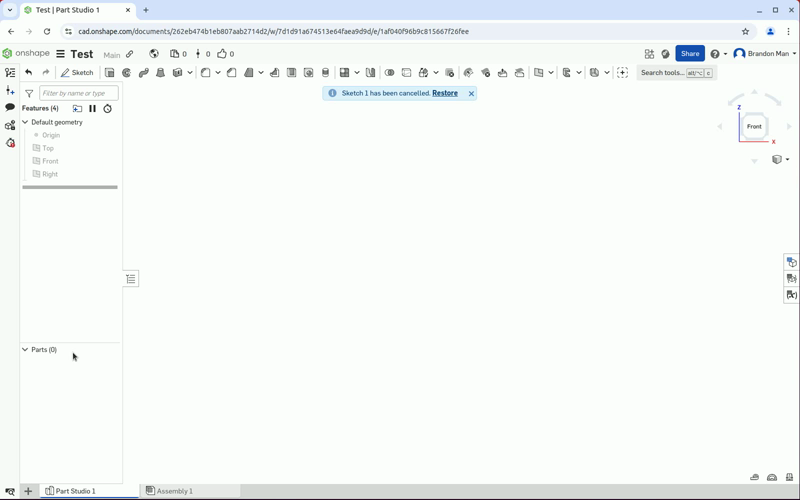
key_down(shift)
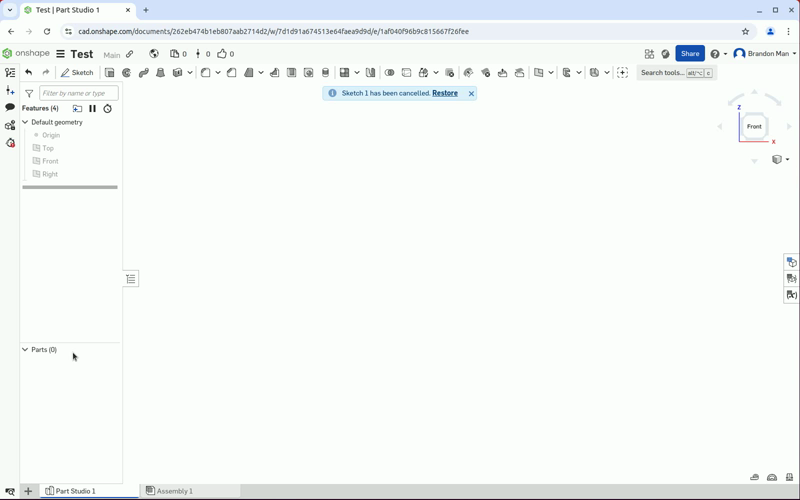
key(left)
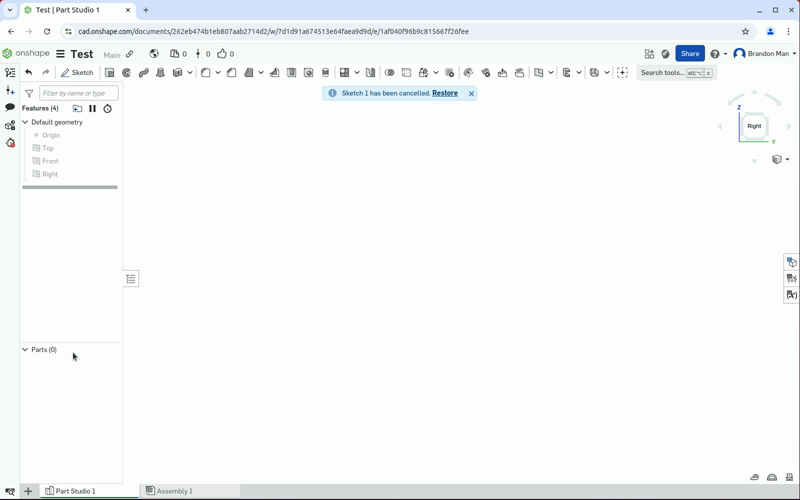
key_up(shift)
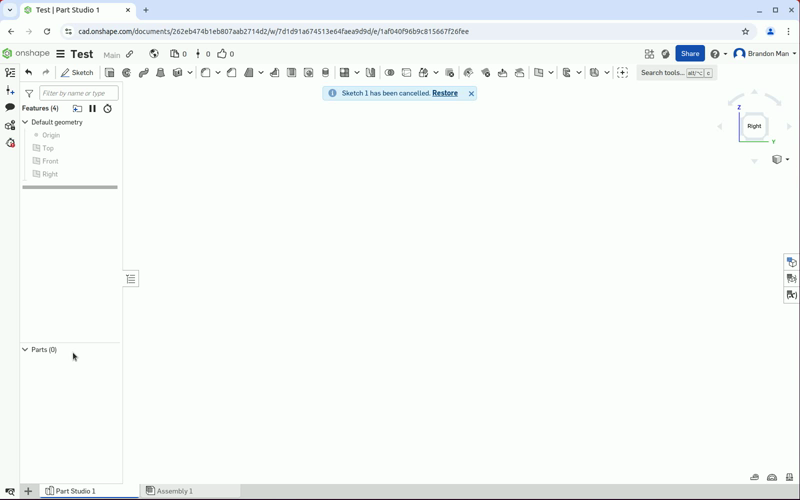
mouse_move(73, 352)
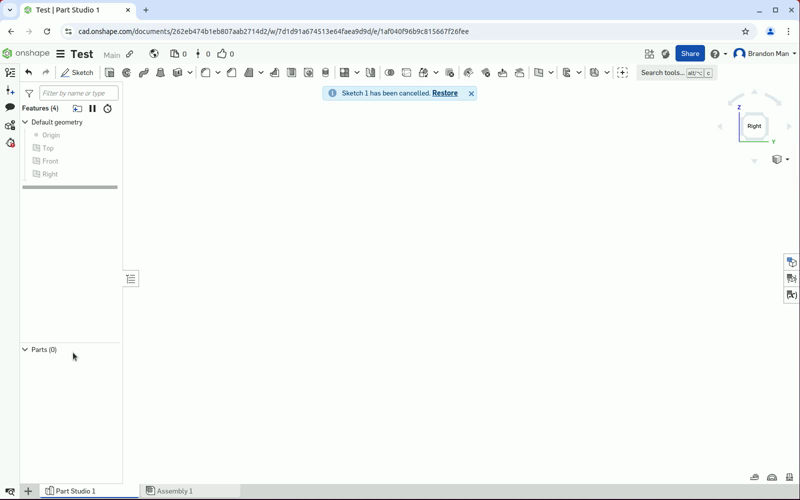
key(shift+y)
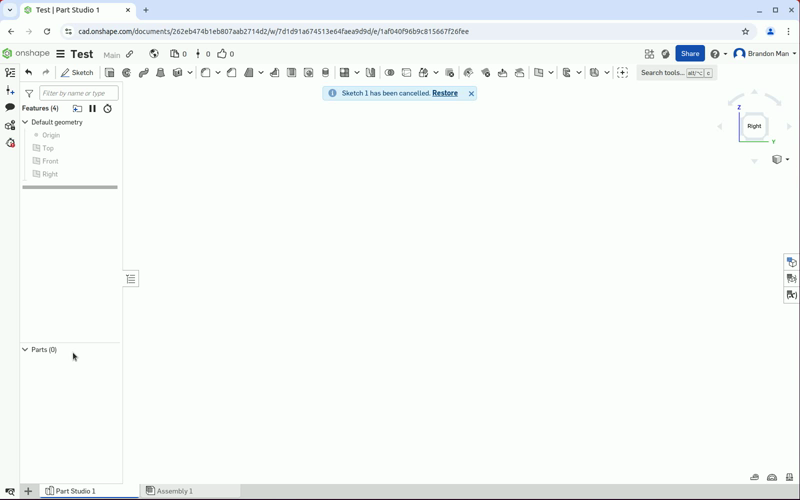
key(shift+s)
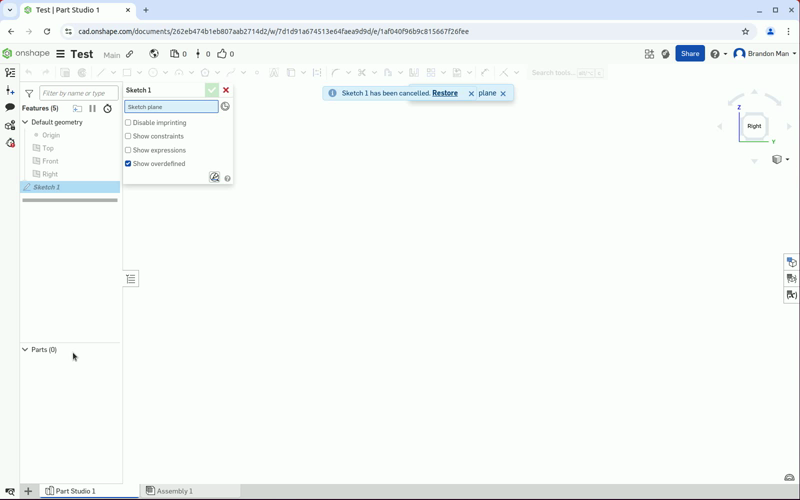
mouse_move(73, 176)
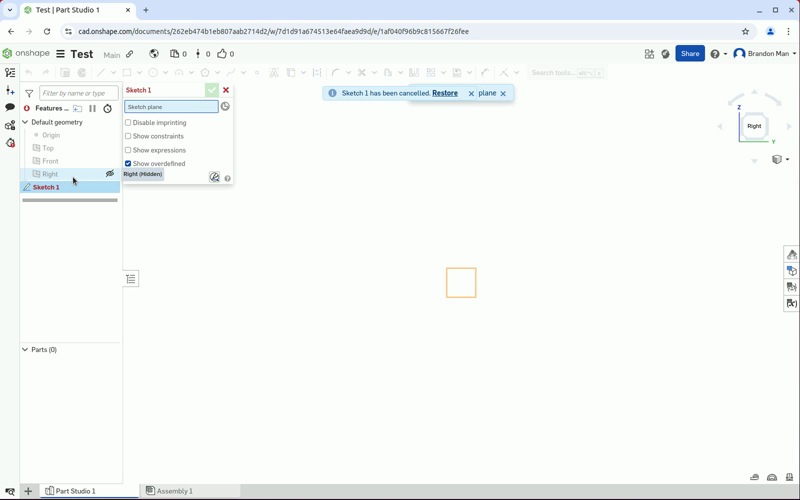
click(73, 176)
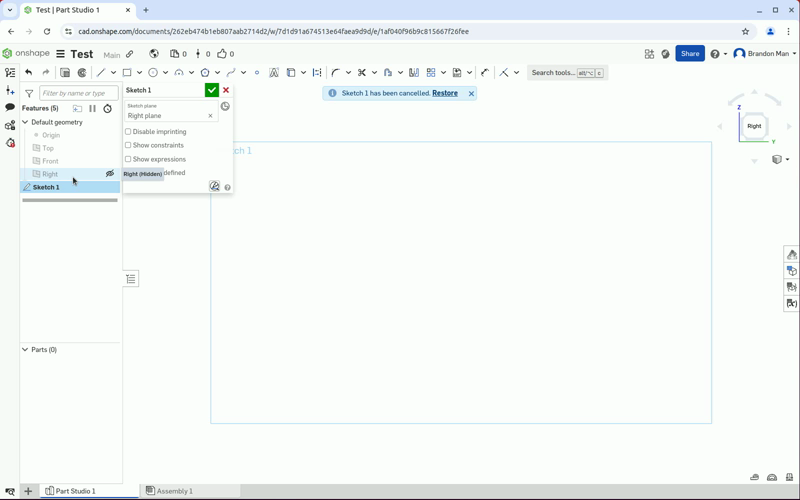
mouse_move(73, 352)
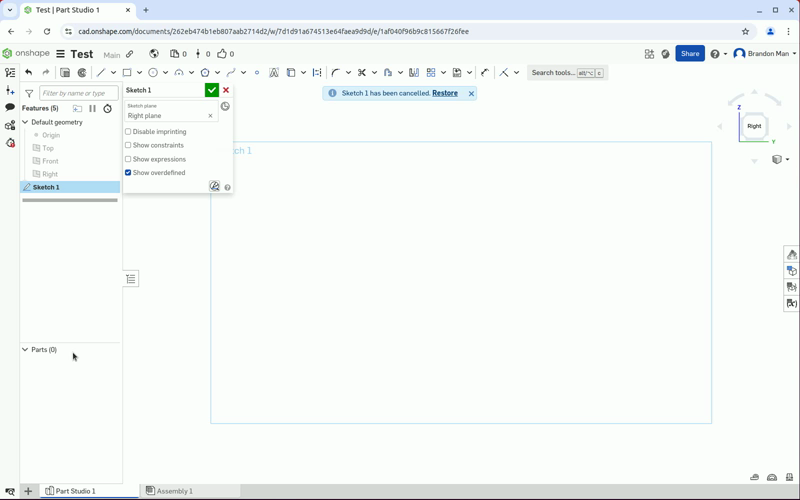
key(y)
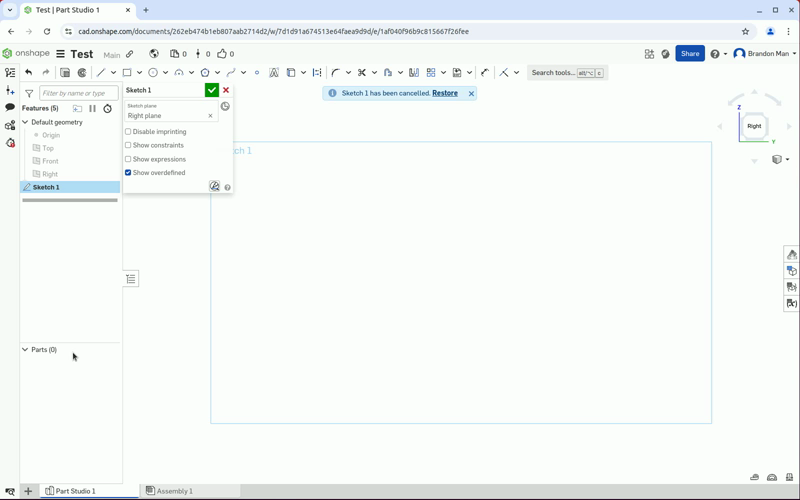
key(l)
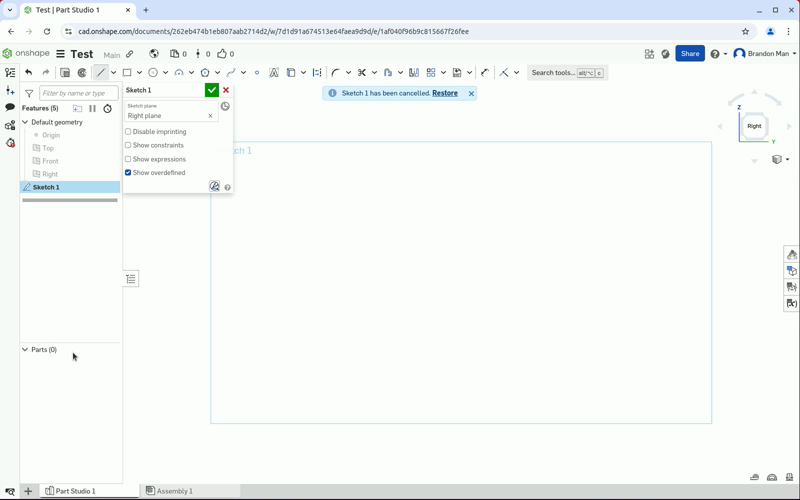
key_down(shift)
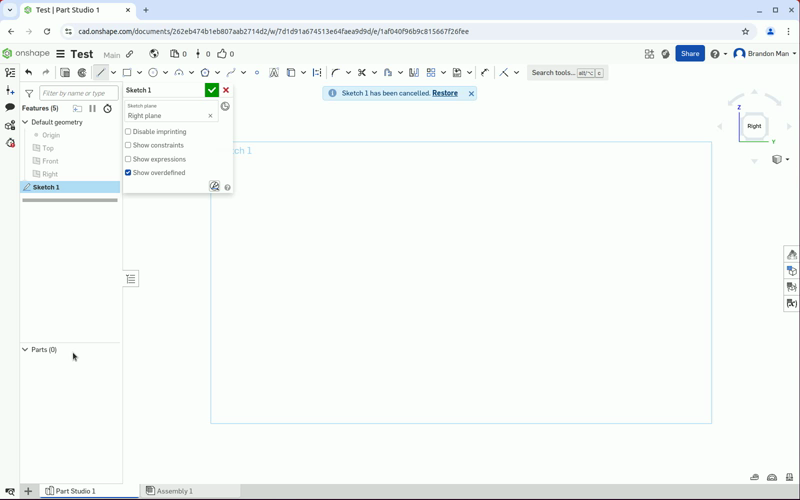
mouse_move(352, 282)
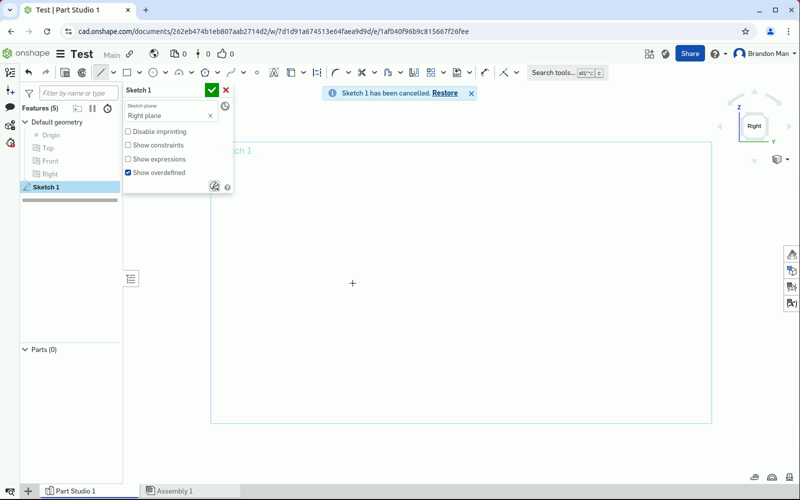
click(352, 282)
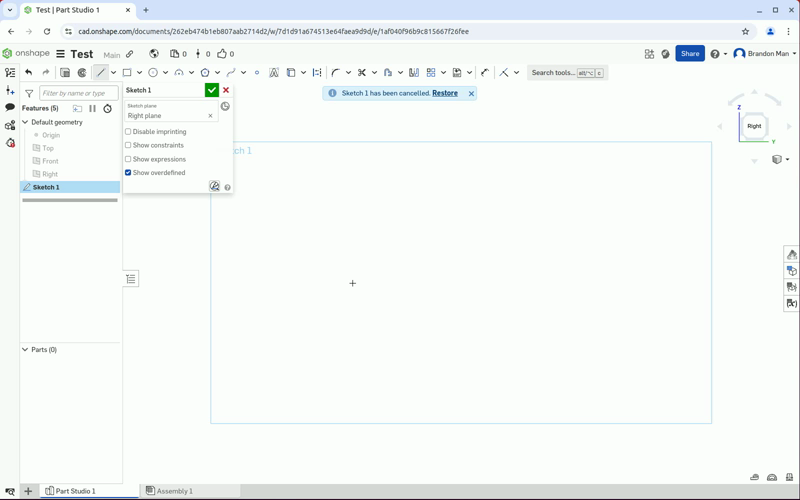
key_up(shift)
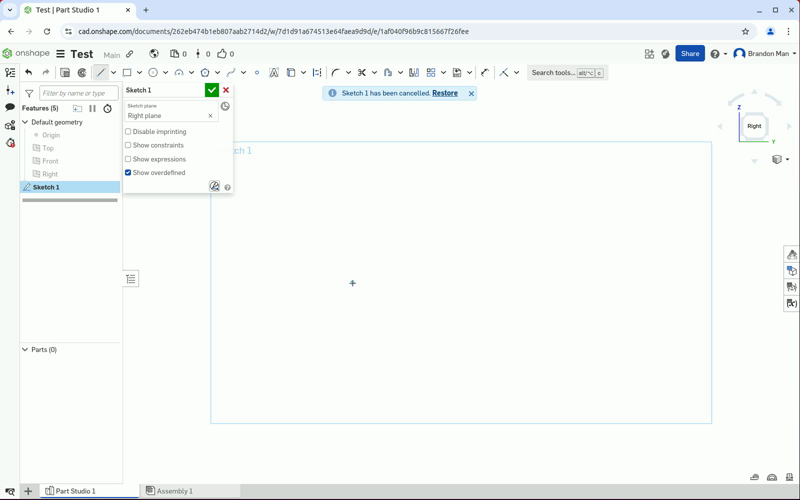
key_down(shift)
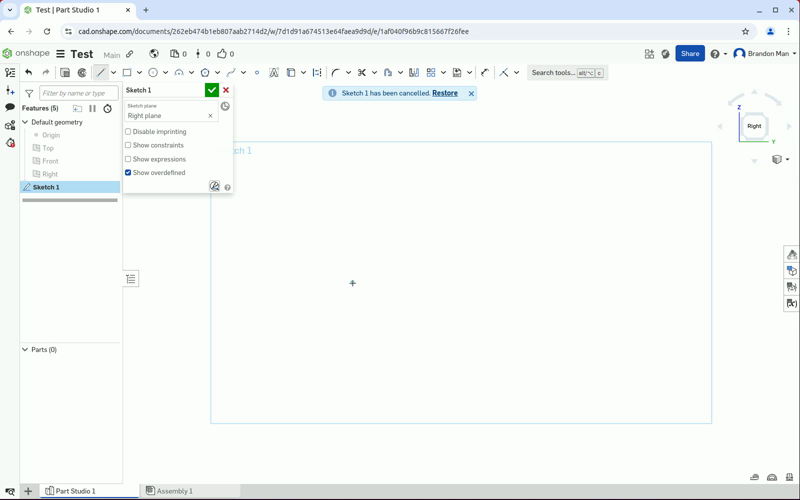
mouse_move(460, 282)
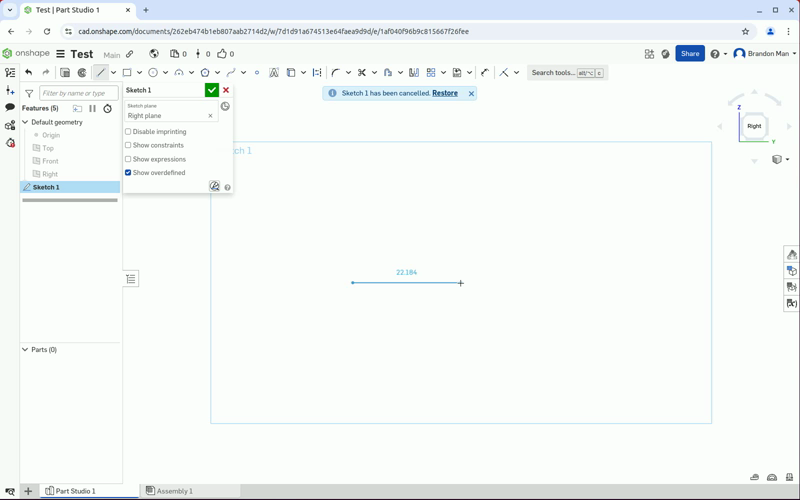
click(460, 282)
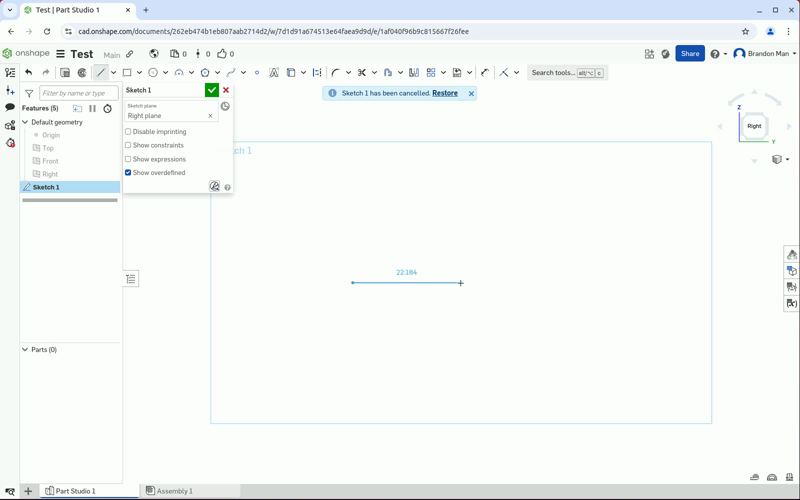
key_up(shift)
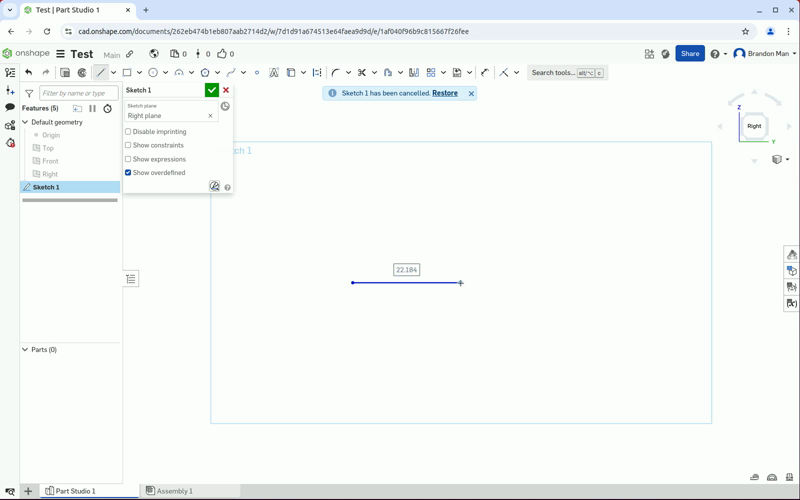
key_down(shift)
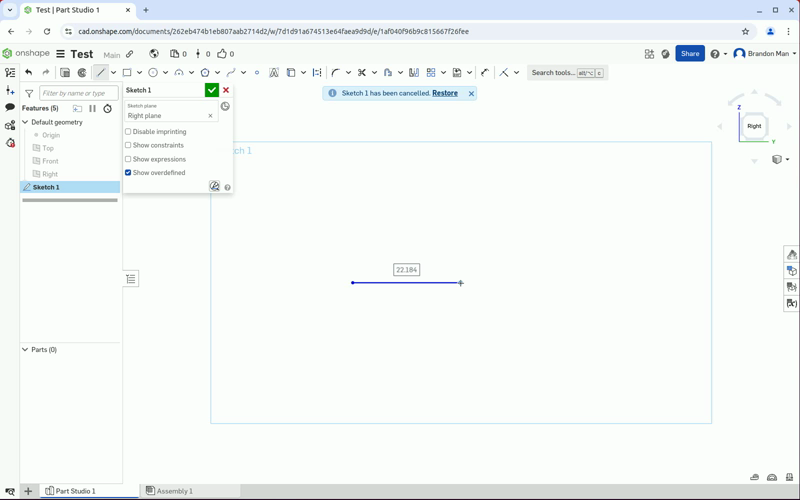
mouse_move(490, 282)
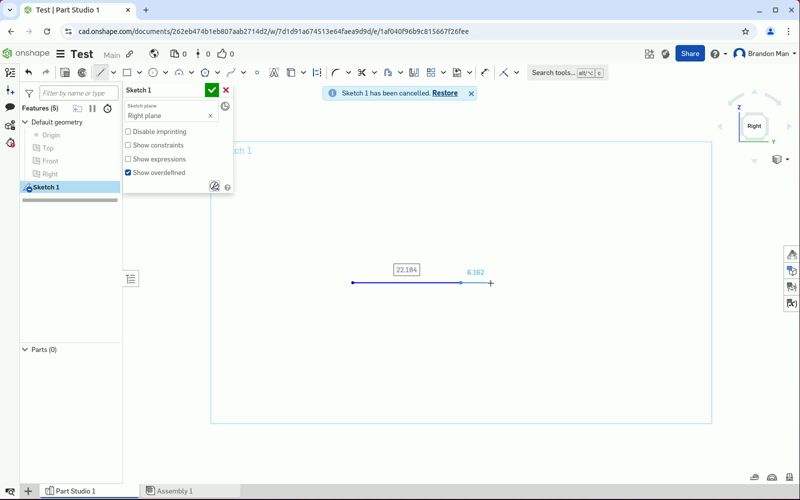
mouse_move(460, 277)
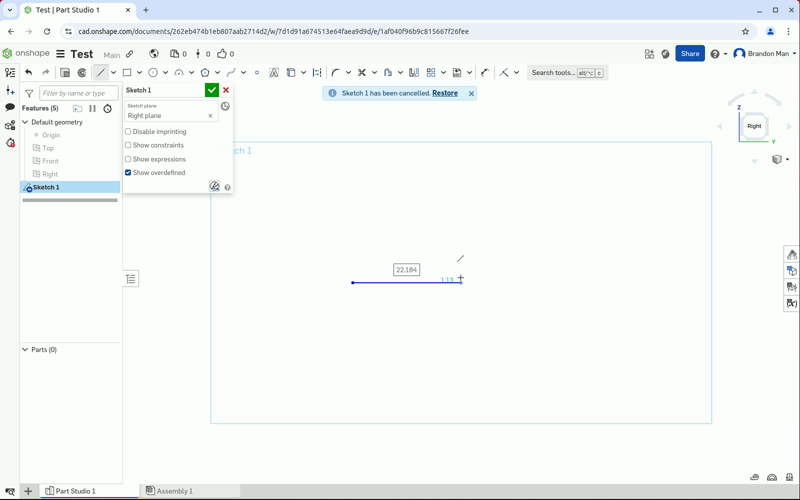
scroll(6)
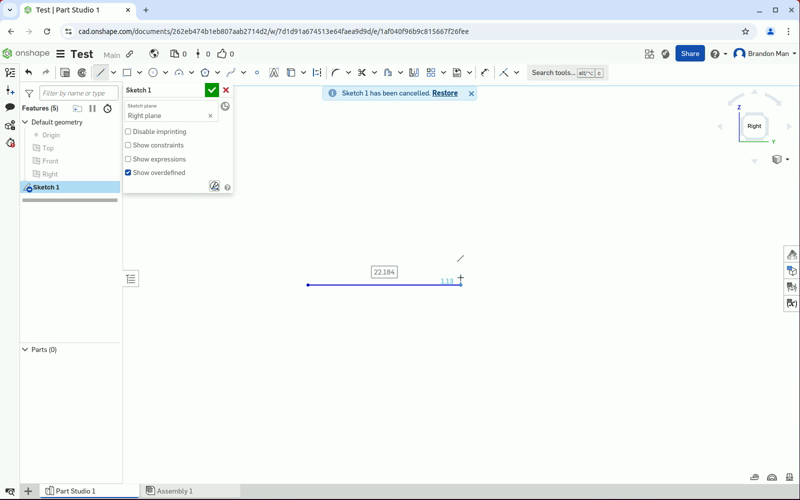
scroll(6)
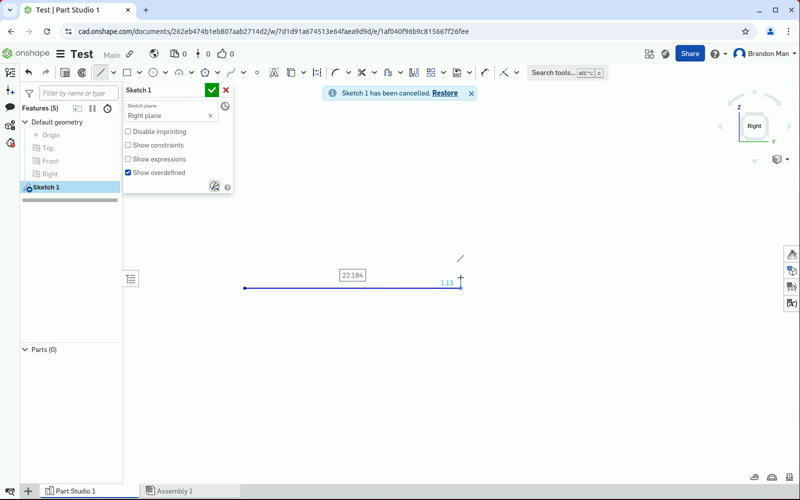
scroll(6)
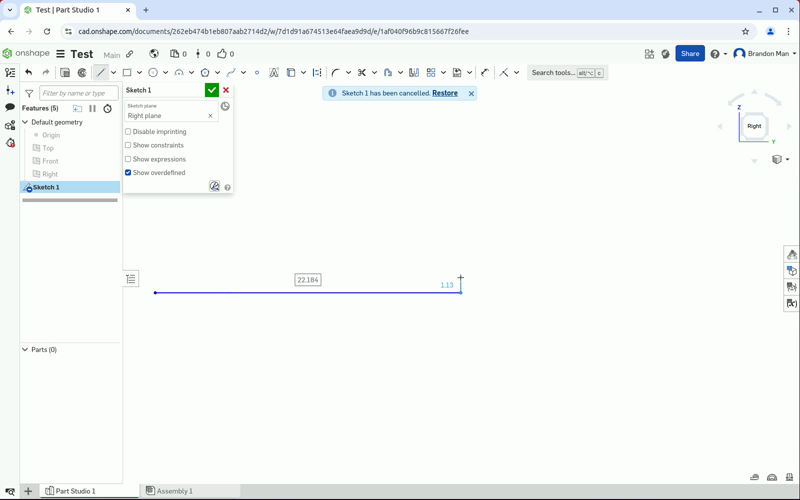
scroll(6)
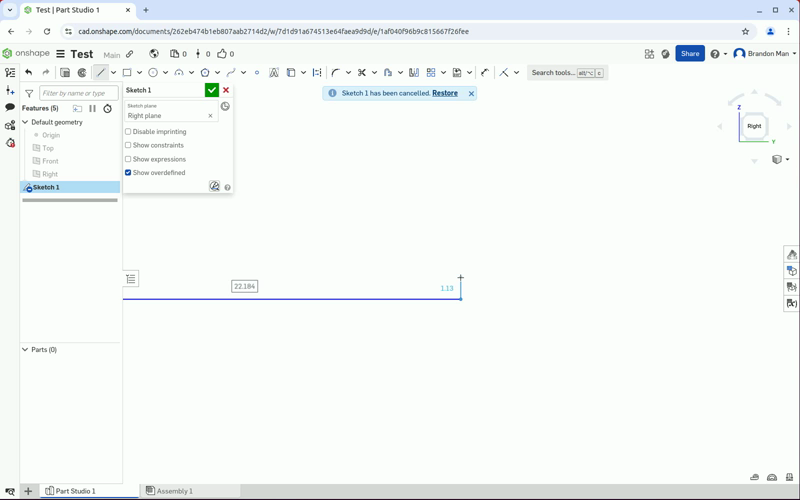
scroll(6)
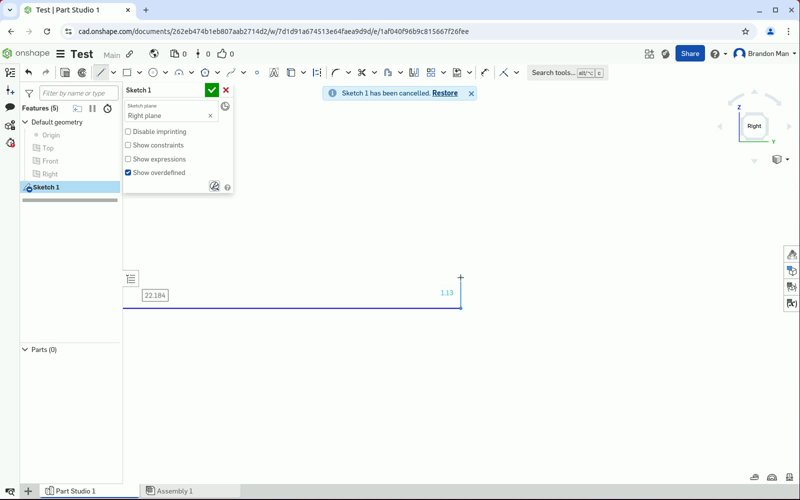
scroll(6)
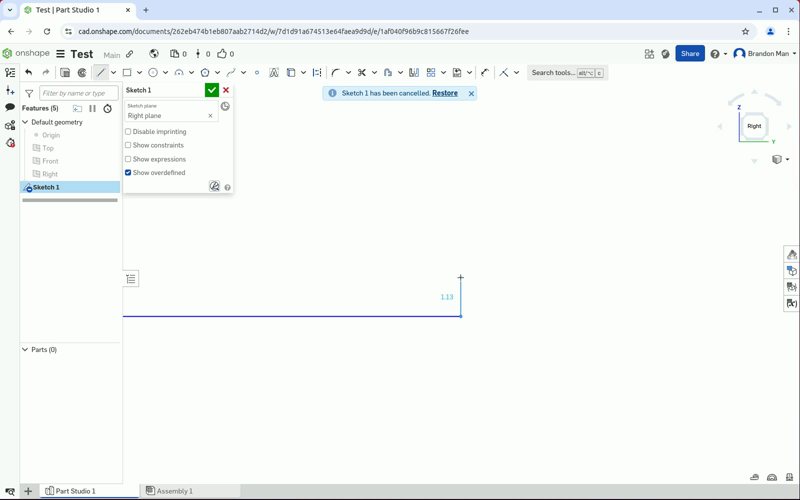
scroll(6)
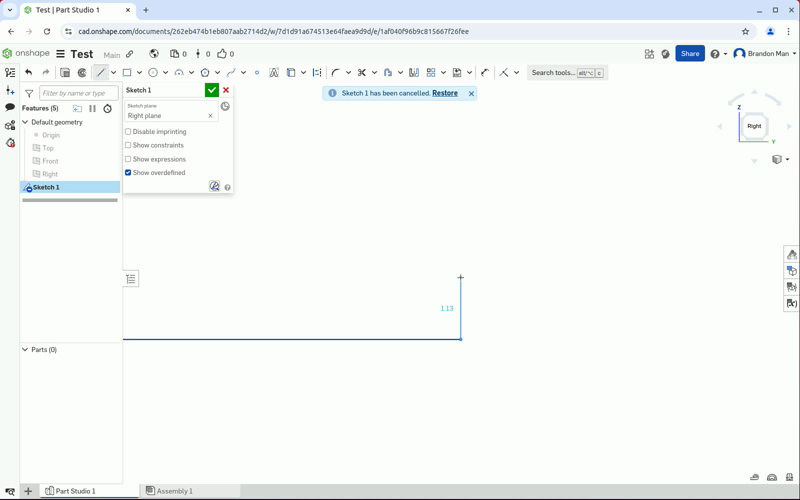
click(460, 277)
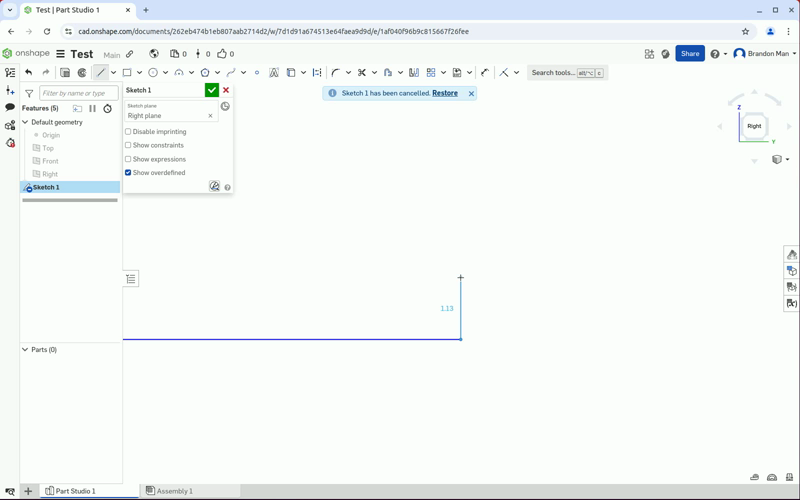
scroll(-6)
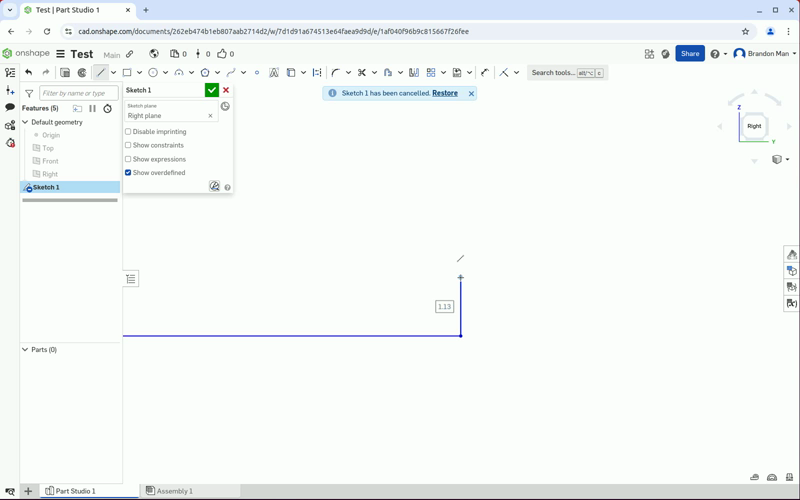
scroll(-6)
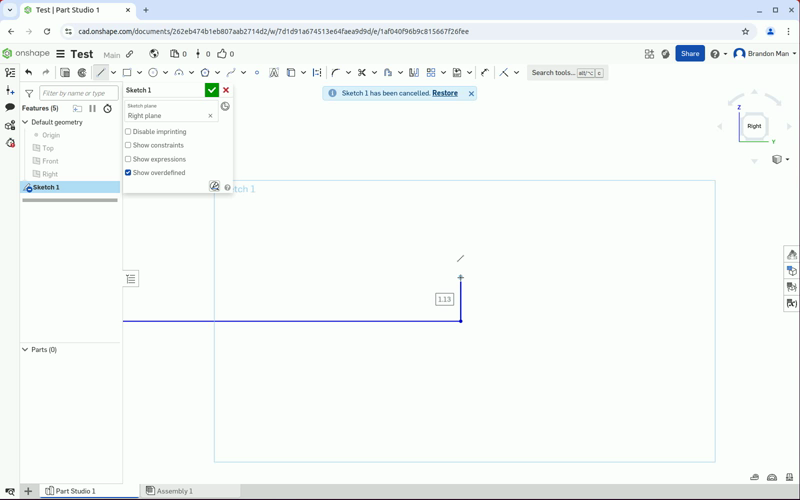
scroll(-6)
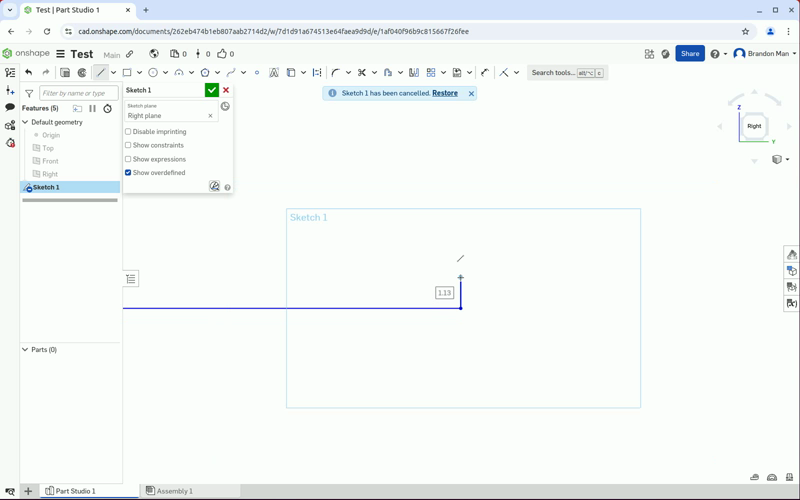
scroll(-6)
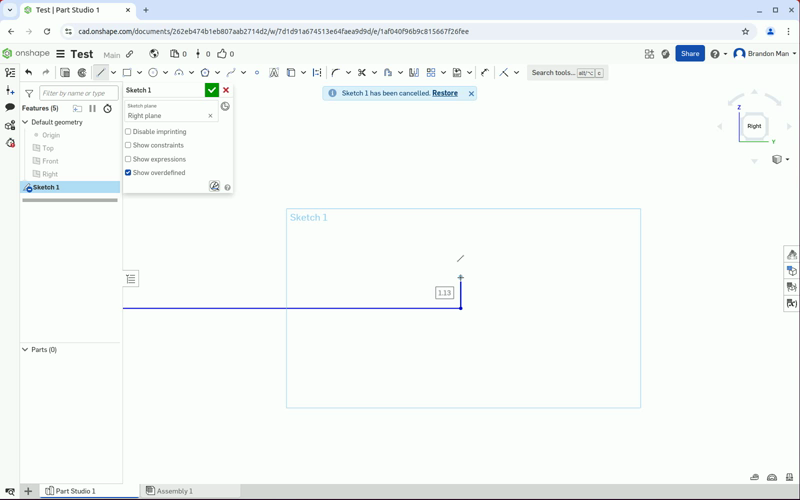
scroll(-6)
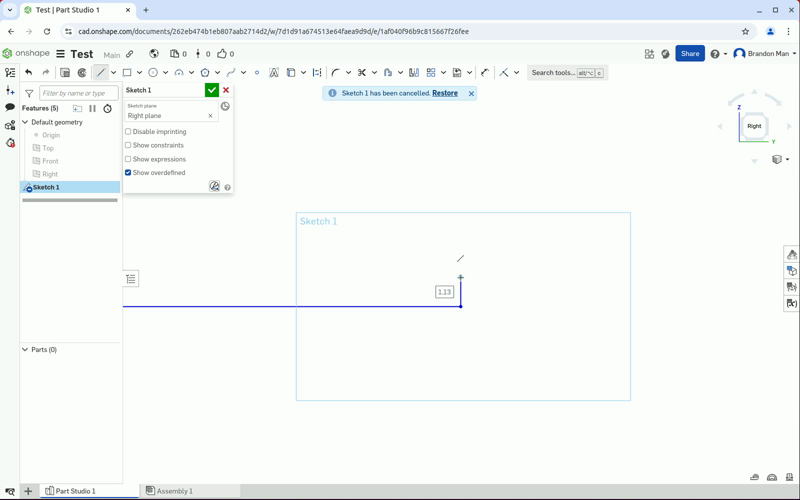
scroll(-6)
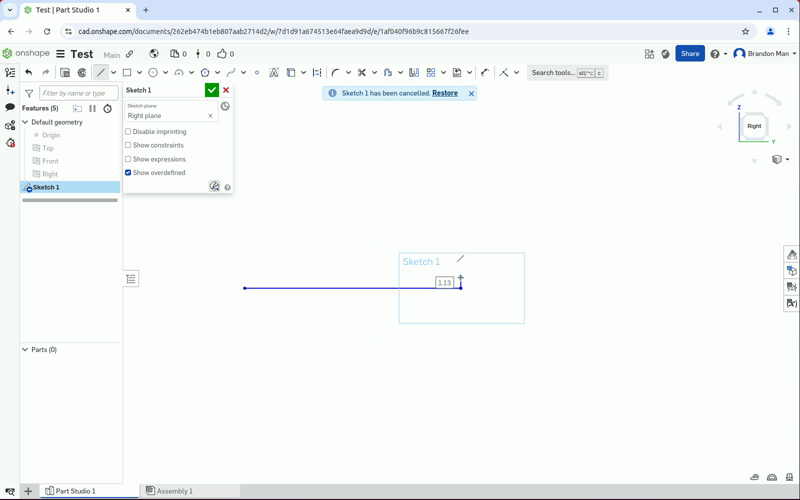
scroll(-6)
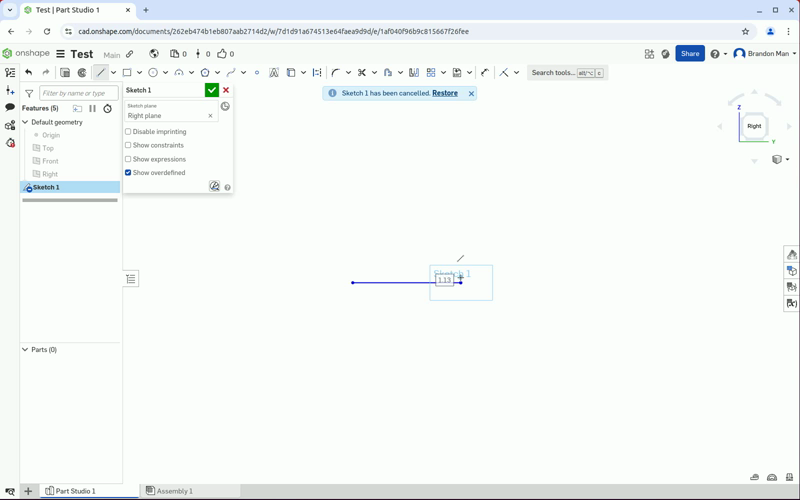
key_up(shift)
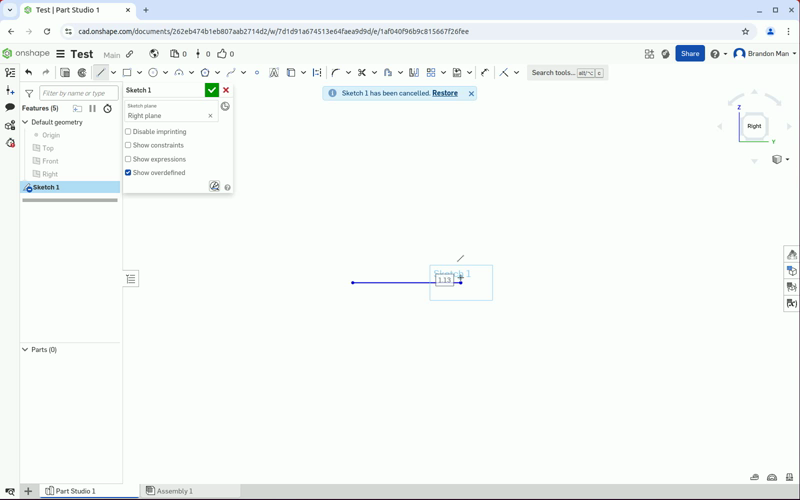
key_down(shift)
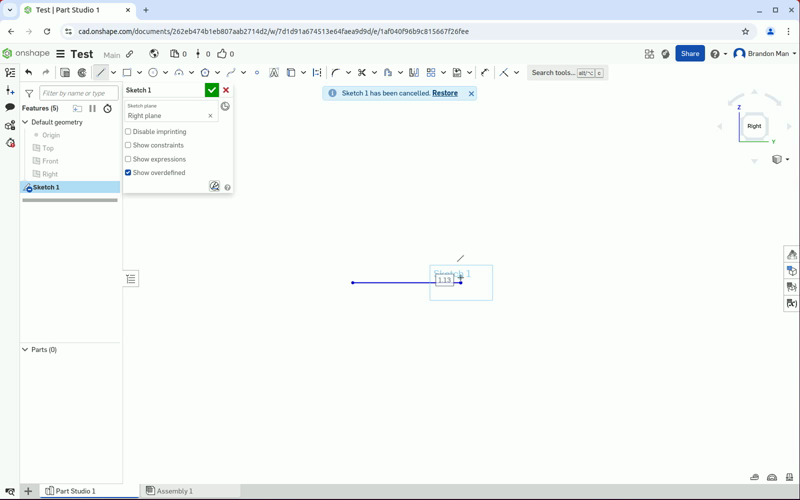
mouse_move(490, 277)
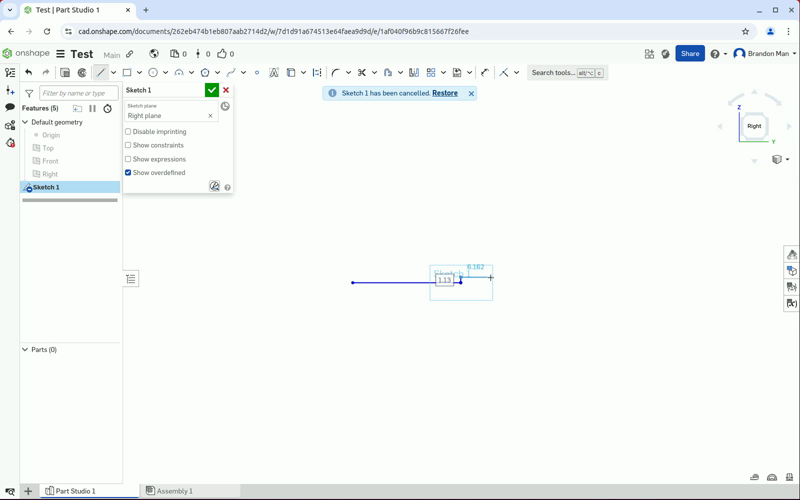
mouse_move(431, 277)
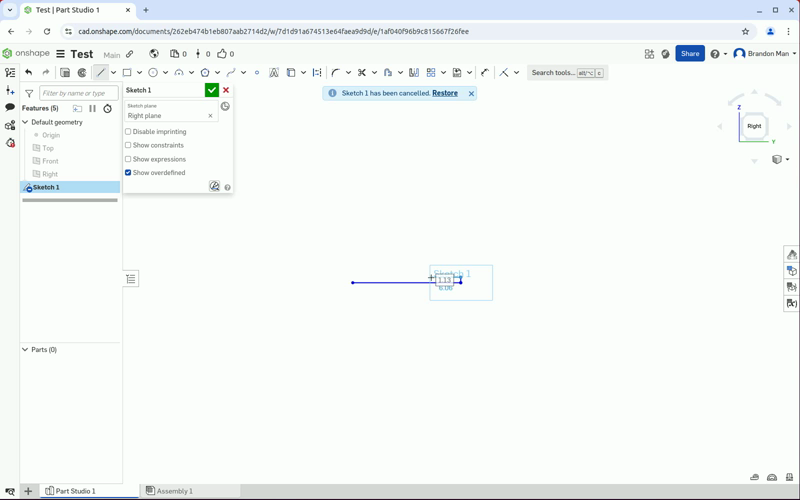
click(431, 277)
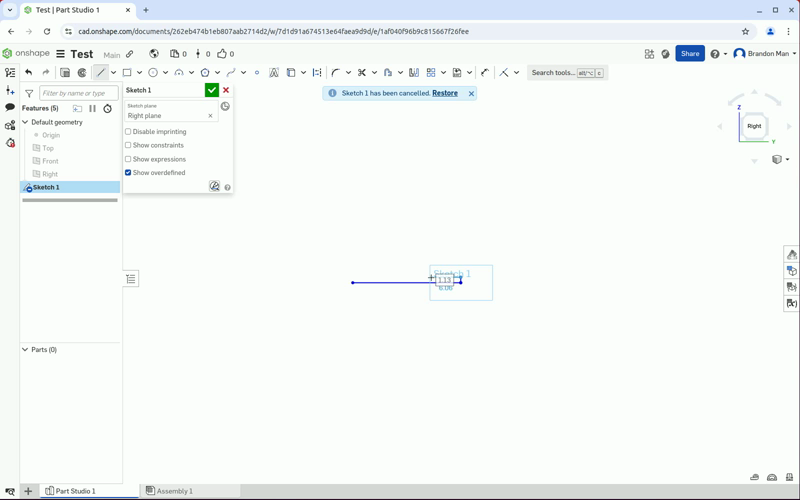
key_up(shift)
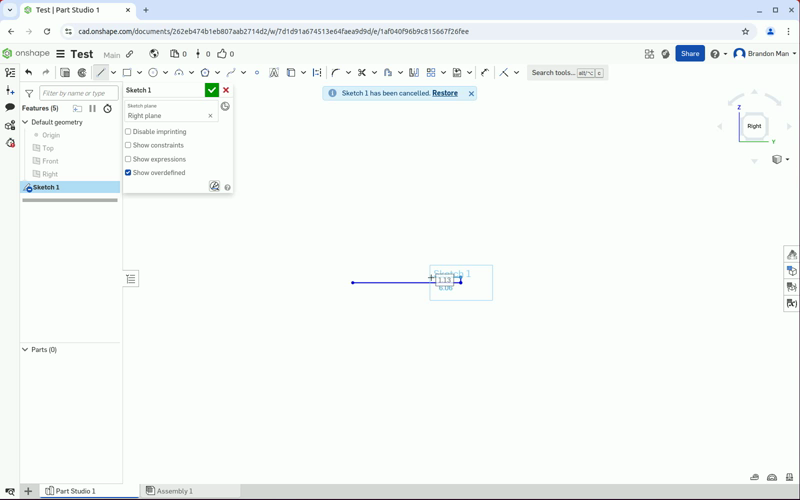
key_down(shift)
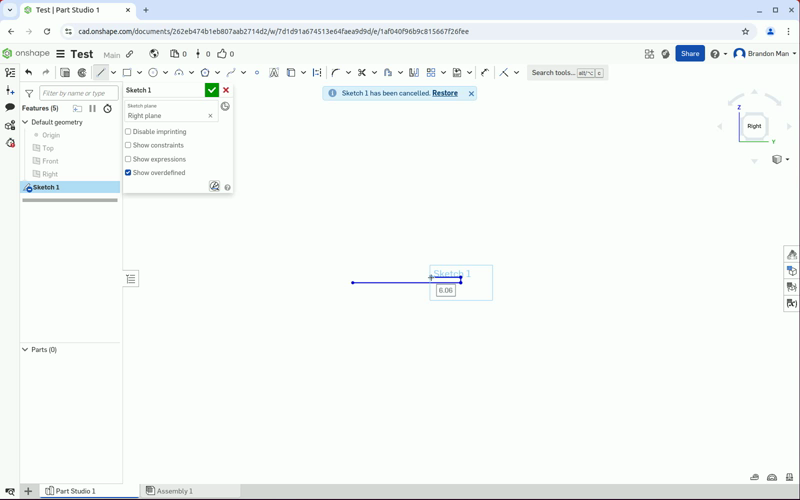
mouse_move(461, 277)
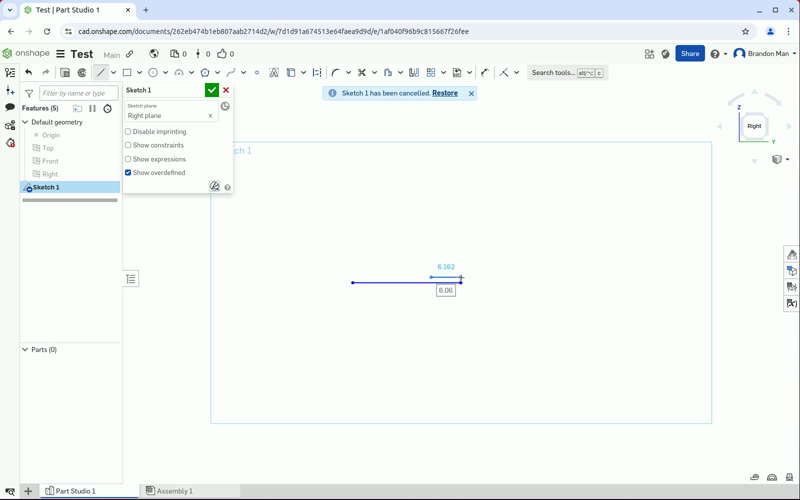
mouse_move(431, 279)
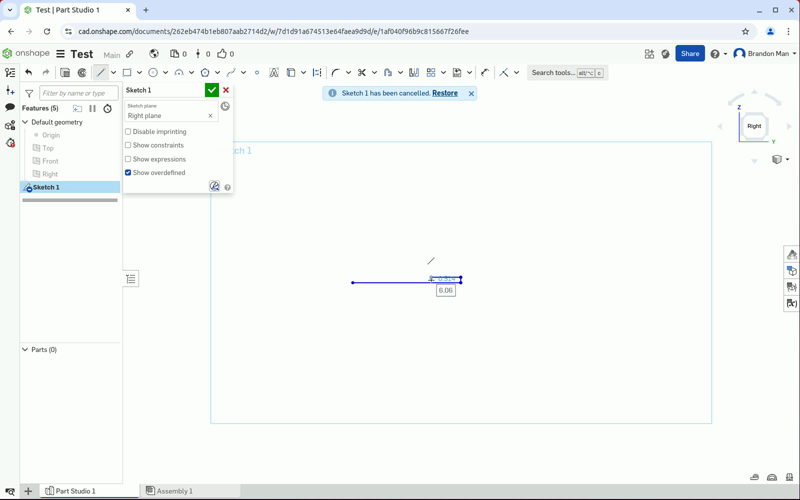
scroll(6)
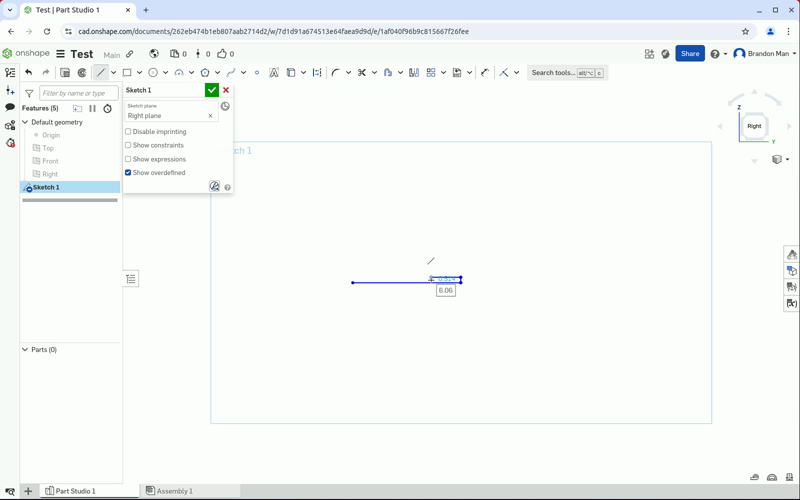
scroll(6)
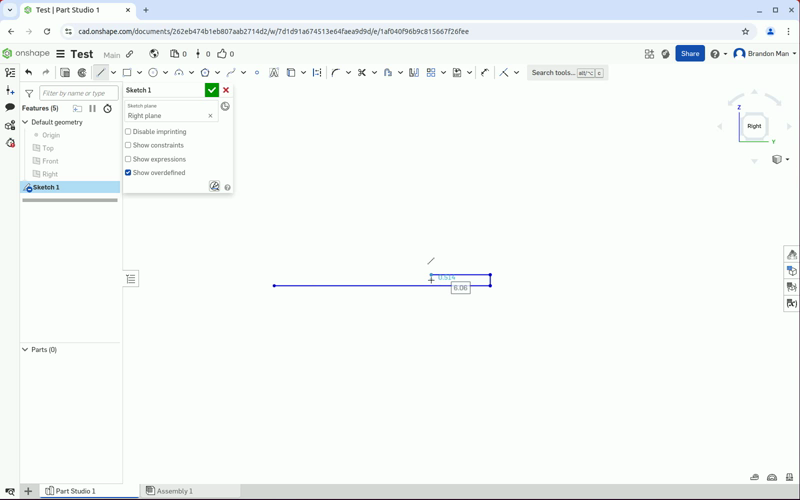
scroll(6)
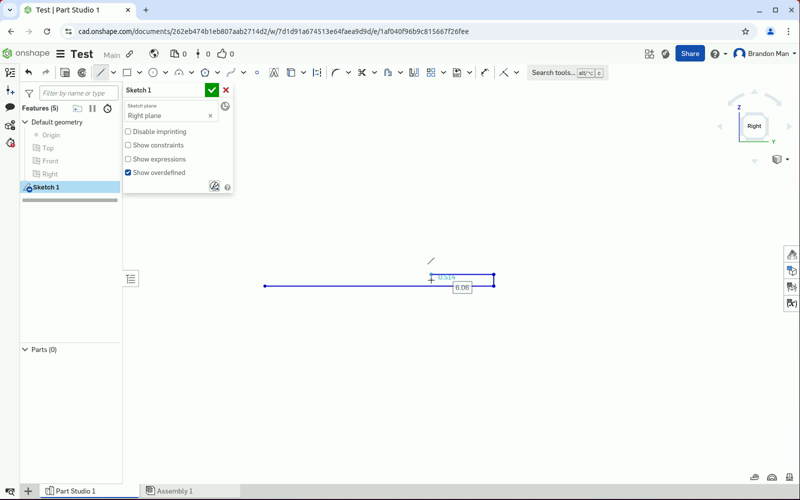
scroll(6)
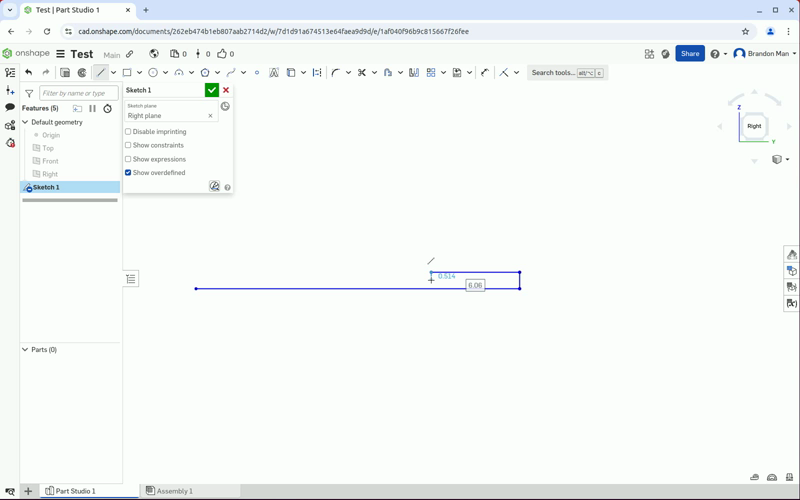
scroll(6)
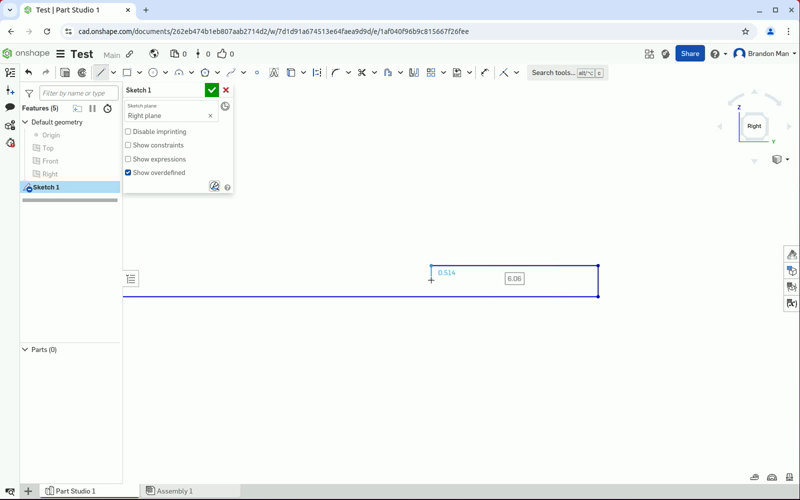
scroll(6)
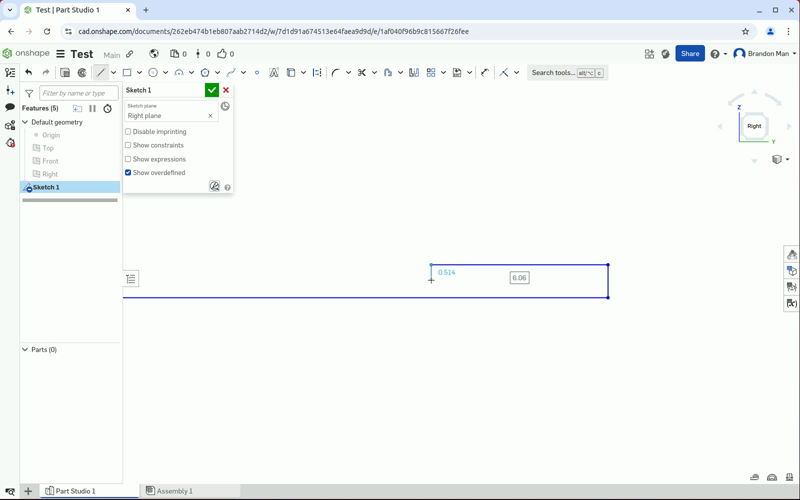
scroll(6)
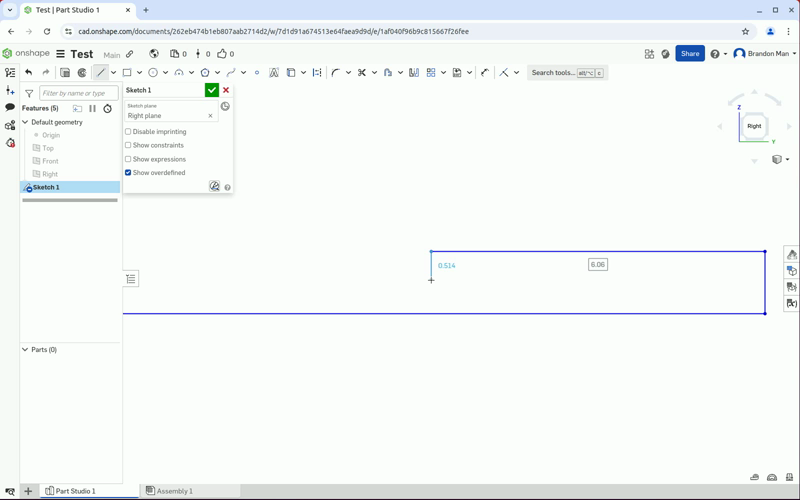
click(431, 279)
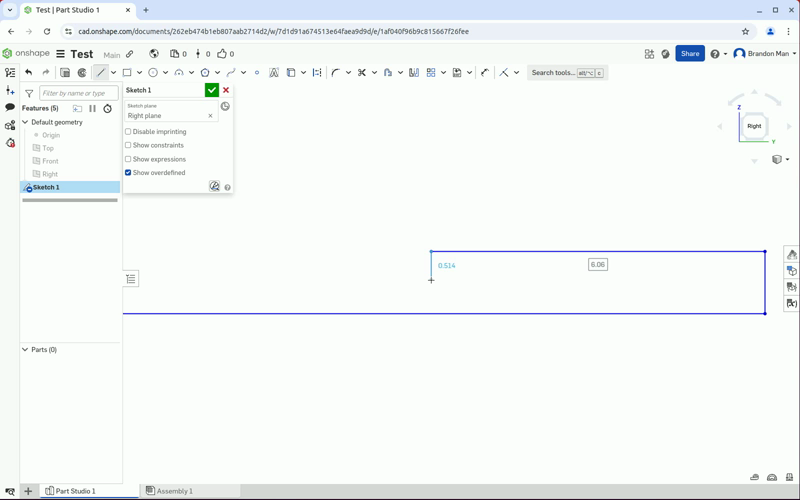
scroll(-6)
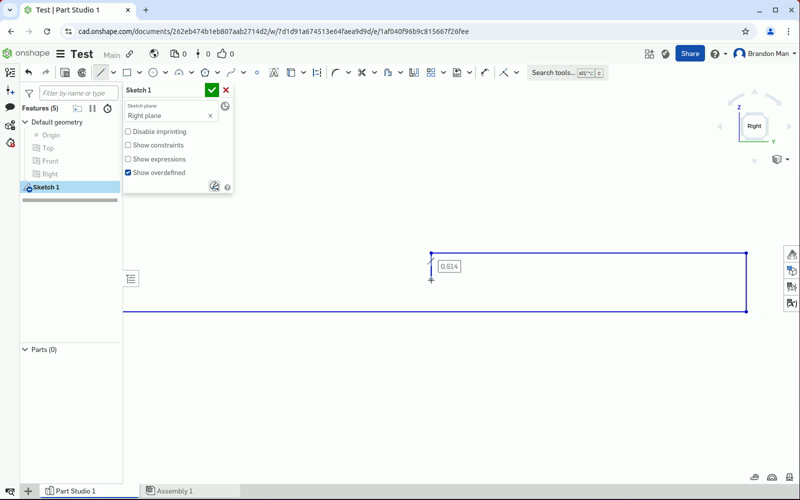
scroll(-6)
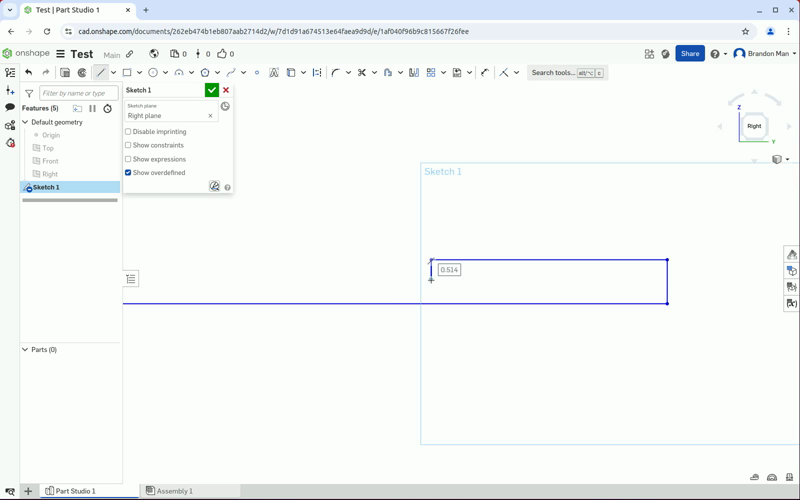
scroll(-6)
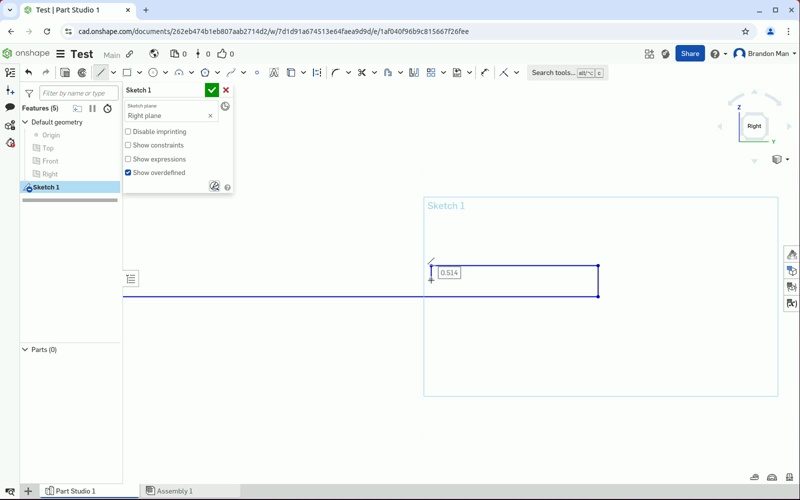
scroll(-6)
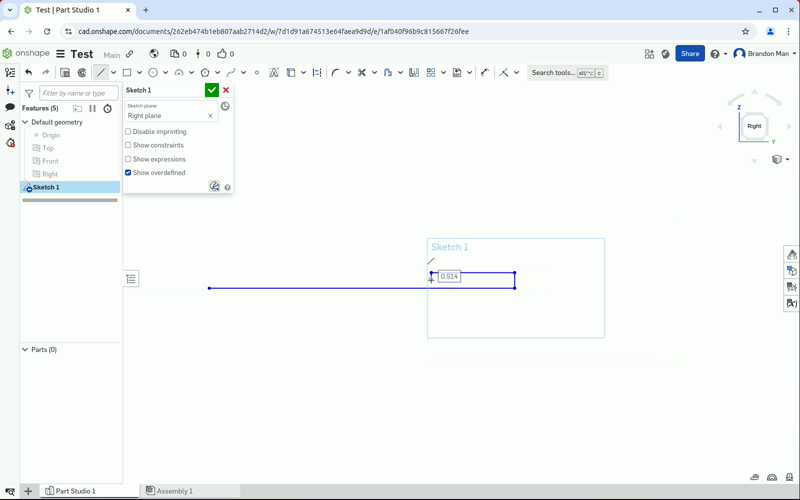
scroll(-6)
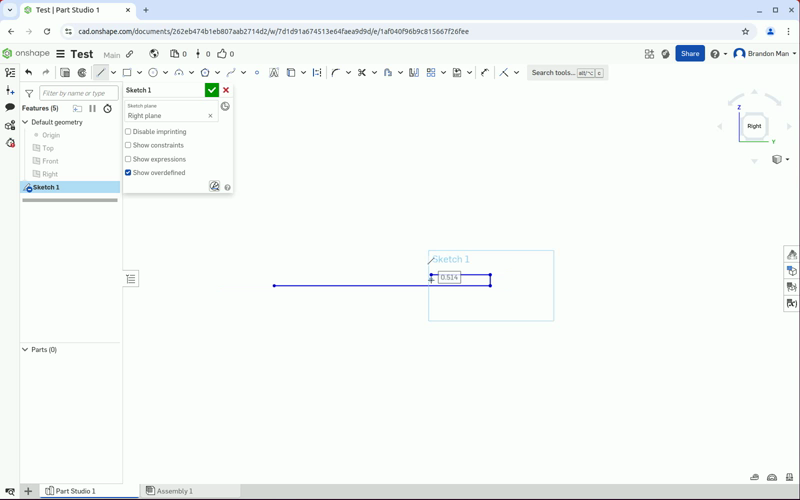
scroll(-6)
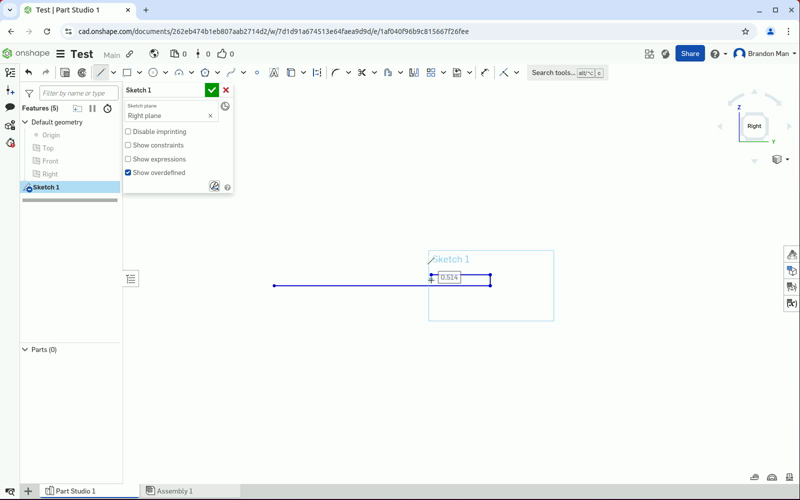
scroll(-6)
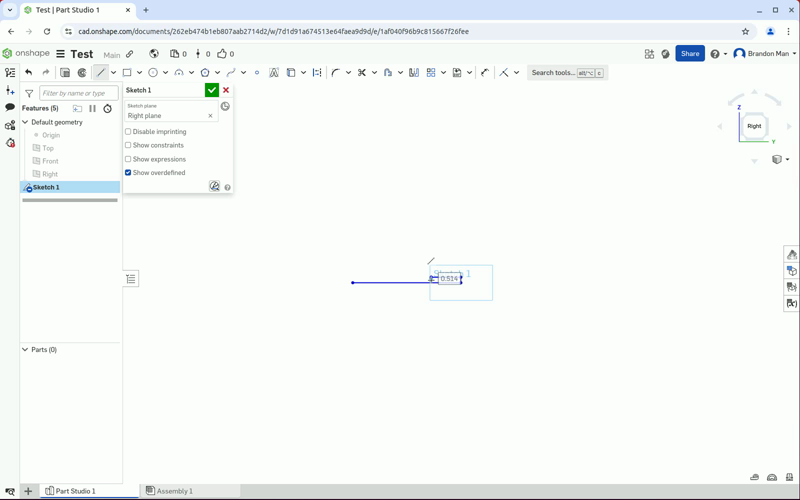
key_up(shift)
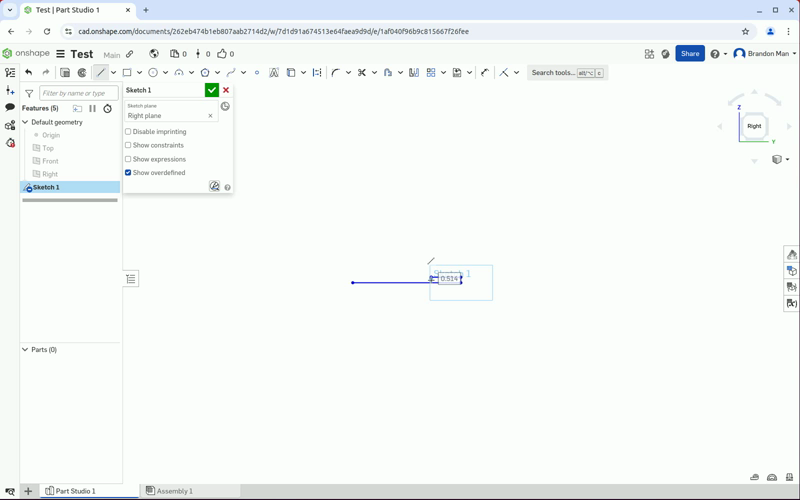
key_down(shift)
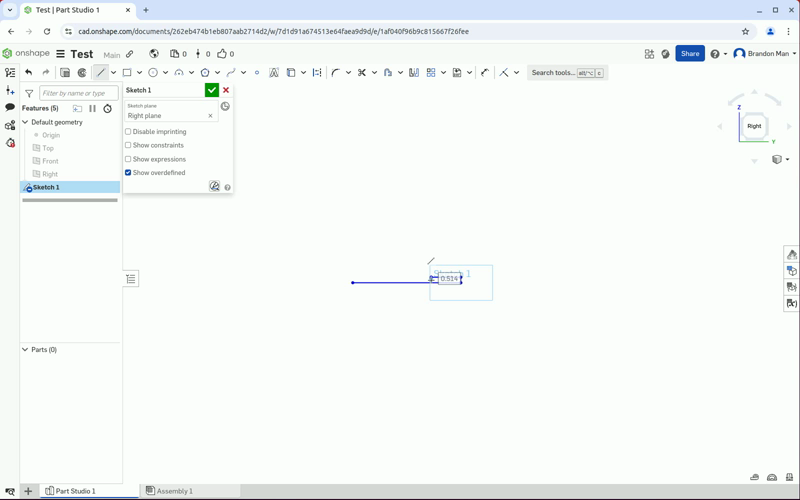
mouse_move(461, 279)
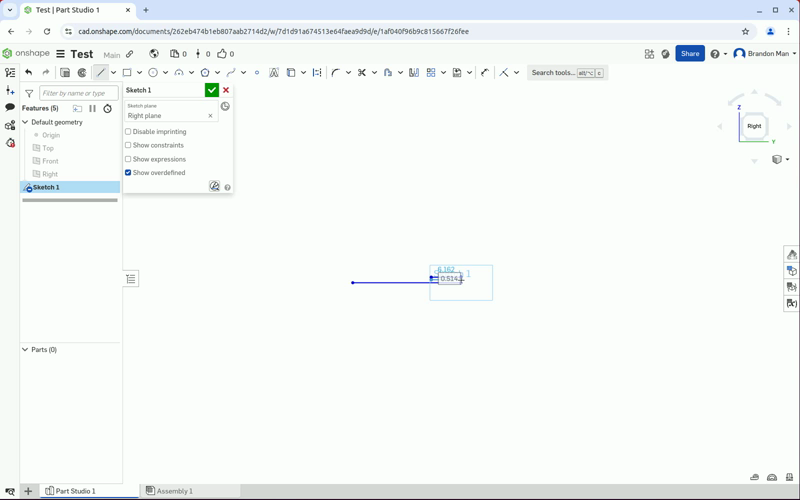
mouse_move(382, 279)
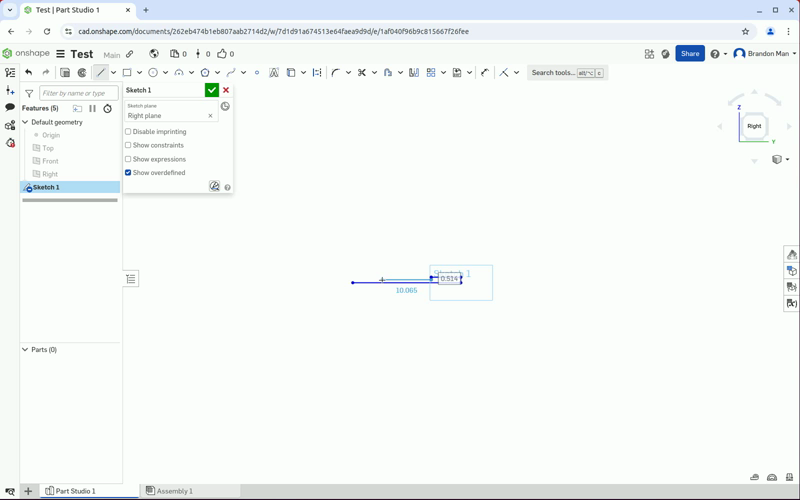
click(382, 279)
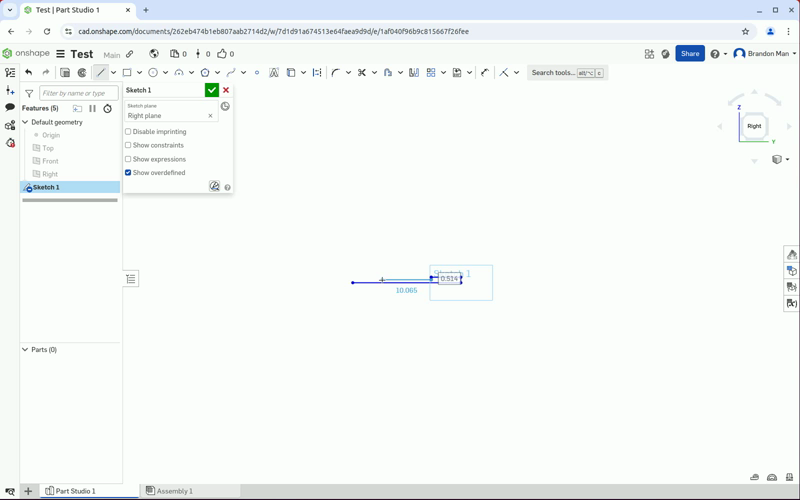
key_up(shift)
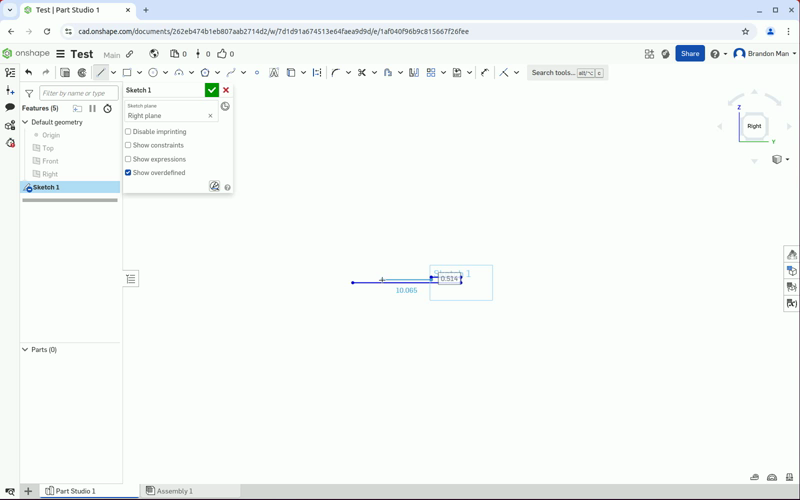
key_down(shift)
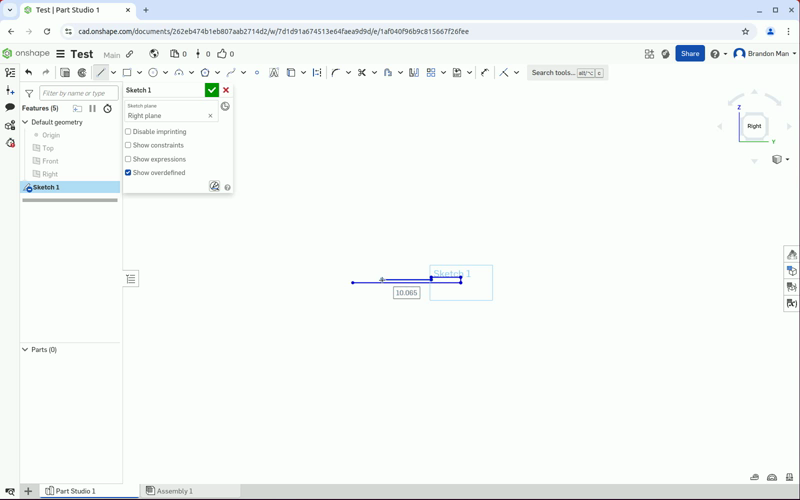
mouse_move(412, 279)
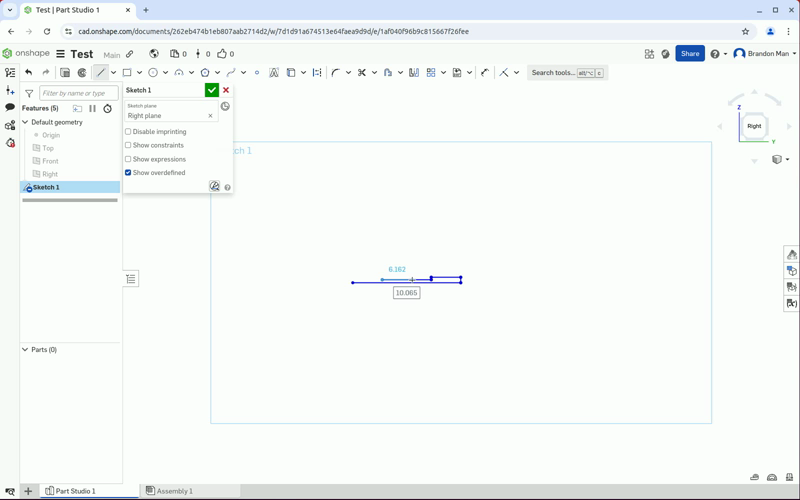
mouse_move(382, 277)
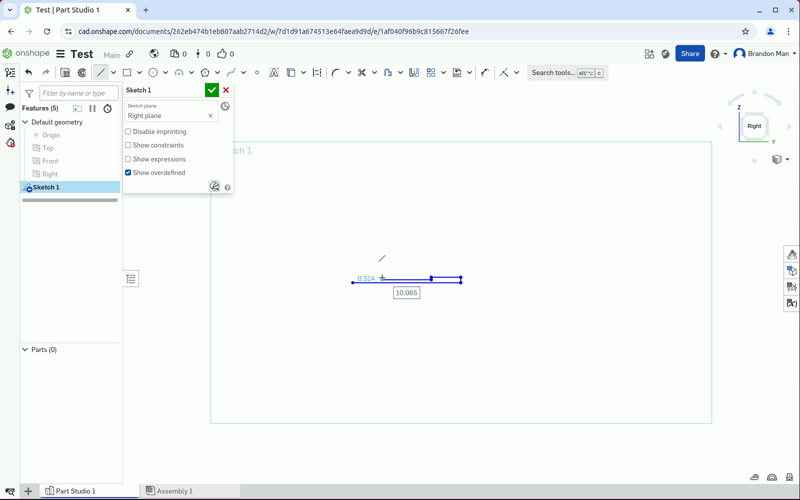
scroll(6)
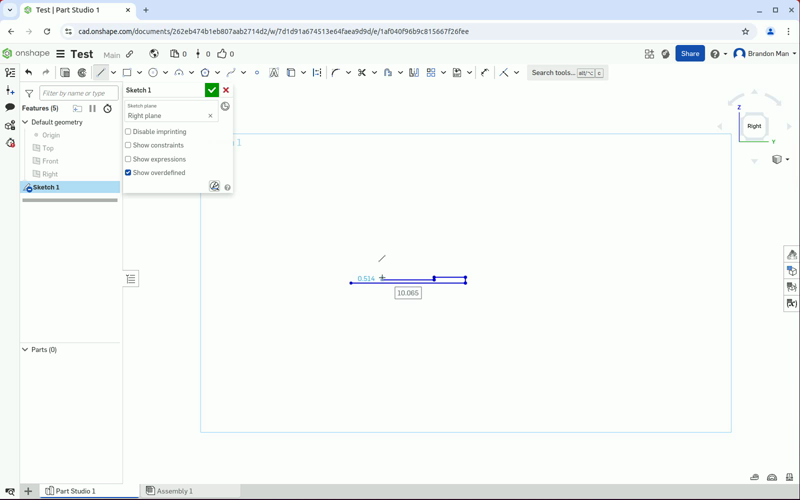
scroll(6)
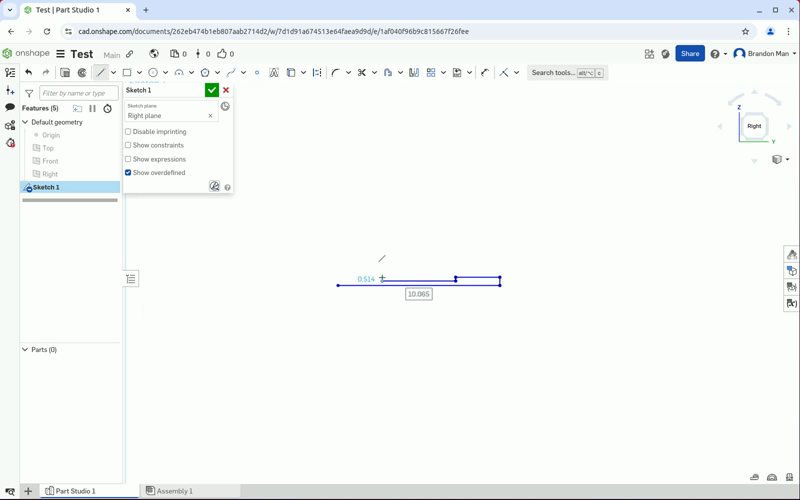
scroll(6)
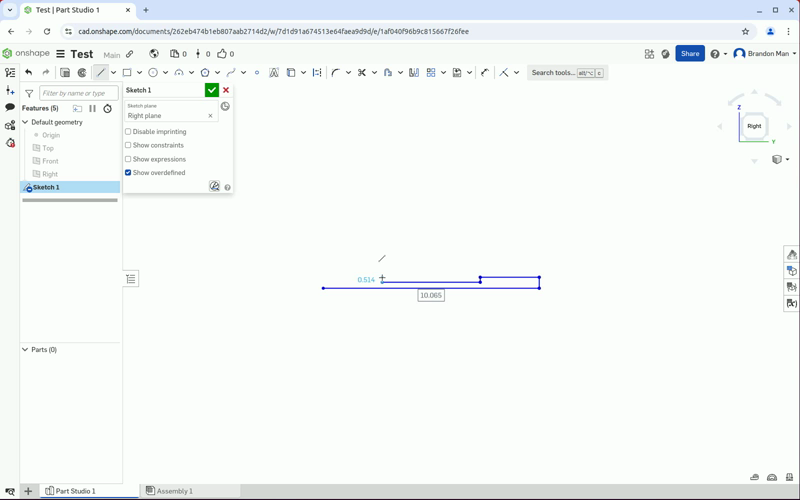
scroll(6)
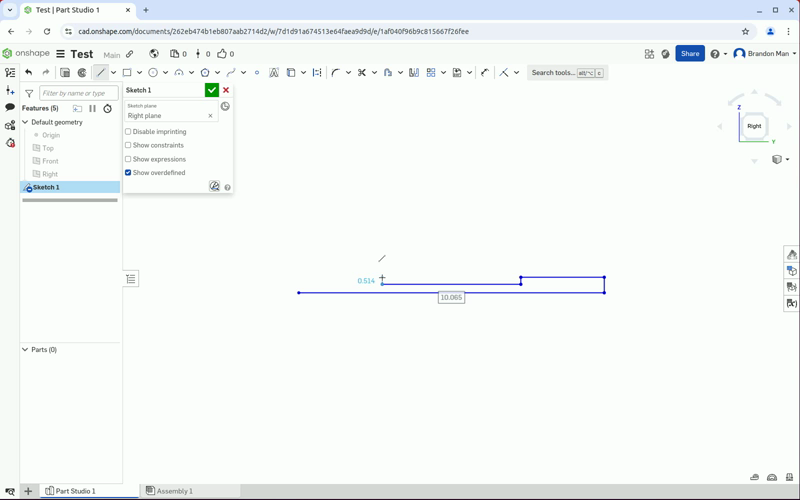
scroll(6)
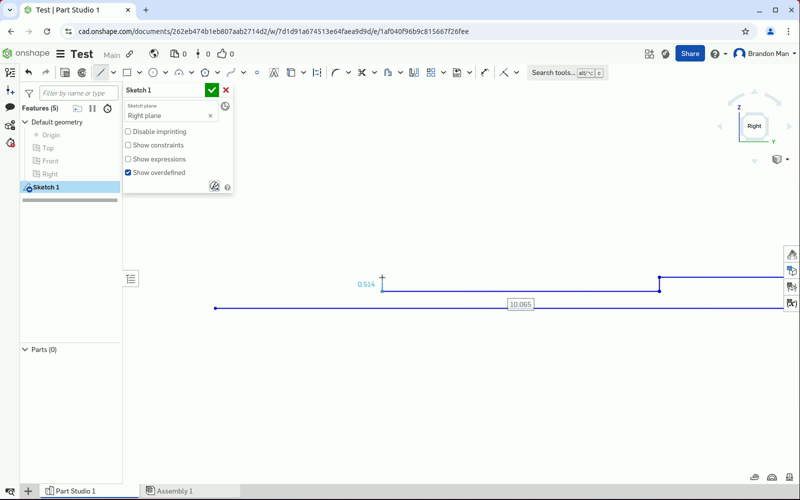
scroll(6)
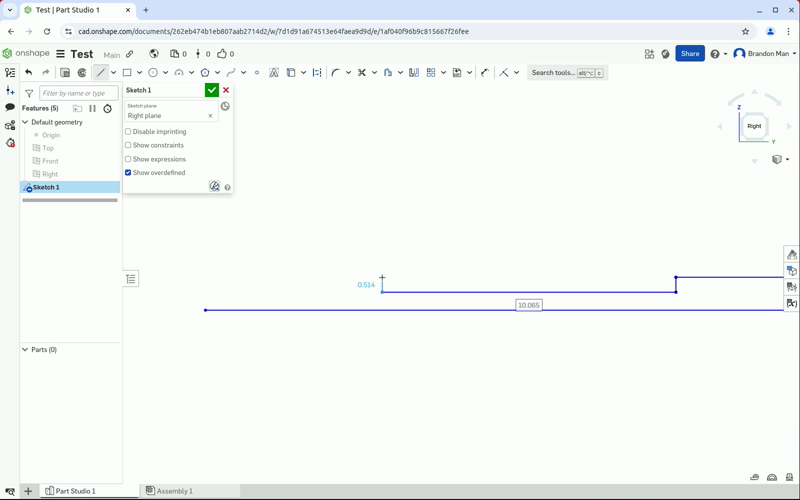
scroll(6)
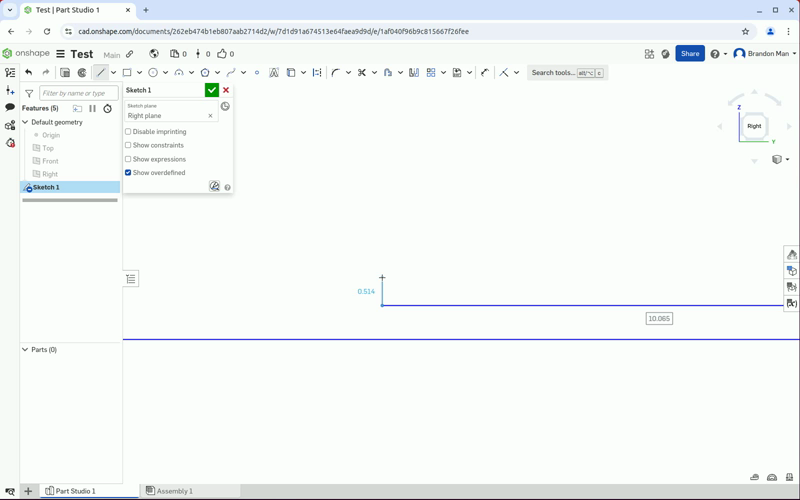
click(382, 277)
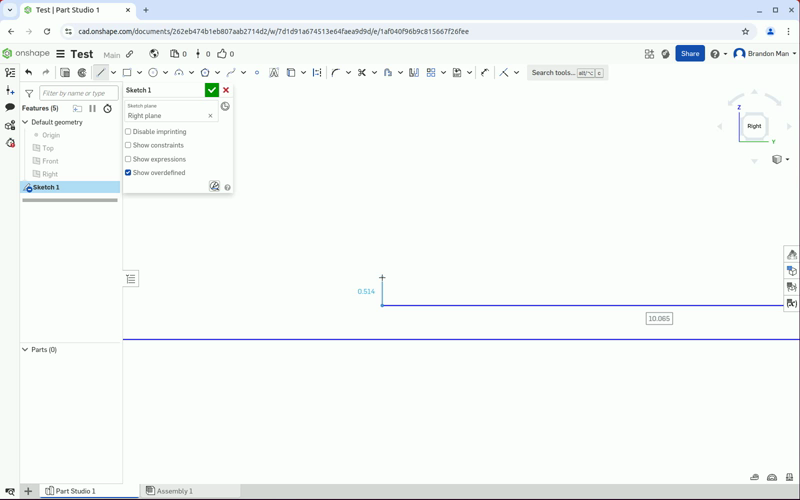
scroll(-6)
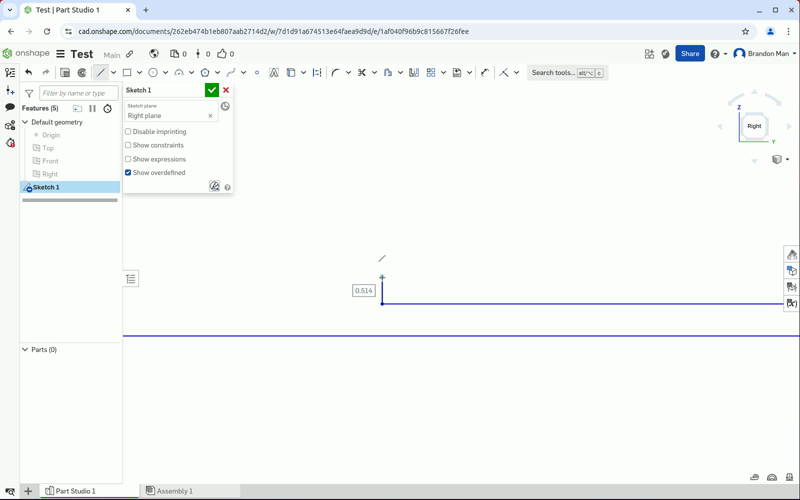
scroll(-6)
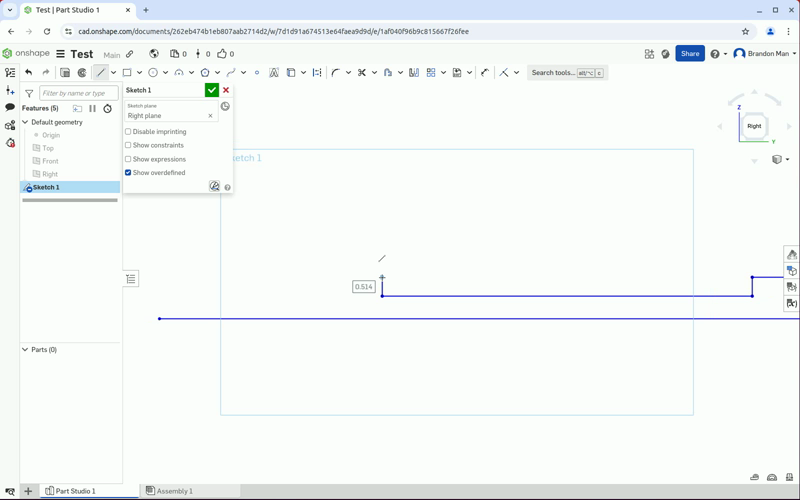
scroll(-6)
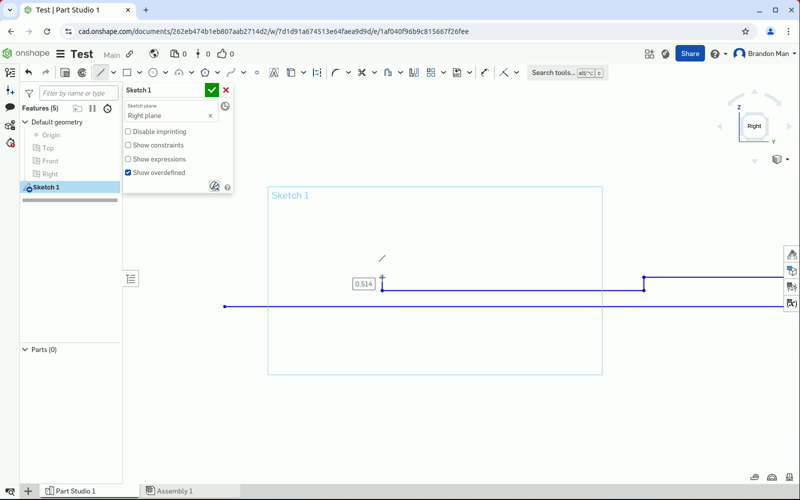
scroll(-6)
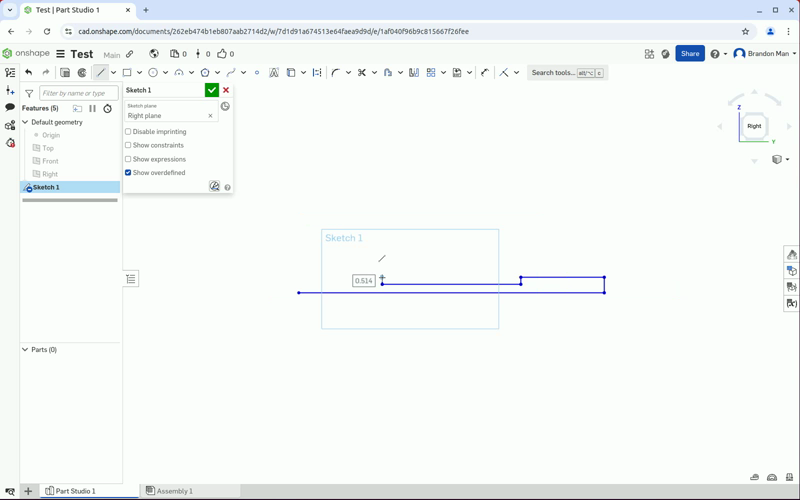
scroll(-6)
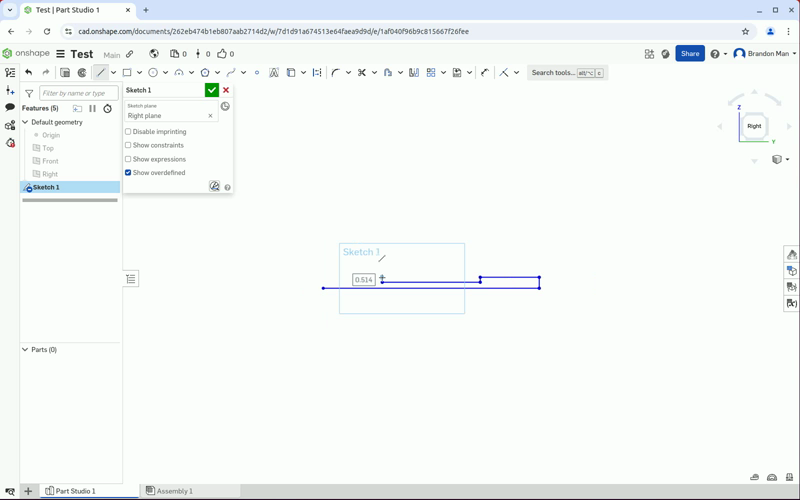
scroll(-6)
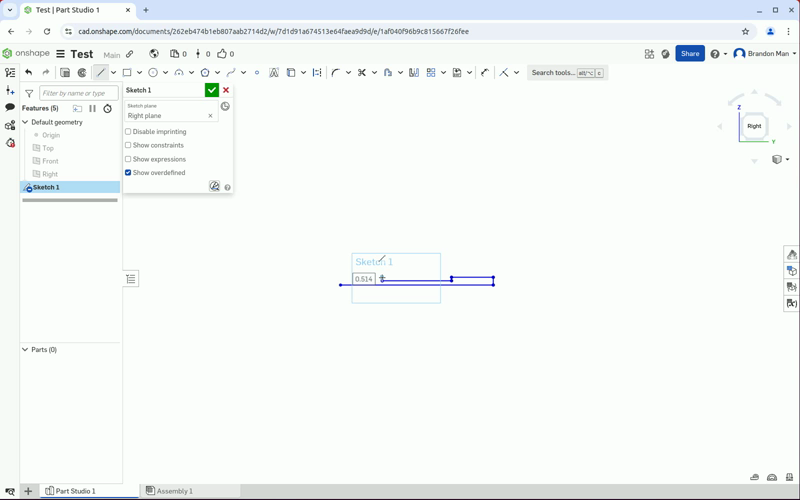
scroll(-6)
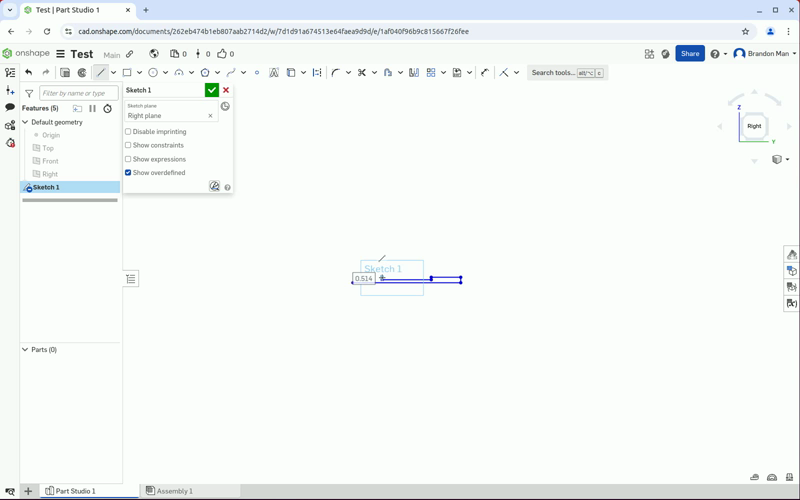
key_up(shift)
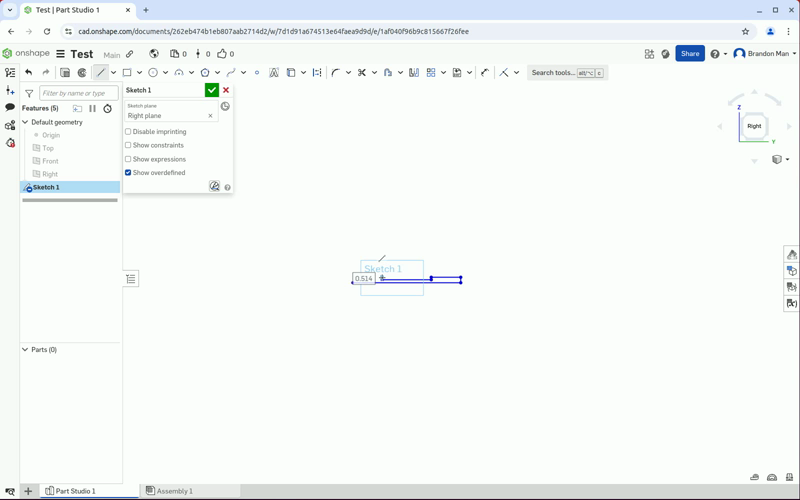
key_down(shift)
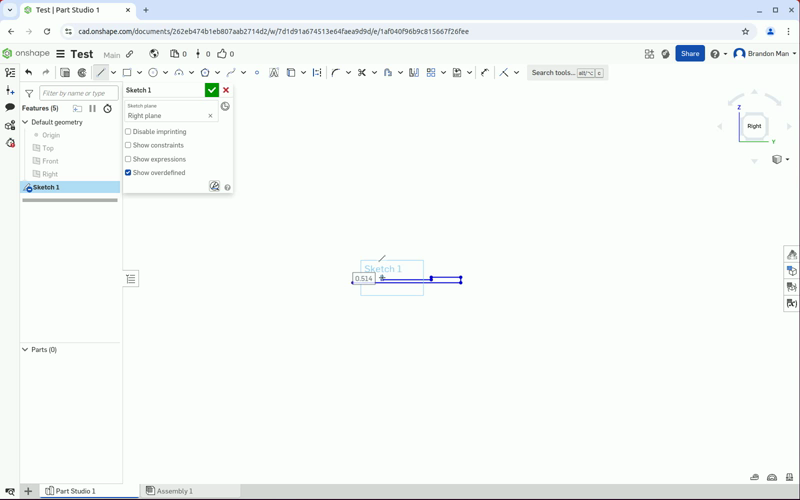
mouse_move(412, 277)
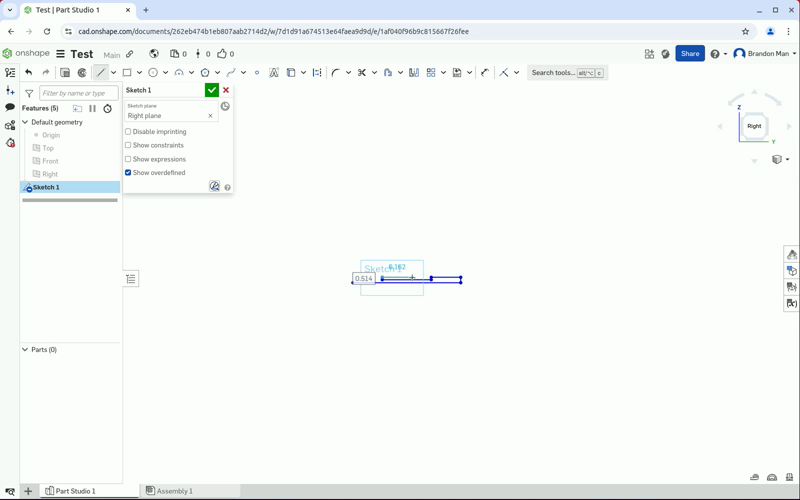
mouse_move(352, 277)
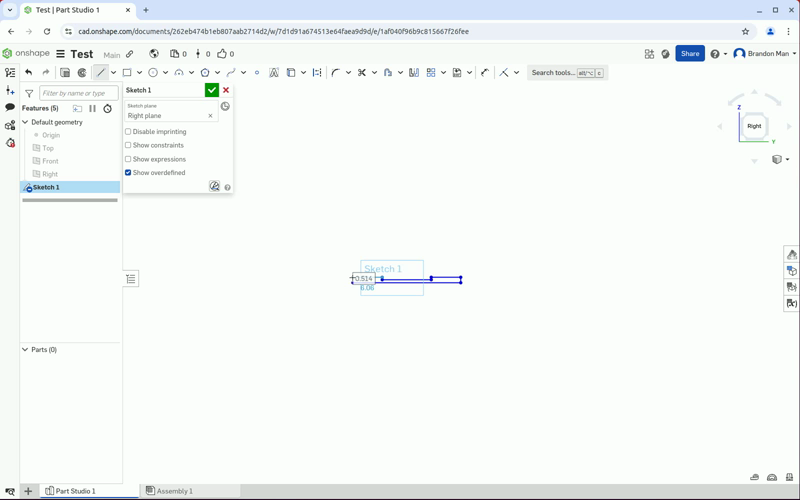
click(352, 277)
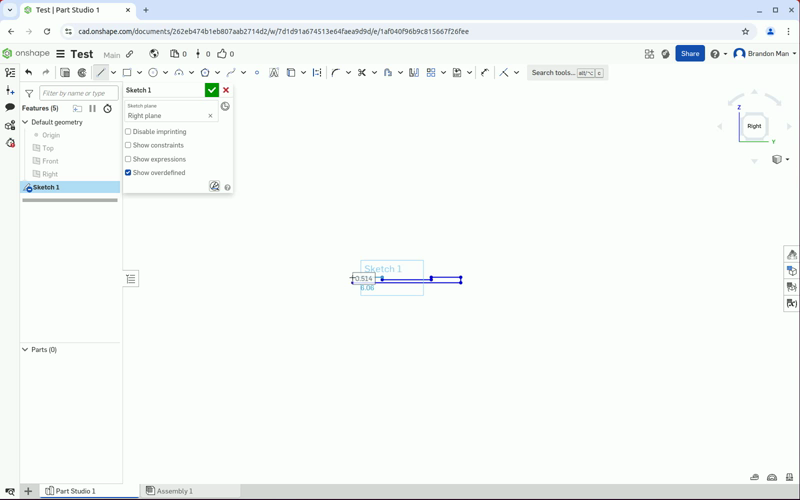
key_up(shift)
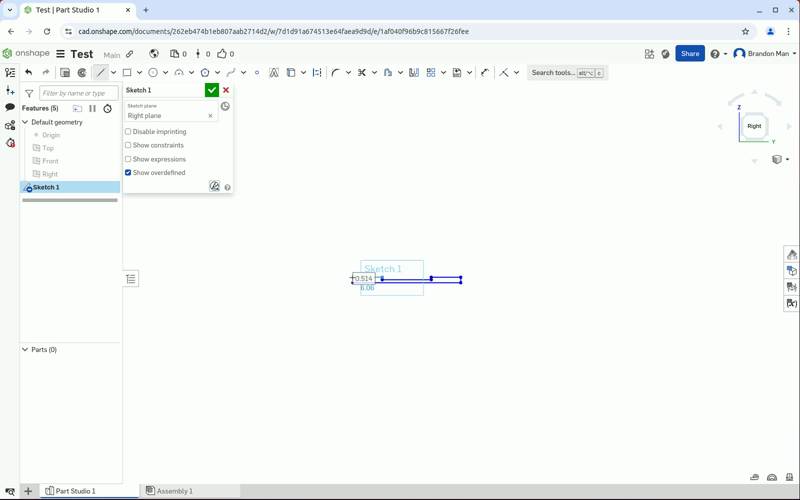
mouse_move(382, 277)
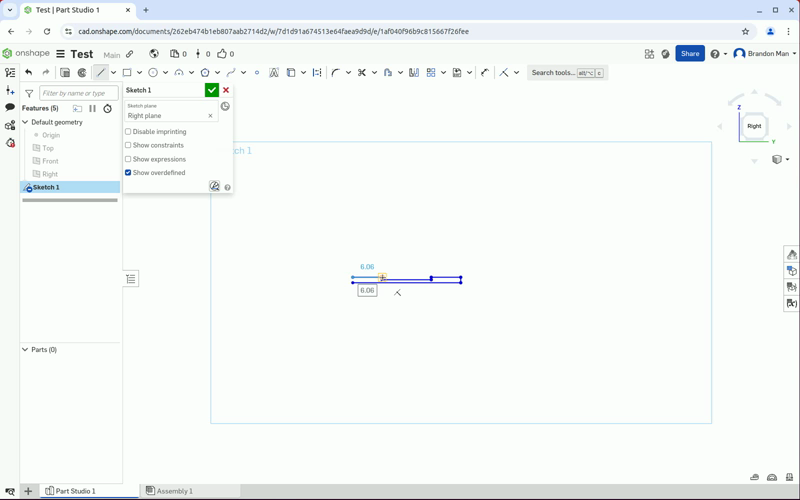
key_down(shift)
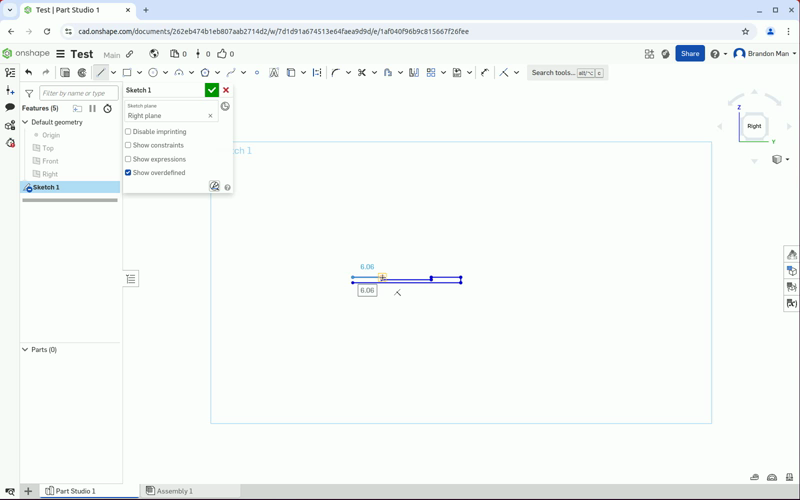
mouse_move(352, 282)
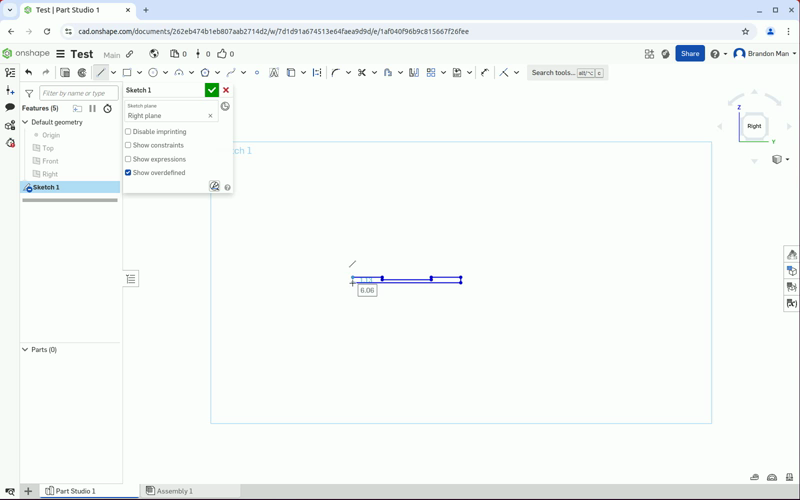
scroll(6)
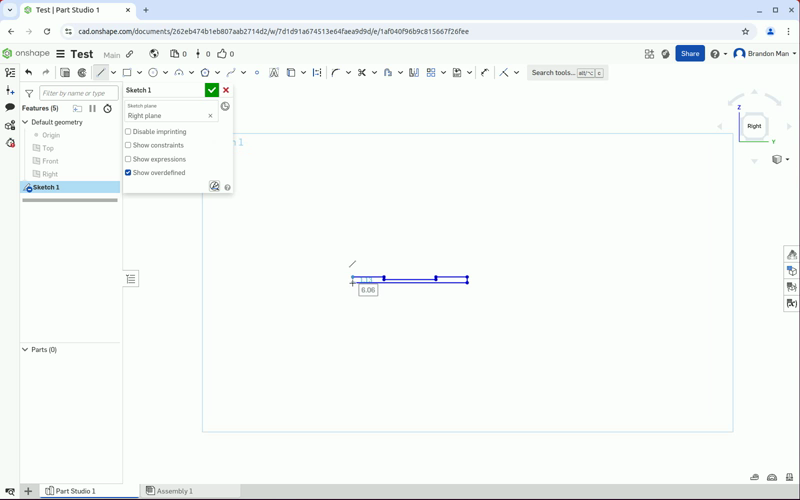
scroll(6)
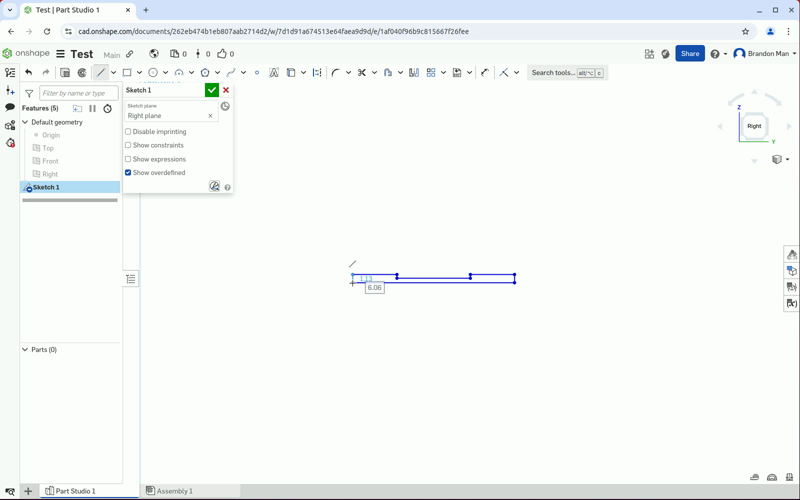
scroll(6)
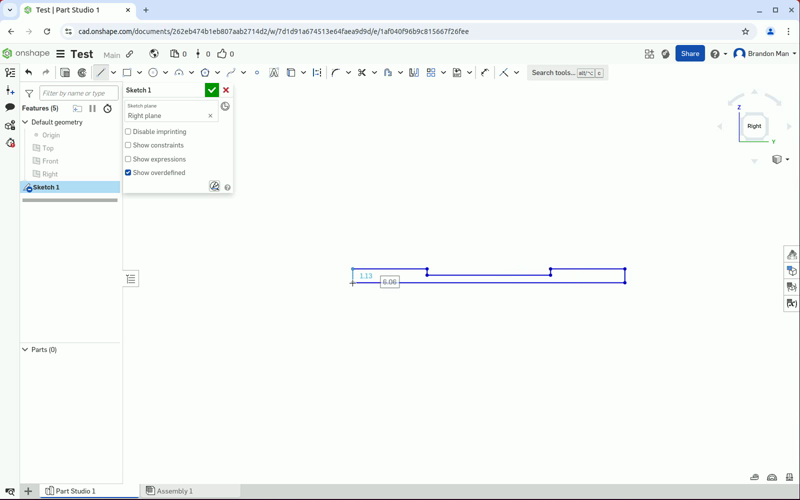
scroll(6)
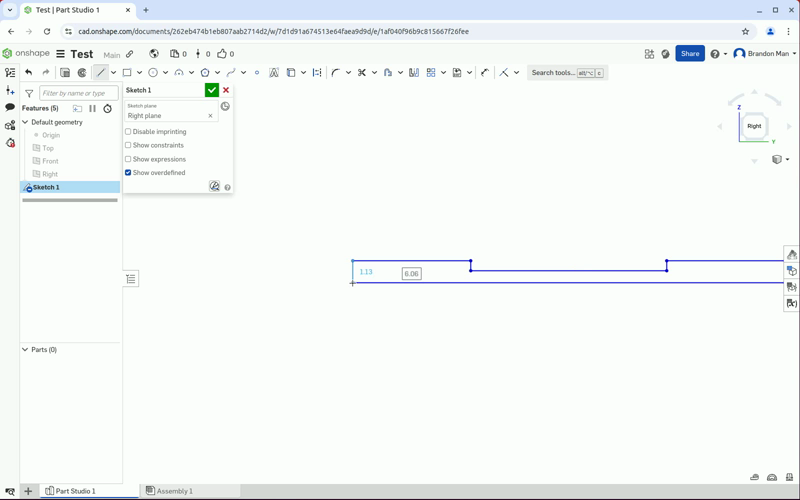
scroll(6)
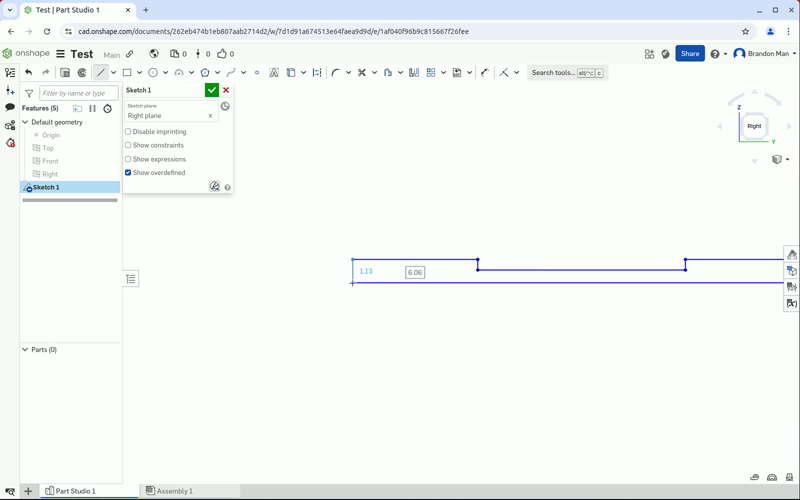
scroll(6)
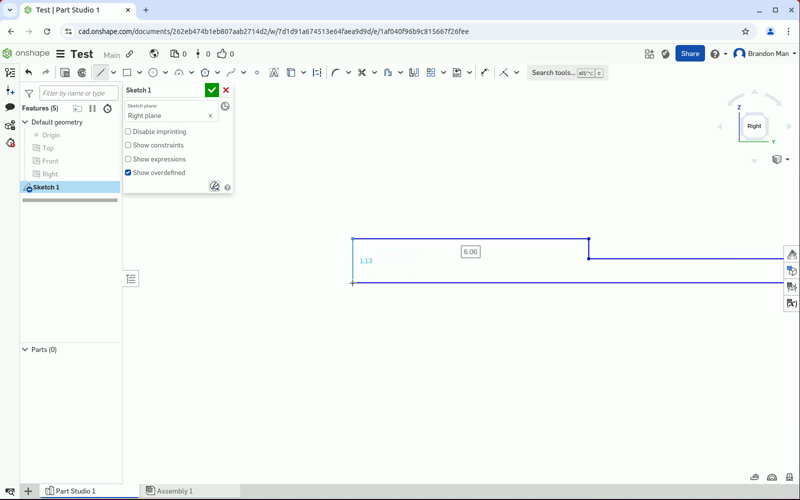
scroll(6)
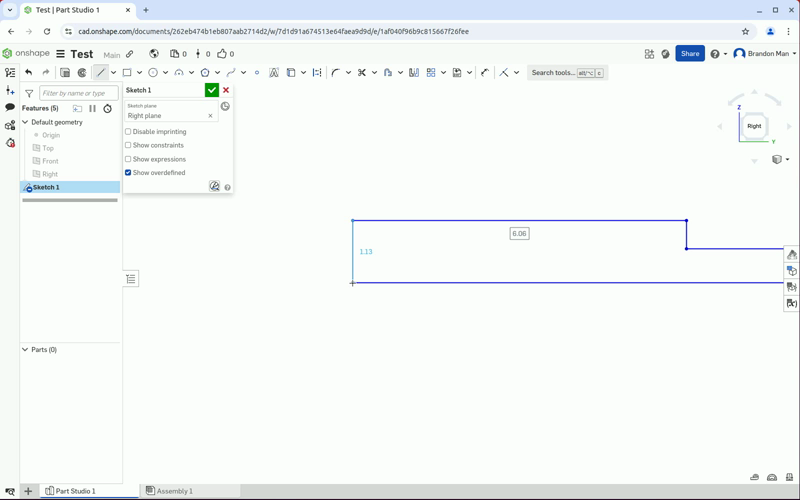
key_up(shift)
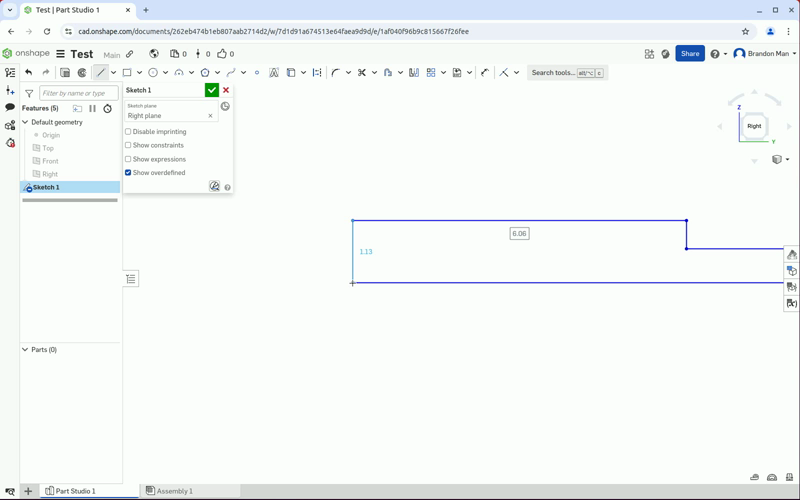
click(352, 282)
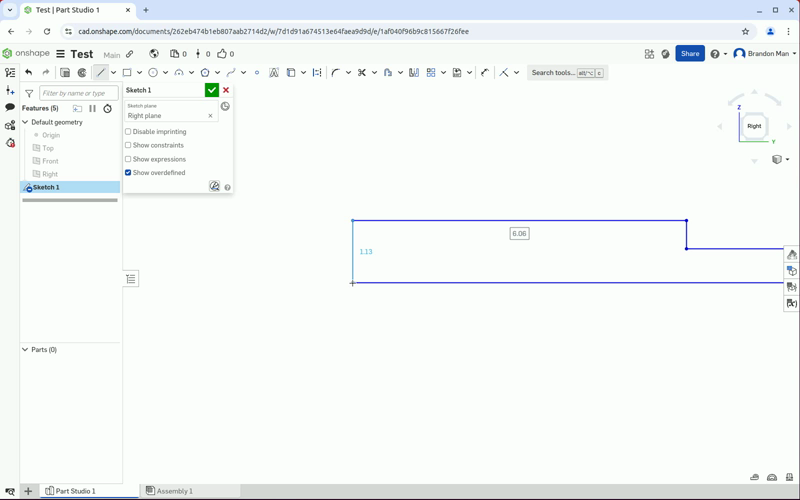
scroll(-6)
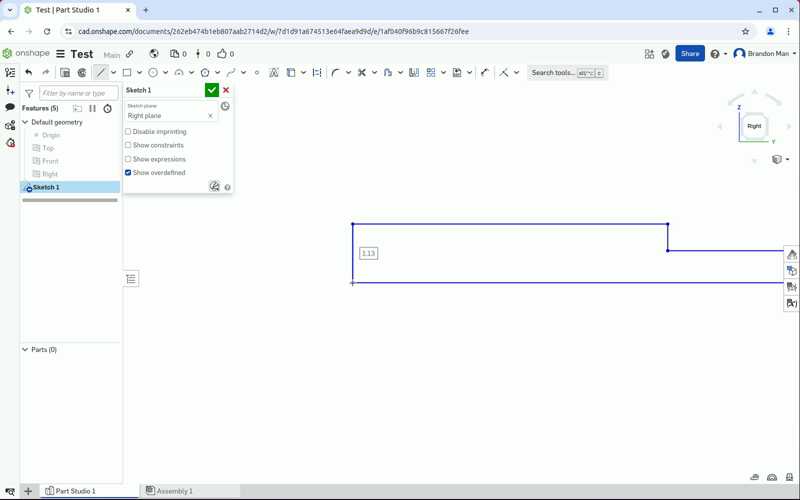
scroll(-6)
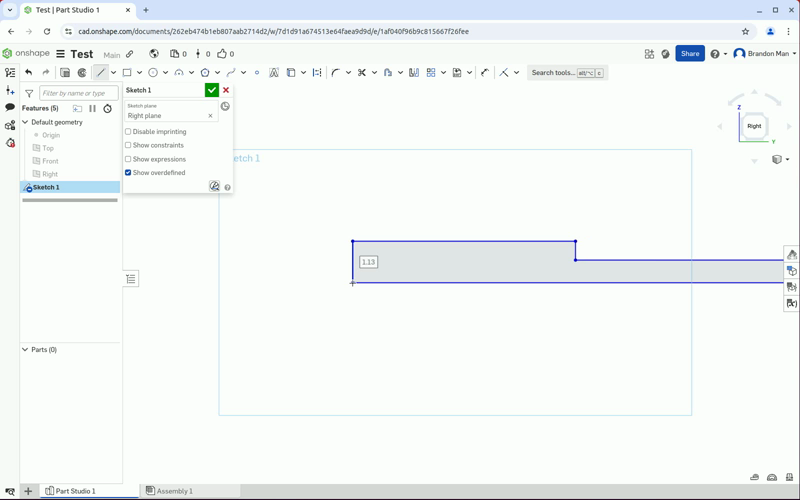
scroll(-6)
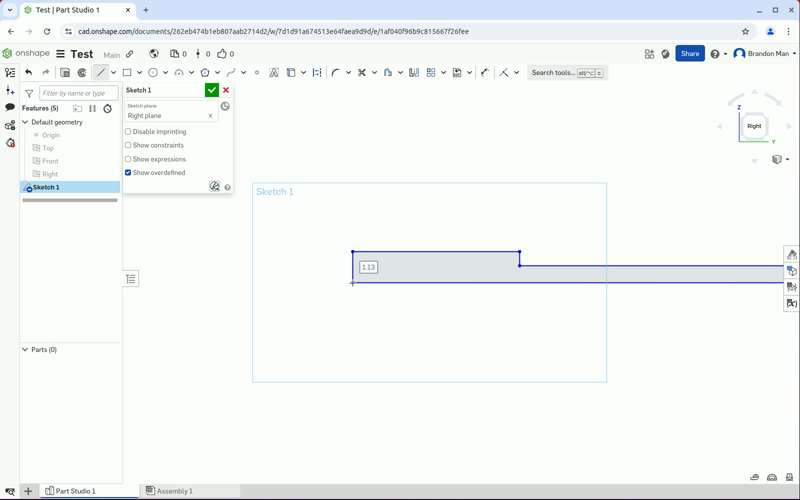
scroll(-6)
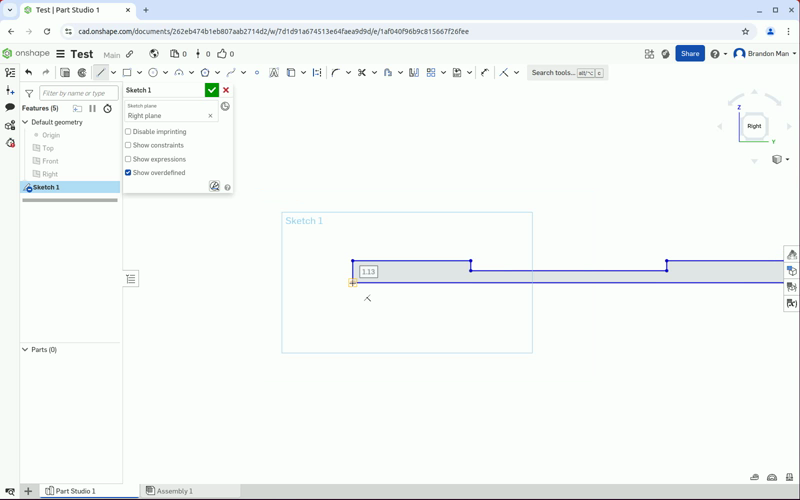
scroll(-6)
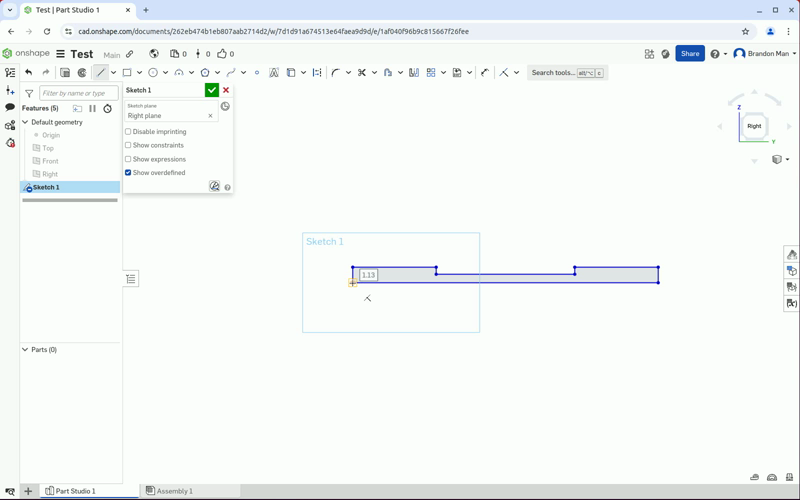
scroll(-6)
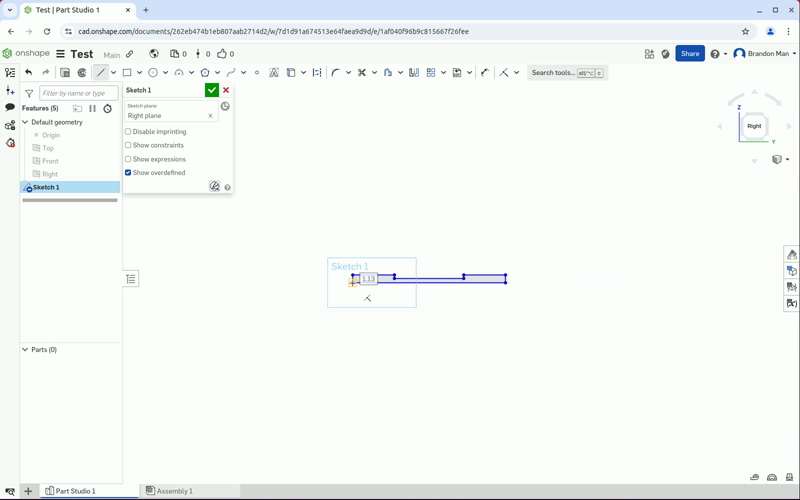
scroll(-6)
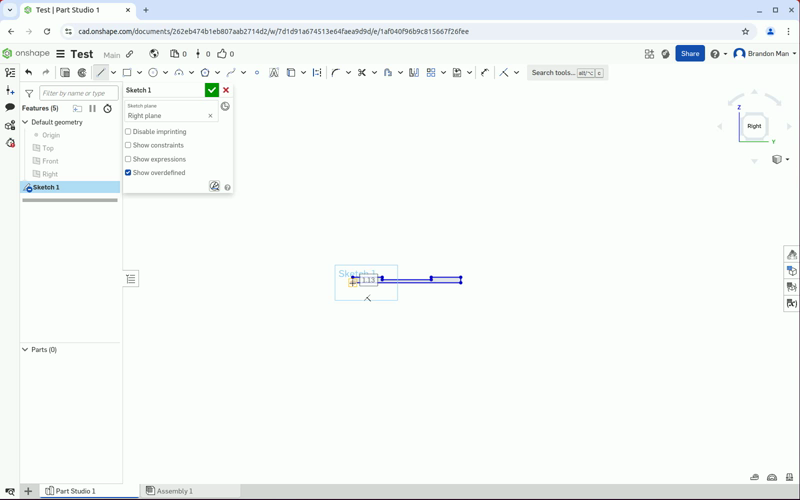
key(esc)
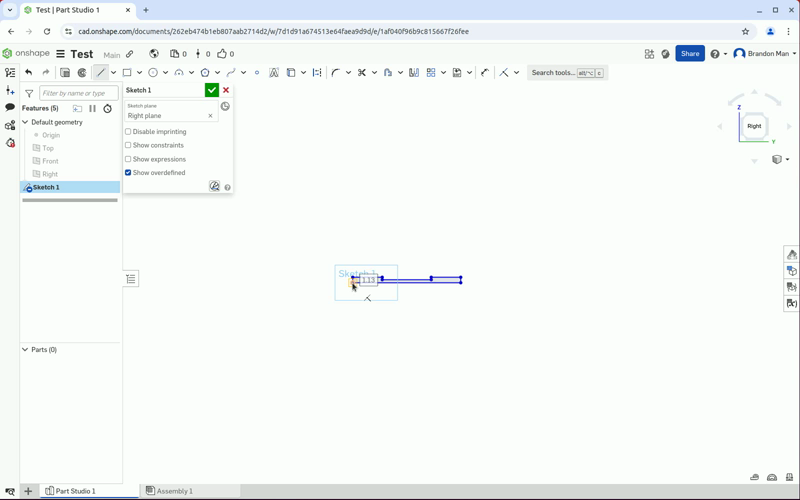
mouse_move(378, 277)
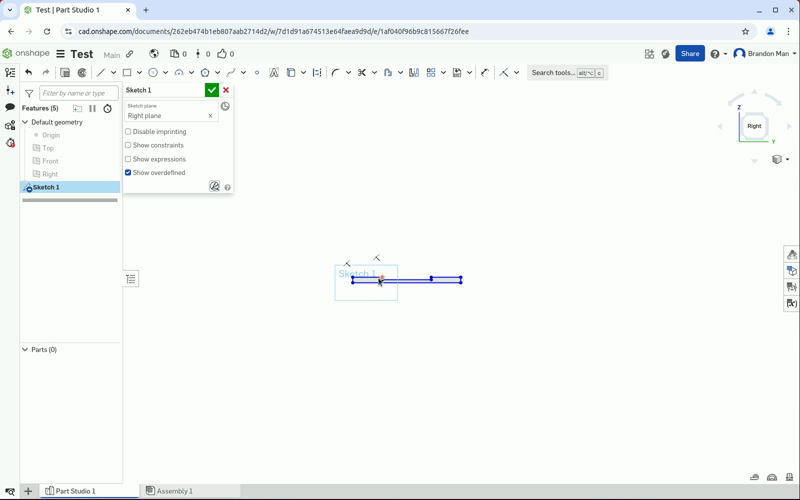
scroll(6)
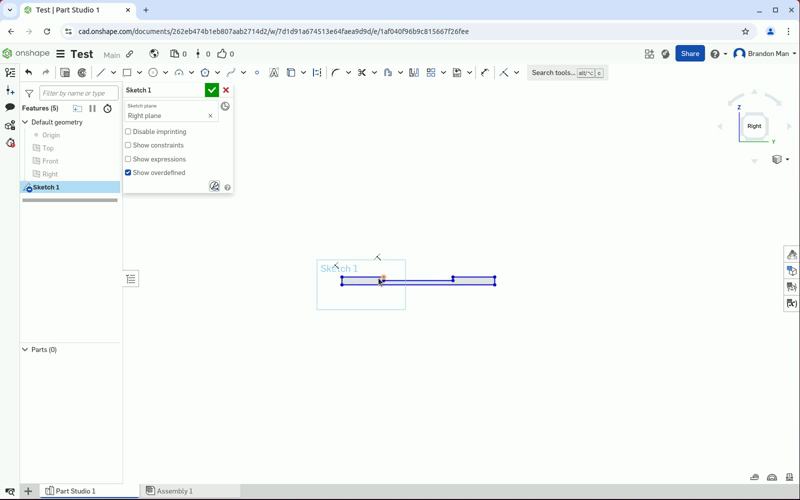
scroll(6)
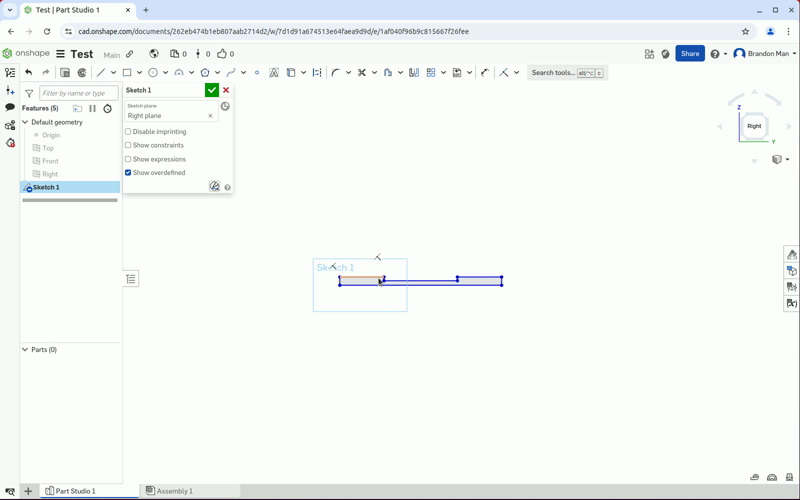
scroll(6)
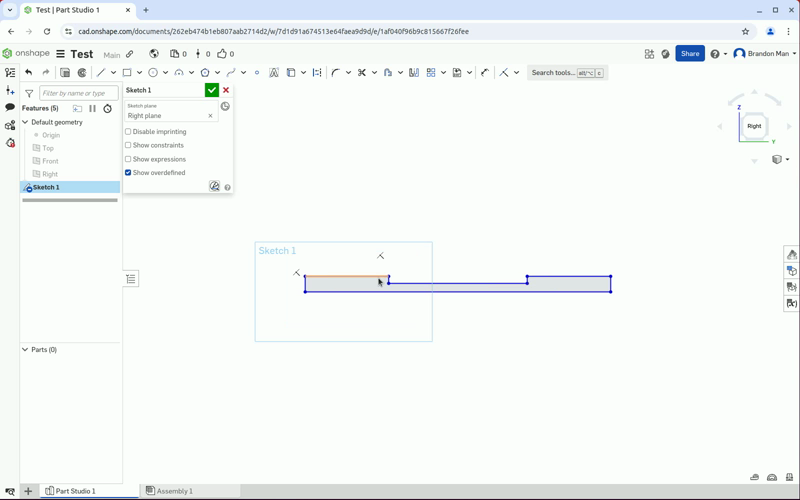
scroll(6)
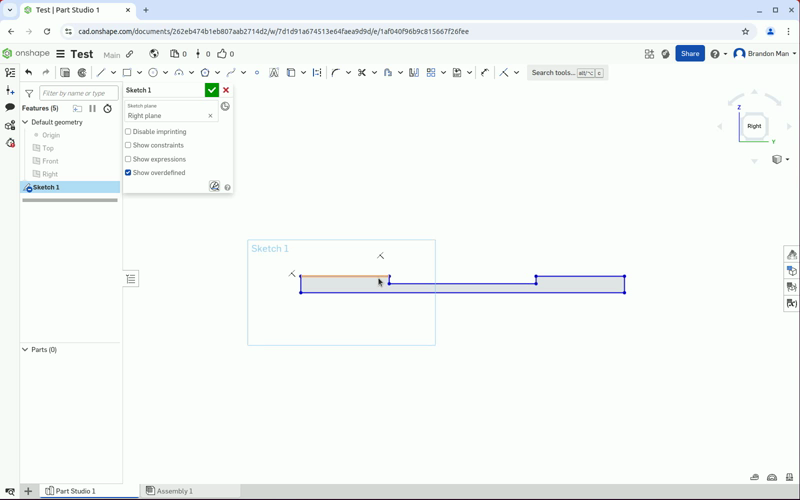
scroll(6)
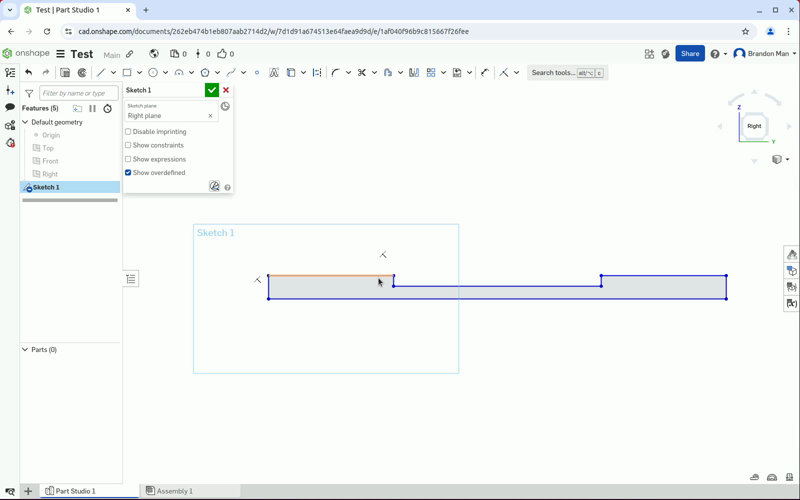
scroll(6)
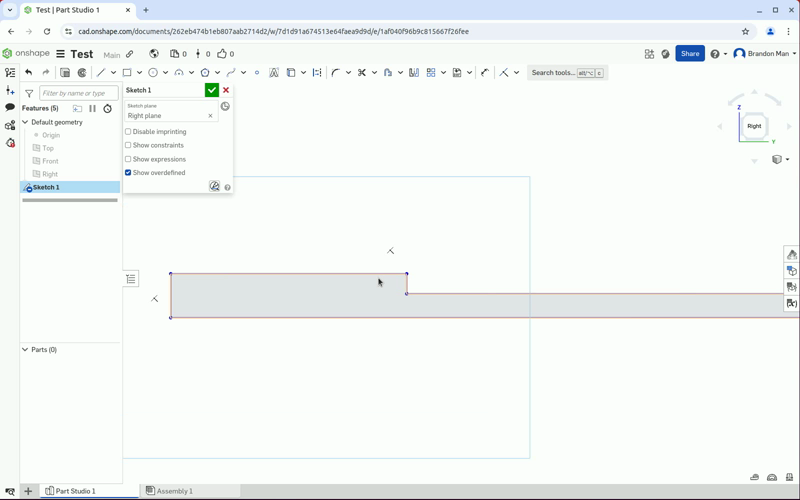
scroll(6)
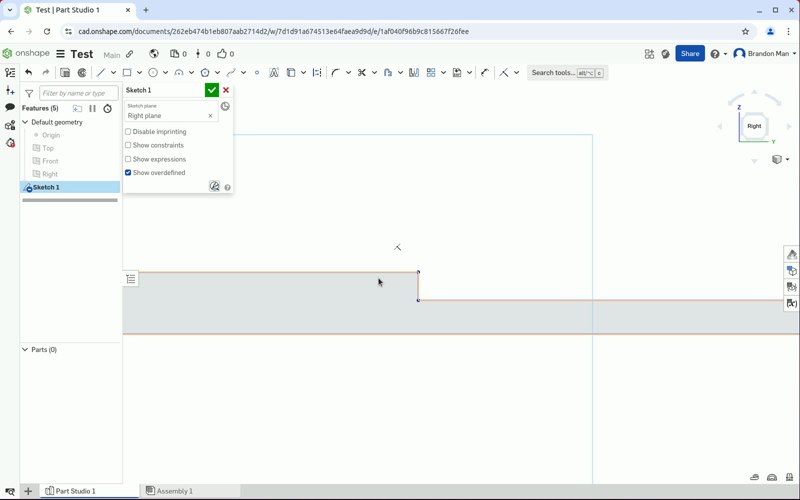
click(378, 277)
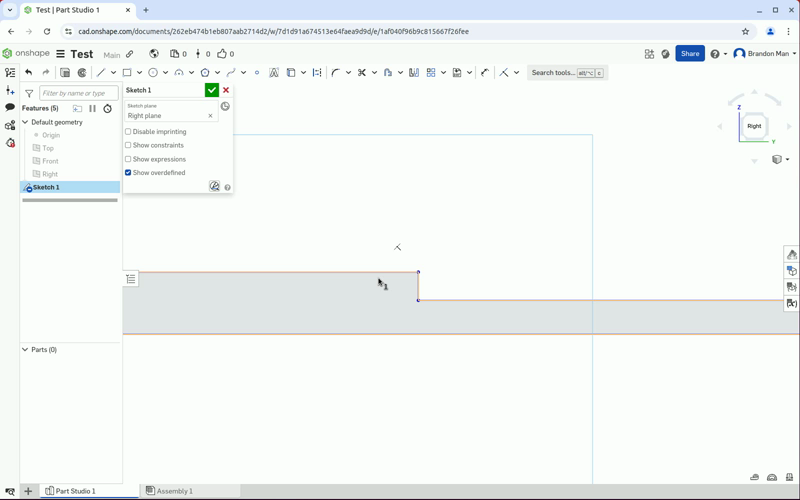
scroll(-6)
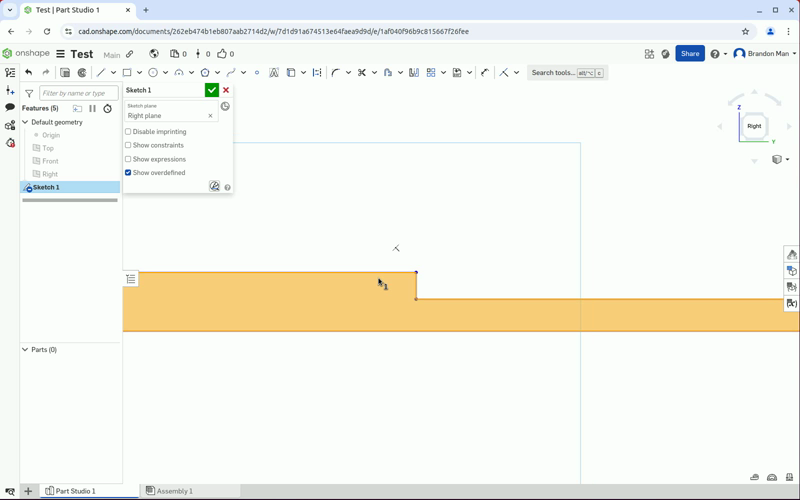
scroll(-6)
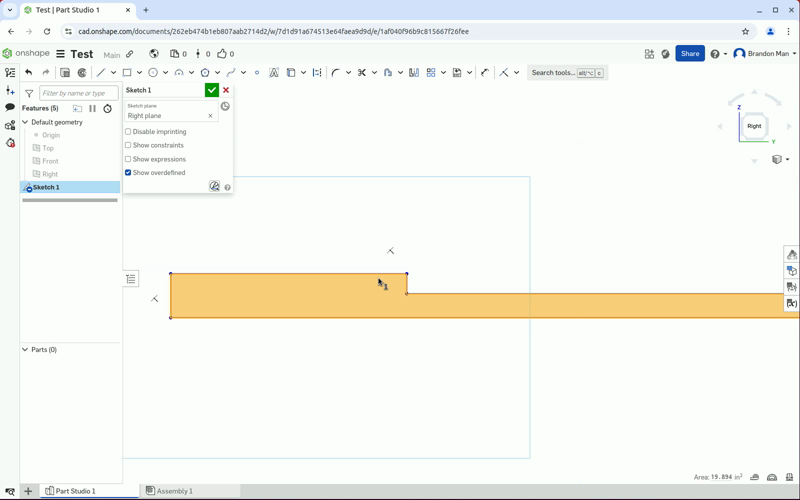
scroll(-6)
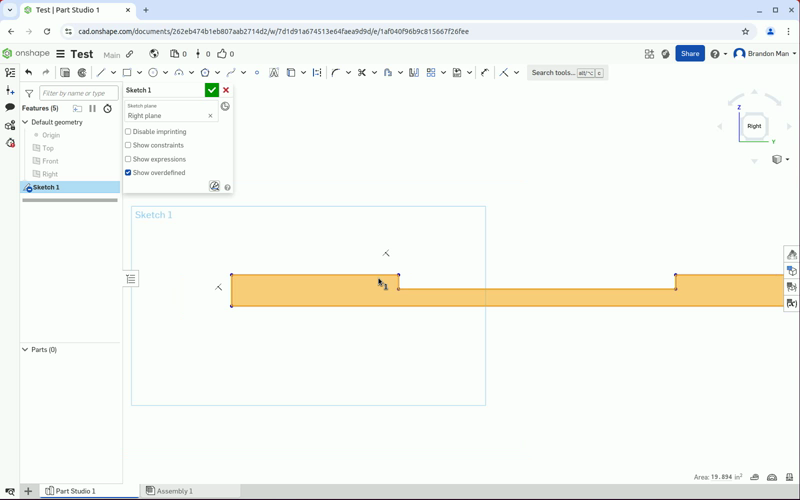
scroll(-6)
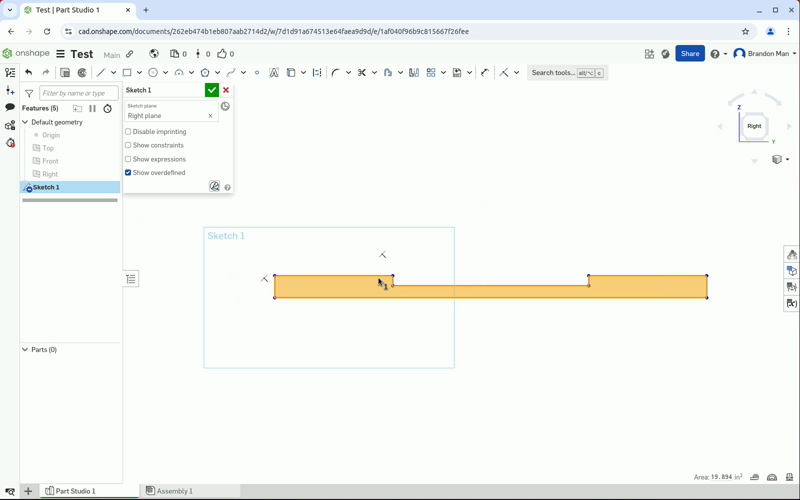
scroll(-6)
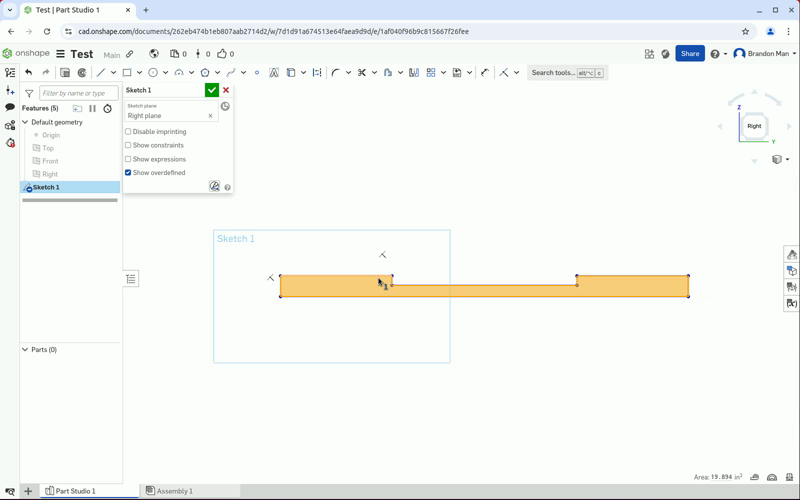
scroll(-6)
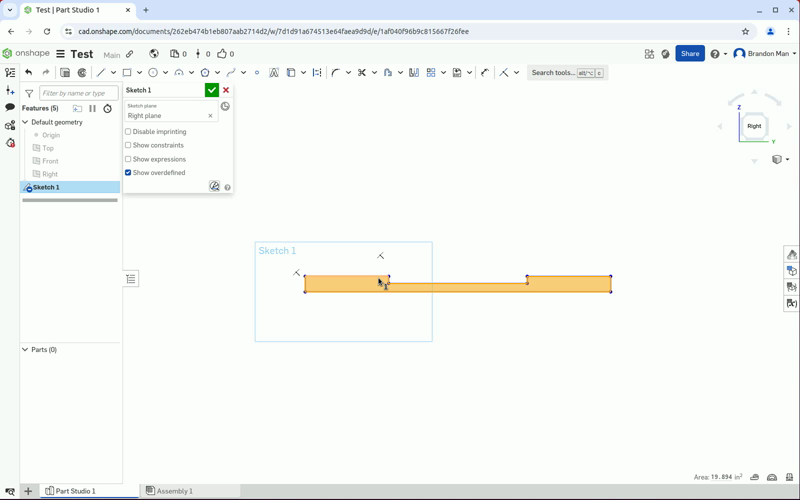
scroll(-6)
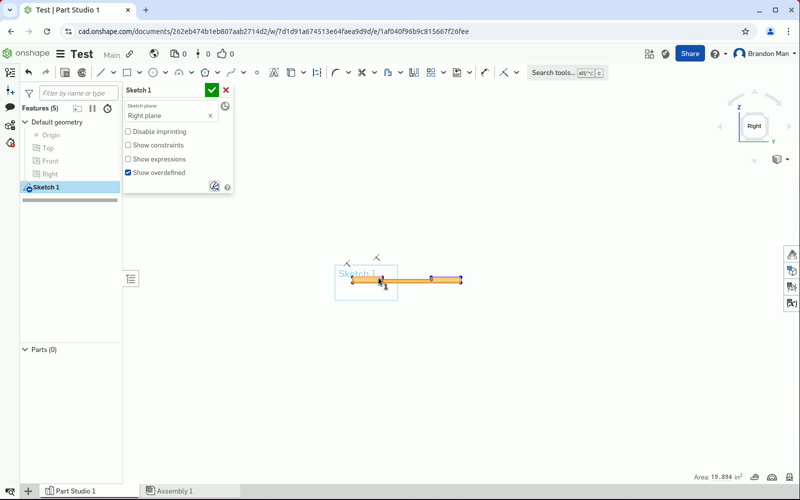
mouse_move(73, 352)
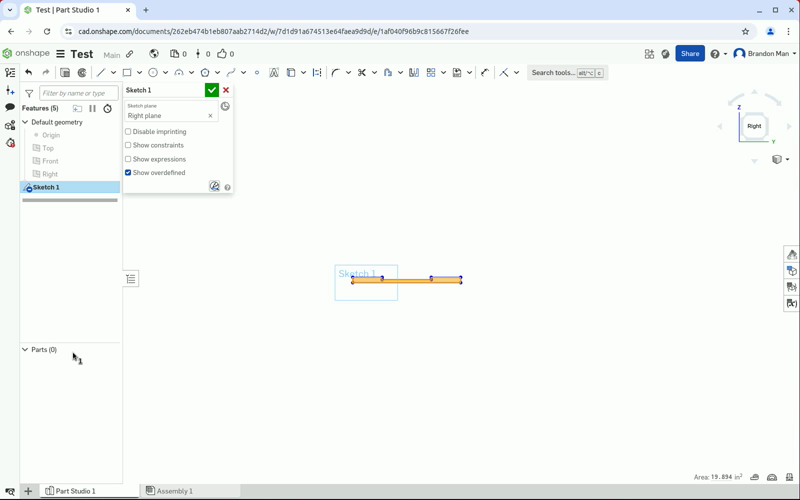
key(shift+y)
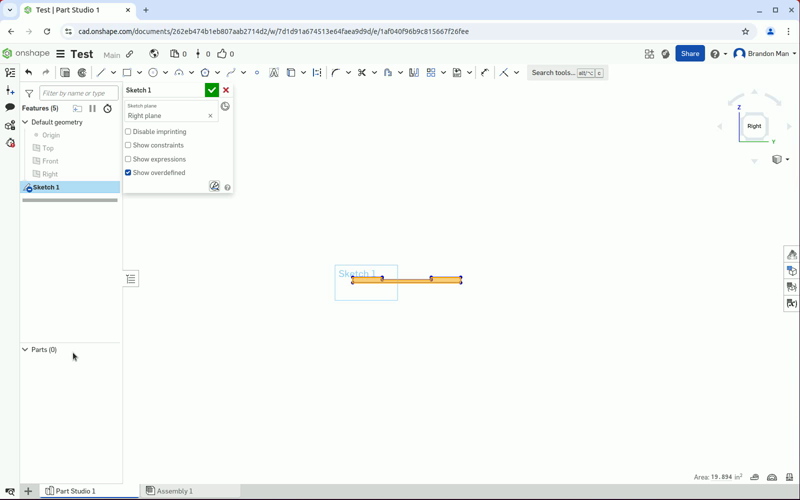
key(shift+e)
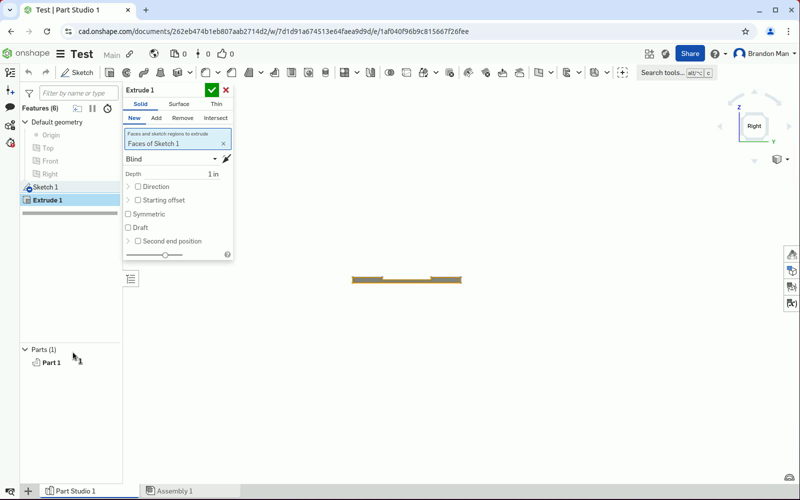
mouse_move(143, 106)
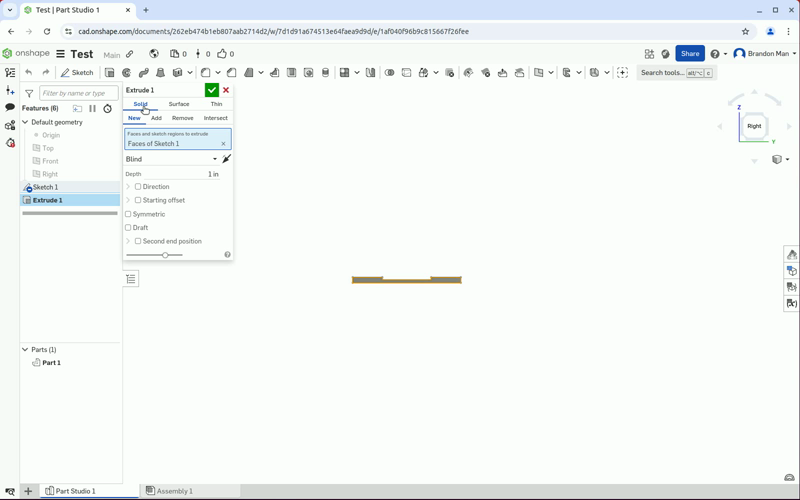
click(143, 106)
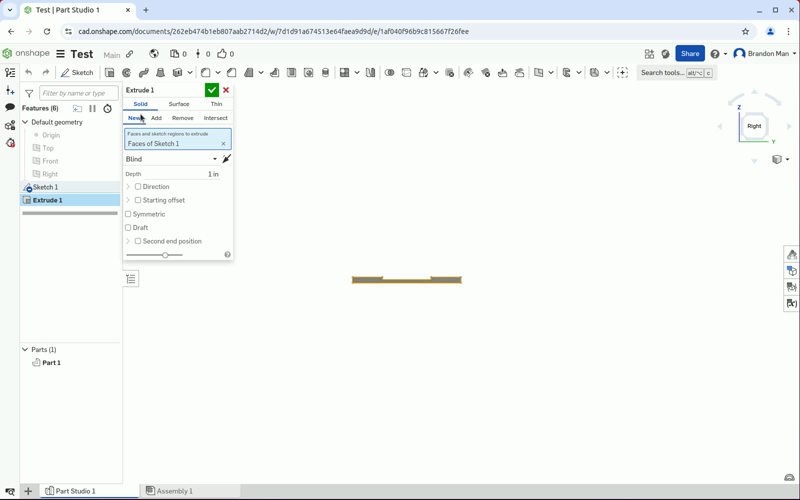
mouse_move(137, 120)
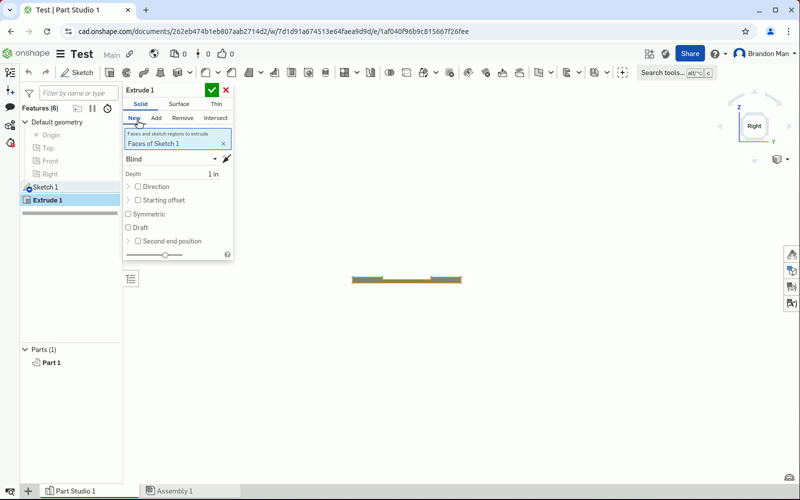
click(137, 120)
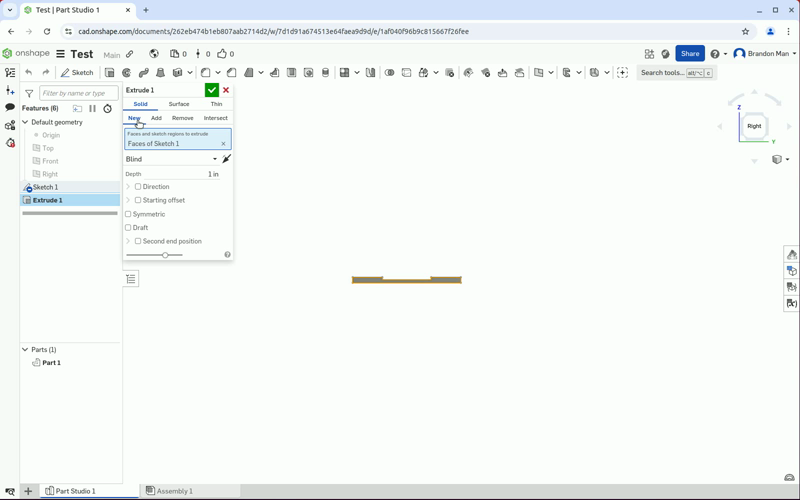
key(tab, 4)
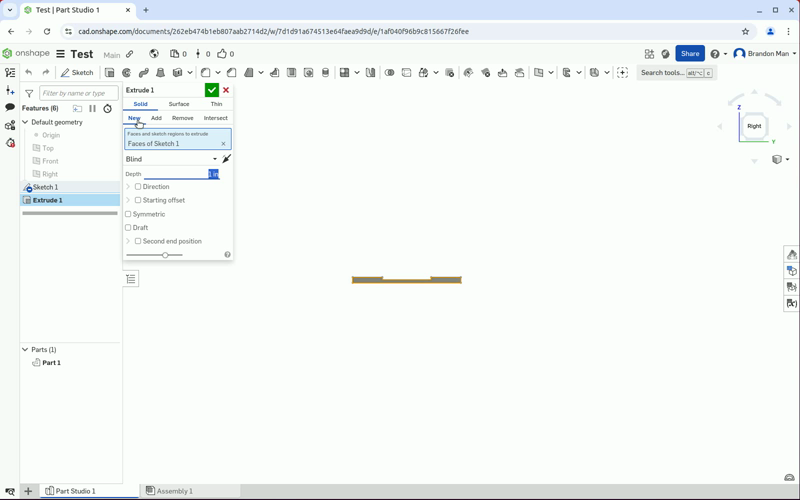
text(2.166)
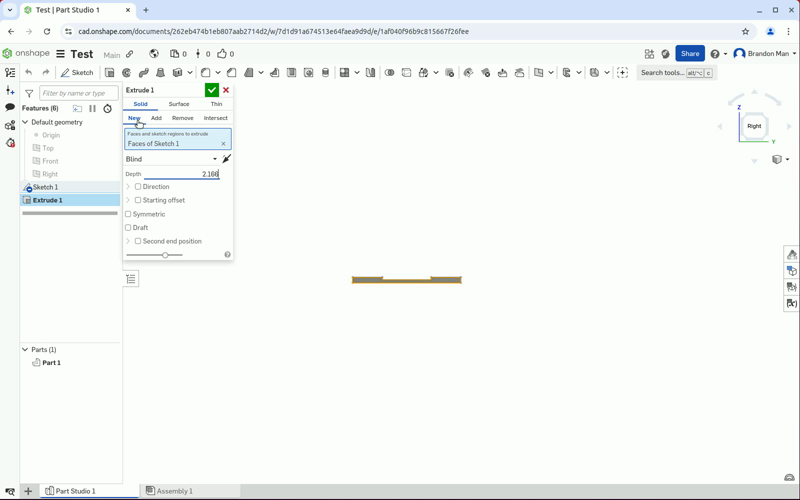
key(enter)
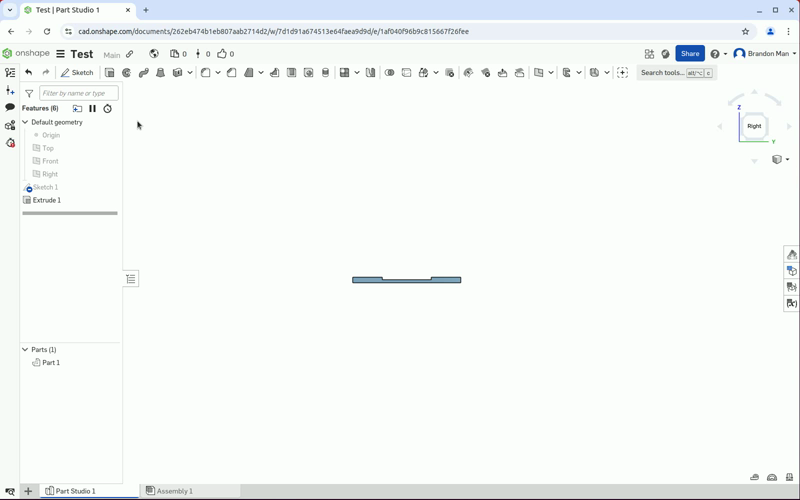
key(shift+h)
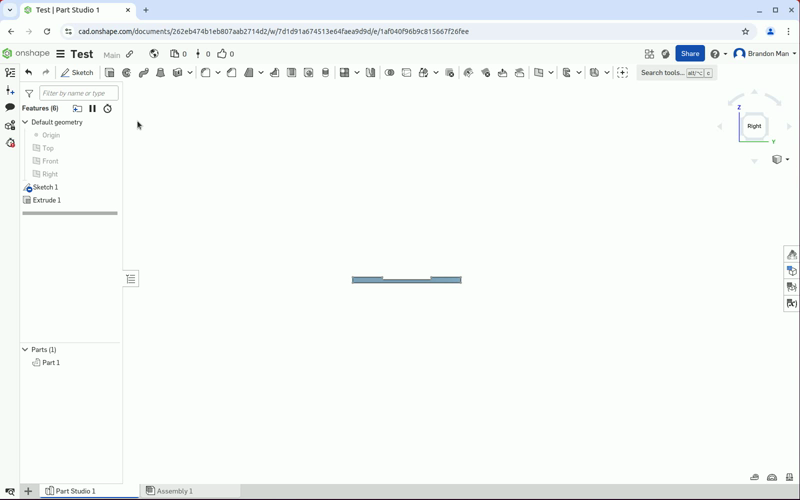
key(shift+h)
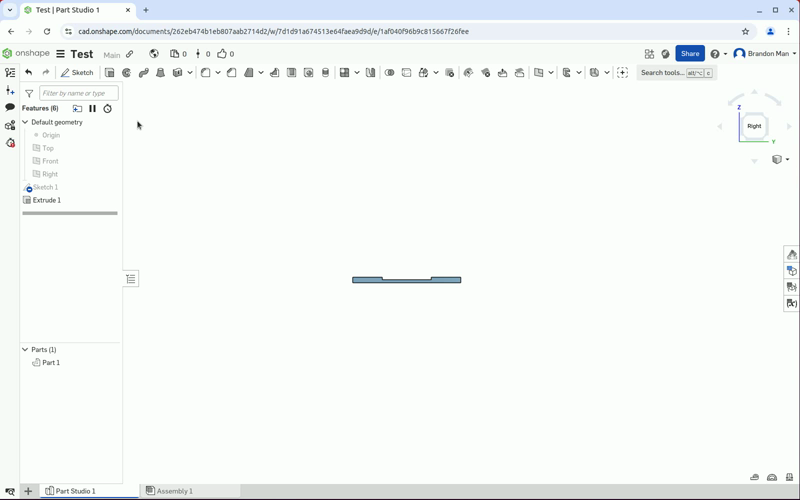
mouse_move(73, 189)
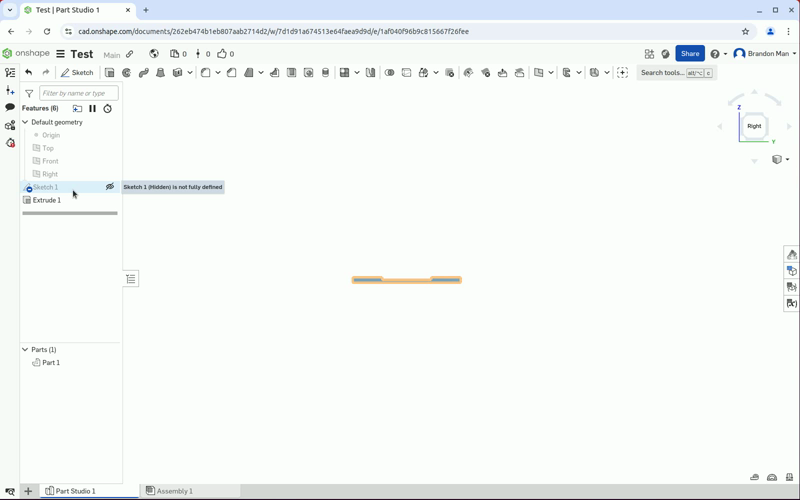
click(73, 189)
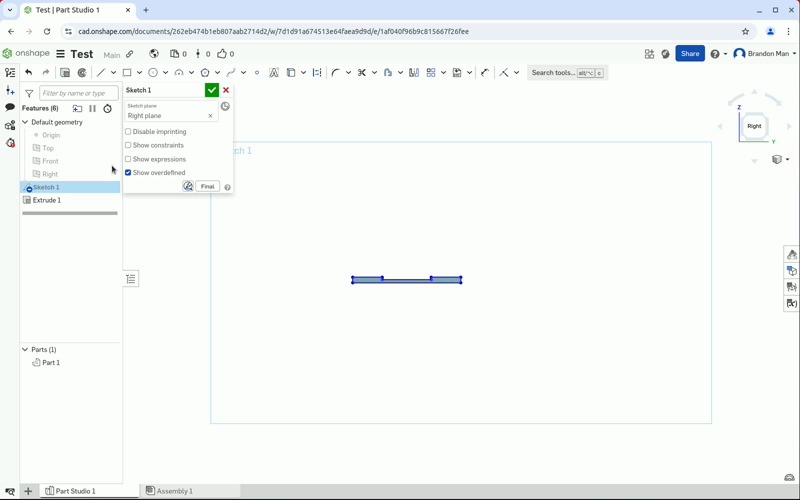
mouse_move(229, 92)
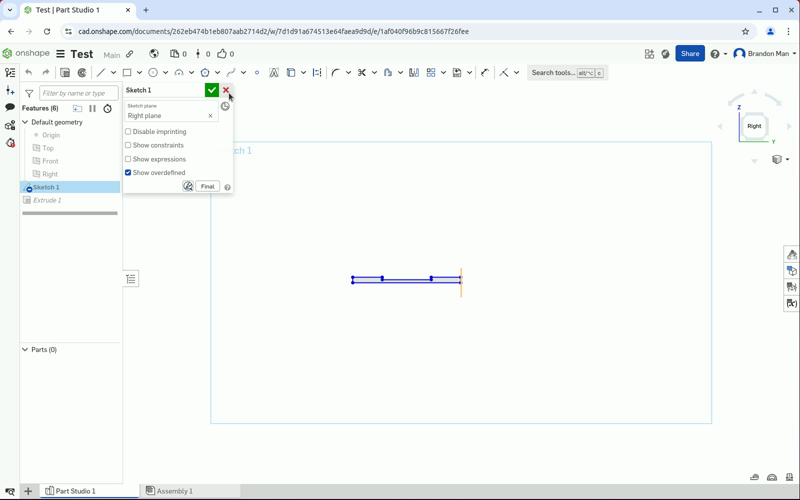
click(229, 92)
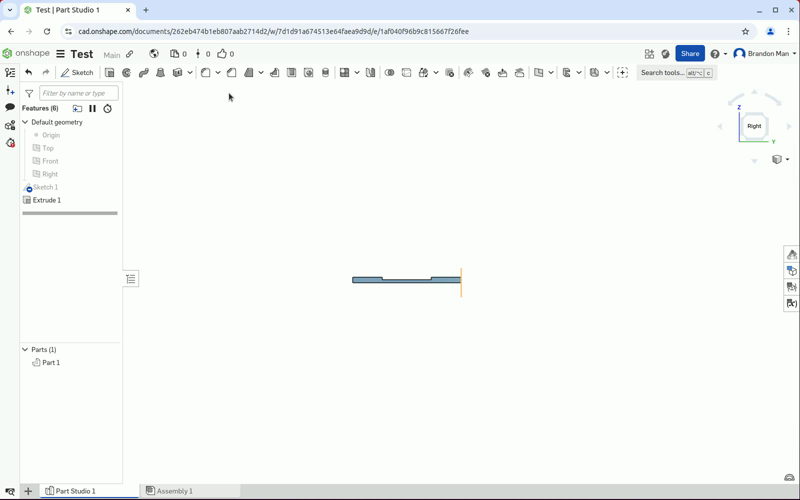
mouse_move(73, 352)
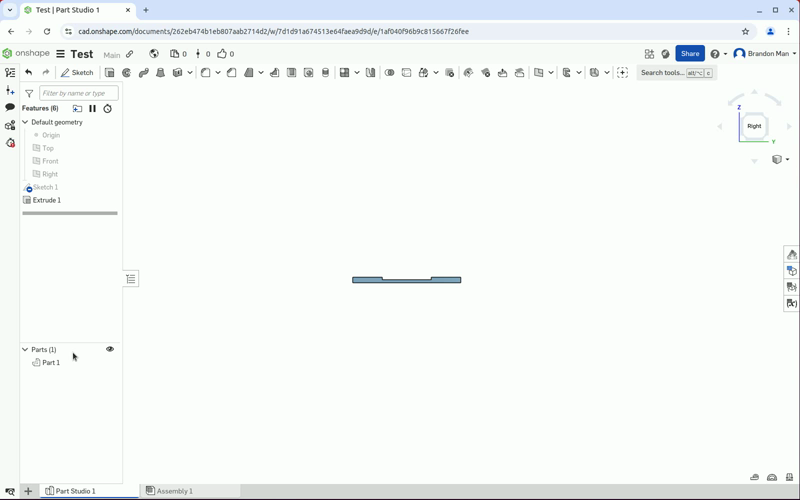
key(y)
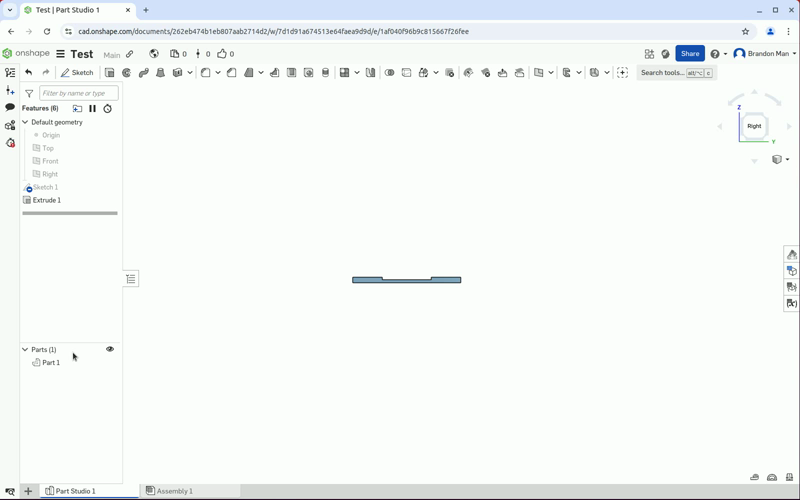
key(shift+p)
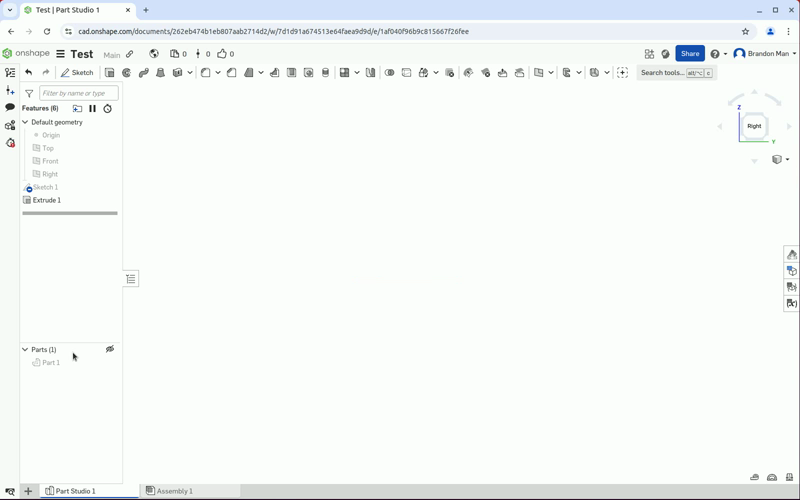
key(space)
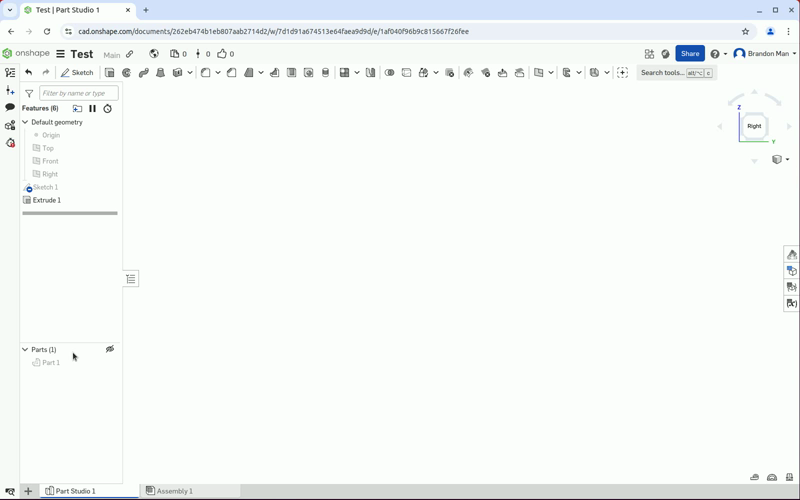
key_down(shift)
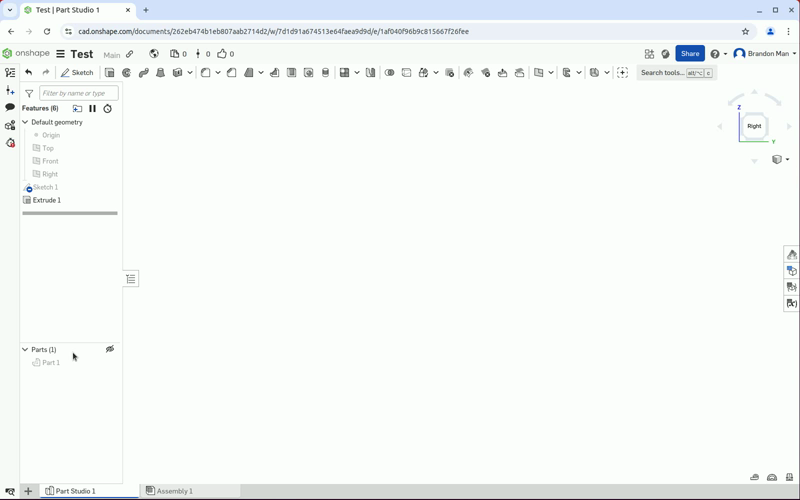
key(right)
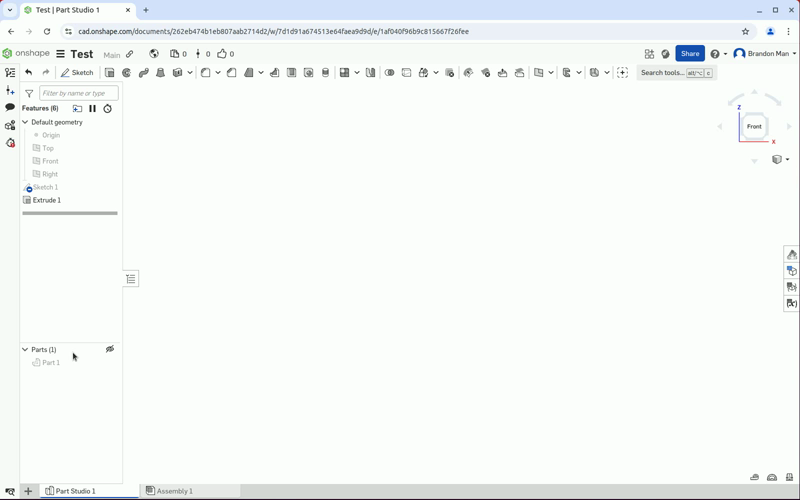
key_up(shift)
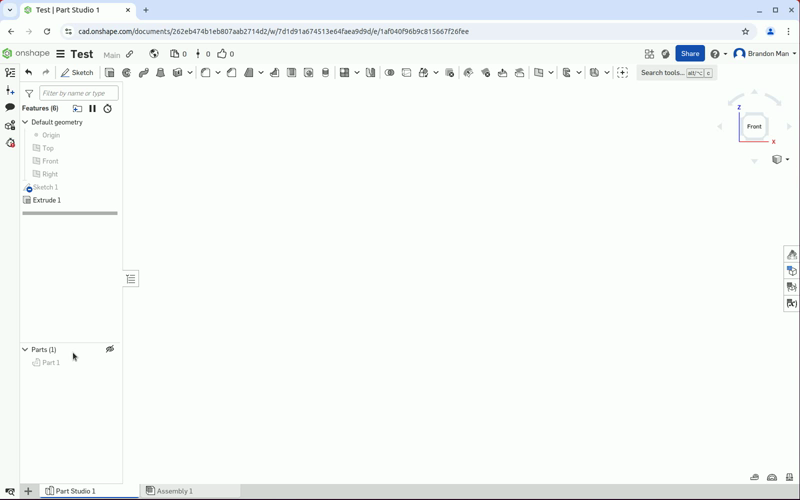
key(space)
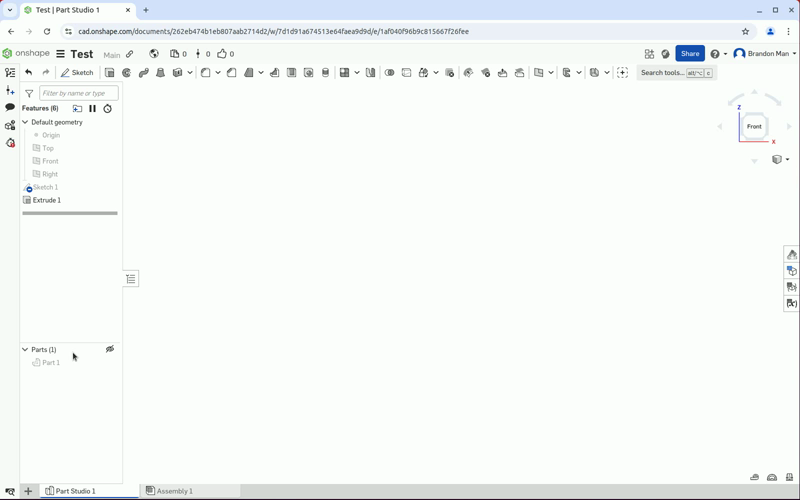
key_down(shift)
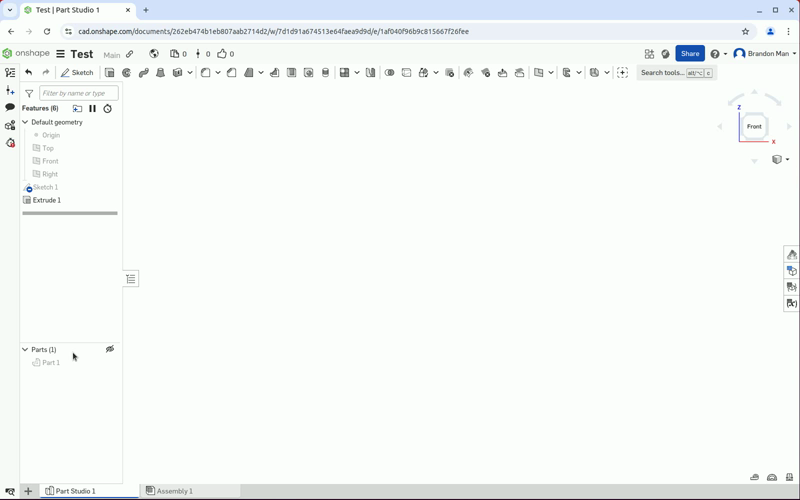
key(down)
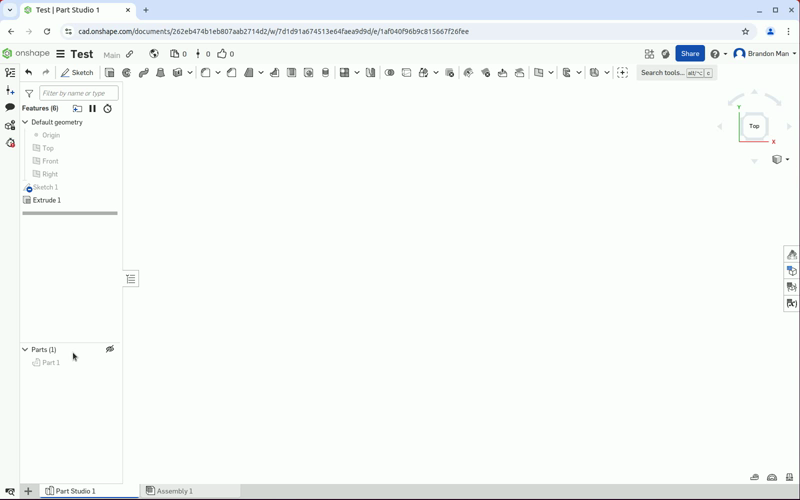
key_up(shift)
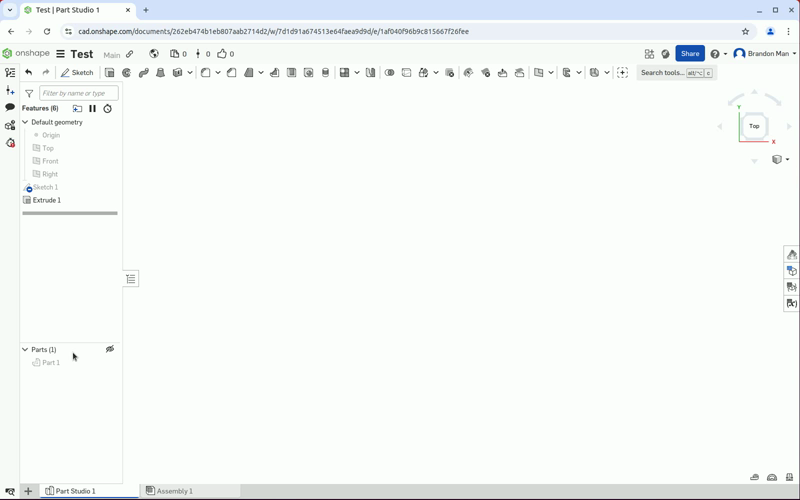
mouse_move(73, 352)
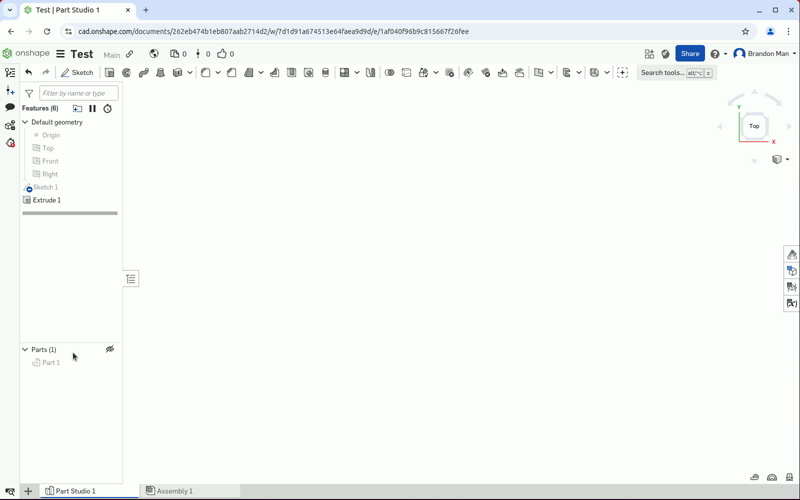
key(shift+y)
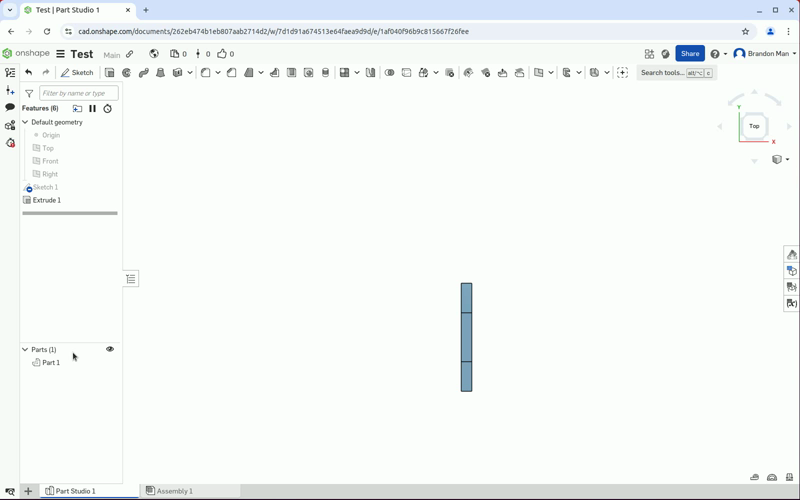
mouse_move(541, 75)
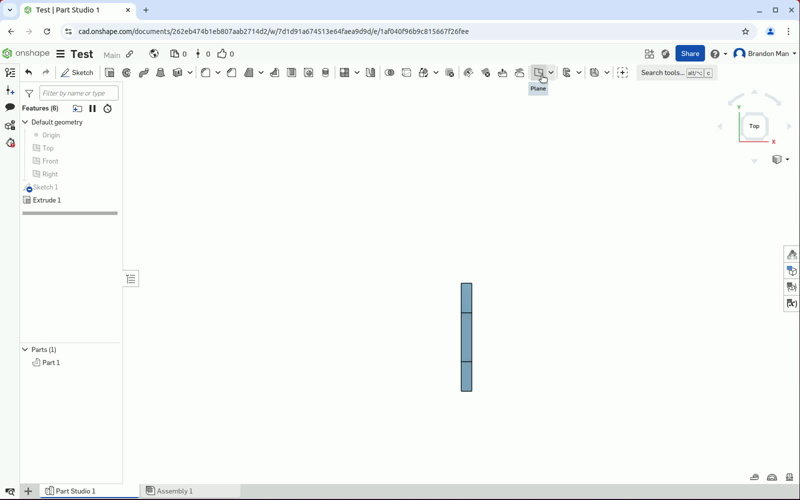
click(541, 75)
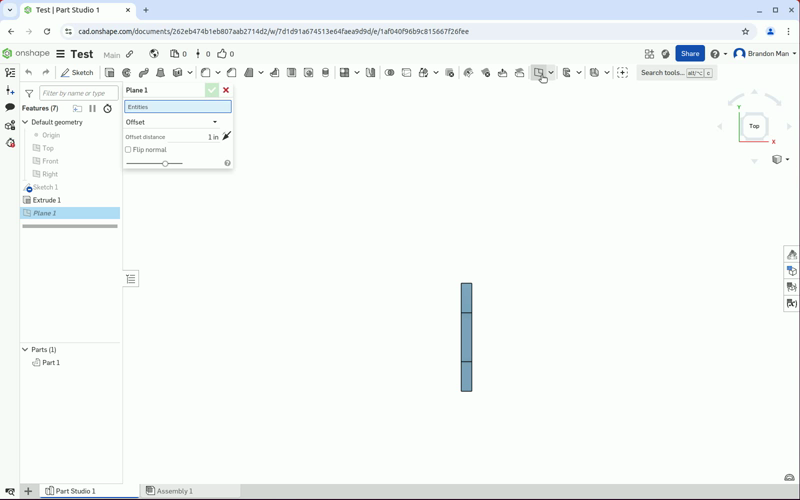
mouse_move(73, 150)
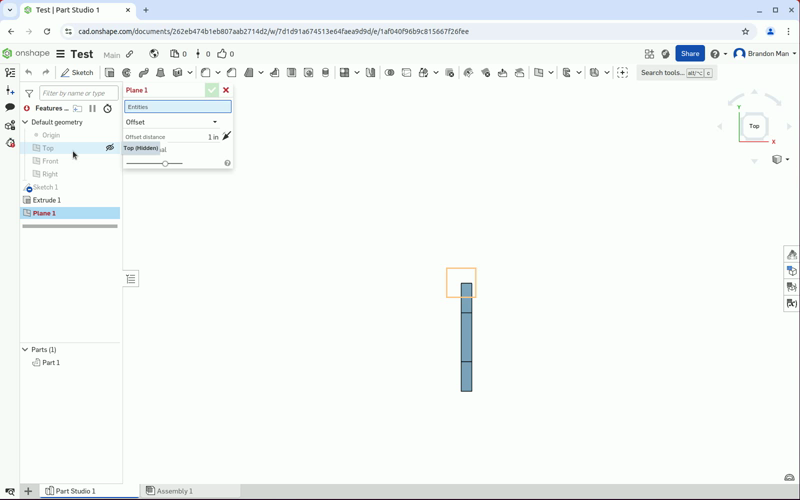
click(73, 150)
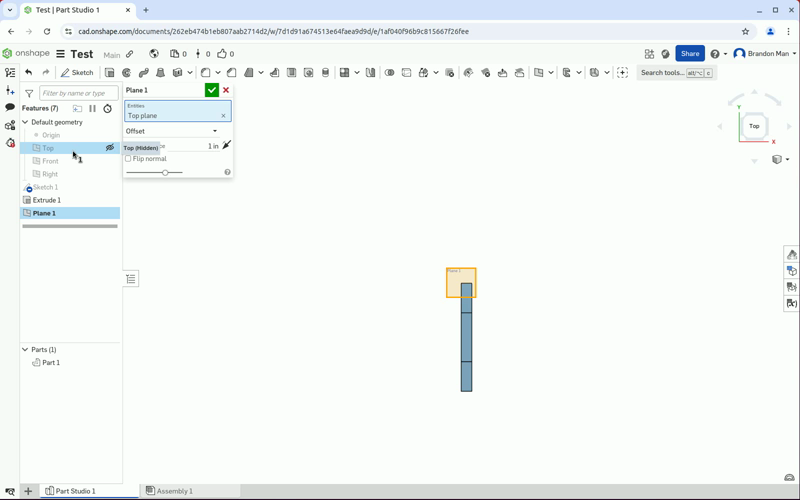
key(tab, 2)
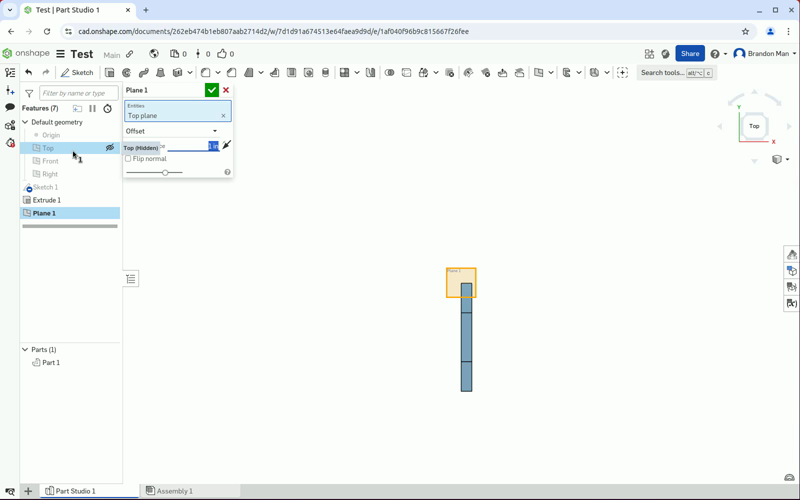
text(0.709)
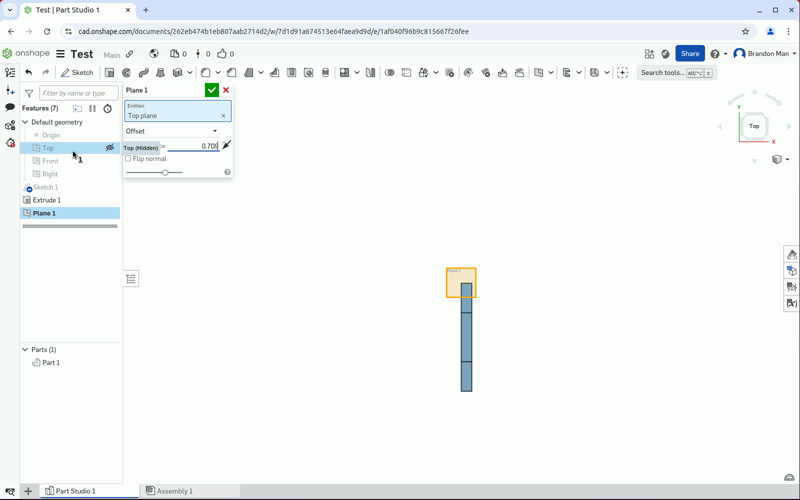
key(enter, 2)
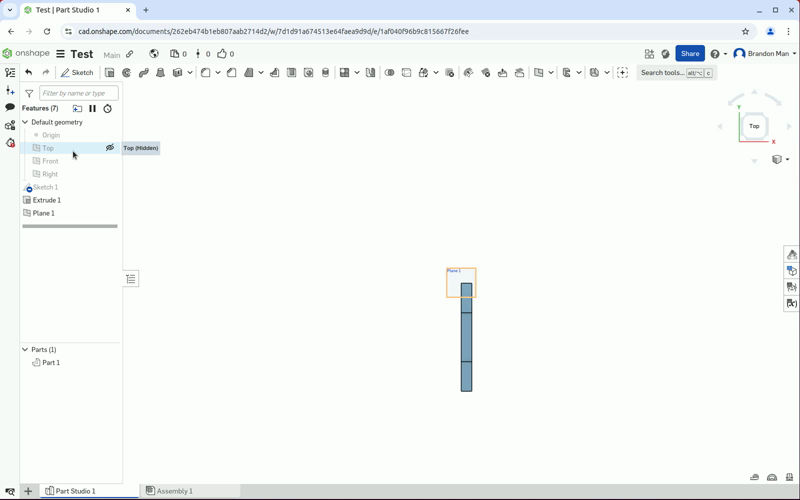
key(shift+s)
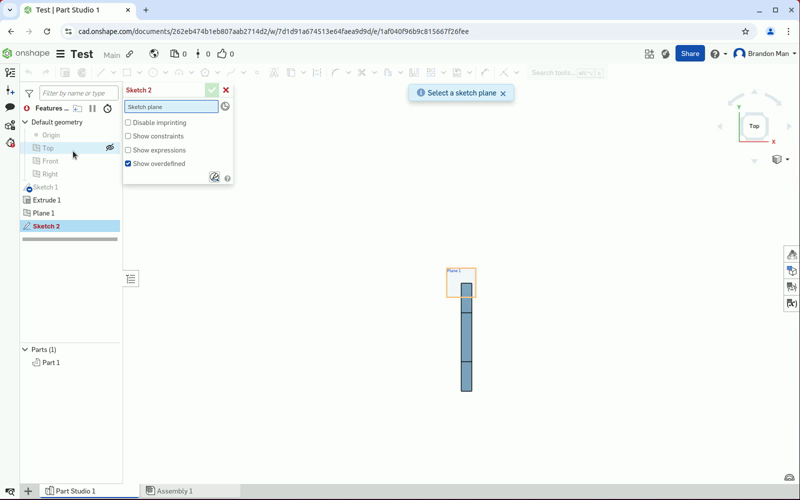
mouse_move(73, 215)
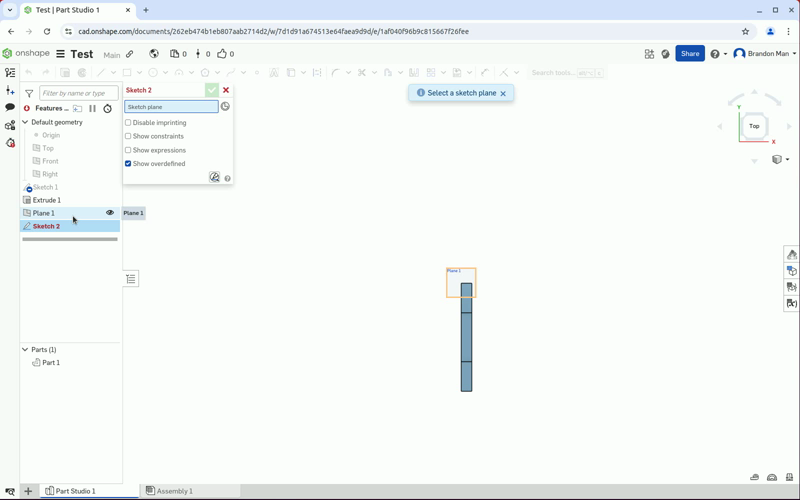
click(73, 215)
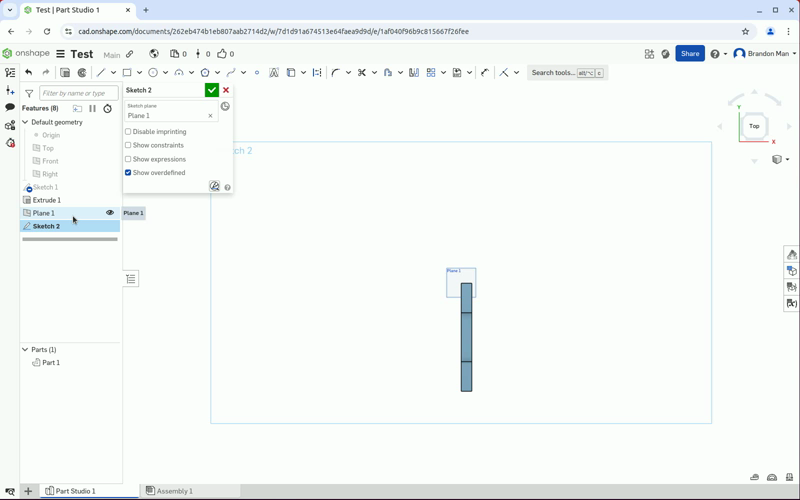
mouse_move(73, 352)
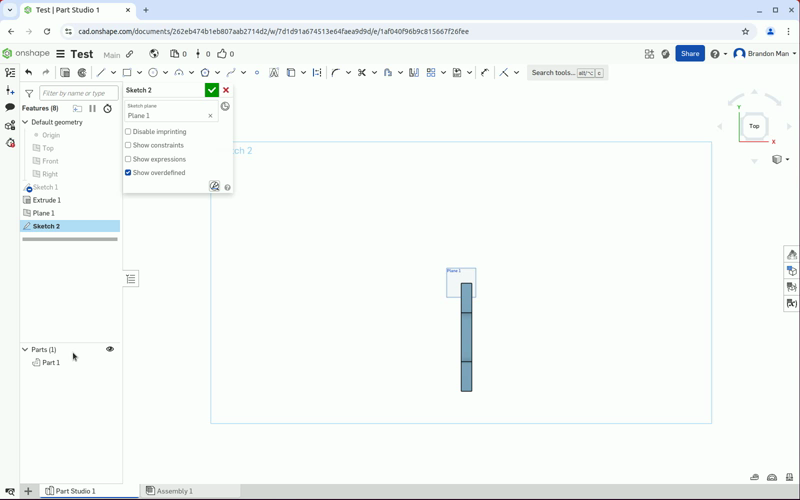
key(y)
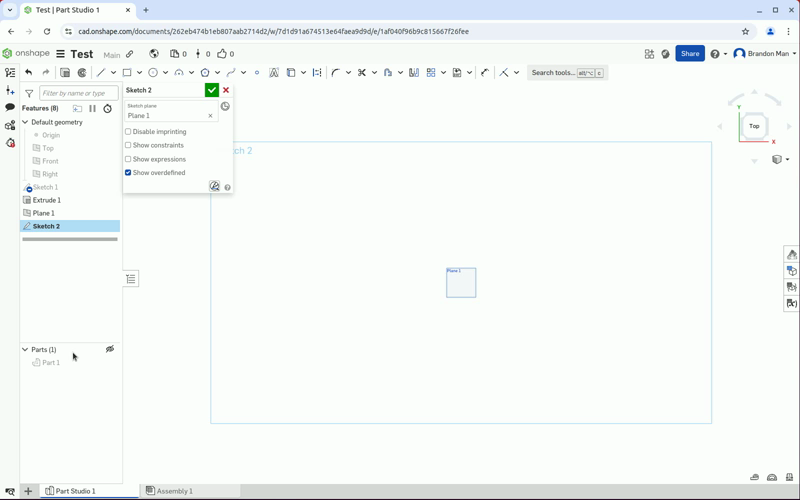
key(l)
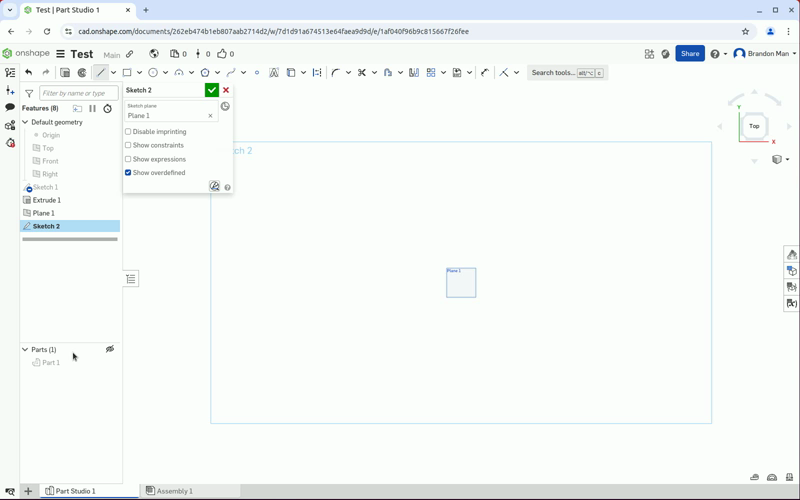
key_down(shift)
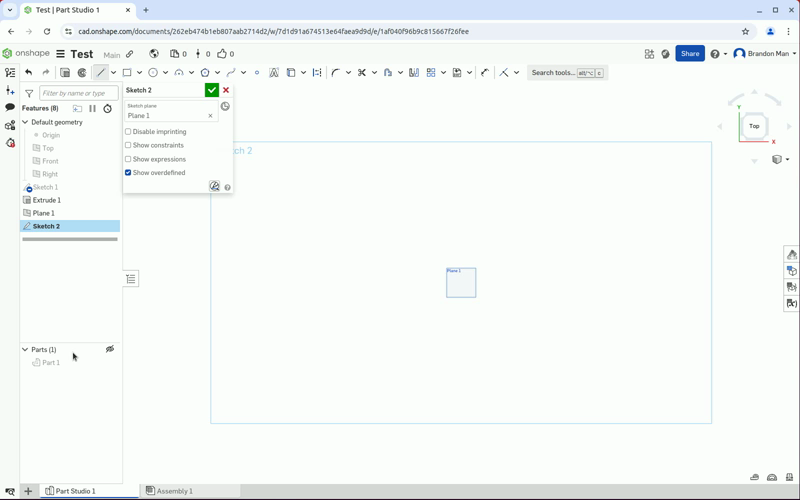
mouse_move(461, 339)
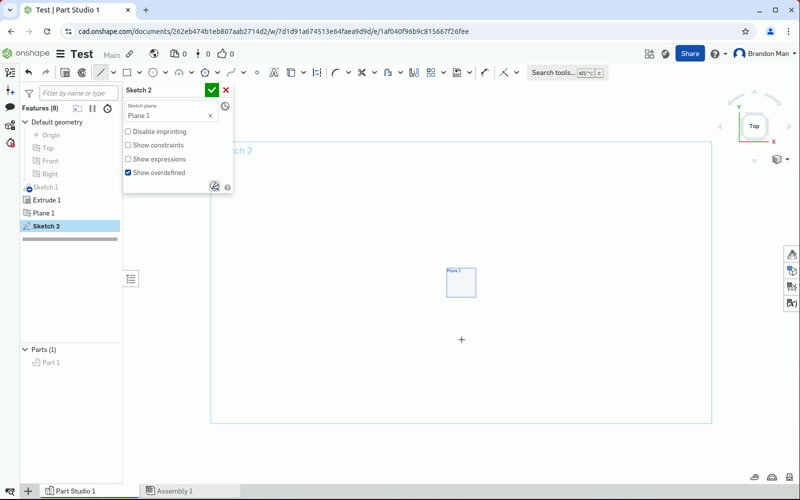
click(461, 339)
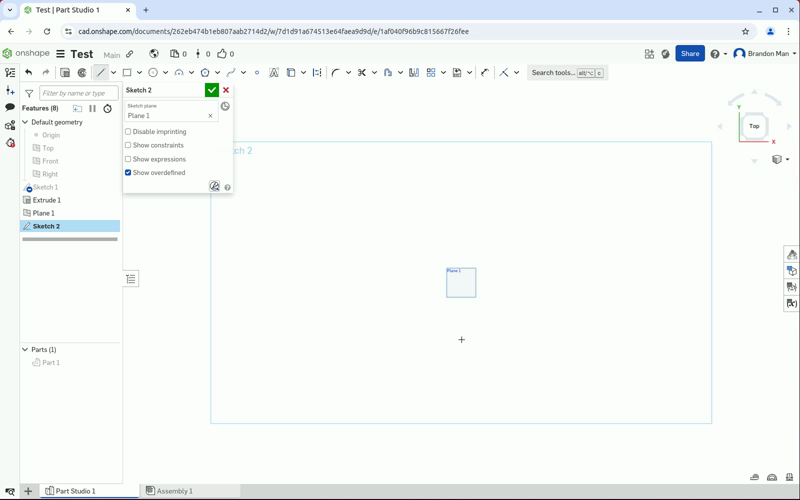
key_up(shift)
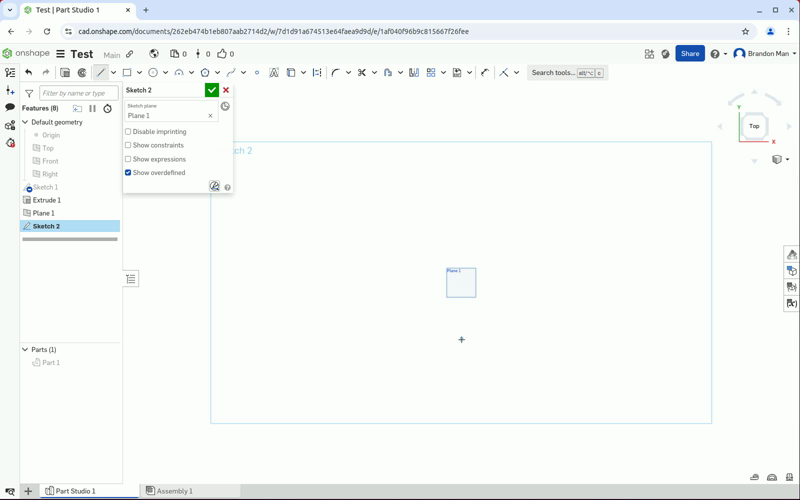
key_down(shift)
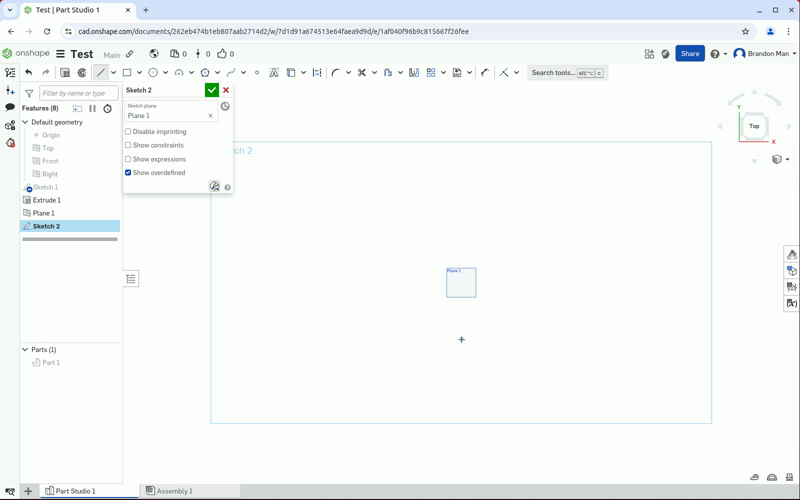
mouse_move(492, 339)
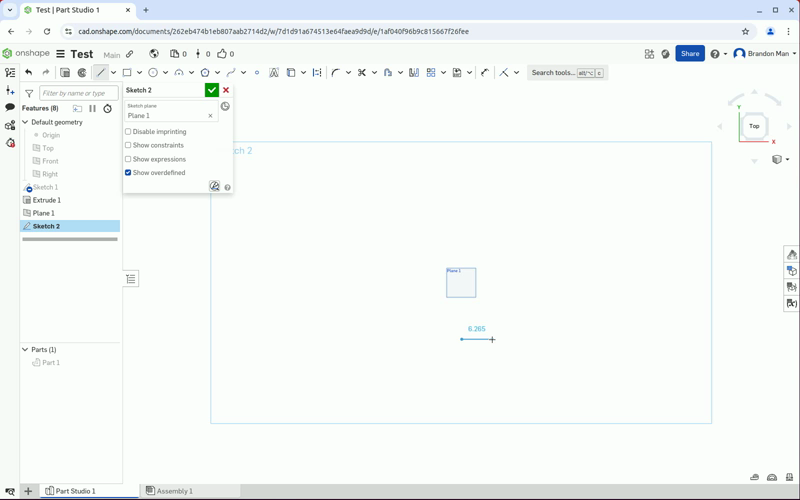
mouse_move(471, 339)
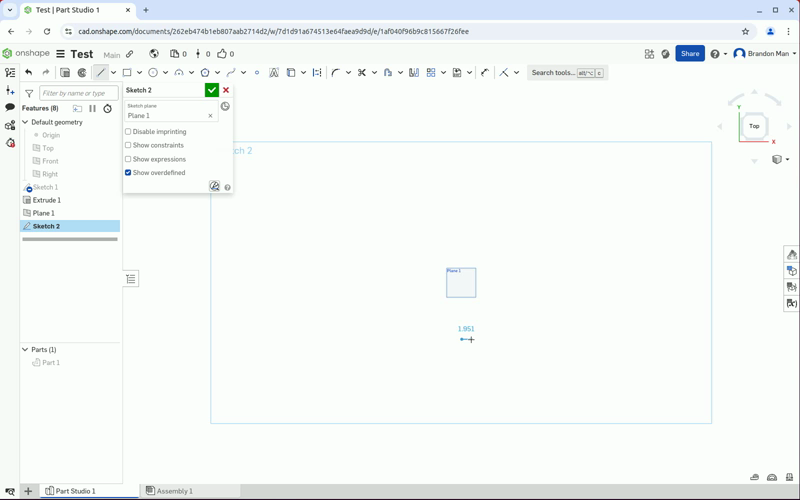
click(471, 339)
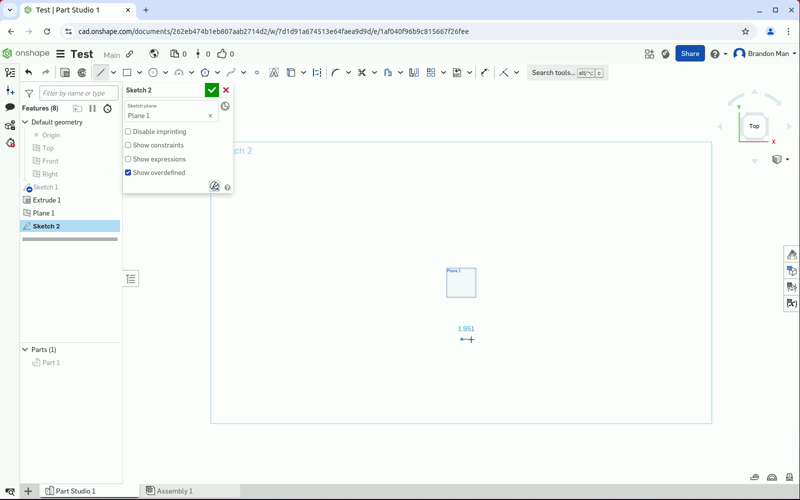
key_up(shift)
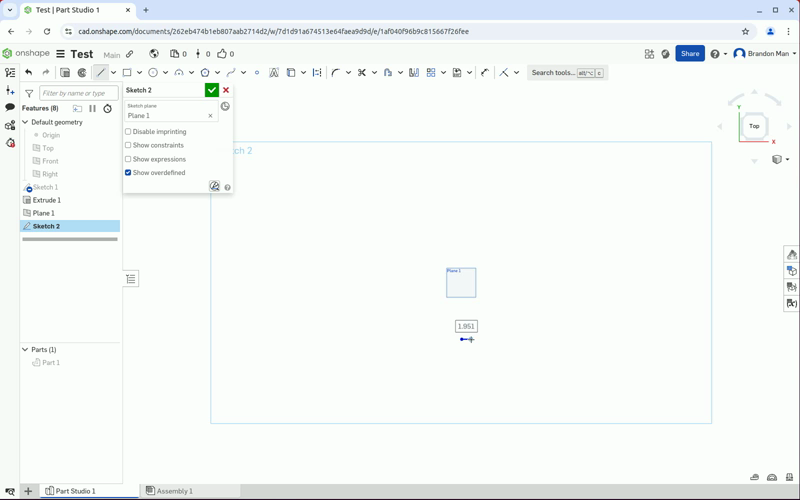
key_down(shift)
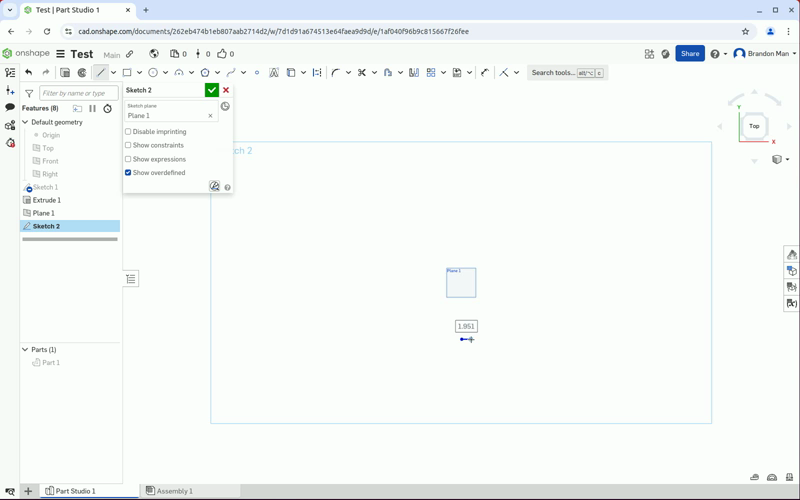
mouse_move(501, 339)
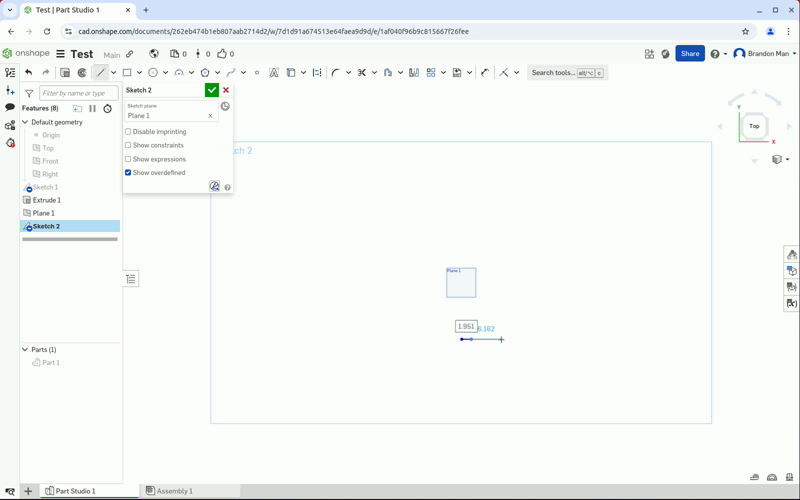
mouse_move(471, 336)
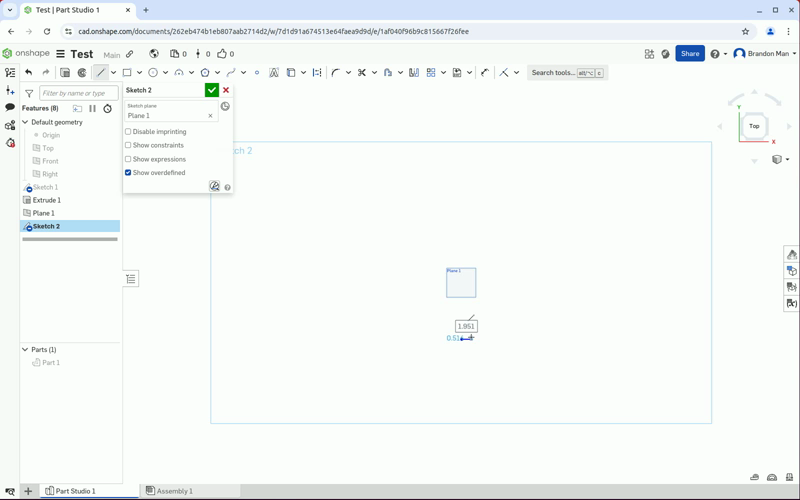
scroll(6)
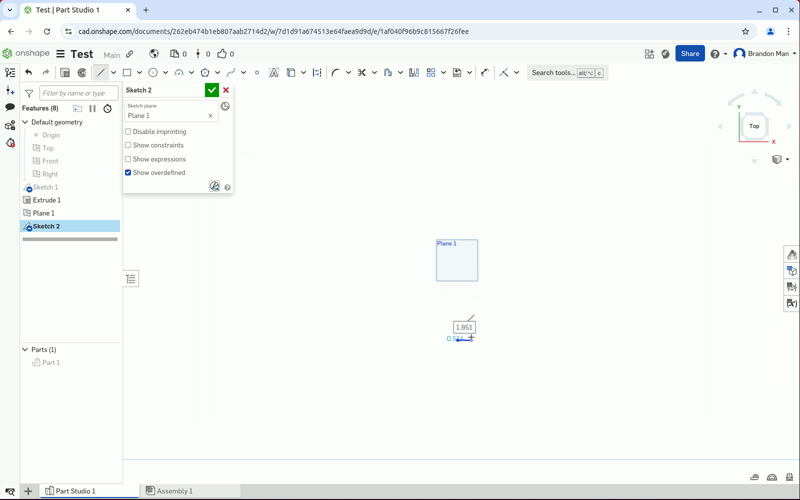
scroll(6)
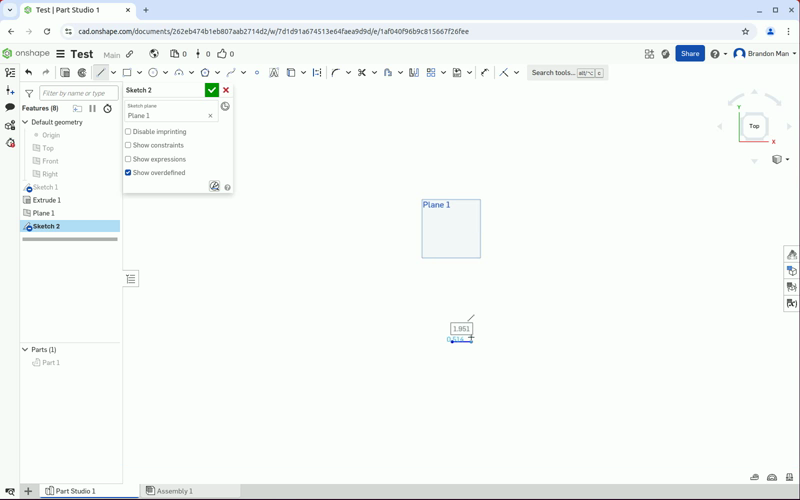
scroll(6)
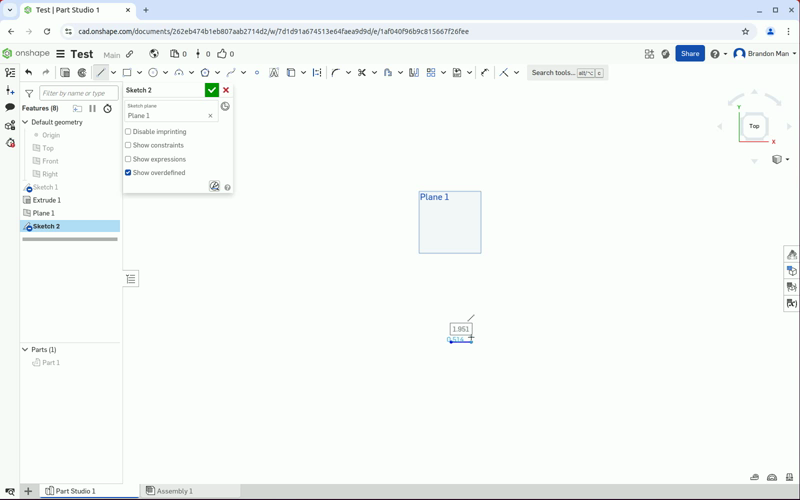
scroll(6)
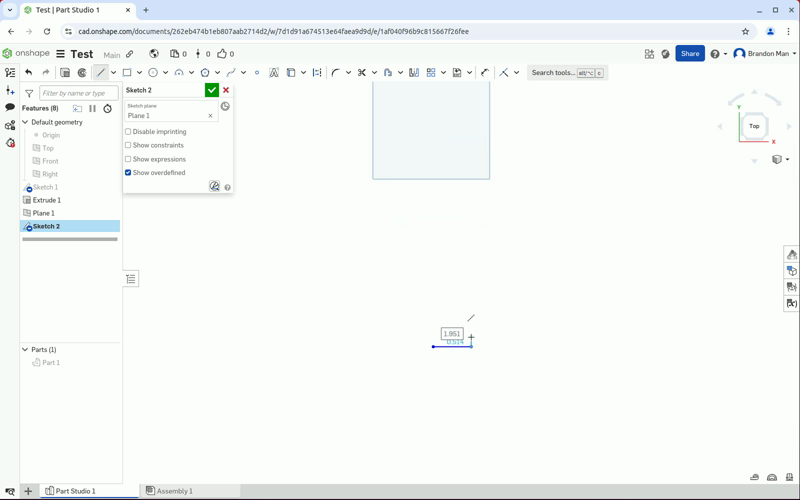
scroll(6)
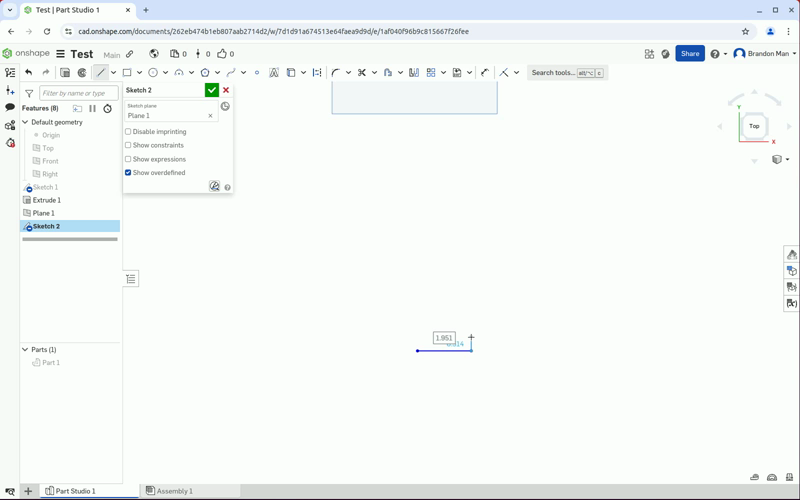
scroll(6)
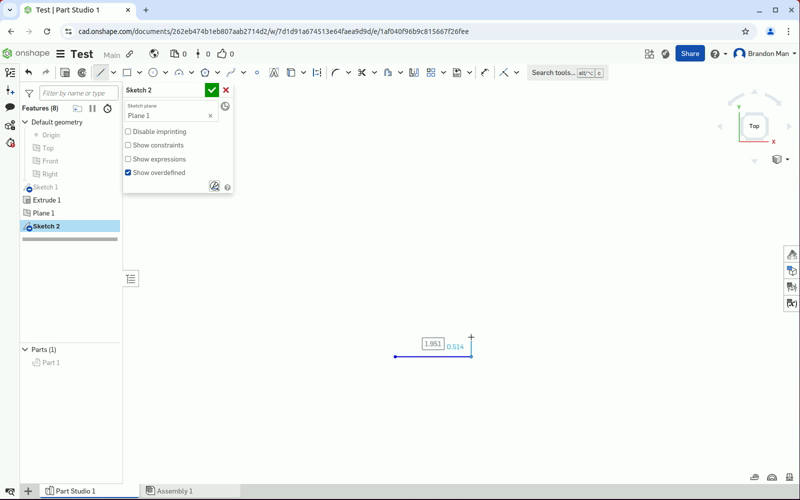
scroll(6)
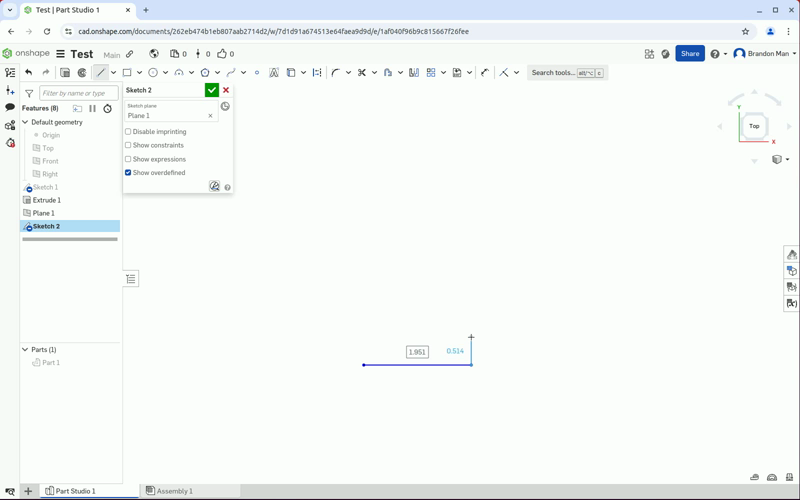
click(471, 336)
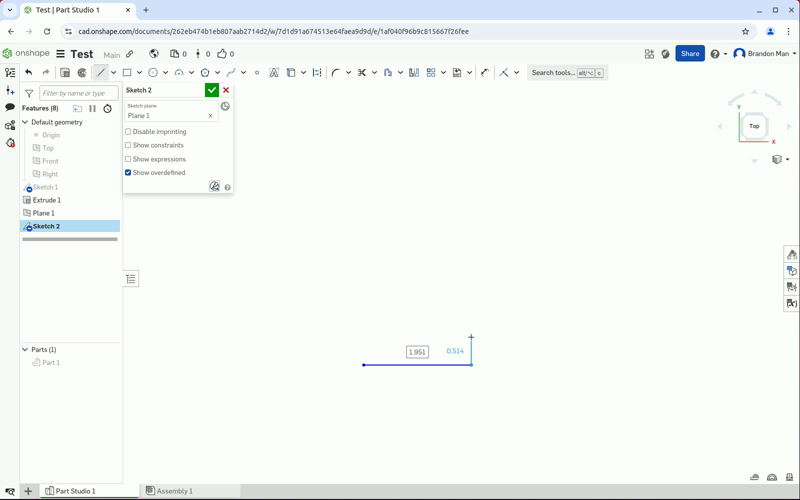
scroll(-6)
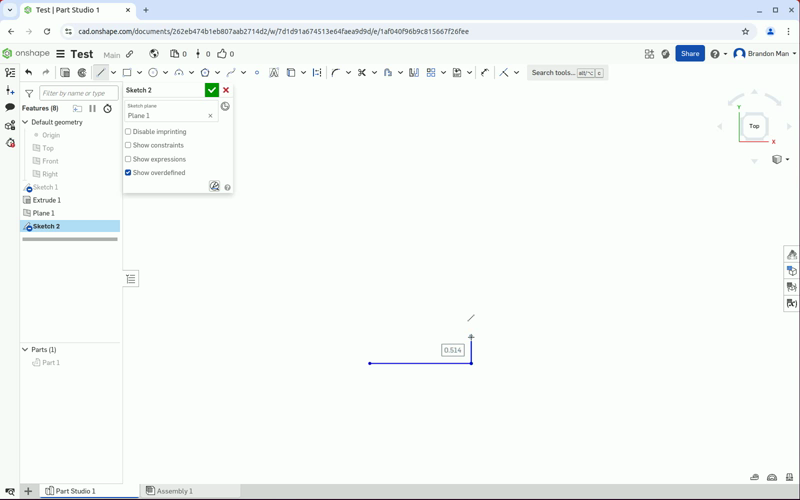
scroll(-6)
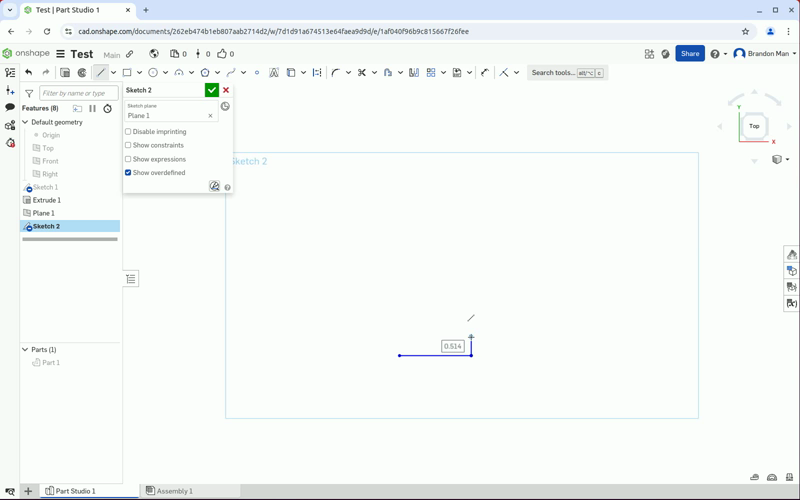
scroll(-6)
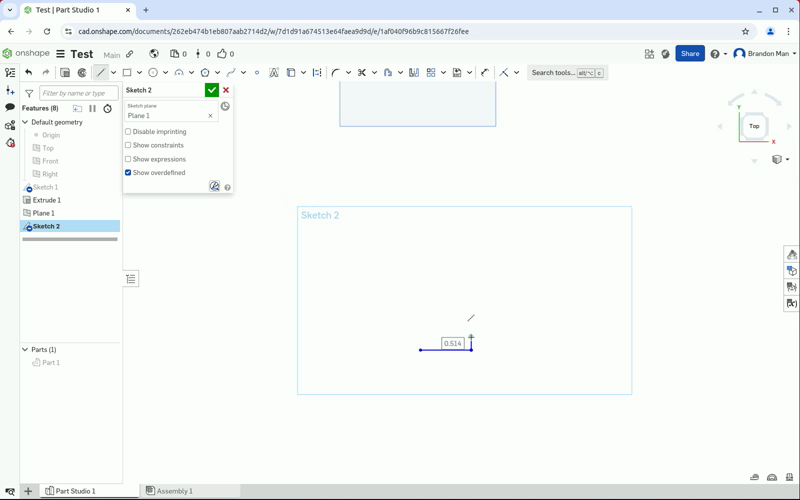
scroll(-6)
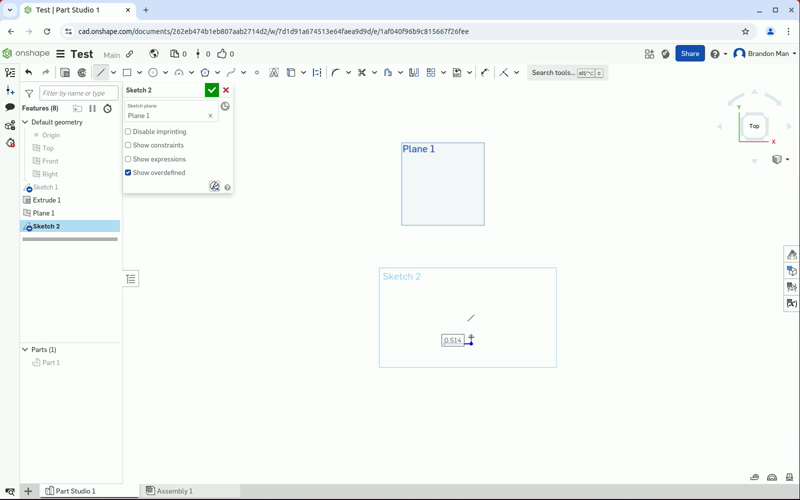
scroll(-6)
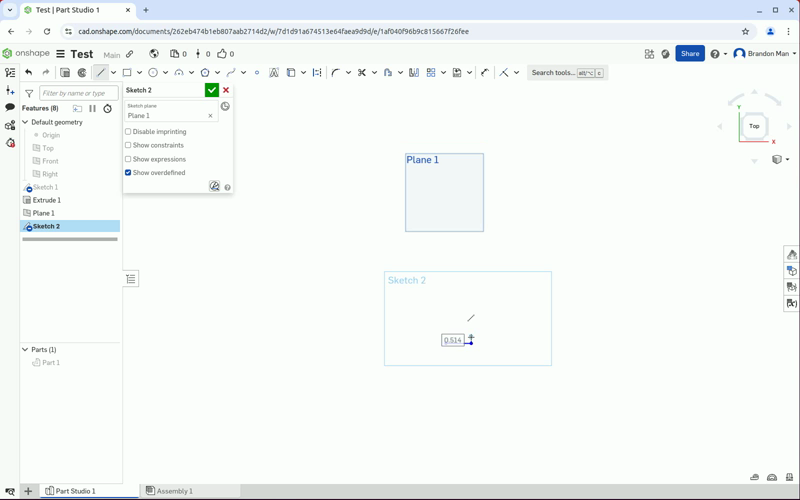
scroll(-6)
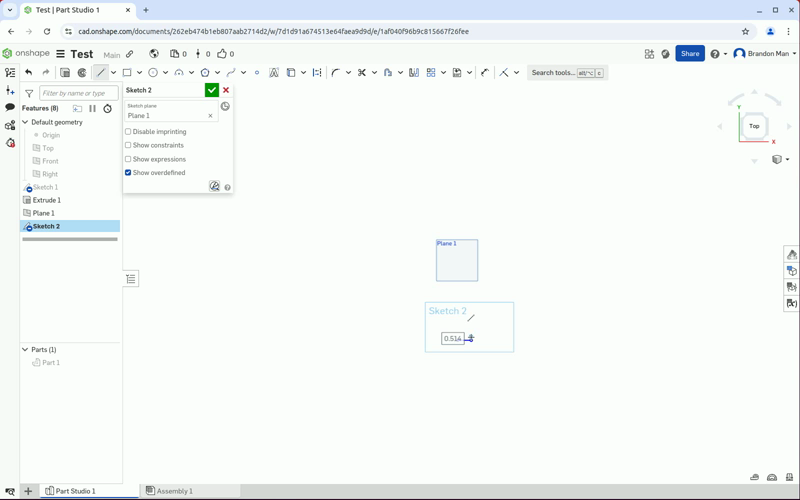
scroll(-6)
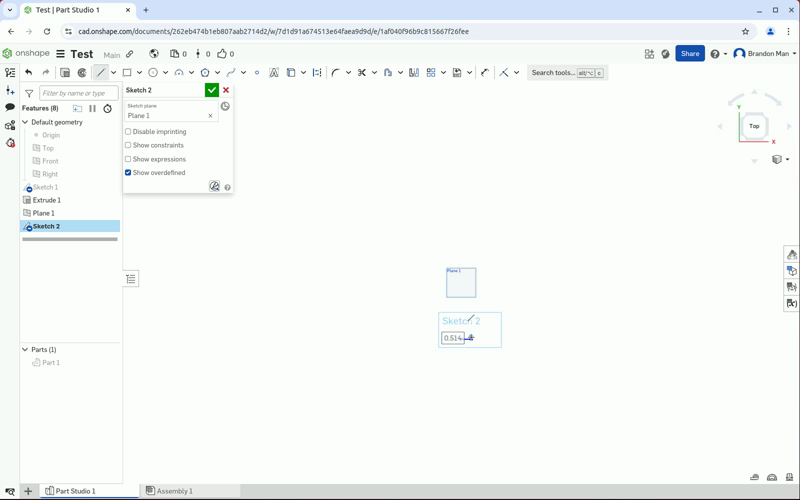
key_up(shift)
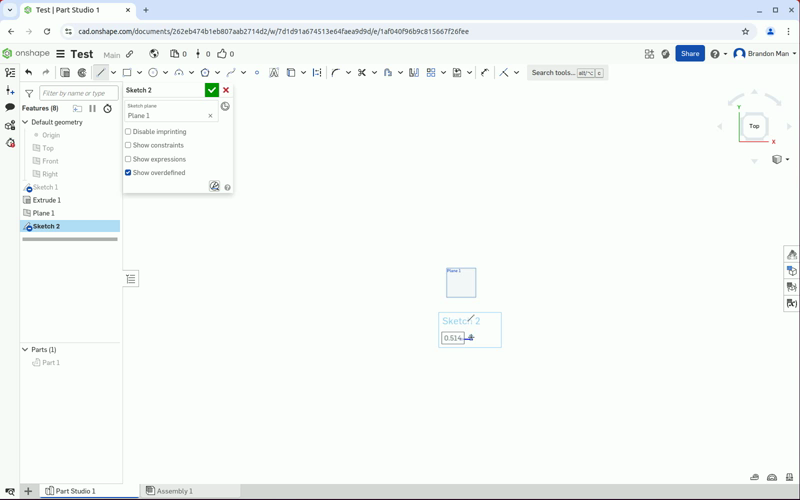
key_down(shift)
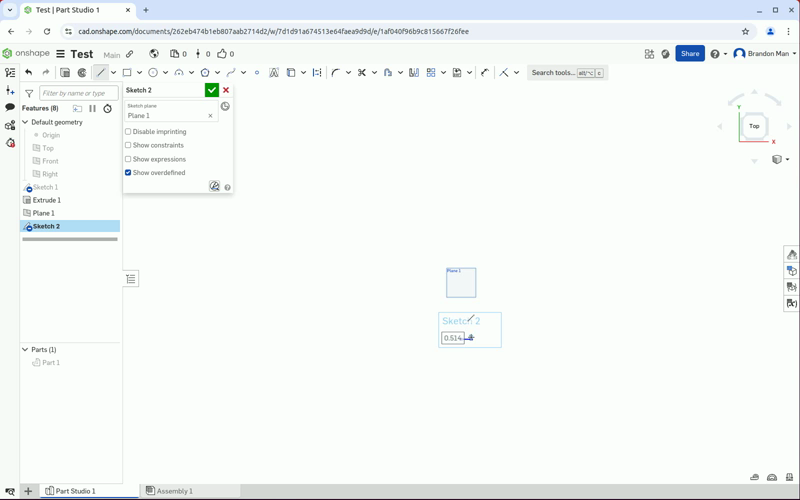
mouse_move(501, 336)
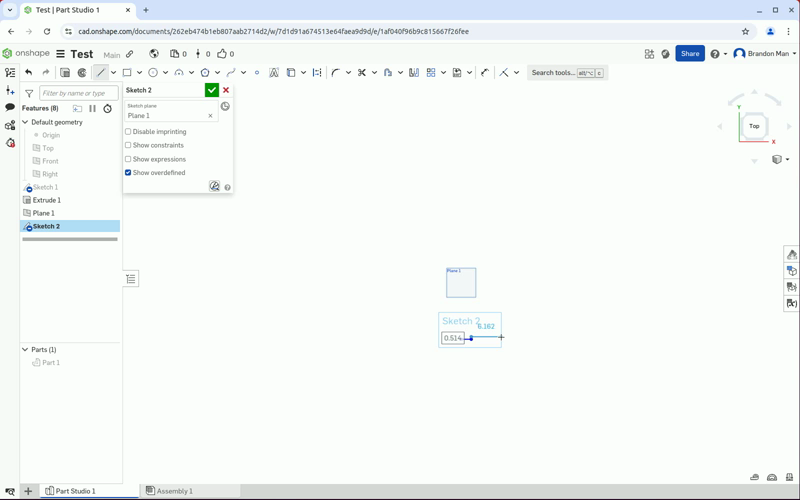
mouse_move(461, 336)
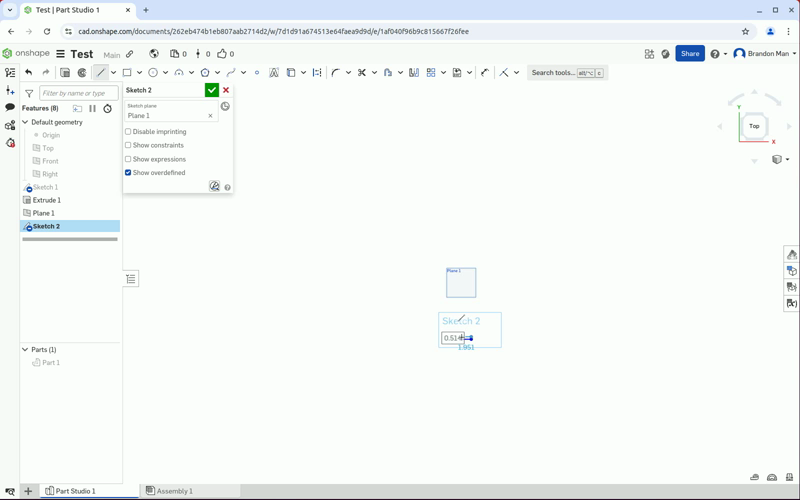
scroll(6)
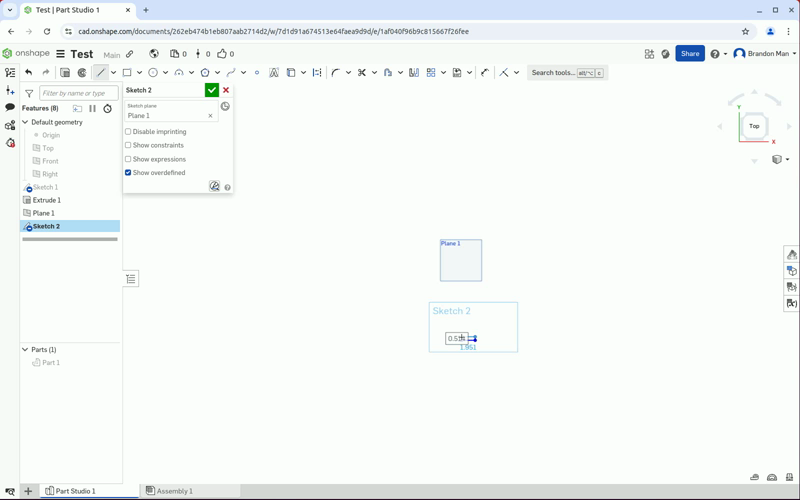
scroll(6)
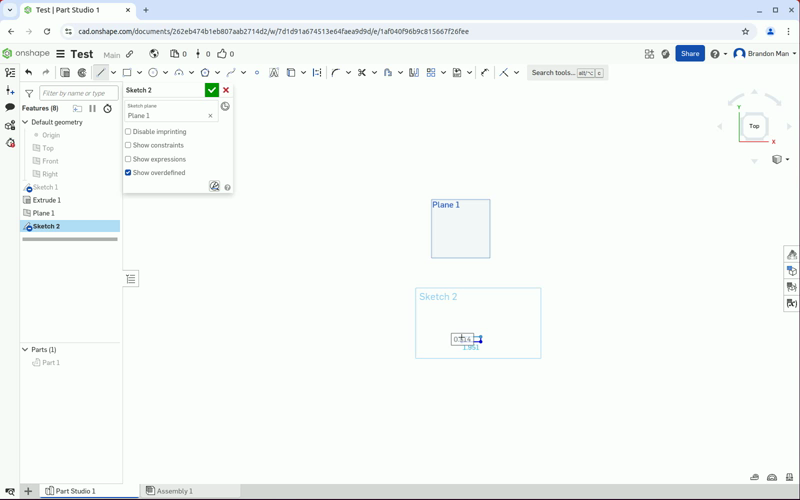
scroll(6)
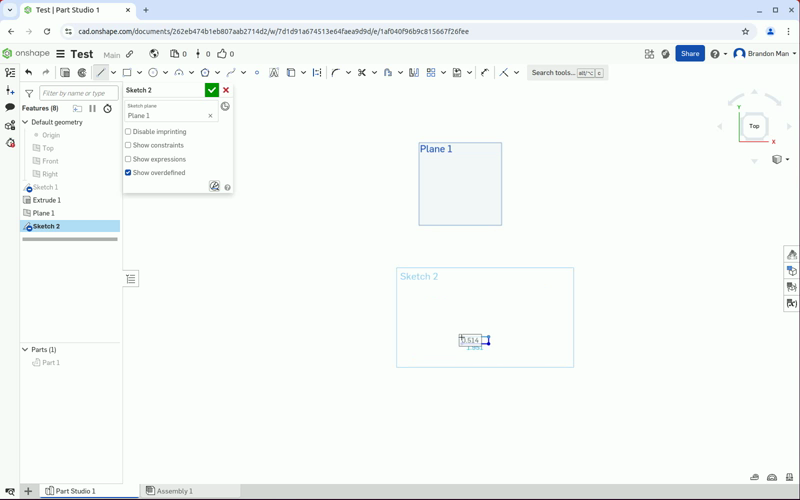
scroll(6)
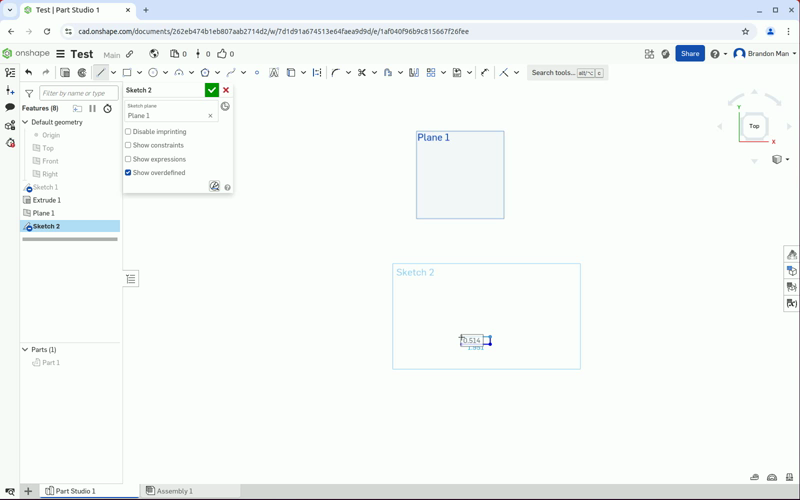
scroll(6)
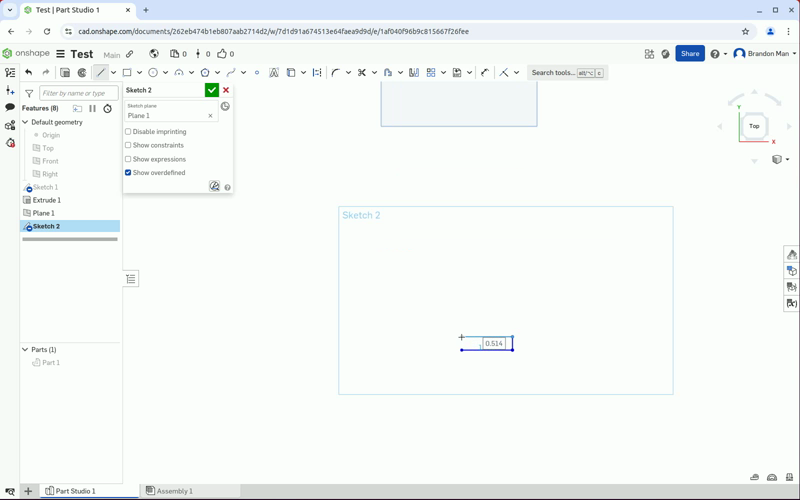
scroll(6)
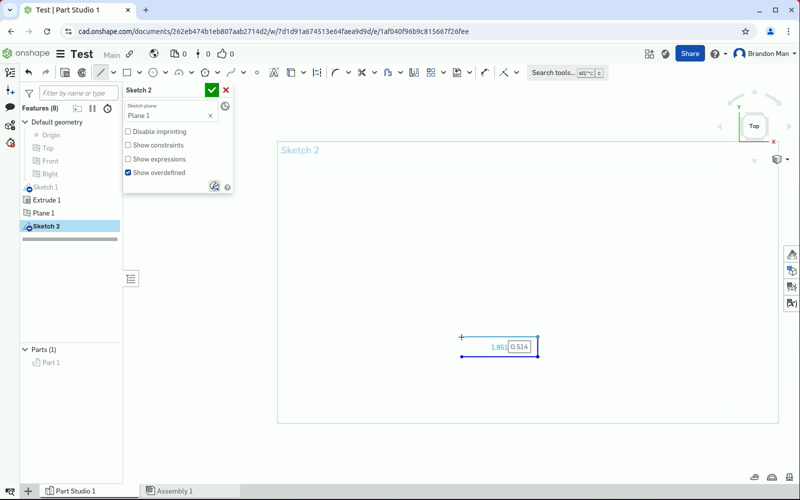
scroll(6)
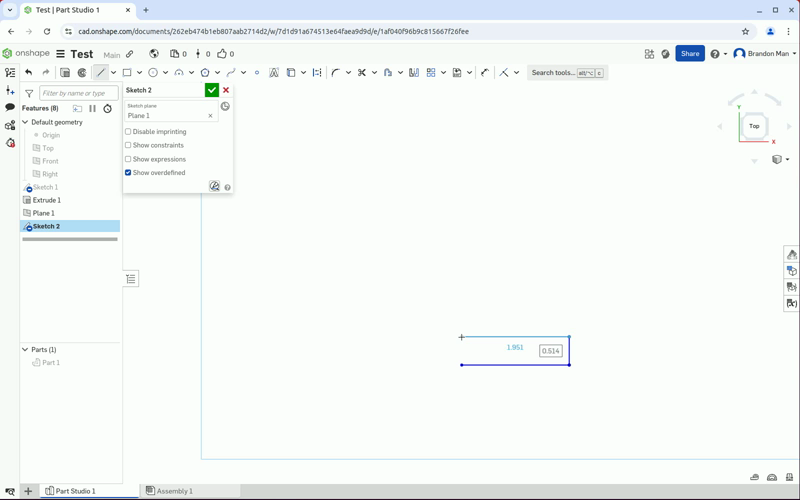
click(461, 336)
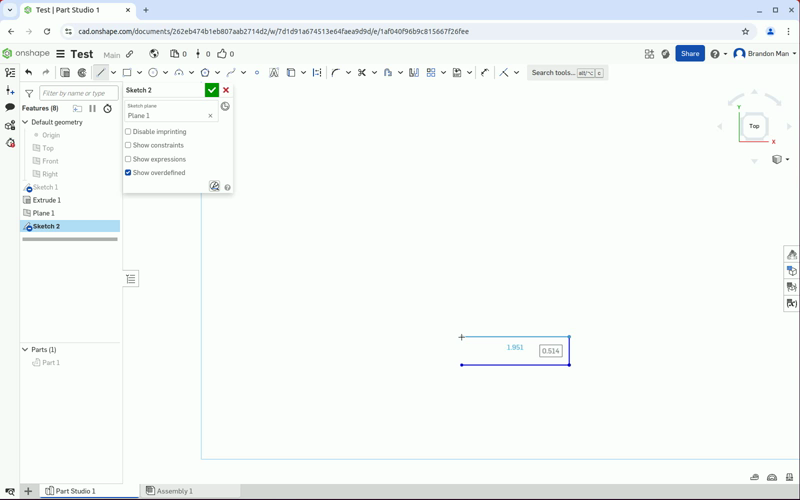
scroll(-6)
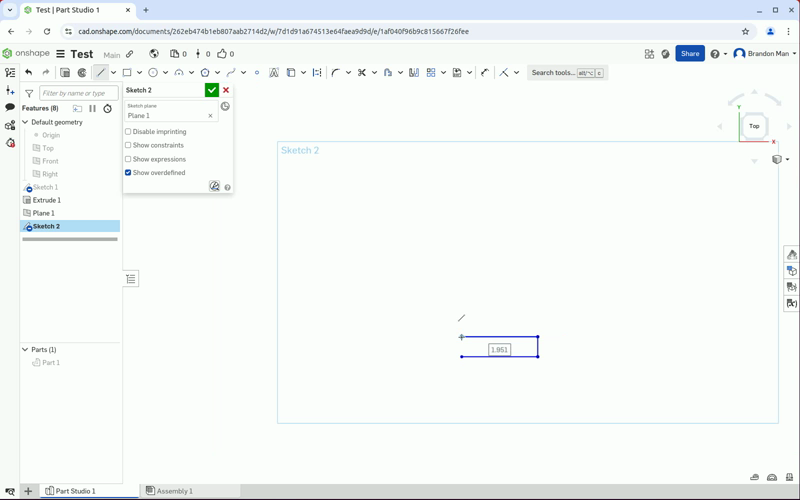
scroll(-6)
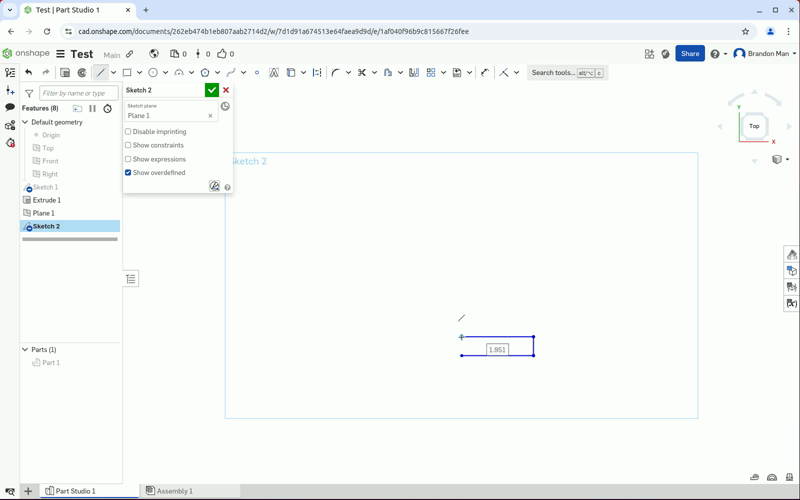
scroll(-6)
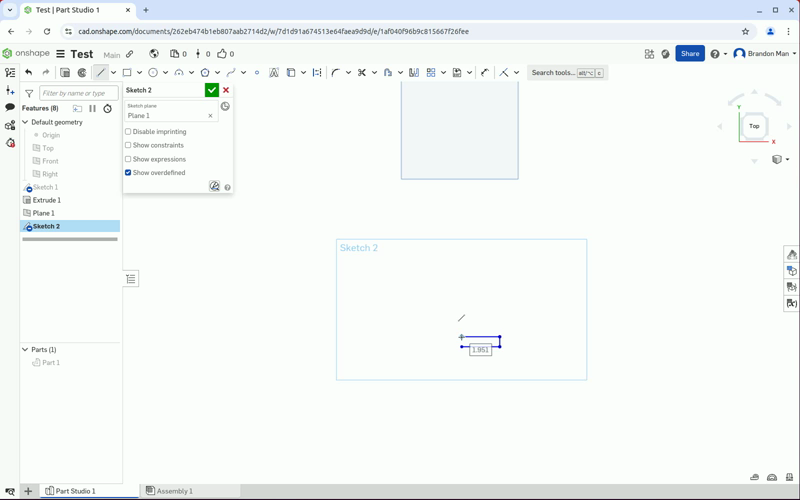
scroll(-6)
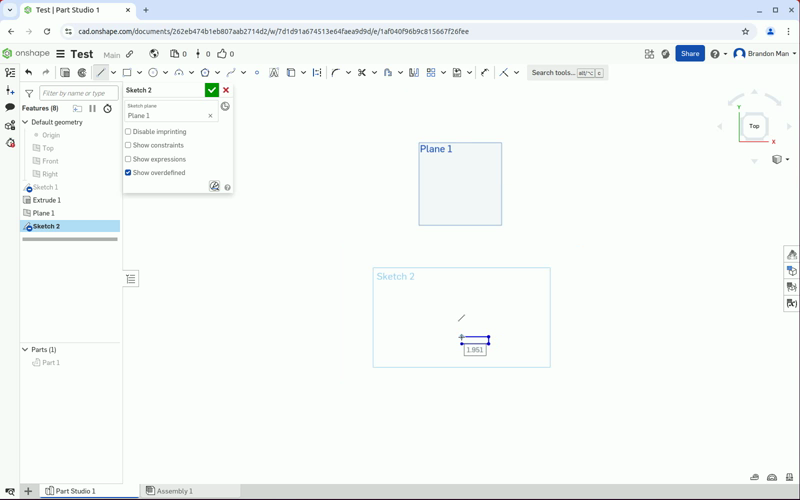
scroll(-6)
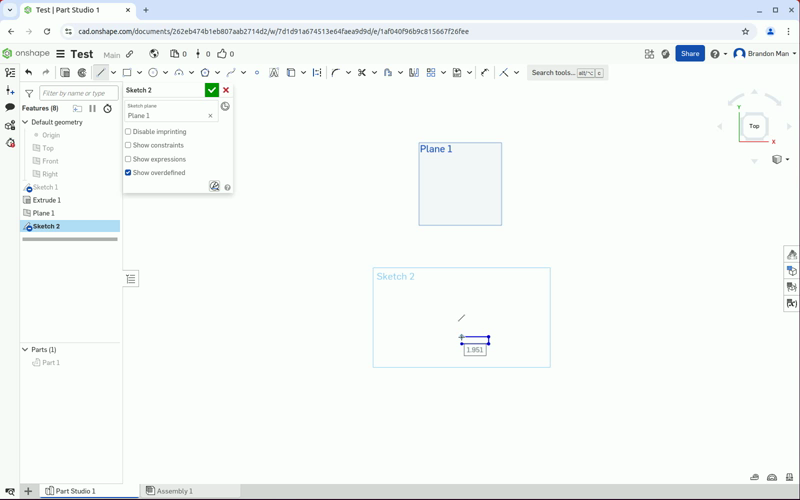
scroll(-6)
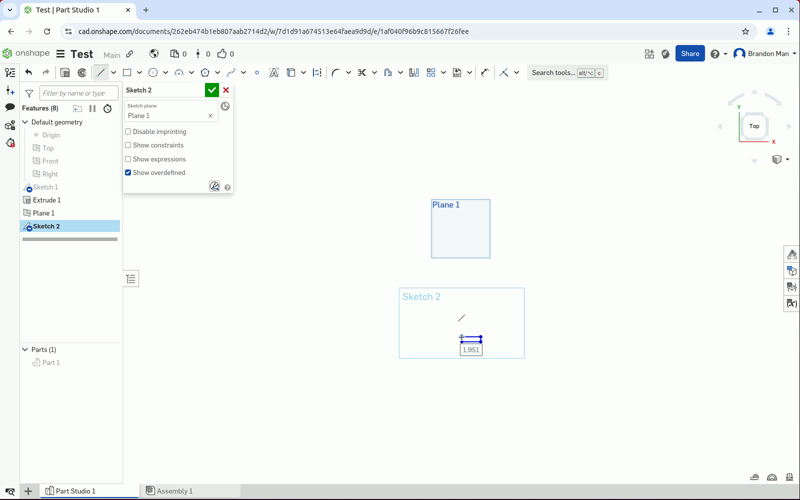
scroll(-6)
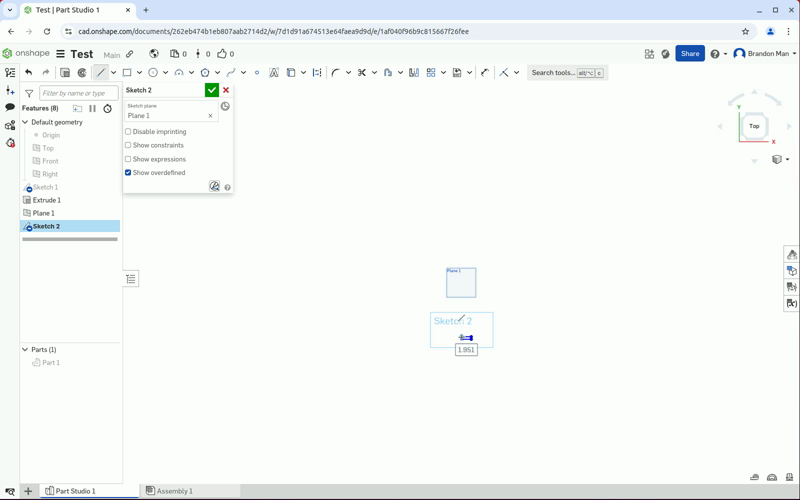
key_up(shift)
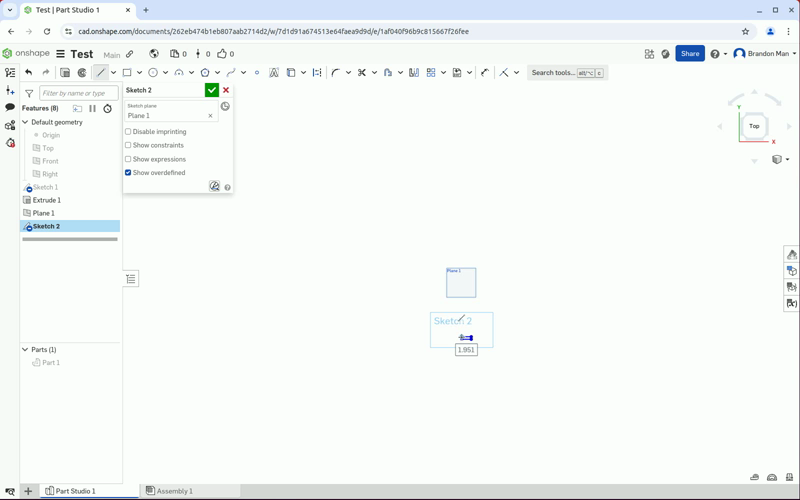
mouse_move(492, 336)
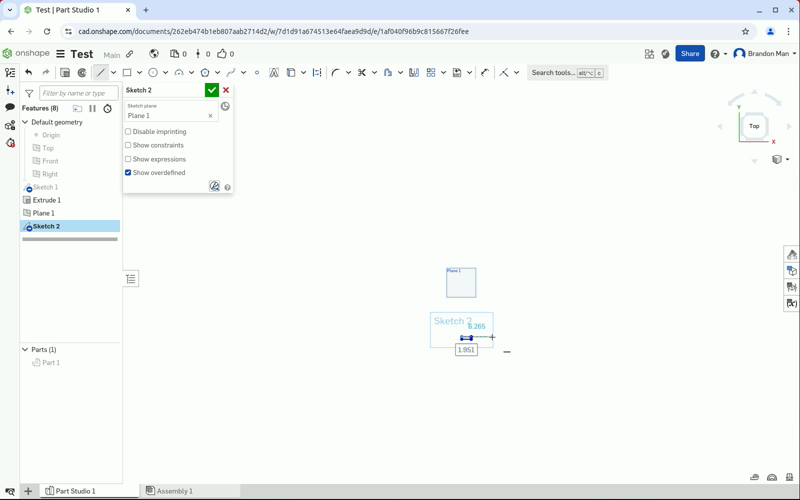
key_down(shift)
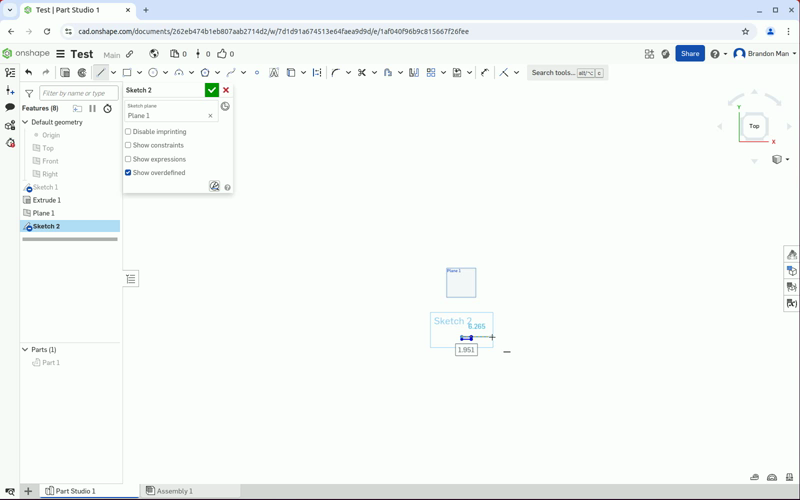
mouse_move(461, 339)
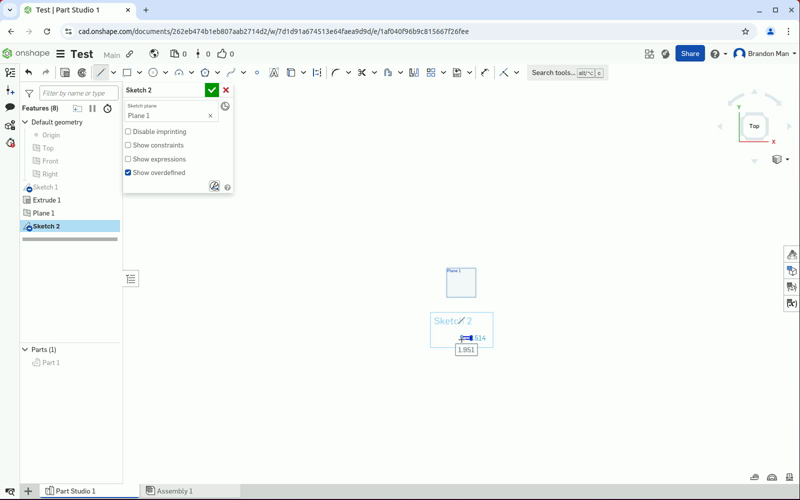
scroll(6)
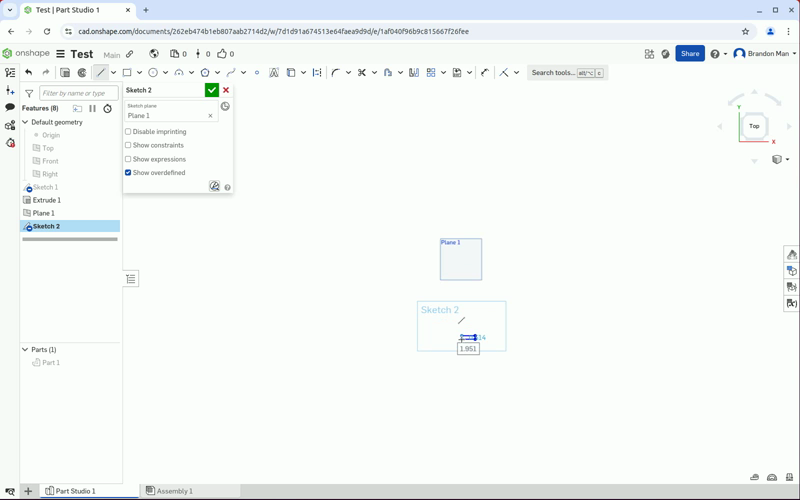
scroll(6)
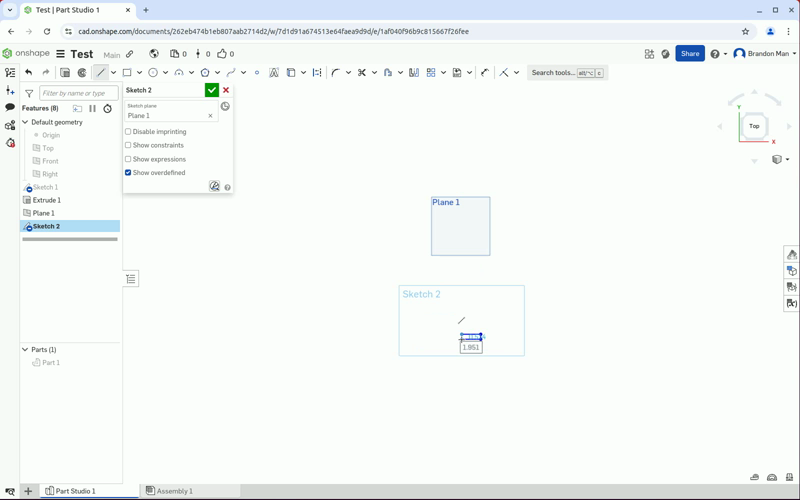
scroll(6)
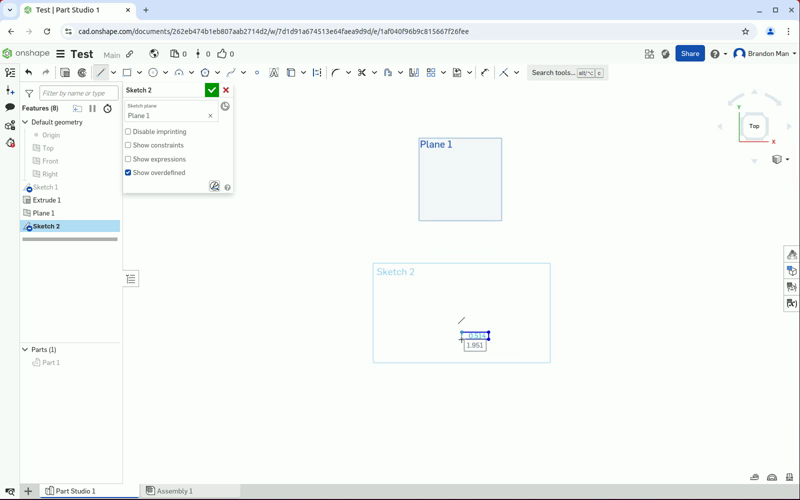
scroll(6)
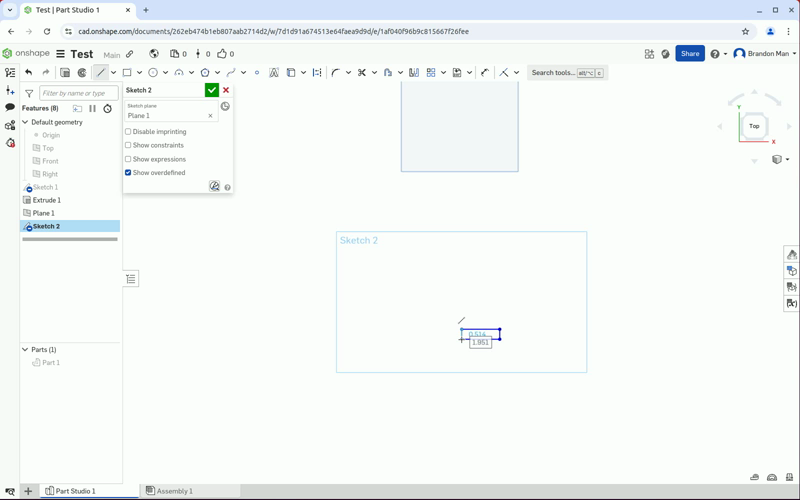
scroll(6)
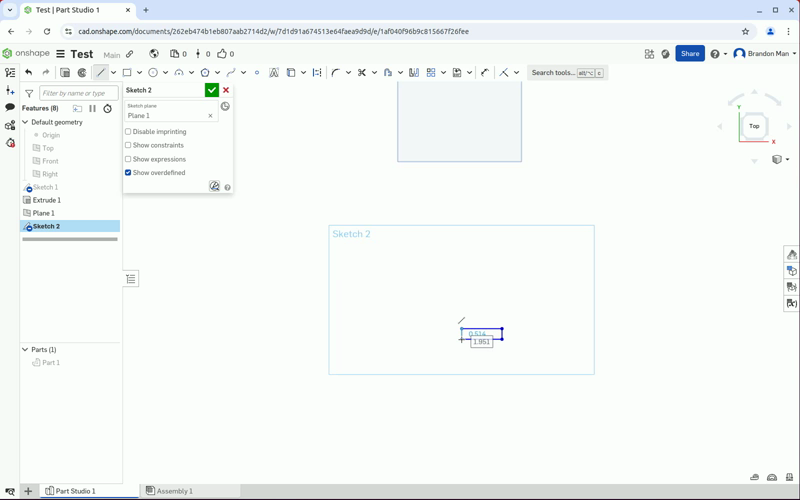
scroll(6)
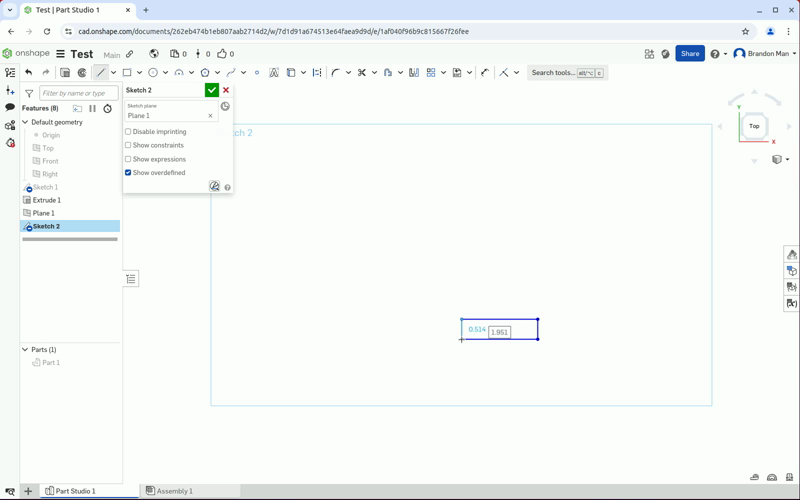
scroll(6)
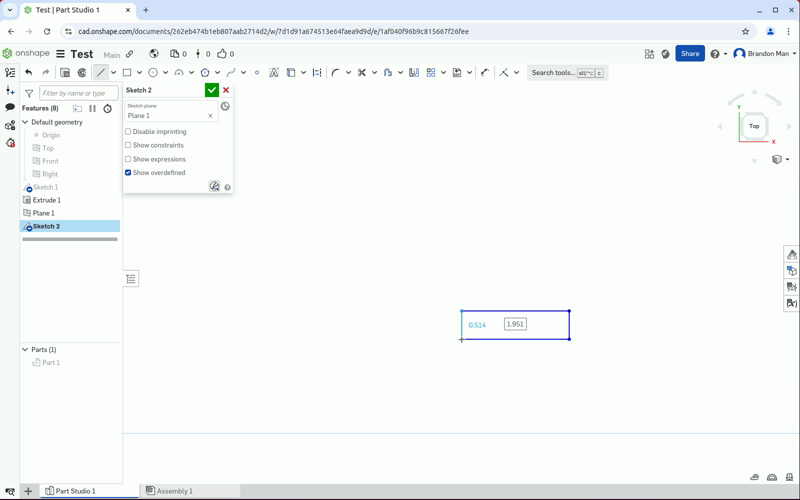
key_up(shift)
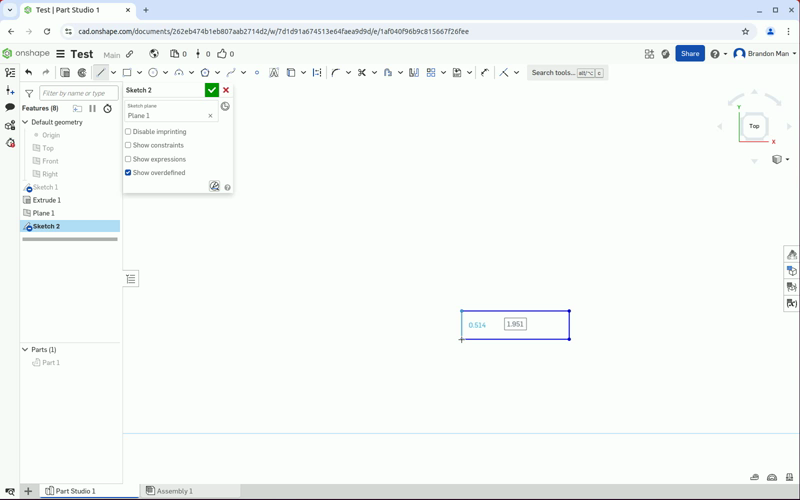
click(461, 339)
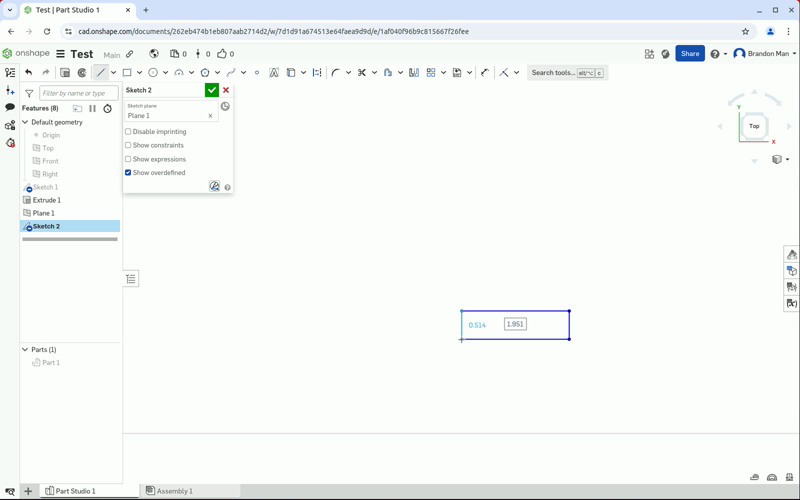
scroll(-6)
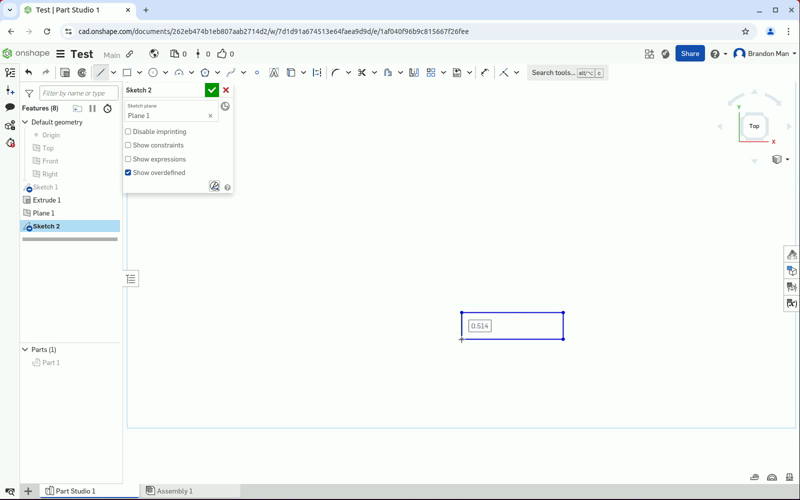
scroll(-6)
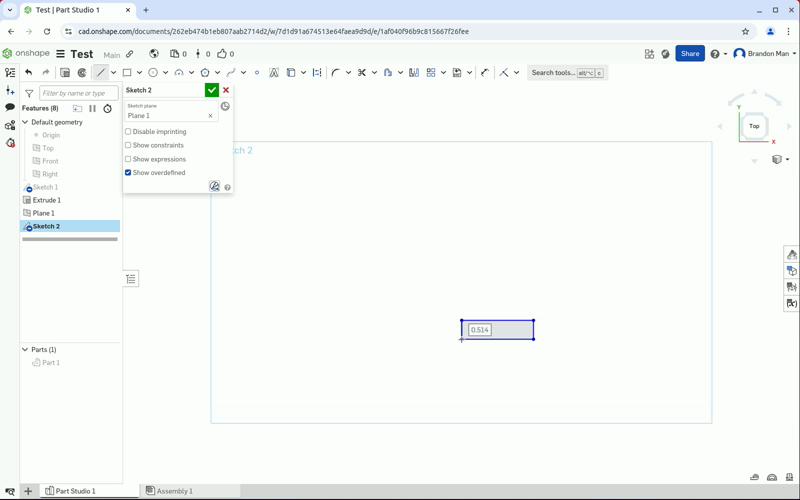
scroll(-6)
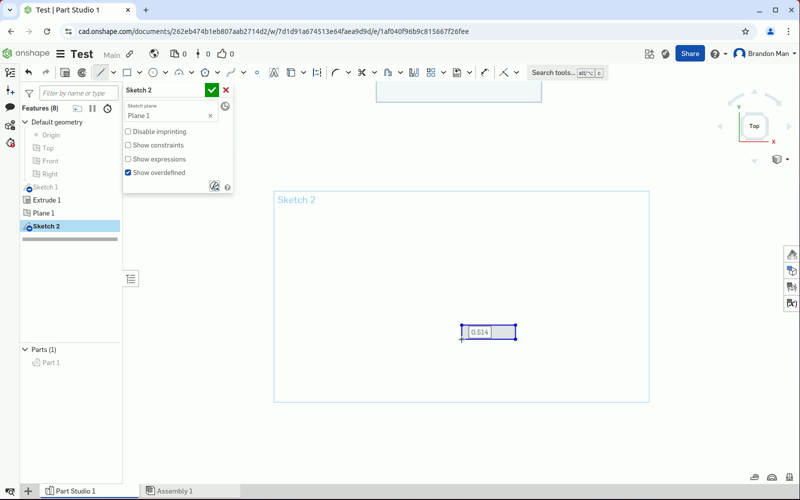
scroll(-6)
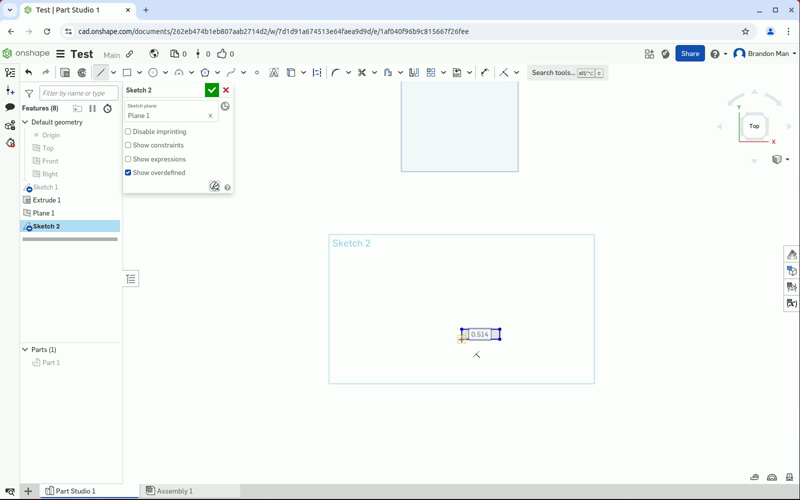
scroll(-6)
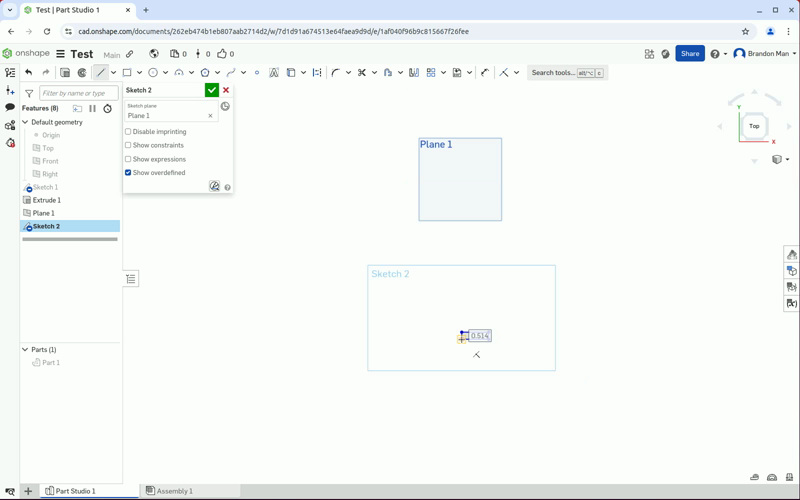
scroll(-6)
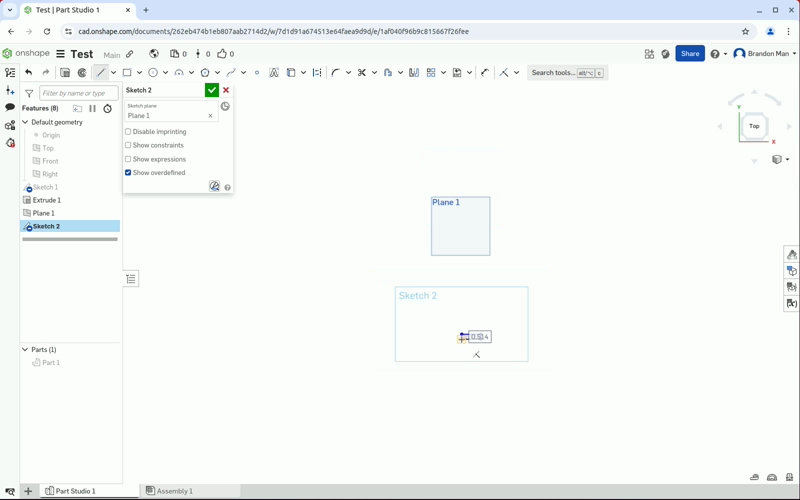
scroll(-6)
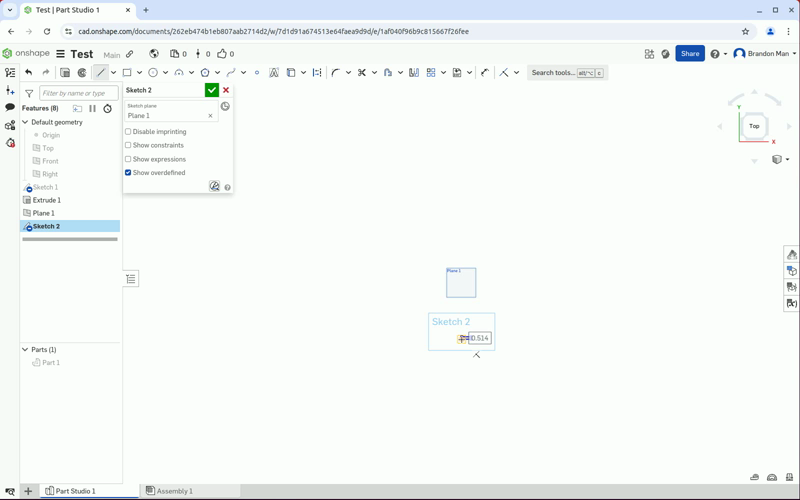
key(esc)
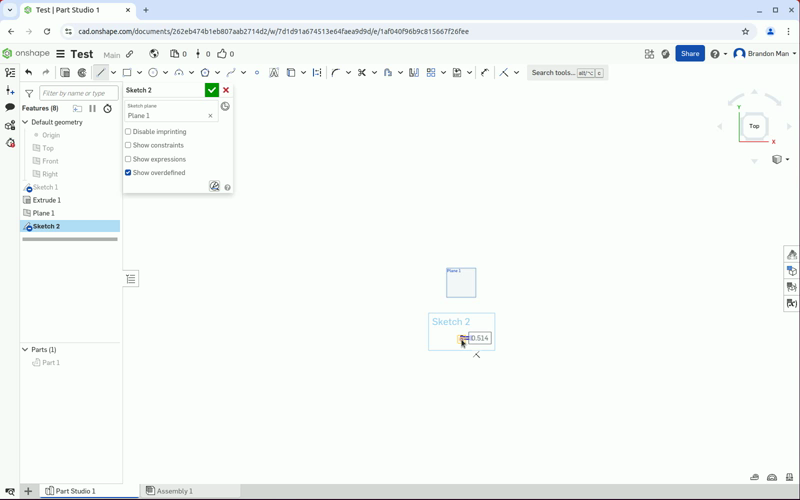
mouse_move(468, 337)
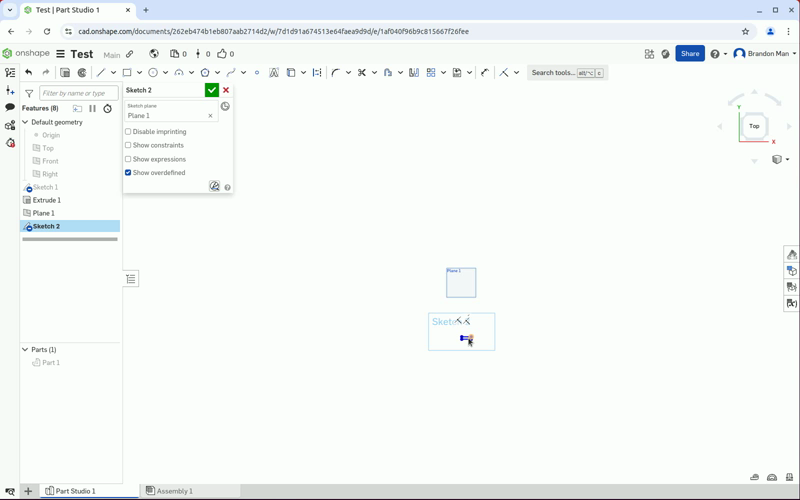
scroll(6)
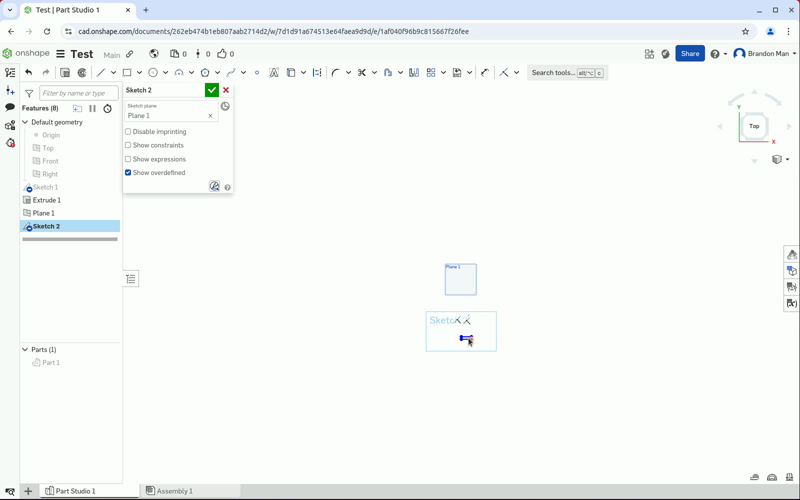
scroll(6)
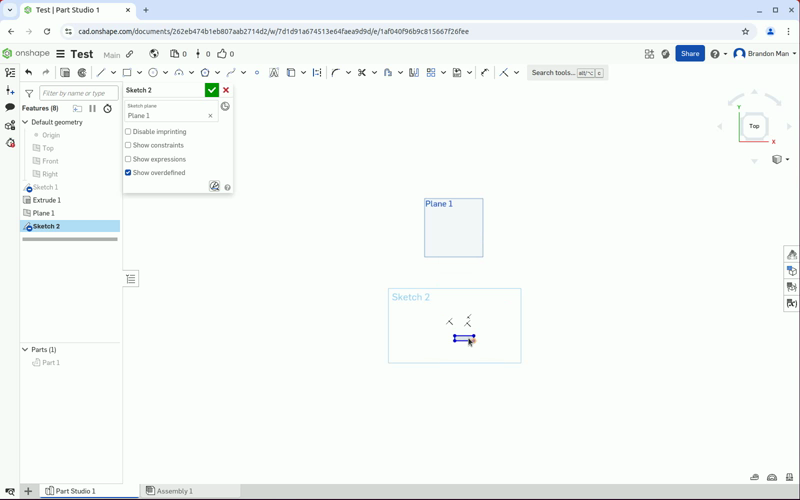
scroll(6)
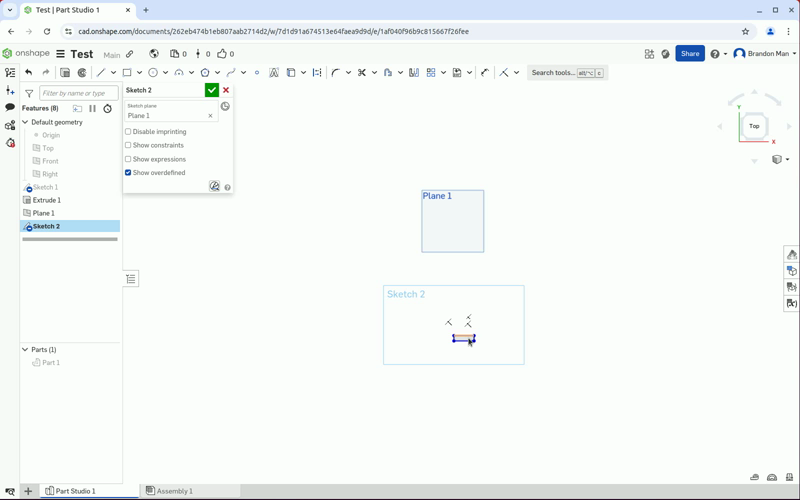
scroll(6)
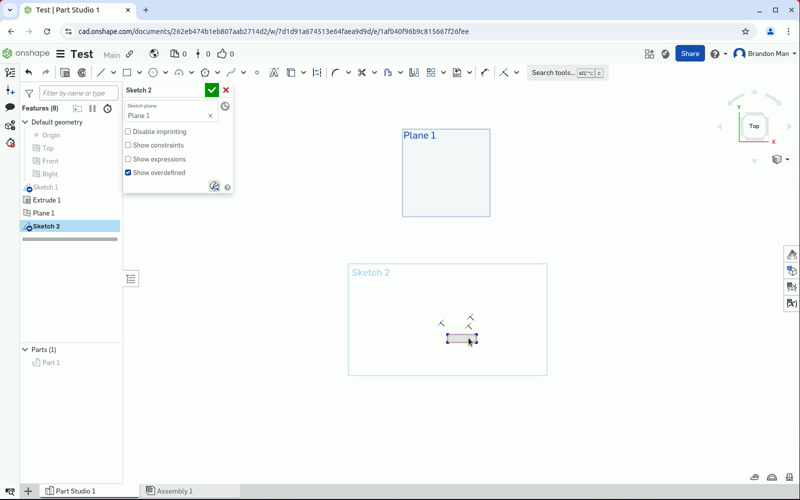
scroll(6)
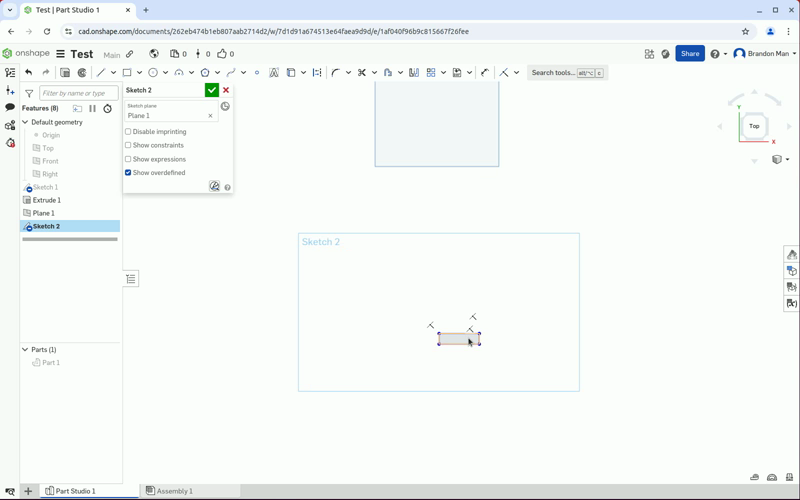
scroll(6)
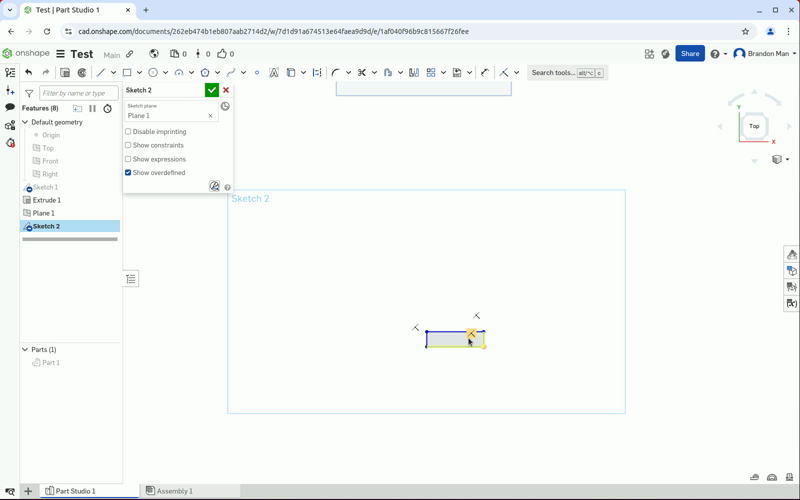
scroll(6)
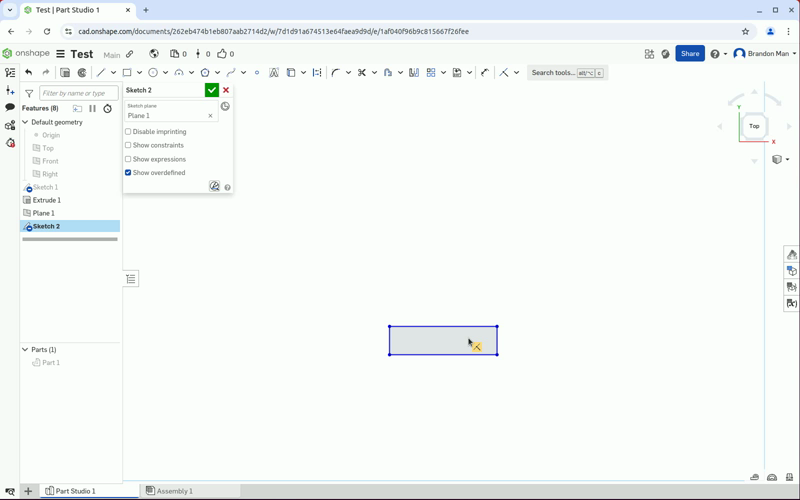
click(468, 337)
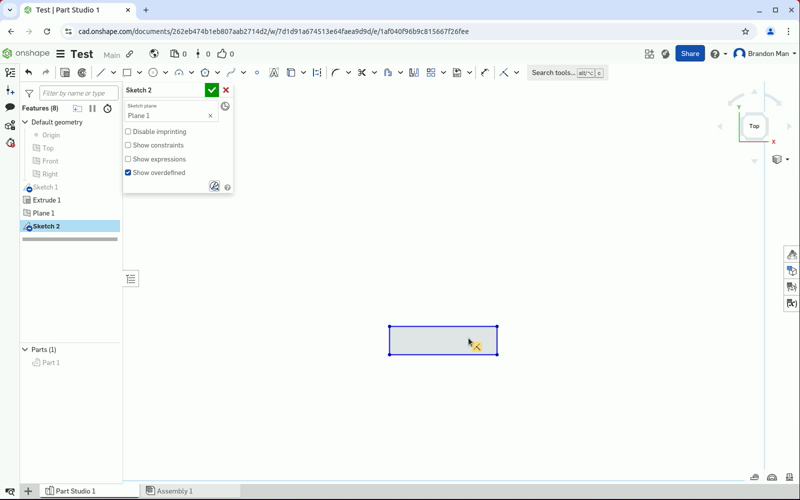
scroll(-6)
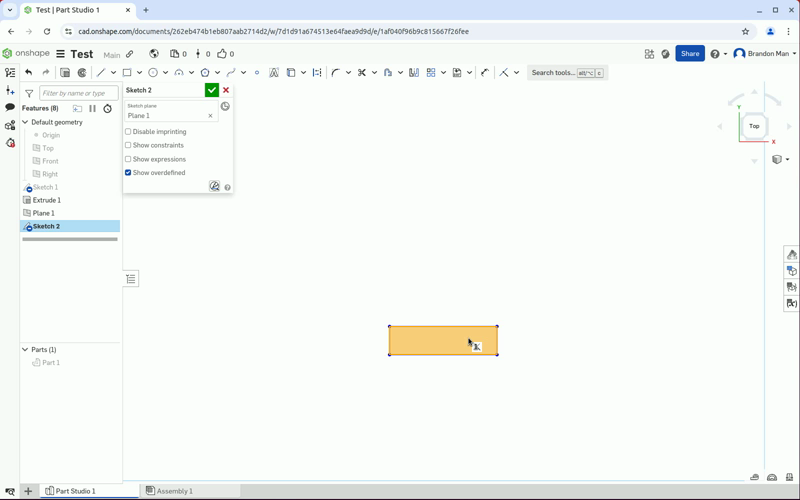
scroll(-6)
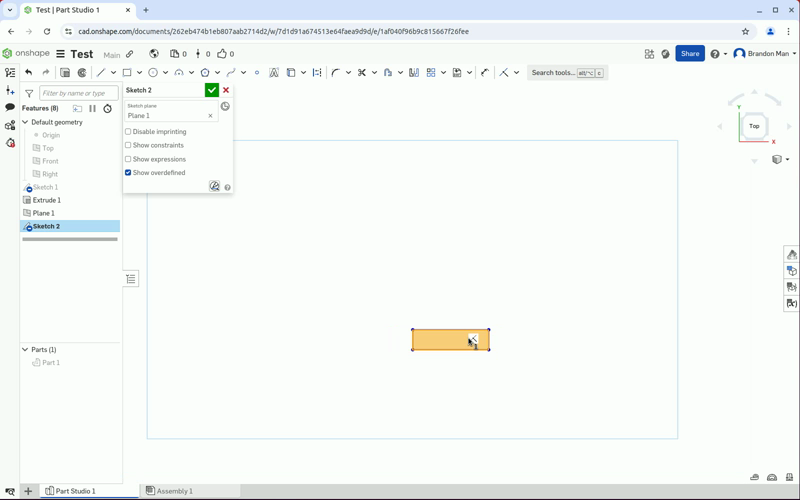
scroll(-6)
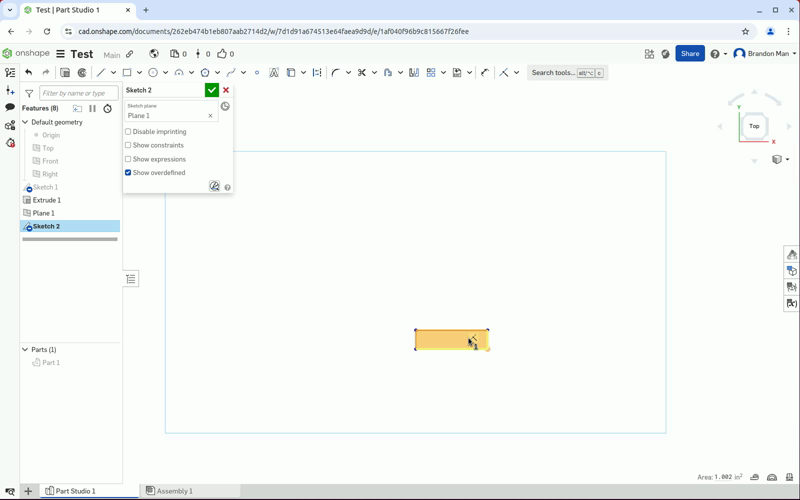
scroll(-6)
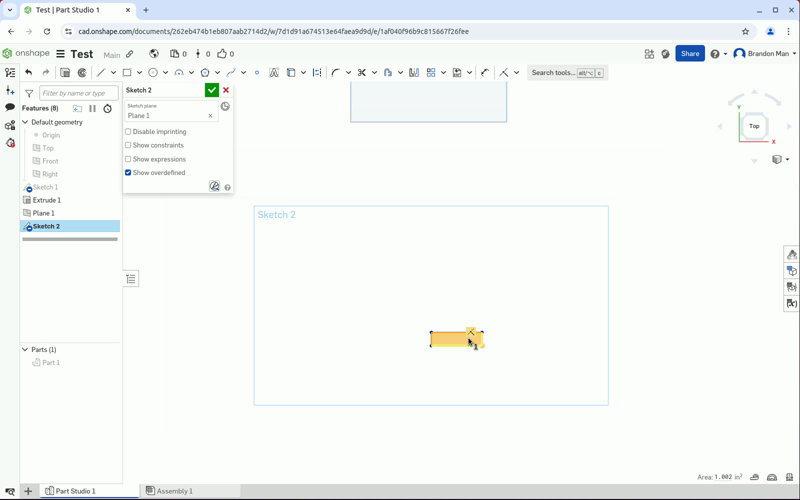
scroll(-6)
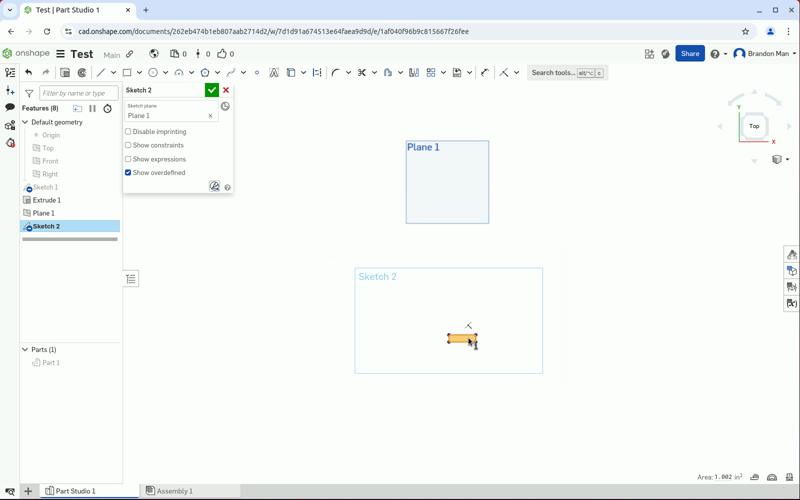
scroll(-6)
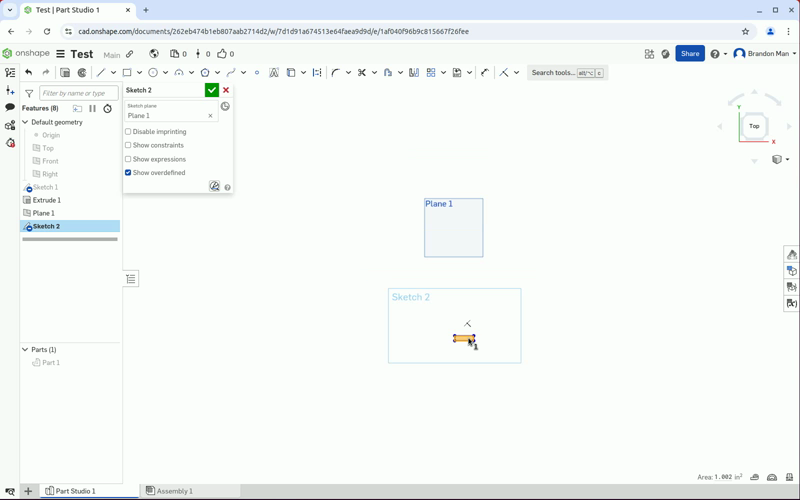
scroll(-6)
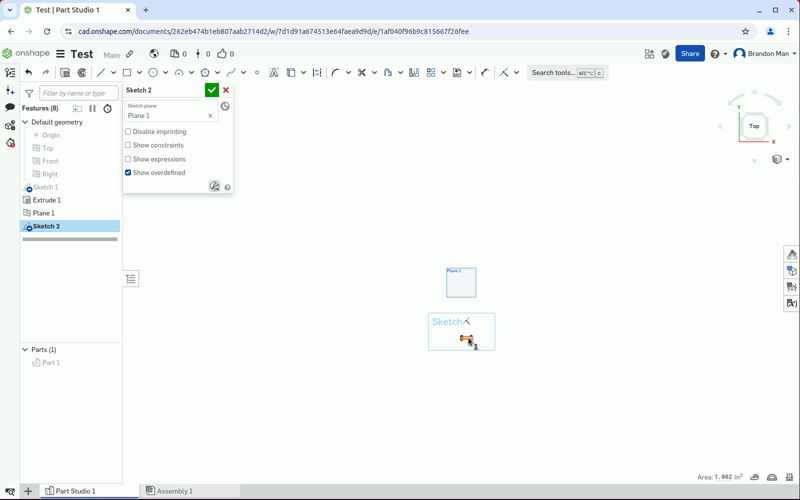
mouse_move(73, 352)
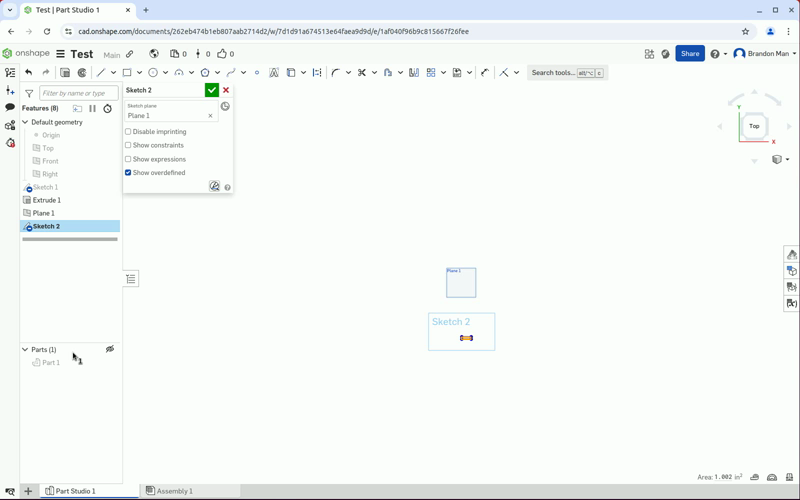
key(shift+y)
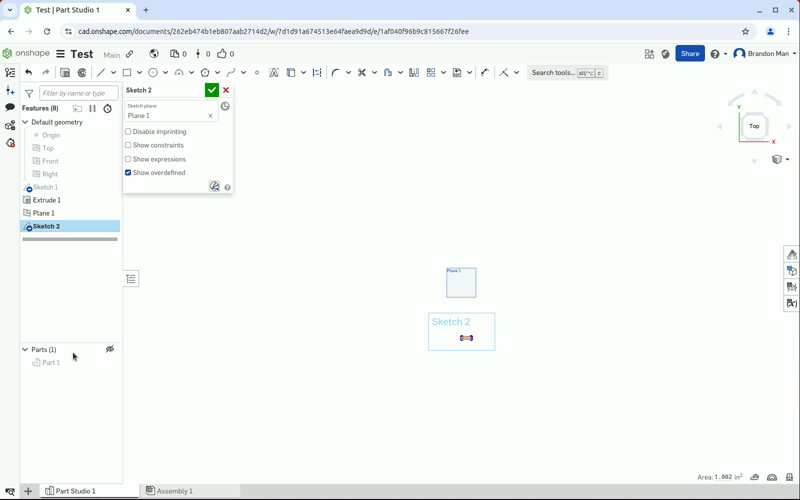
key(shift+e)
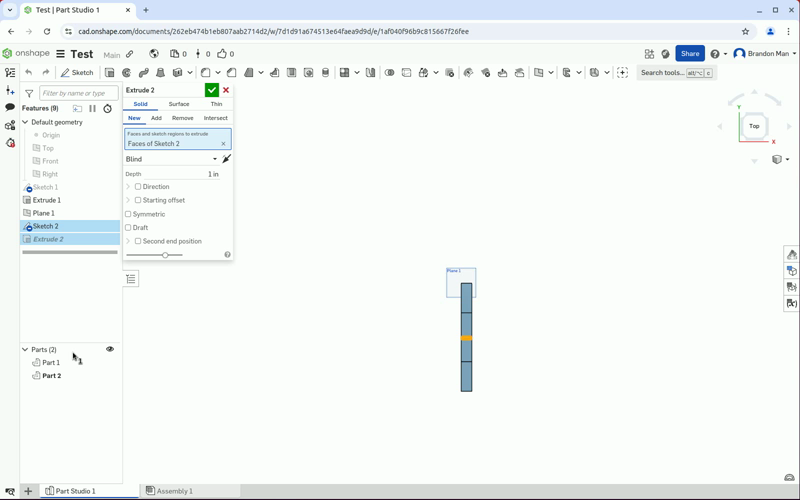
mouse_move(143, 106)
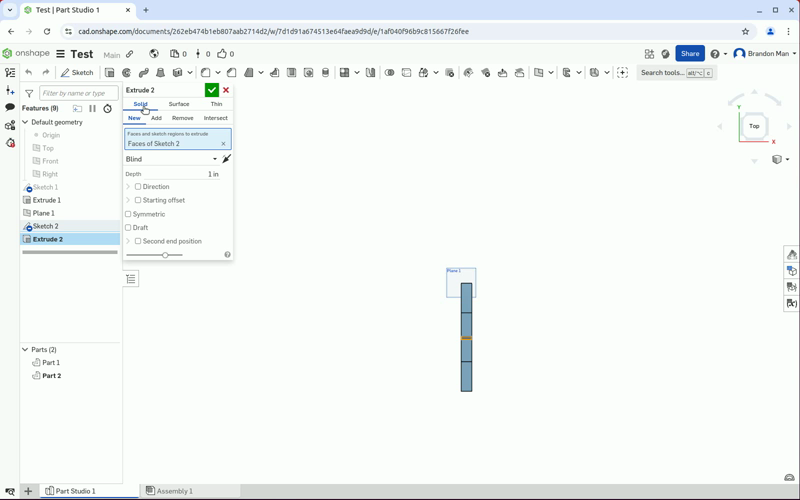
click(143, 106)
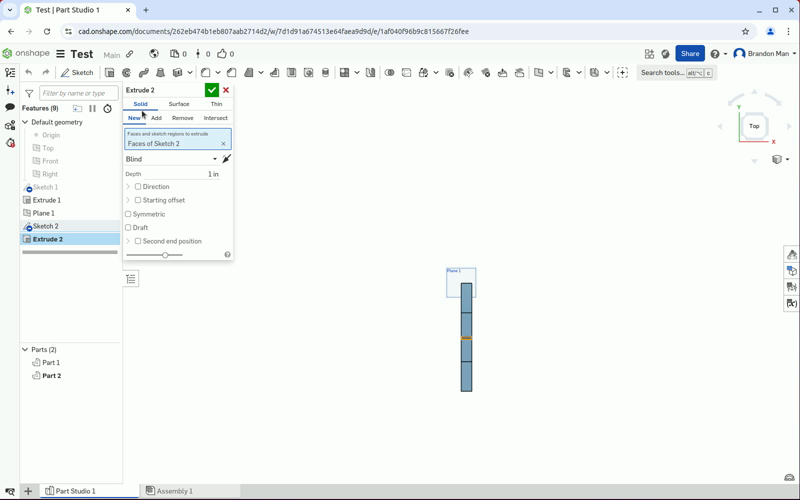
mouse_move(137, 120)
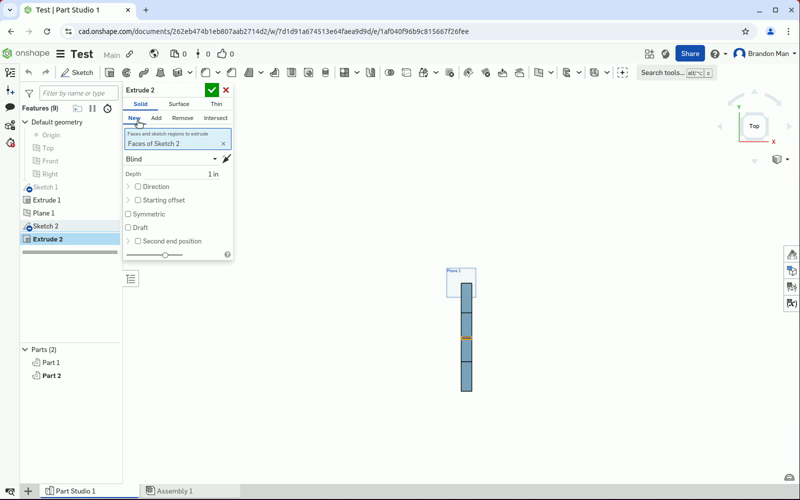
click(137, 120)
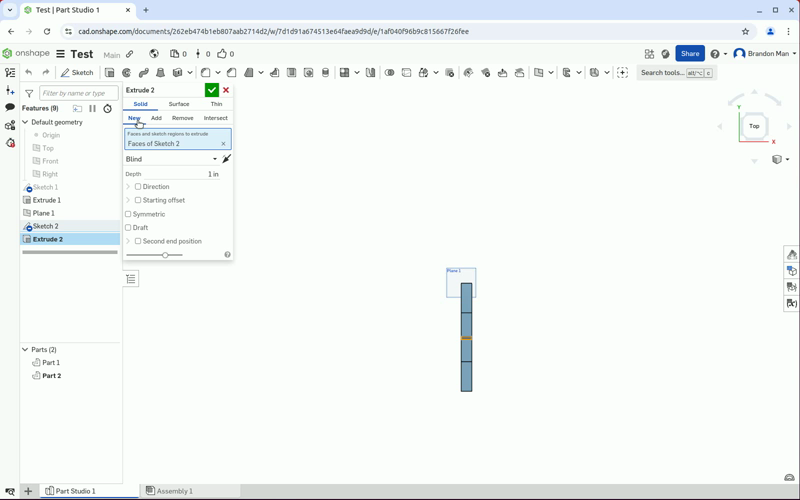
key(tab, 4)
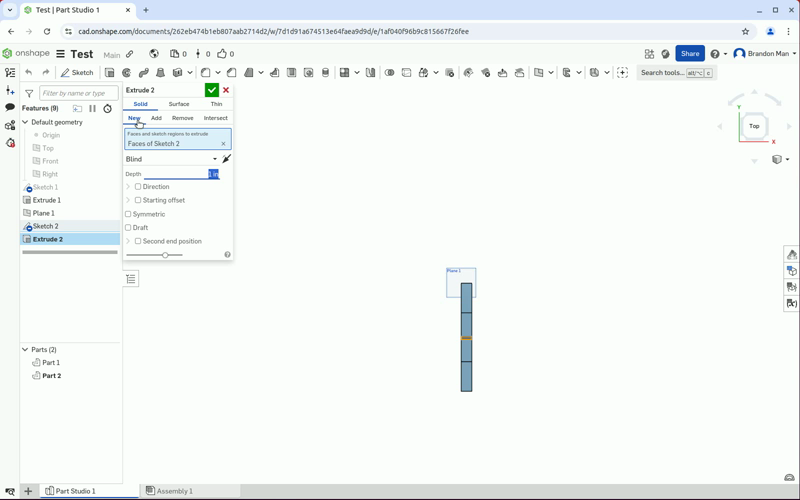
text(22.145)
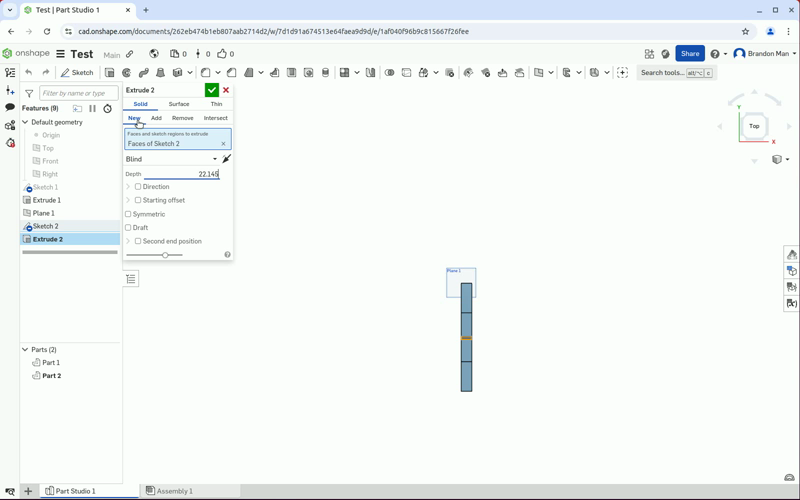
key(enter)
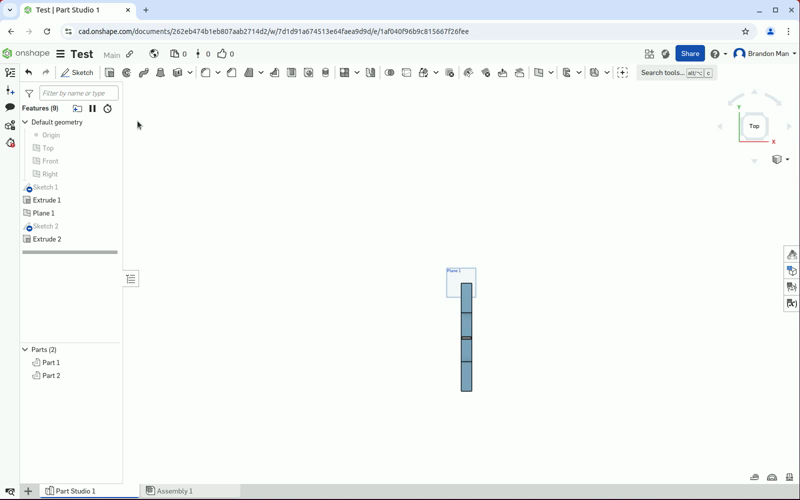
key(shift+h)
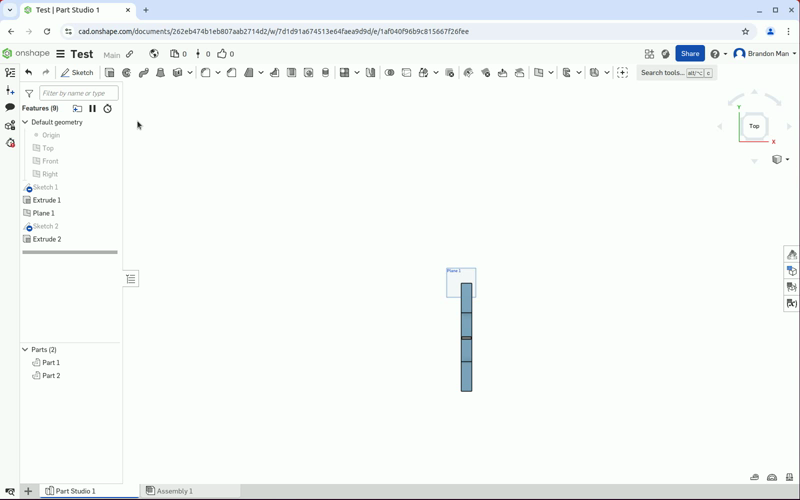
key(shift+h)
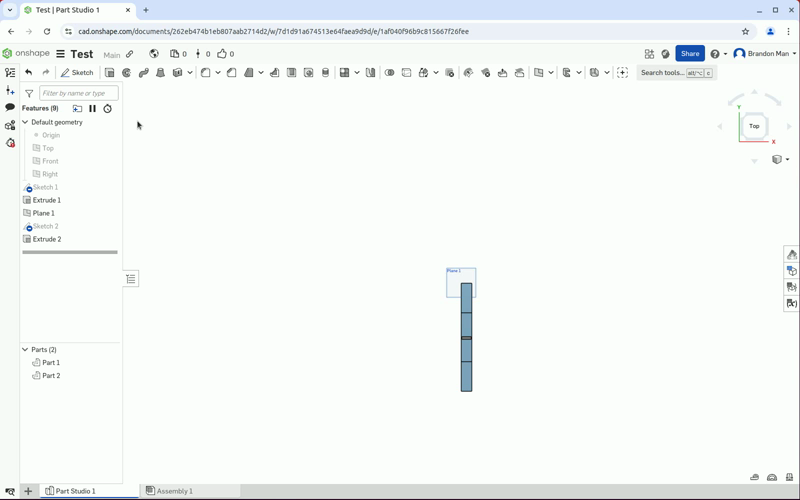
mouse_move(73, 189)
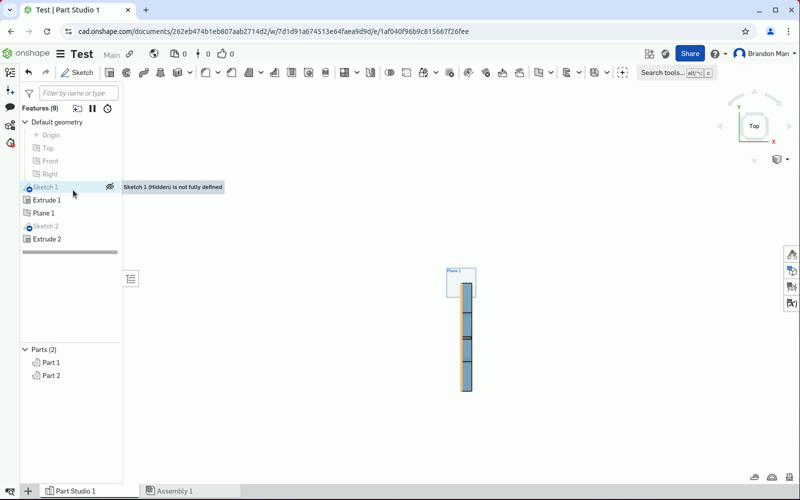
click(73, 189)
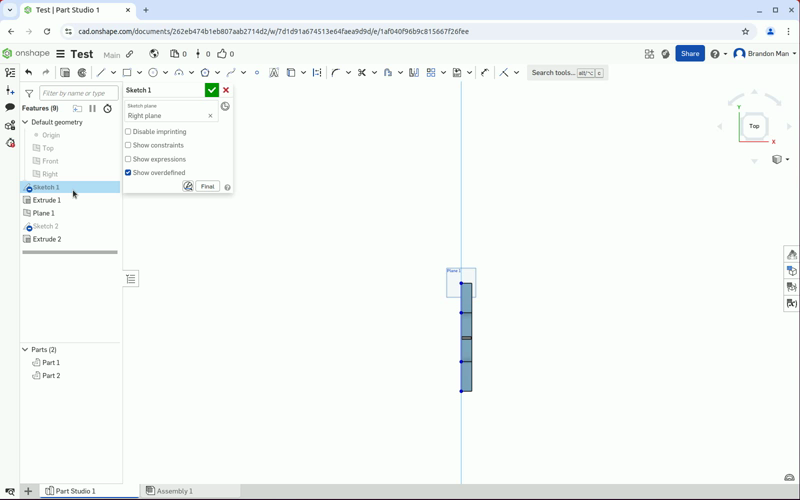
mouse_move(229, 92)
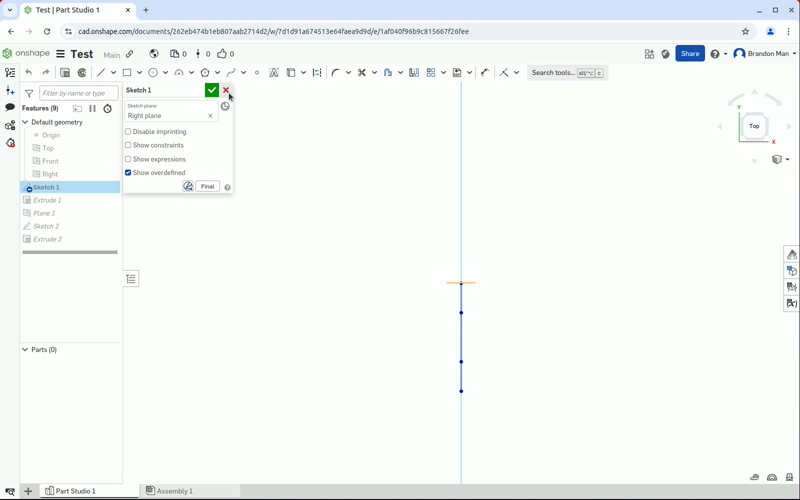
click(229, 92)
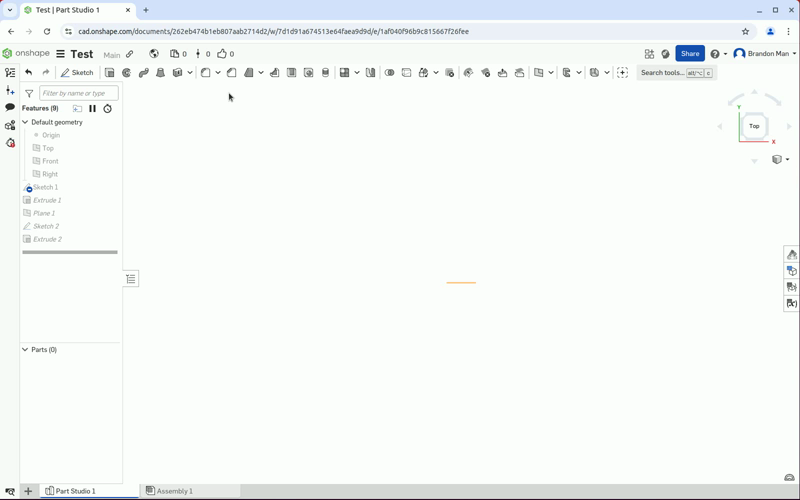
mouse_move(541, 75)
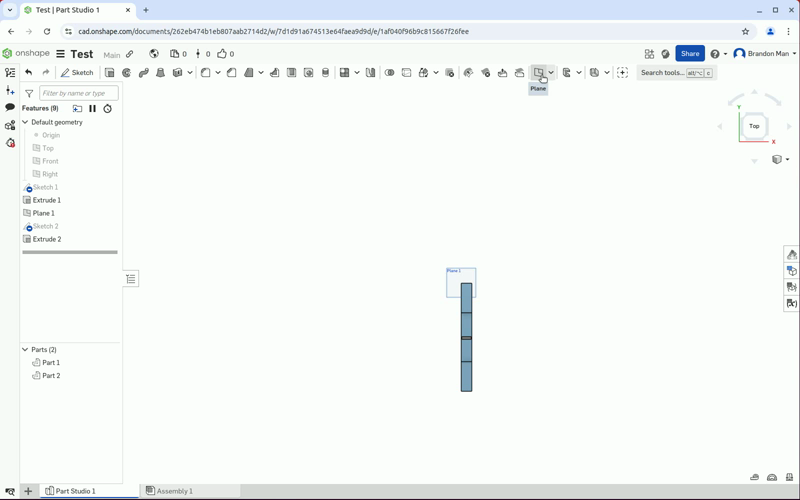
click(541, 75)
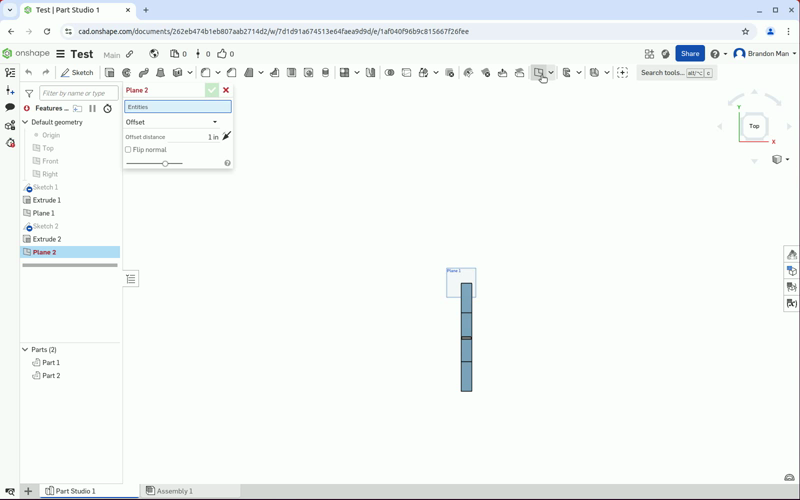
mouse_move(73, 150)
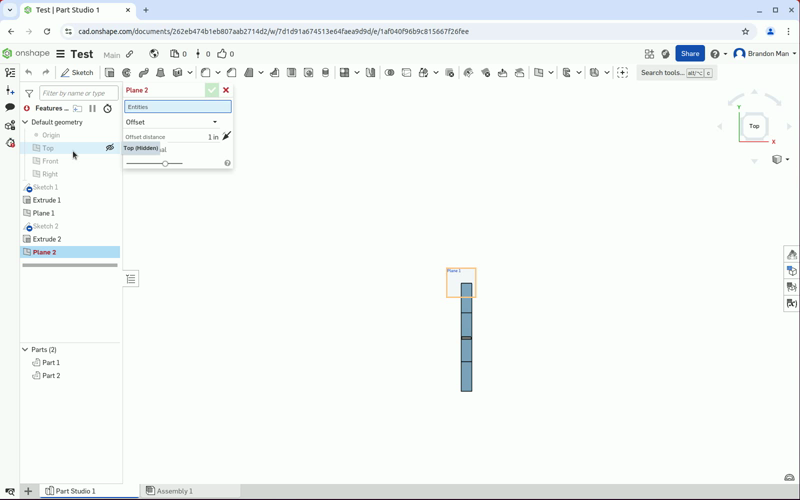
click(73, 150)
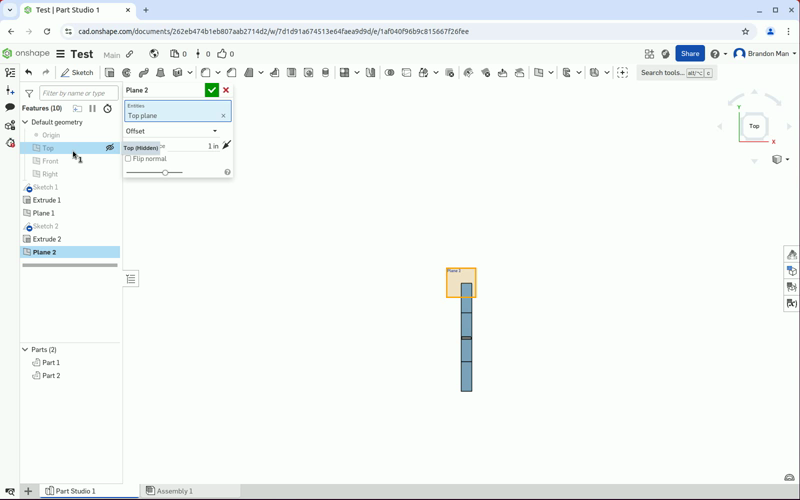
key(tab, 2)
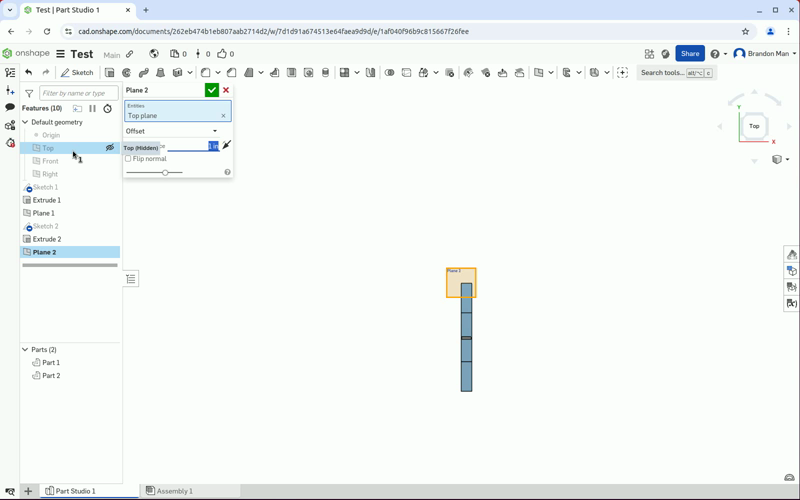
text(1.202)
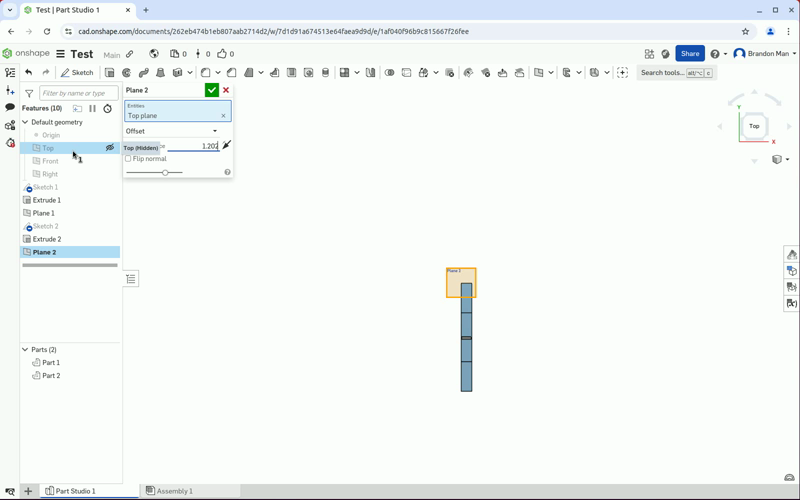
key(enter, 2)
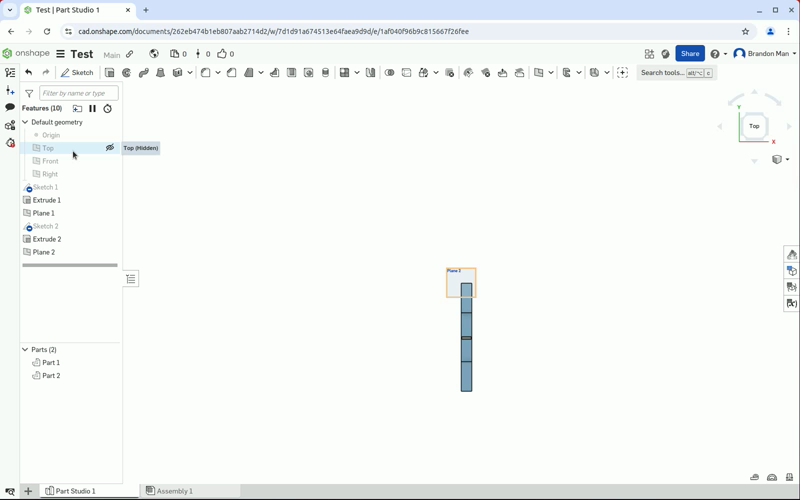
key(shift+s)
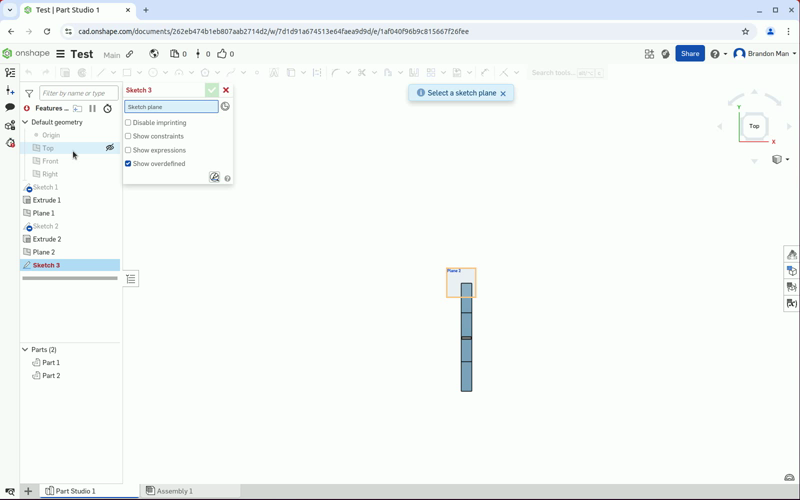
mouse_move(73, 254)
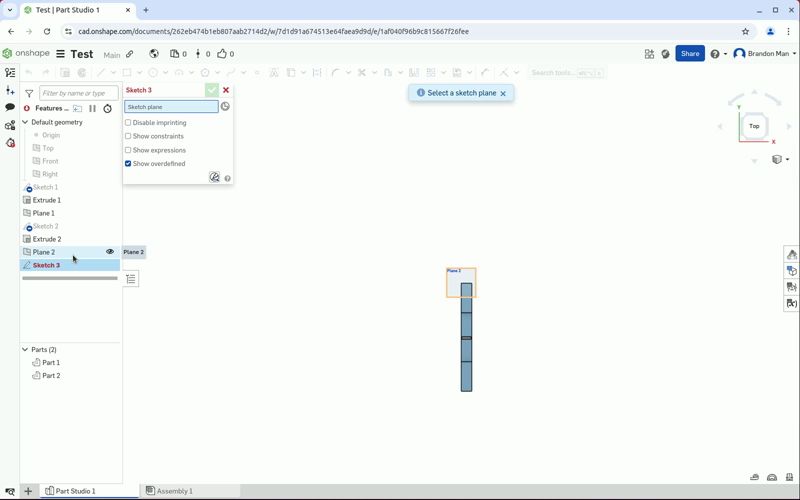
click(73, 254)
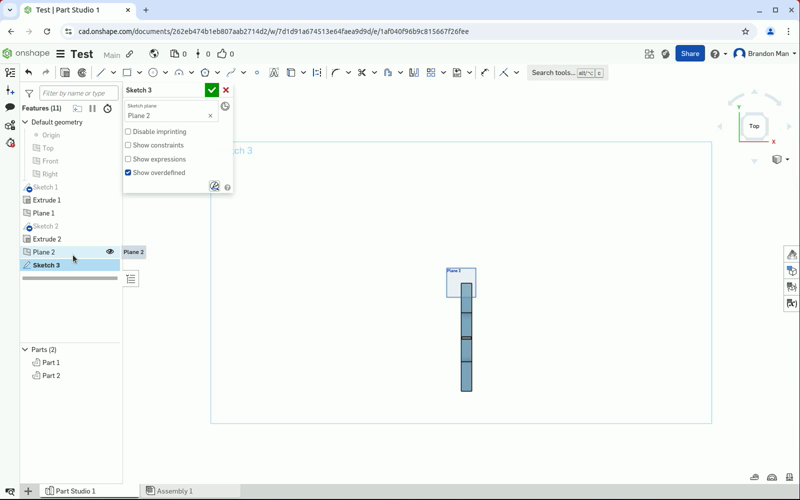
mouse_move(73, 352)
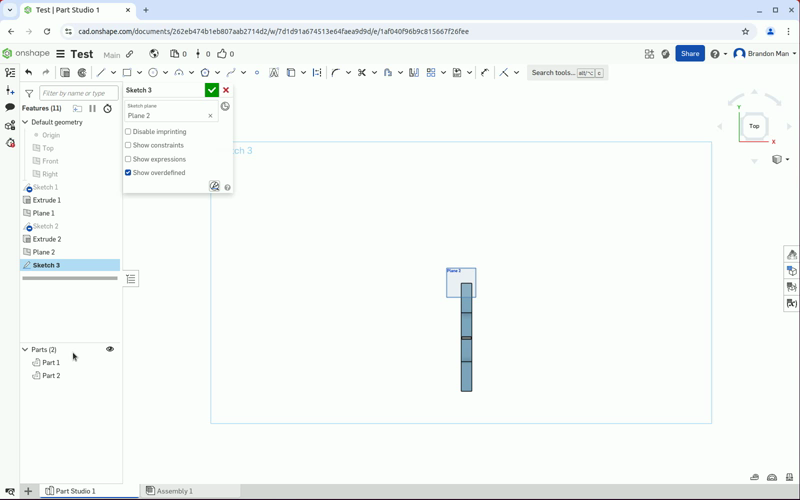
key(y)
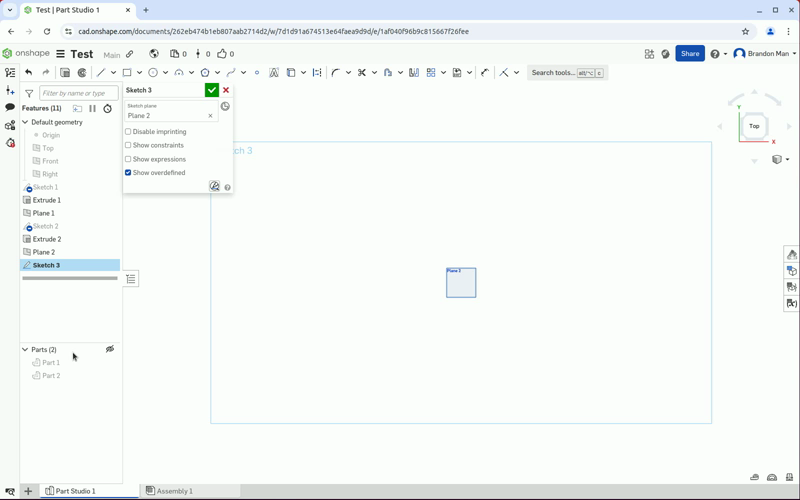
key(l)
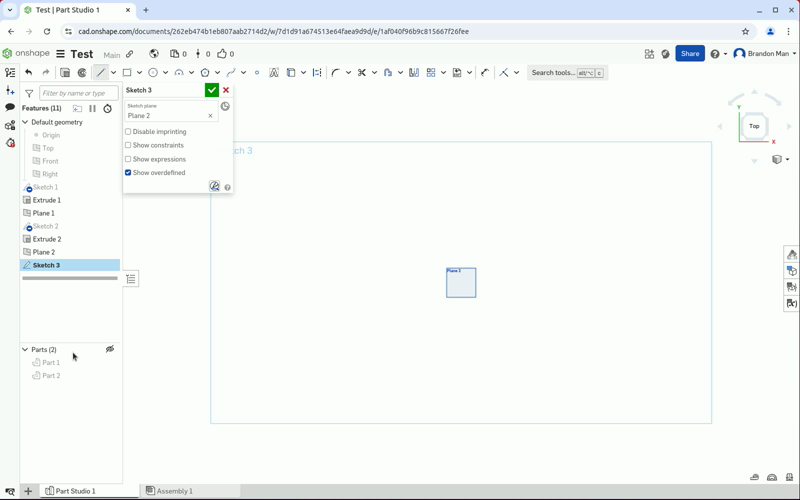
key_down(shift)
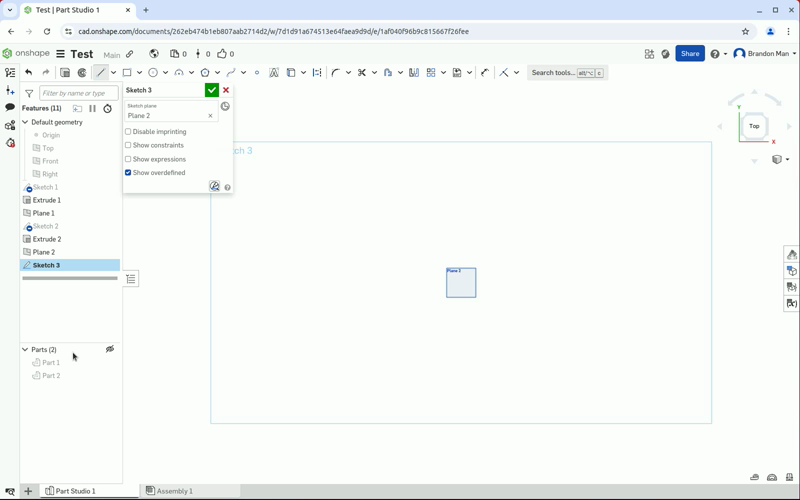
mouse_move(465, 301)
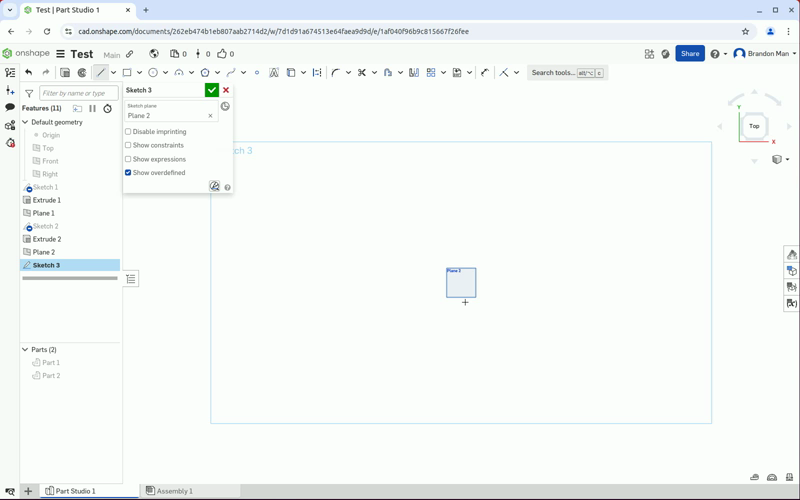
click(465, 301)
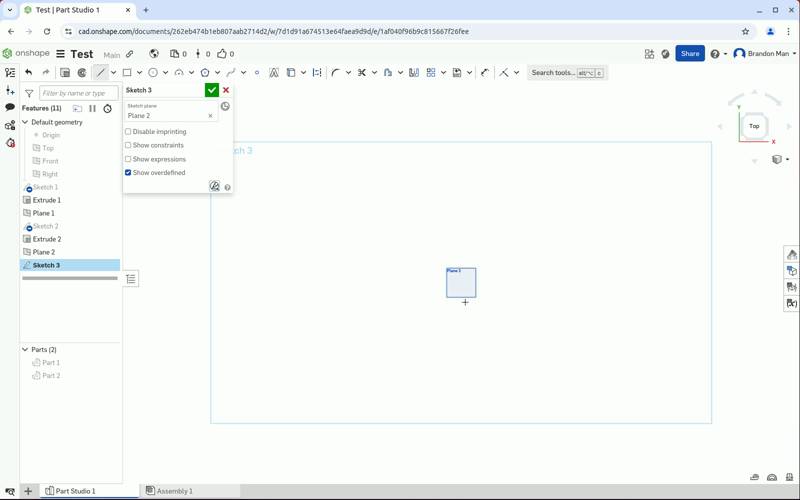
key_up(shift)
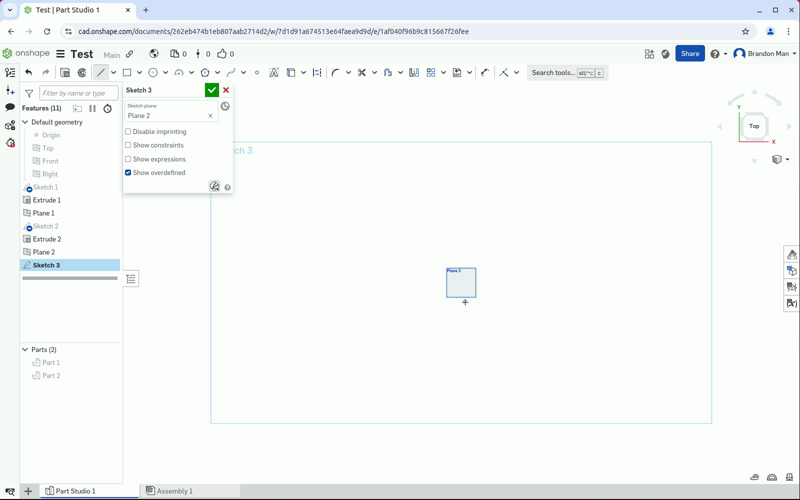
key_down(shift)
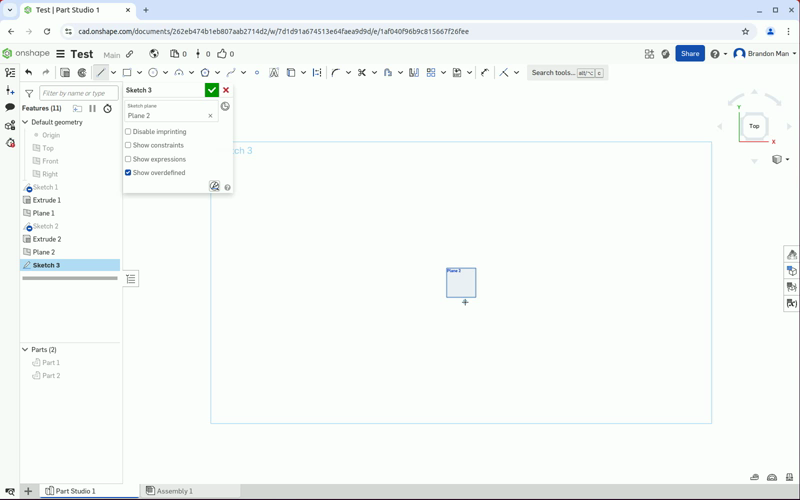
mouse_move(495, 301)
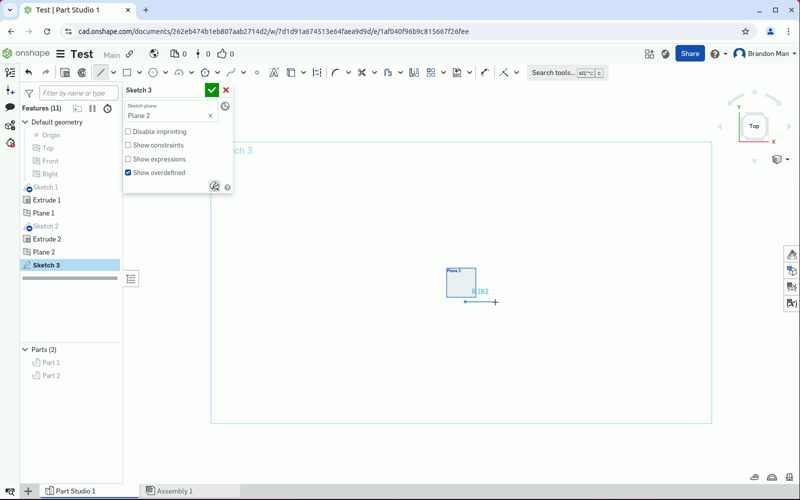
mouse_move(467, 301)
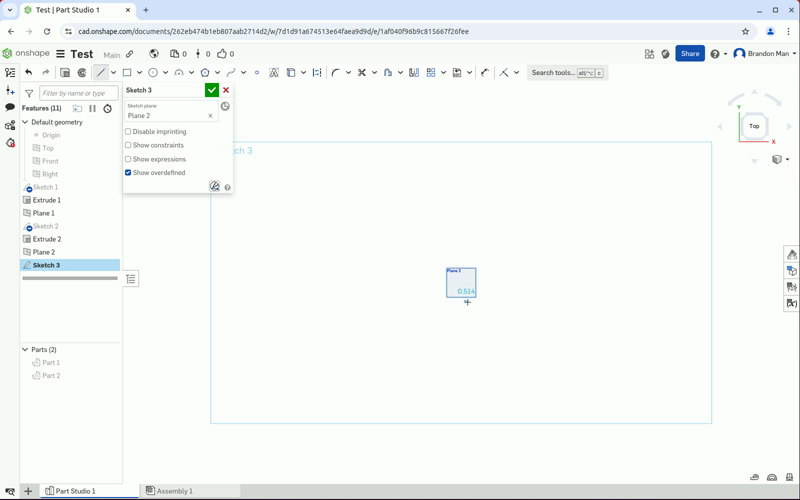
scroll(6)
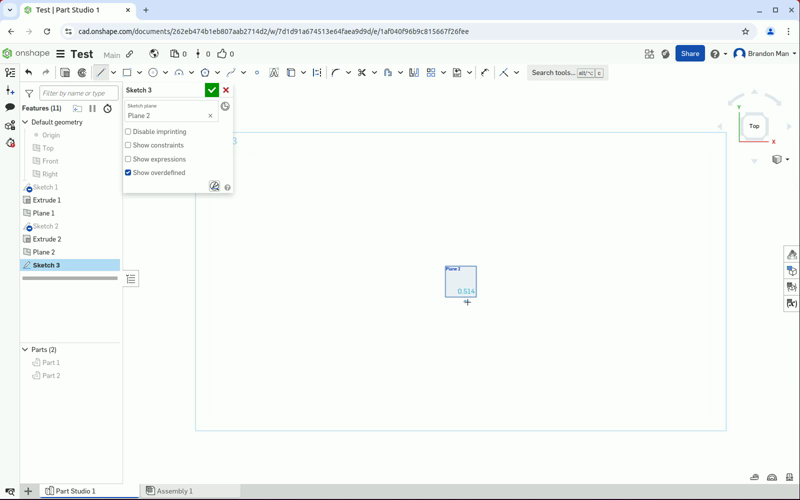
scroll(6)
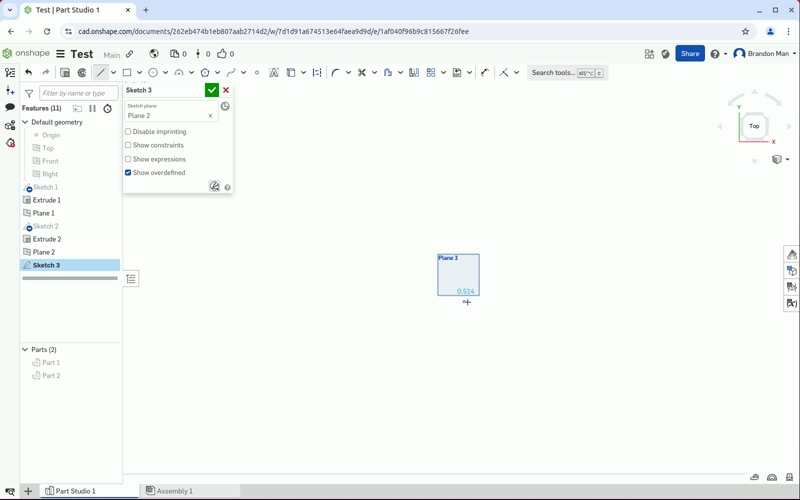
scroll(6)
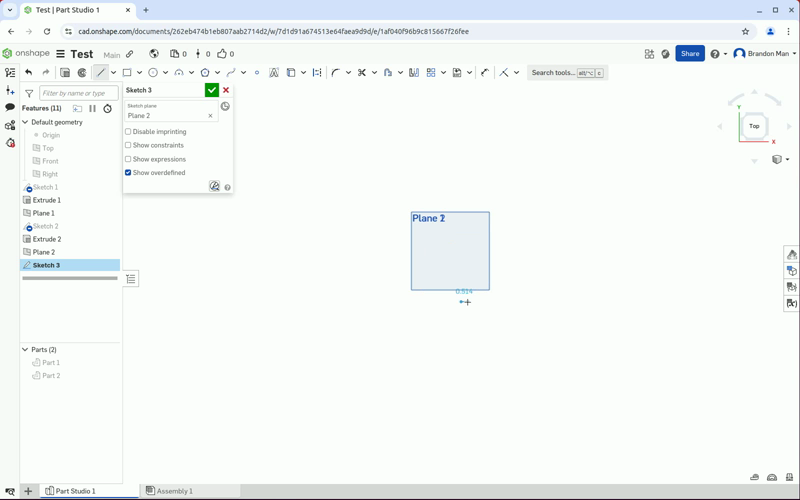
scroll(6)
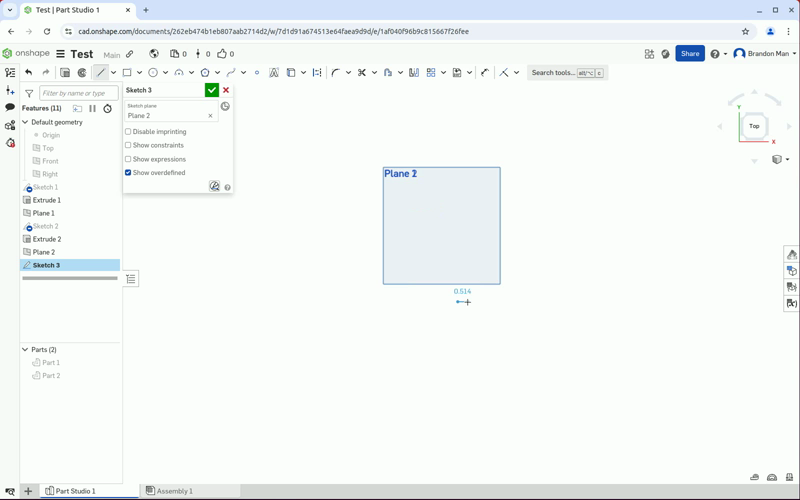
scroll(6)
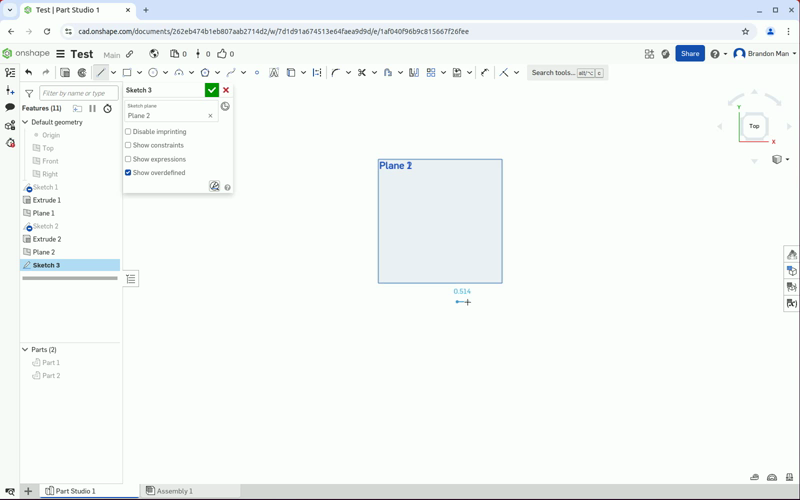
scroll(6)
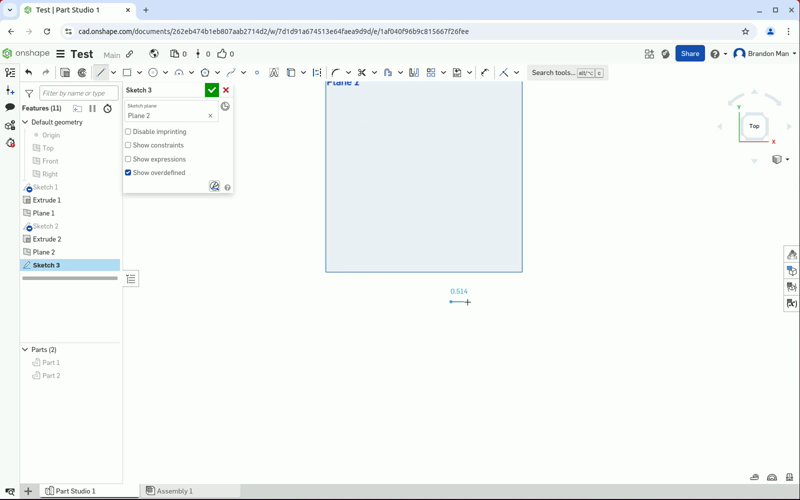
scroll(6)
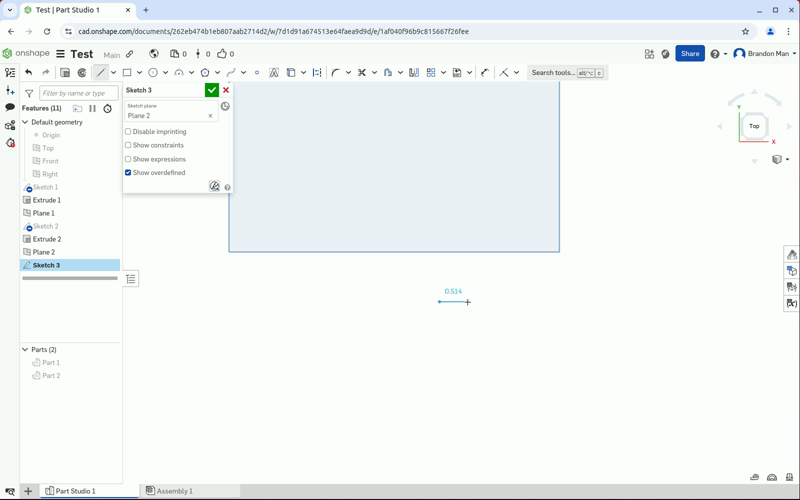
click(467, 301)
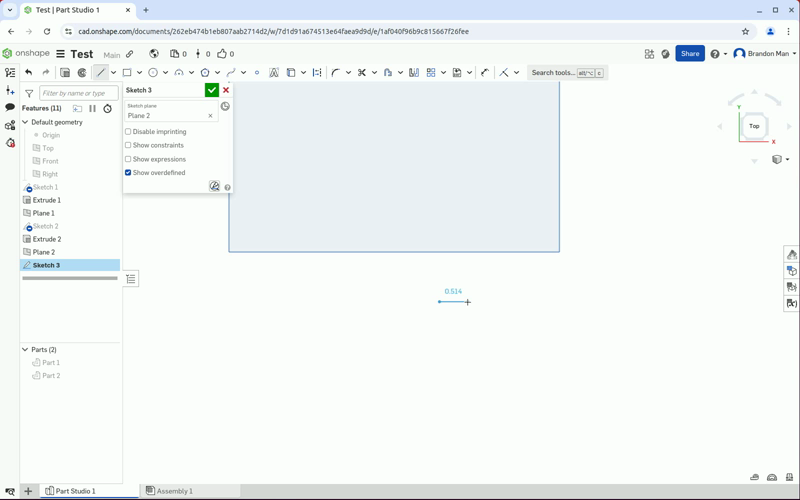
scroll(-6)
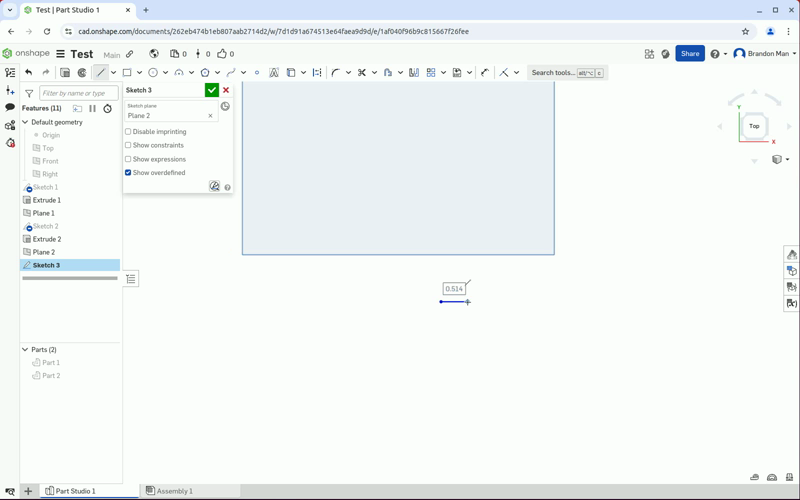
scroll(-6)
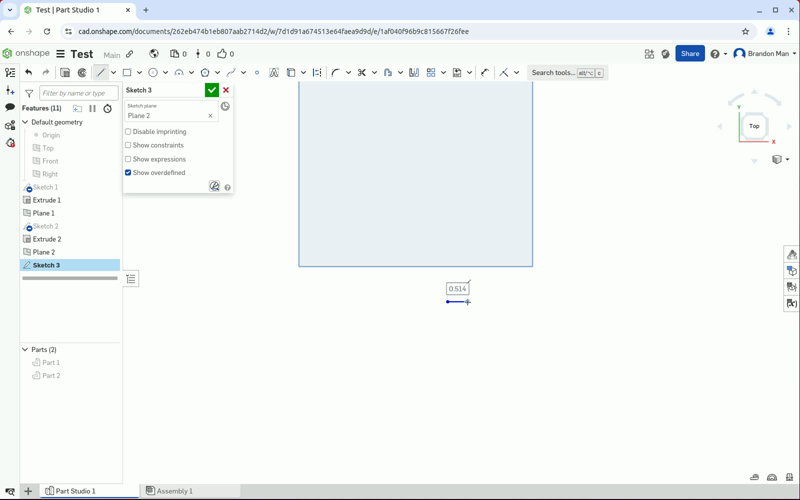
scroll(-6)
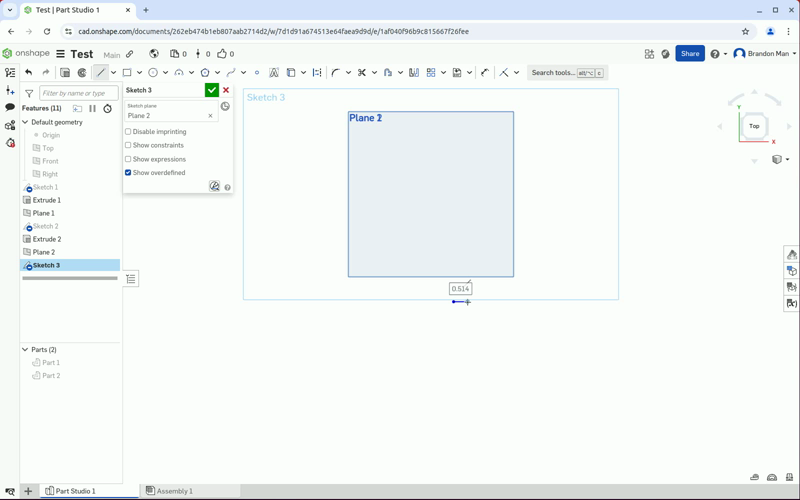
scroll(-6)
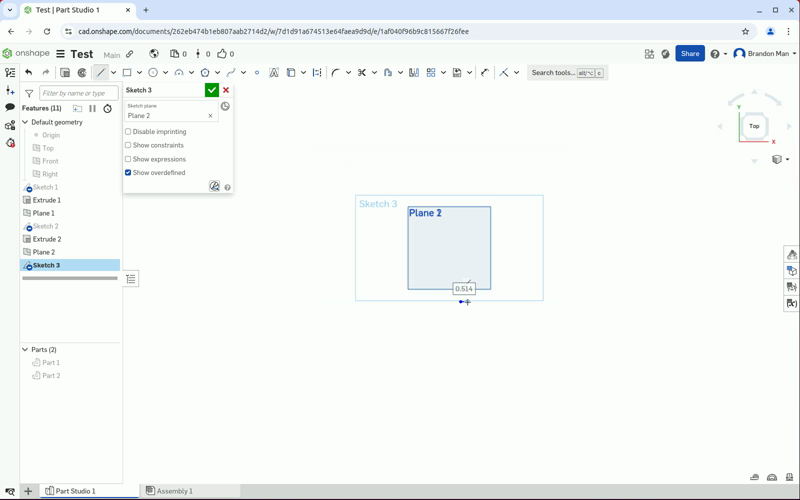
scroll(-6)
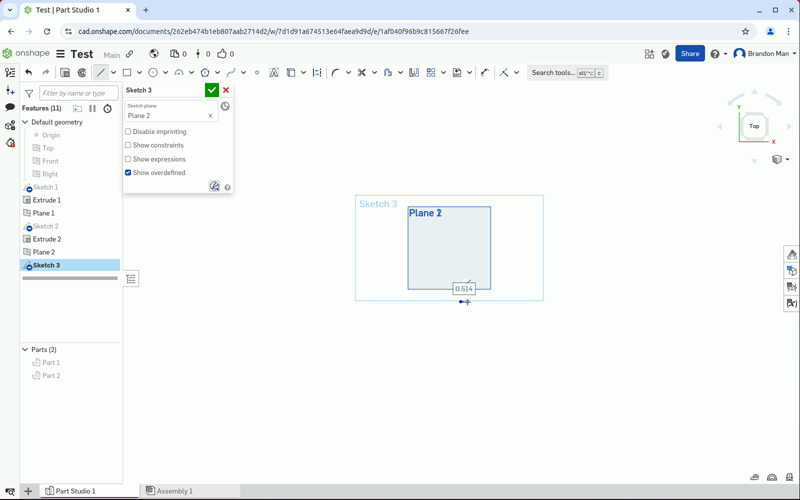
scroll(-6)
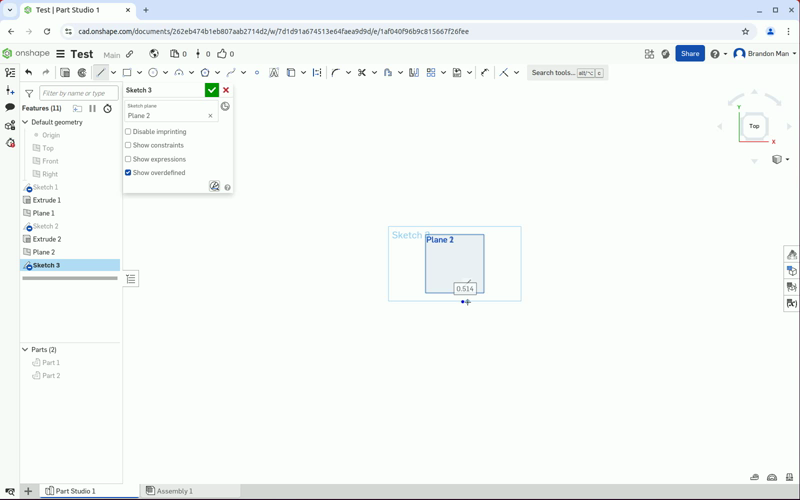
scroll(-6)
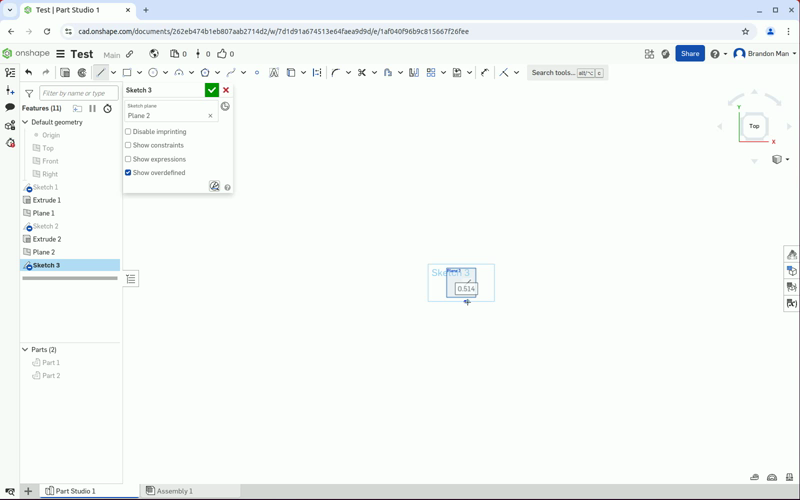
key_up(shift)
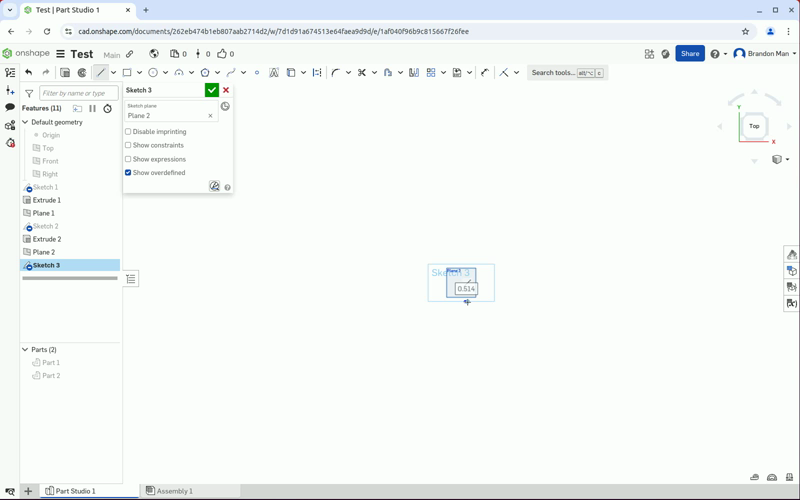
key_down(shift)
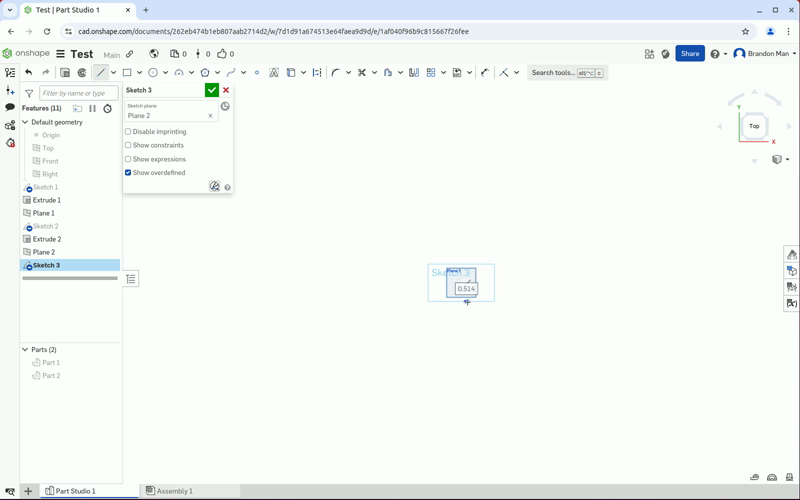
mouse_move(497, 301)
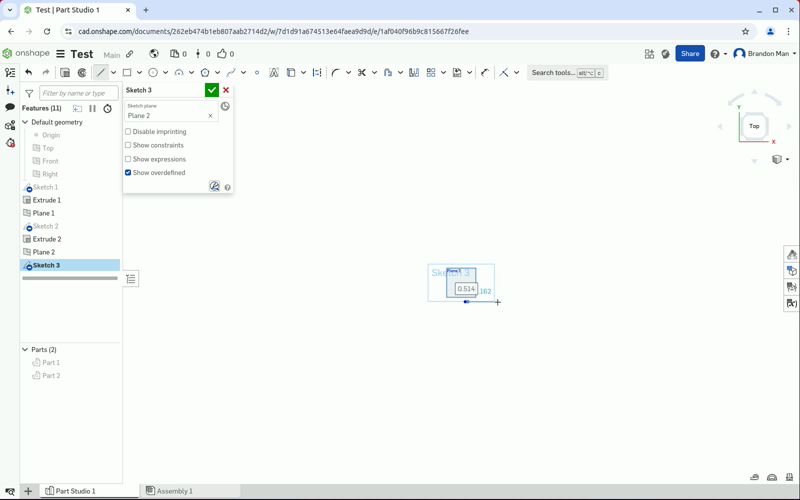
mouse_move(467, 292)
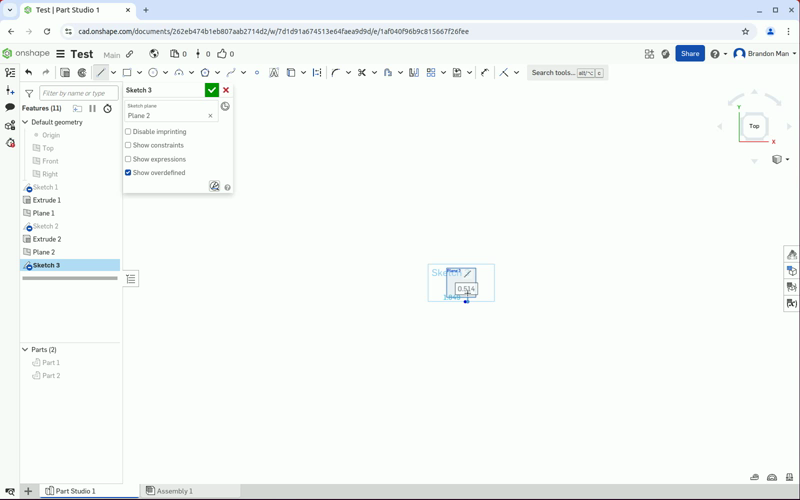
click(467, 292)
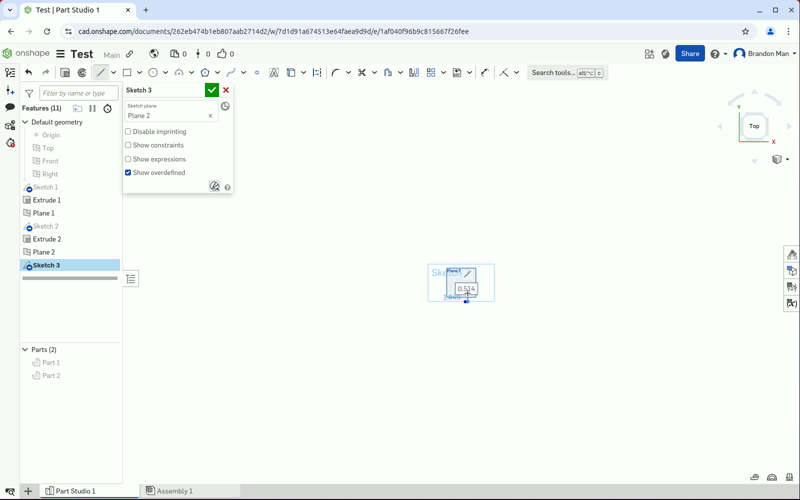
key_up(shift)
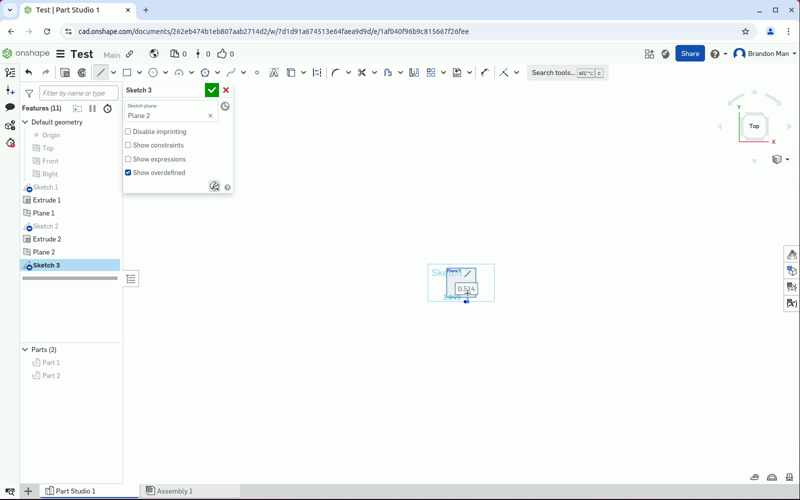
key_down(shift)
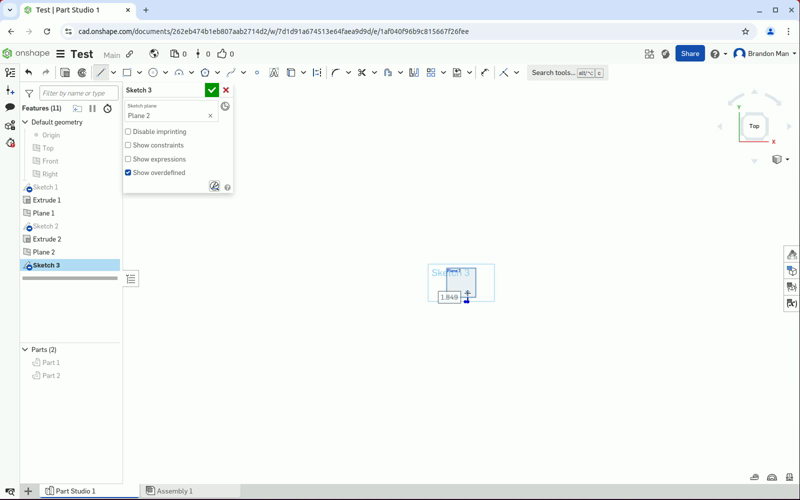
mouse_move(497, 292)
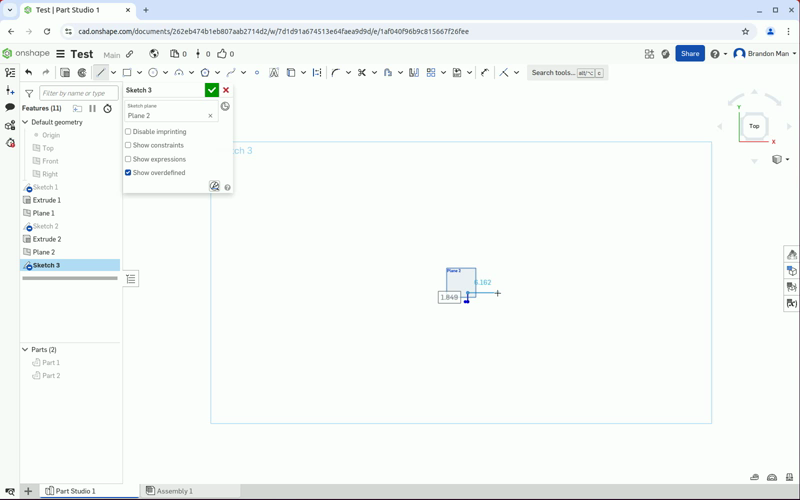
mouse_move(465, 292)
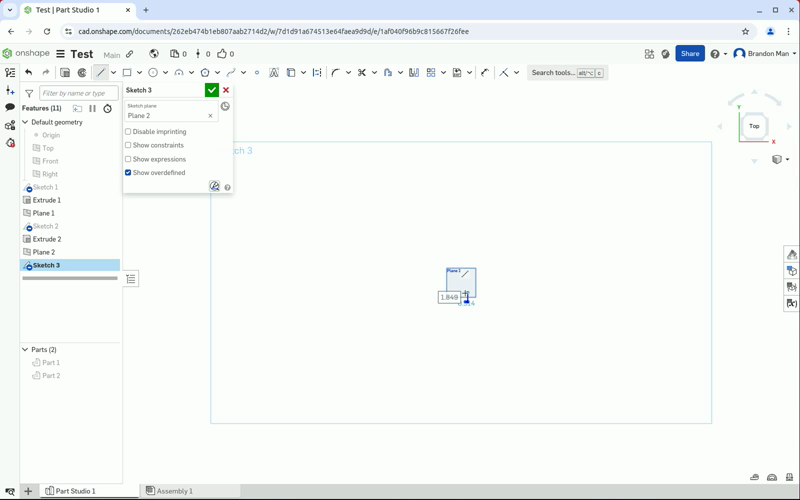
scroll(6)
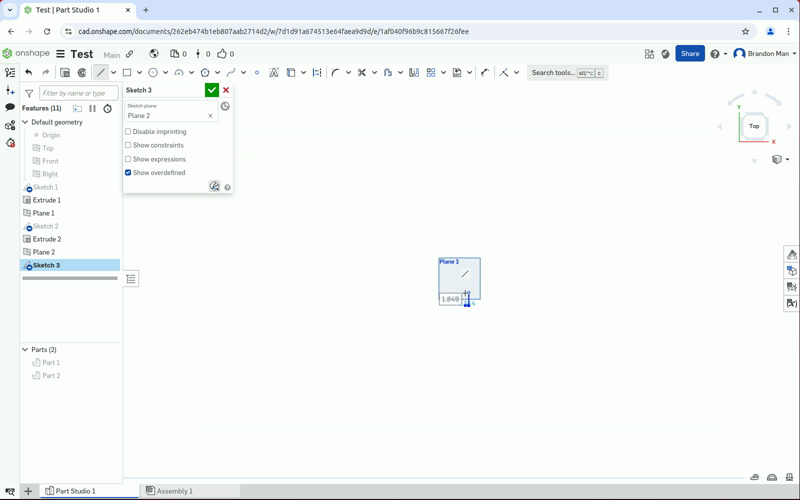
scroll(6)
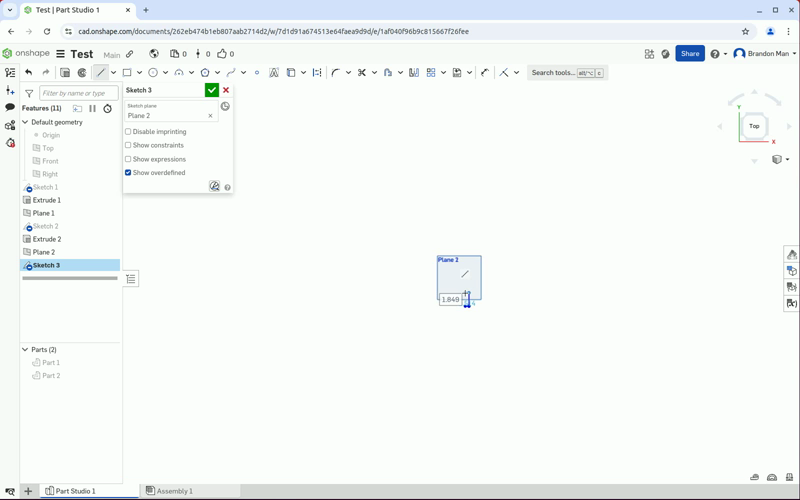
scroll(6)
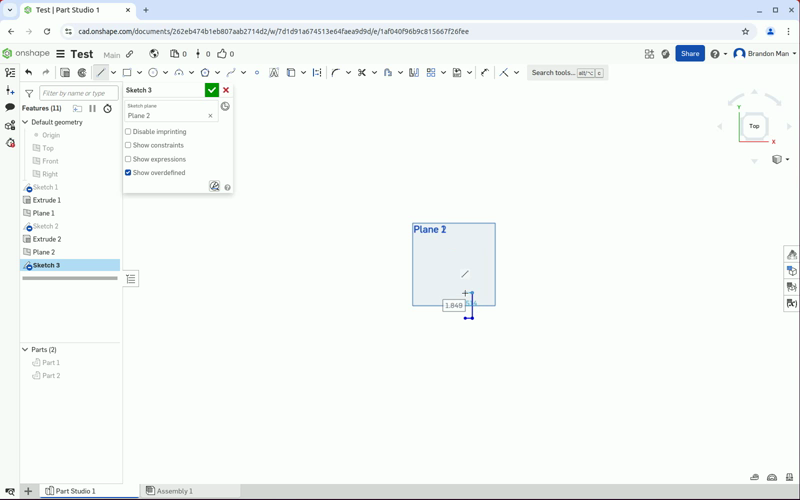
scroll(6)
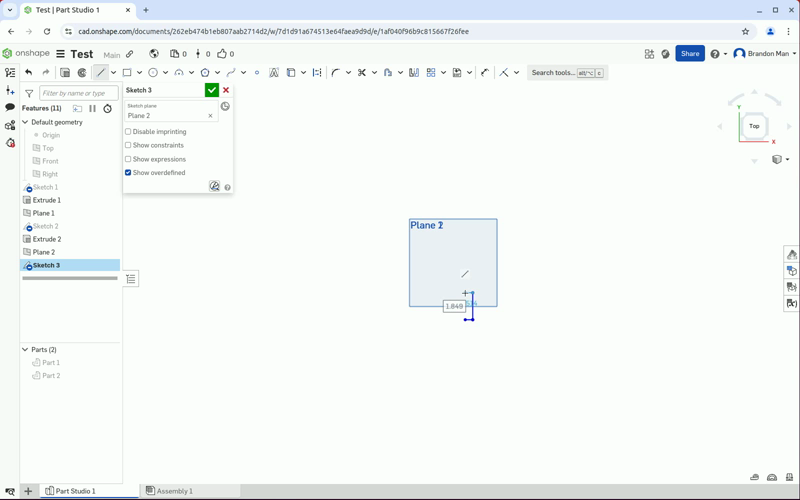
scroll(6)
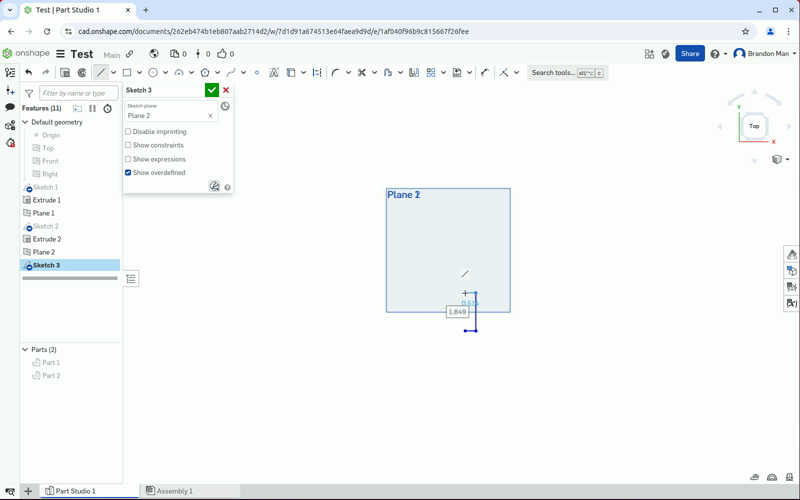
scroll(6)
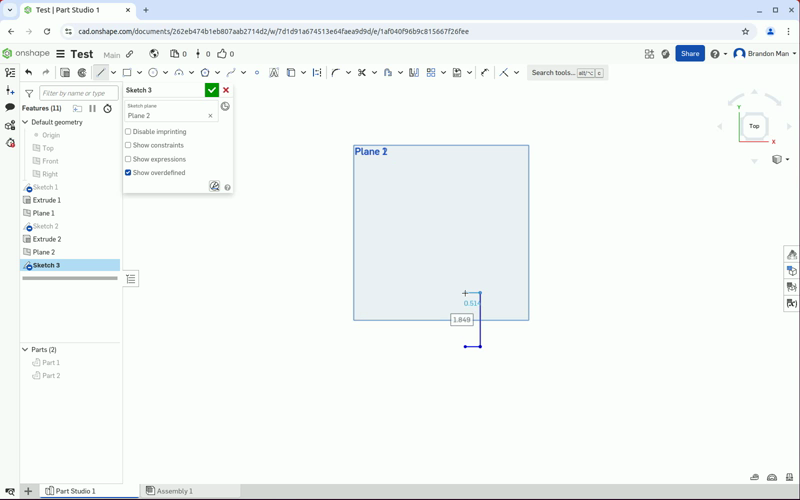
scroll(6)
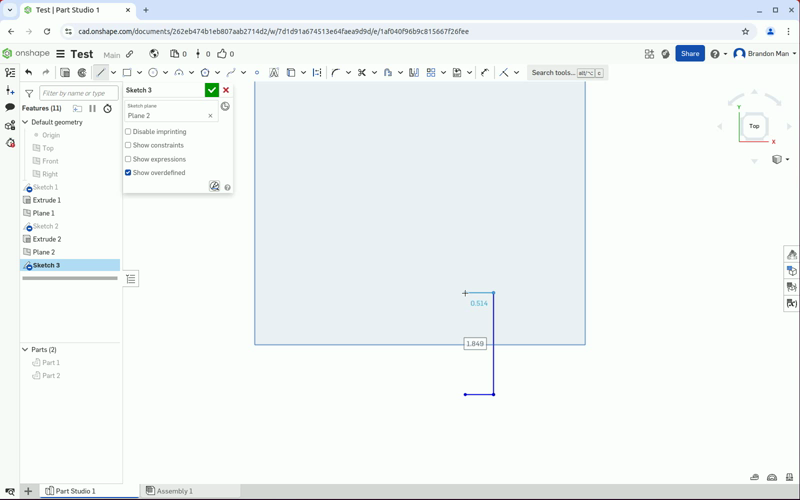
click(465, 292)
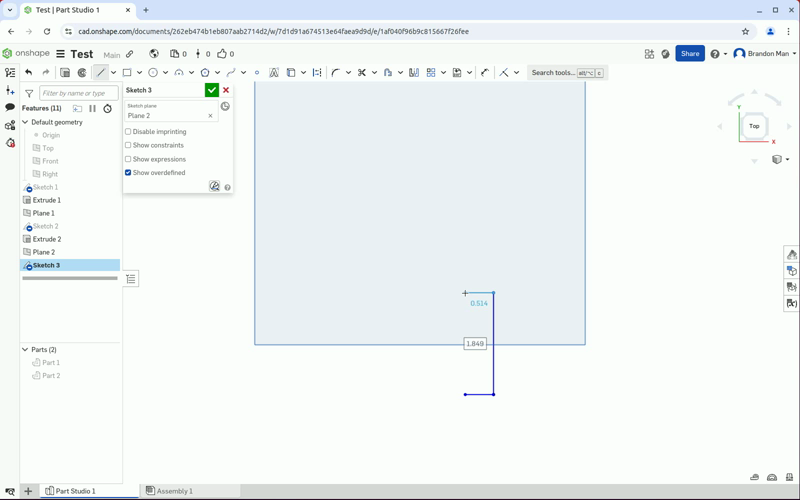
scroll(-6)
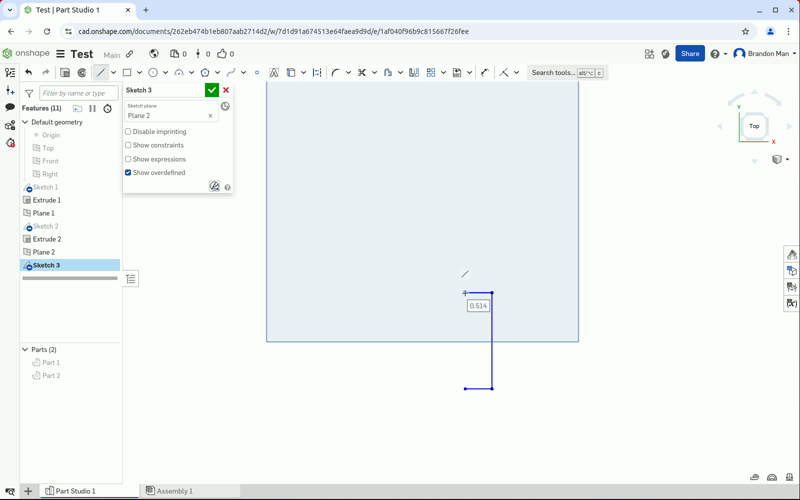
scroll(-6)
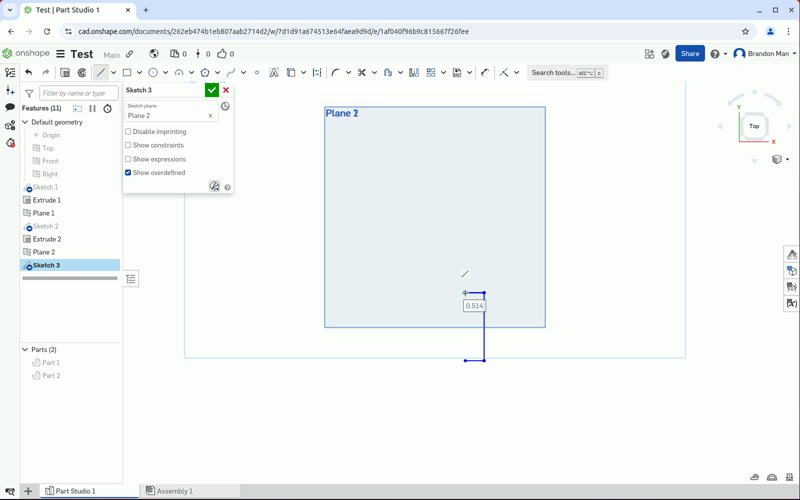
scroll(-6)
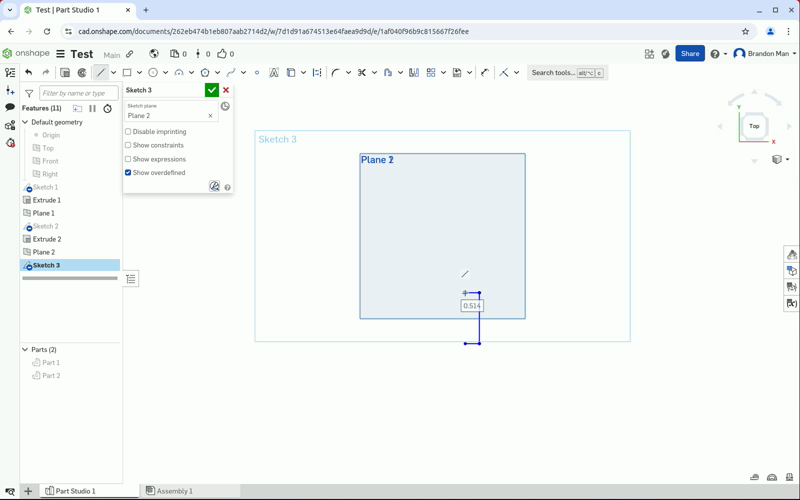
scroll(-6)
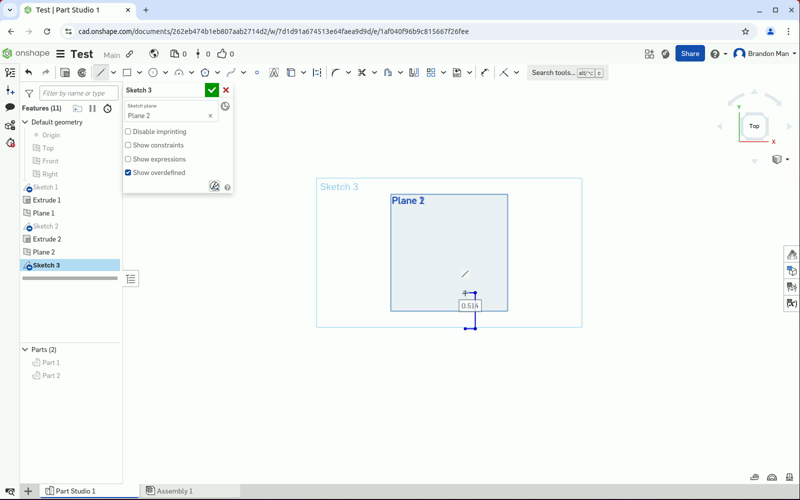
scroll(-6)
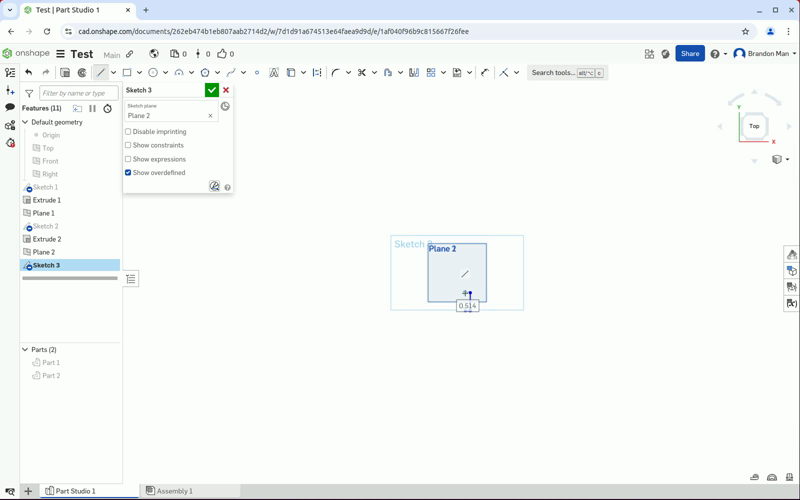
scroll(-6)
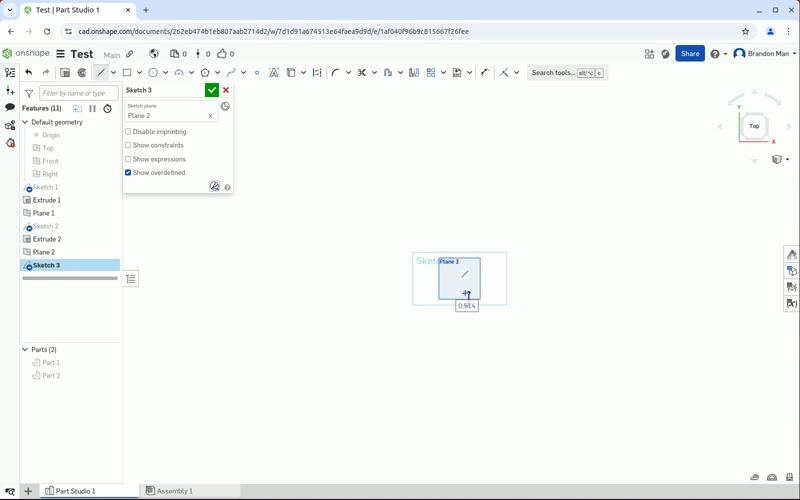
scroll(-6)
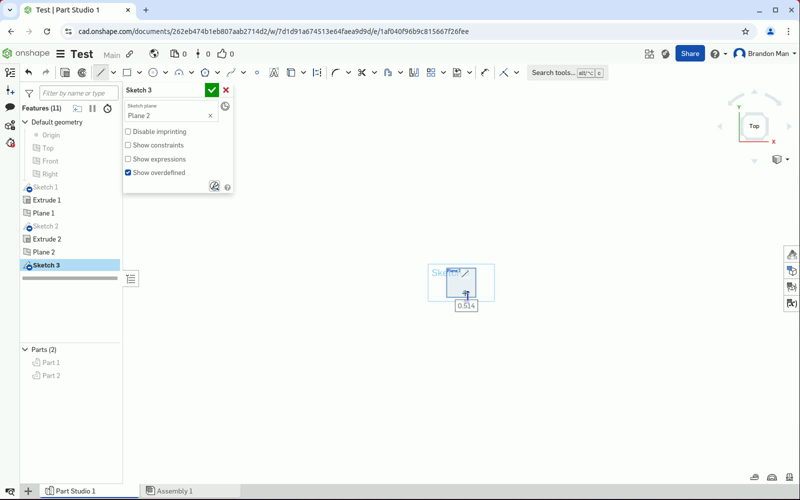
key_up(shift)
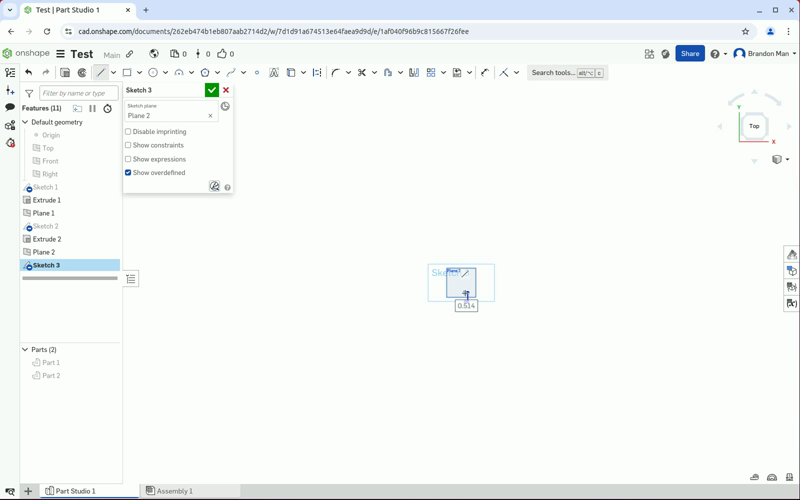
mouse_move(495, 292)
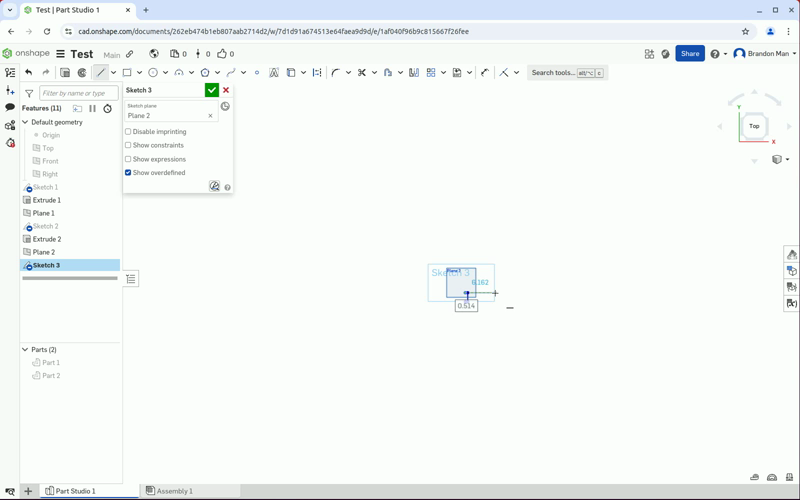
key_down(shift)
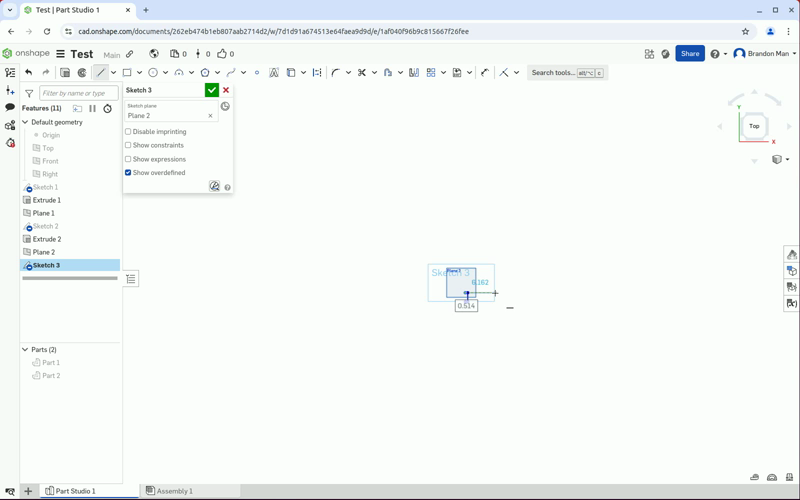
mouse_move(465, 301)
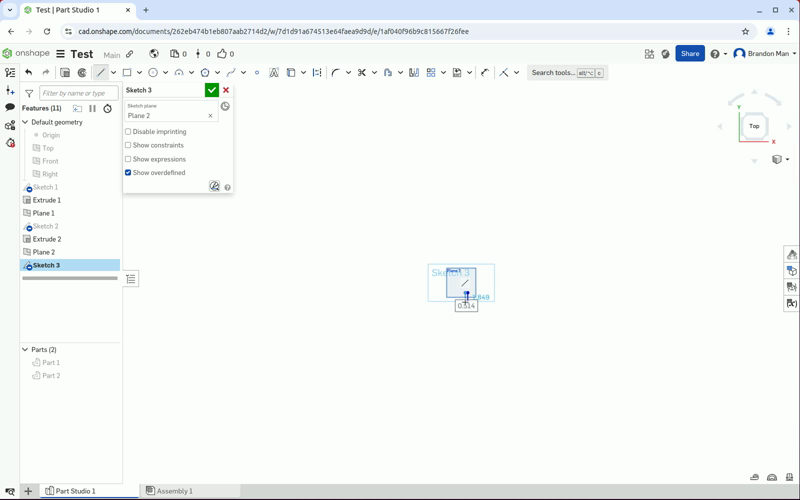
scroll(6)
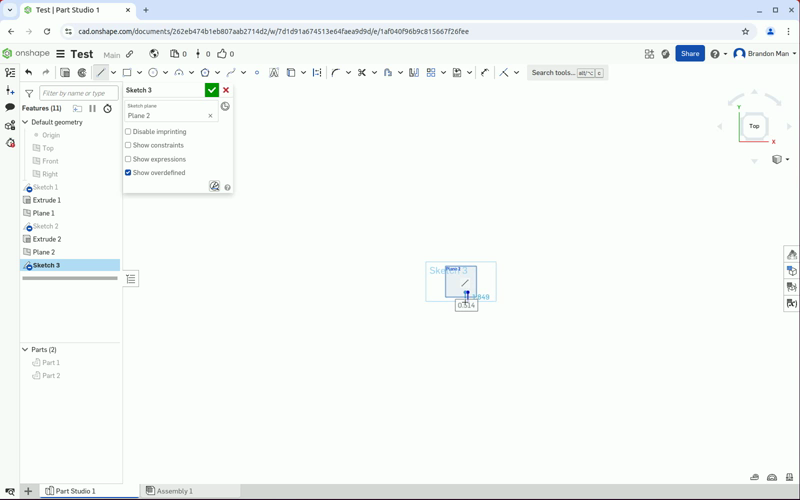
scroll(6)
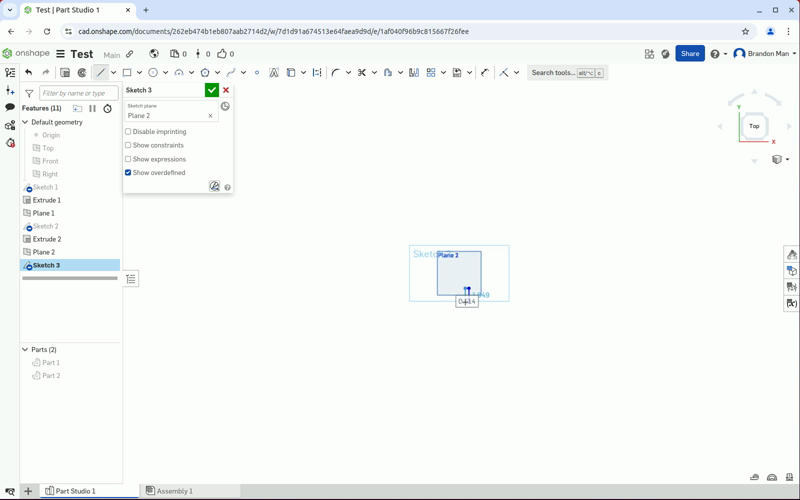
scroll(6)
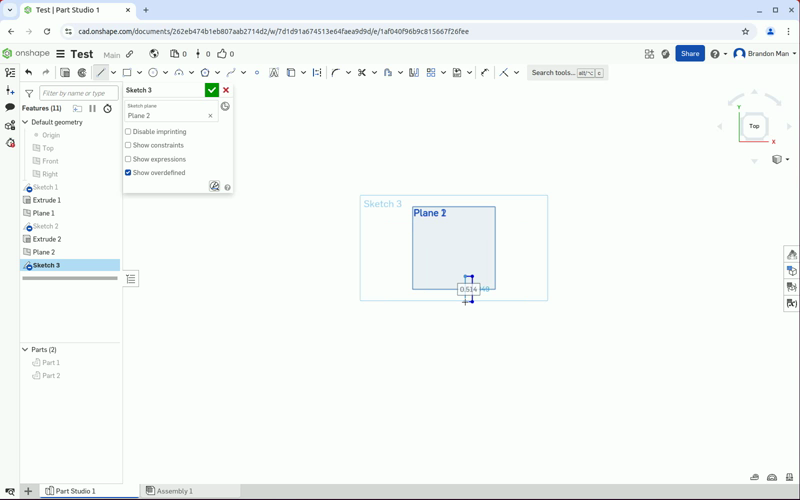
scroll(6)
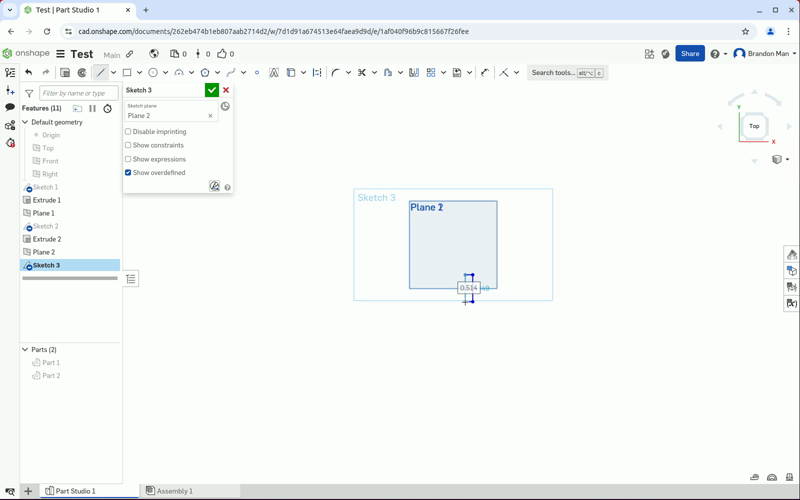
scroll(6)
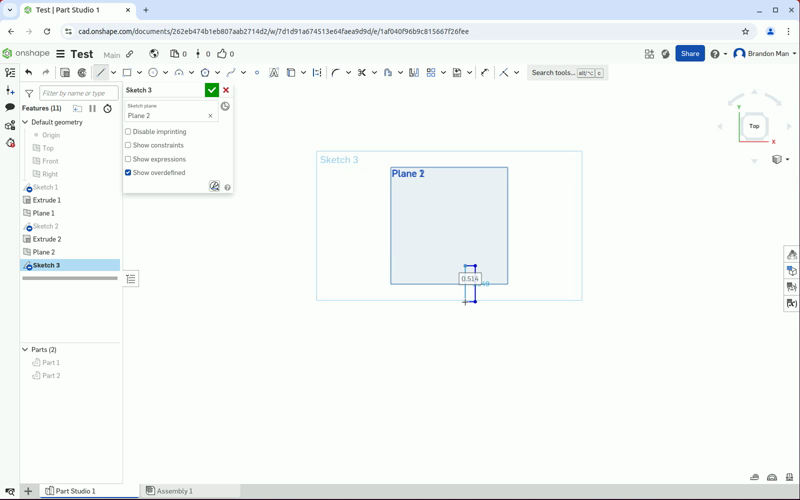
scroll(6)
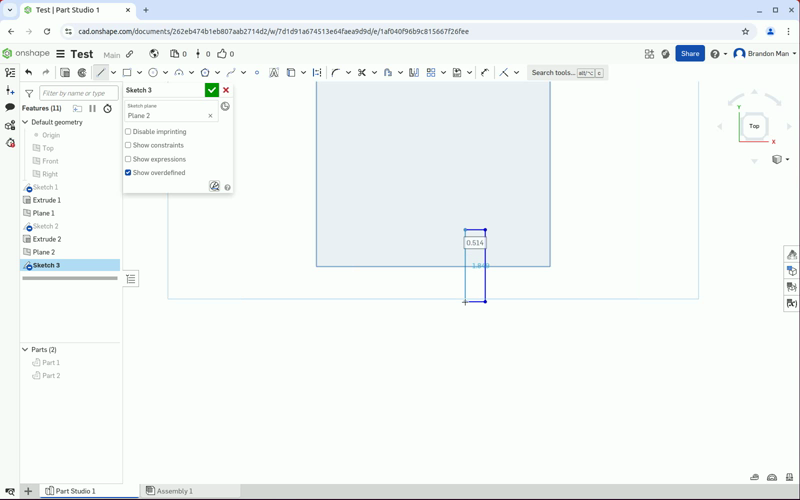
scroll(6)
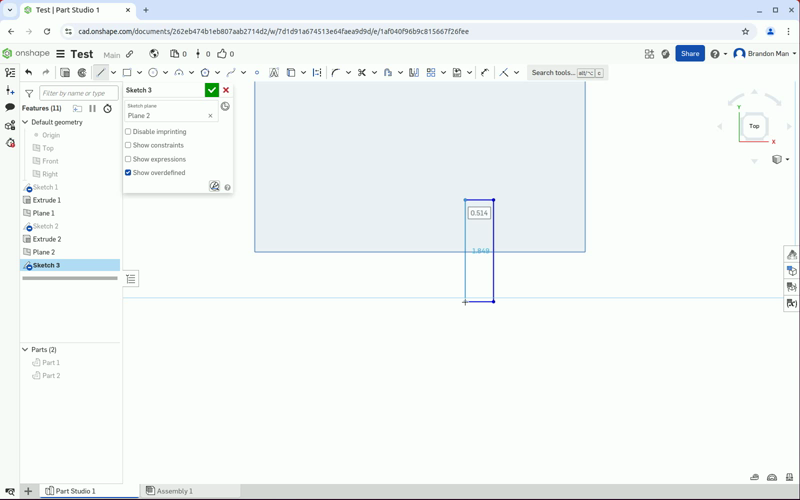
key_up(shift)
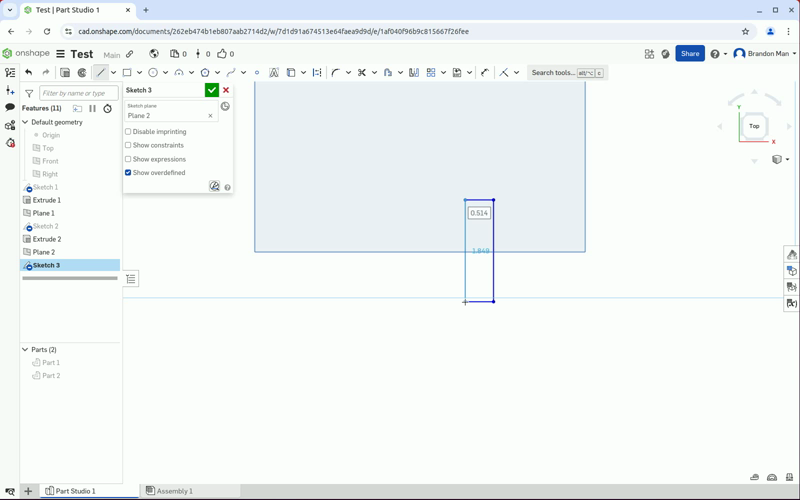
click(465, 301)
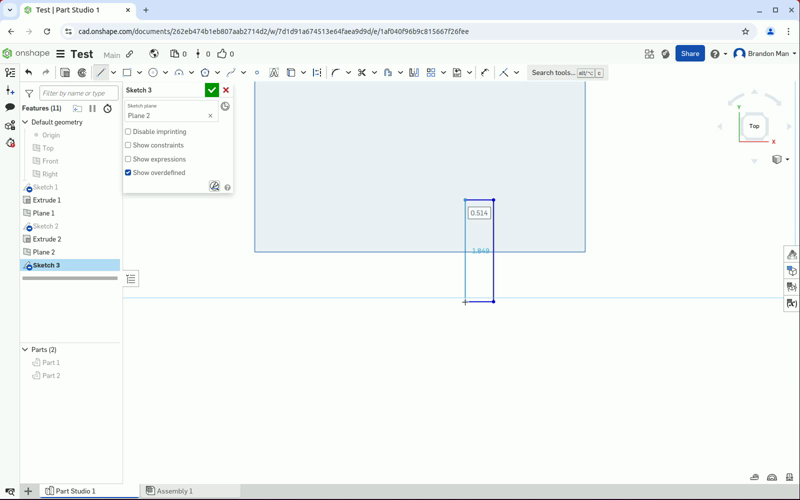
scroll(-6)
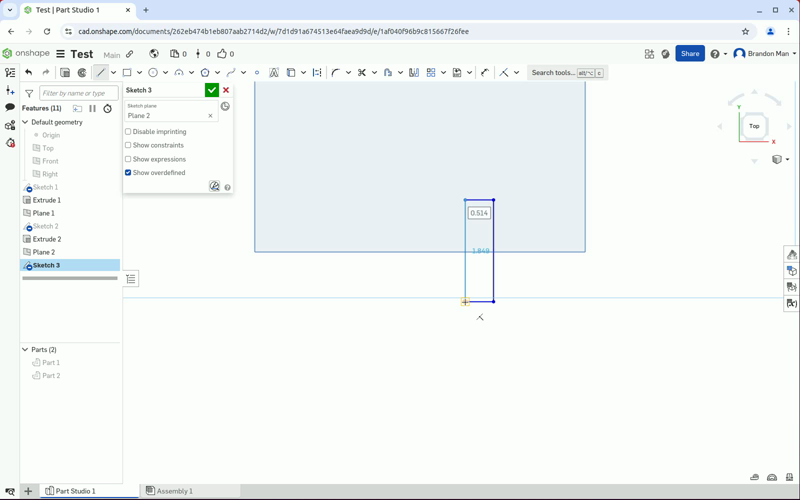
scroll(-6)
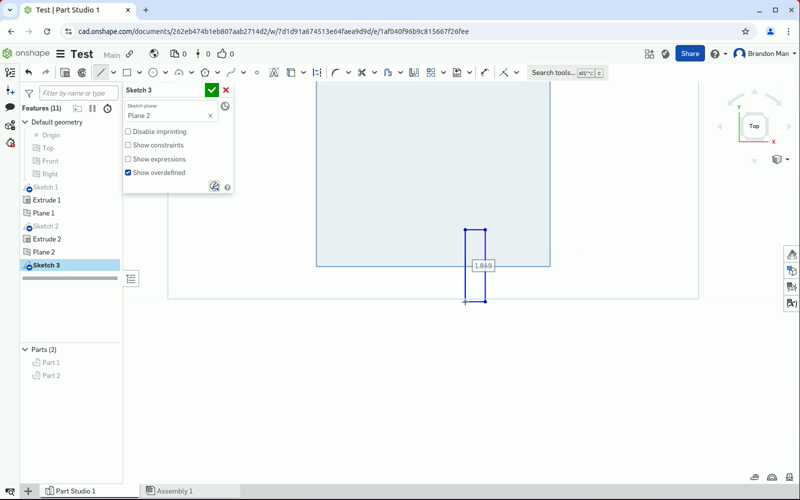
scroll(-6)
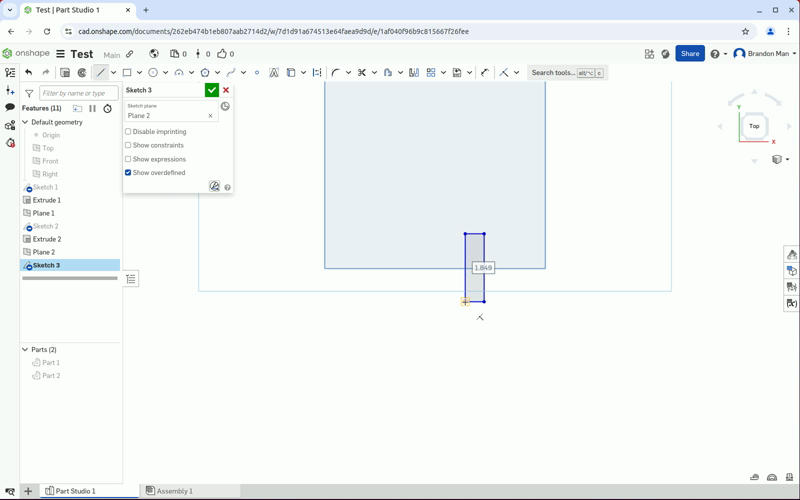
scroll(-6)
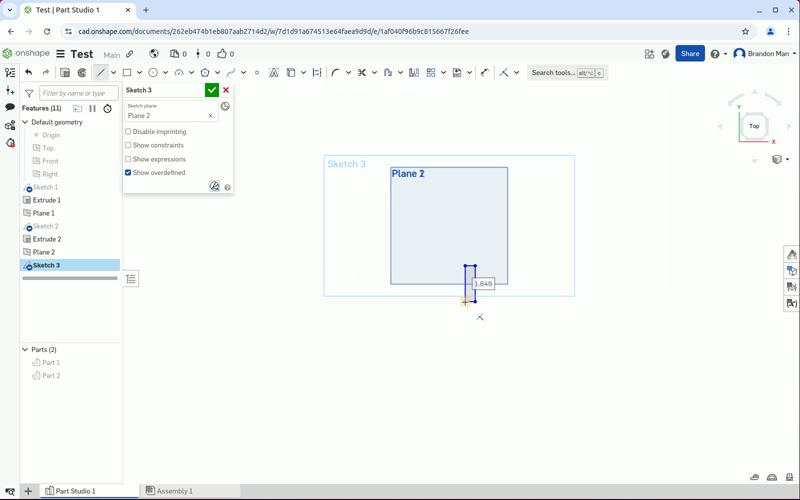
scroll(-6)
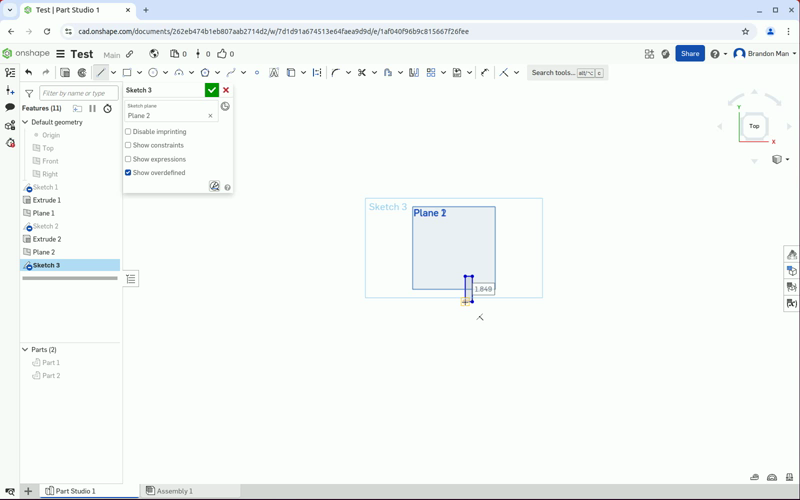
scroll(-6)
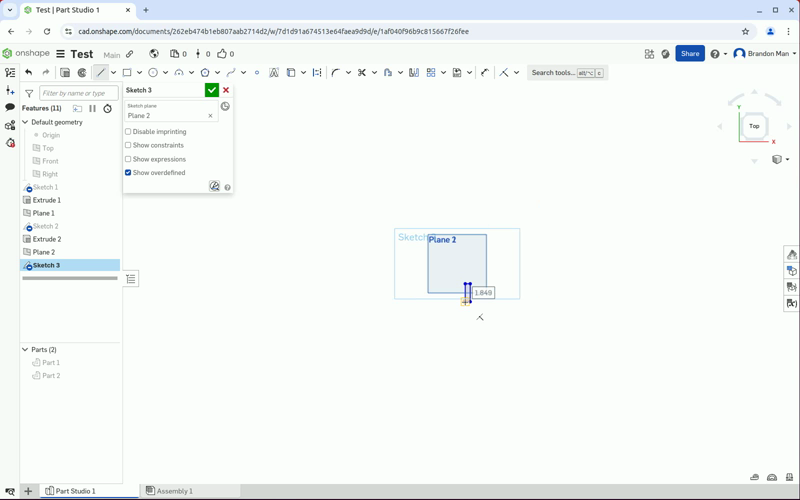
scroll(-6)
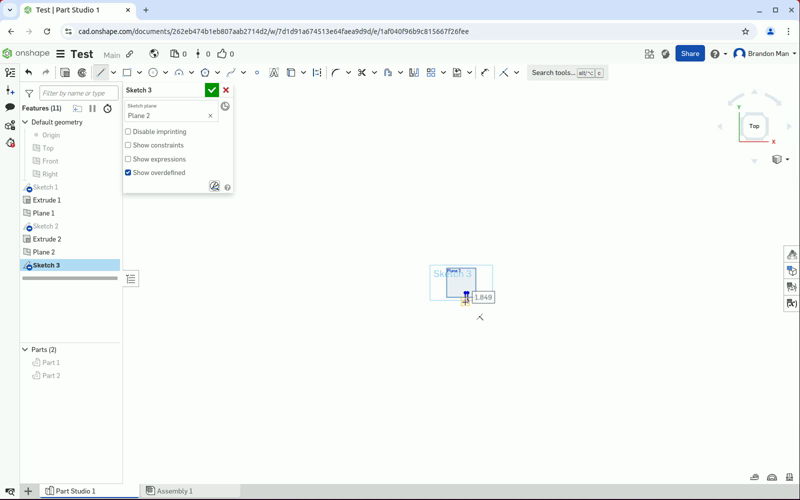
key(esc)
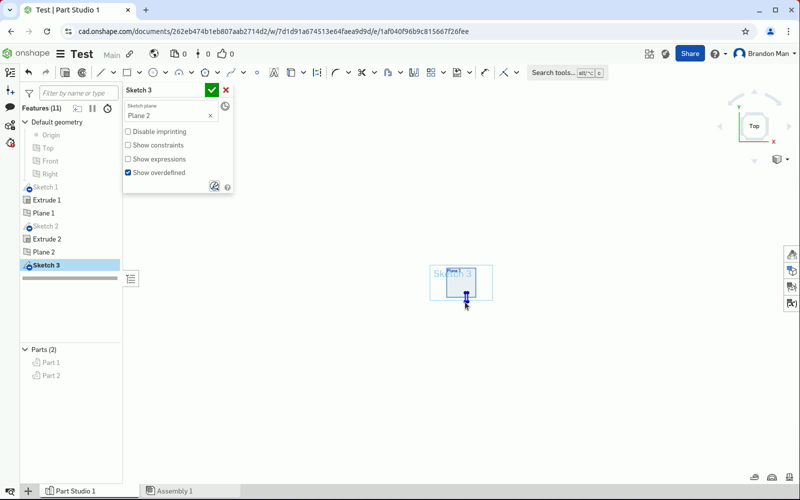
mouse_move(465, 298)
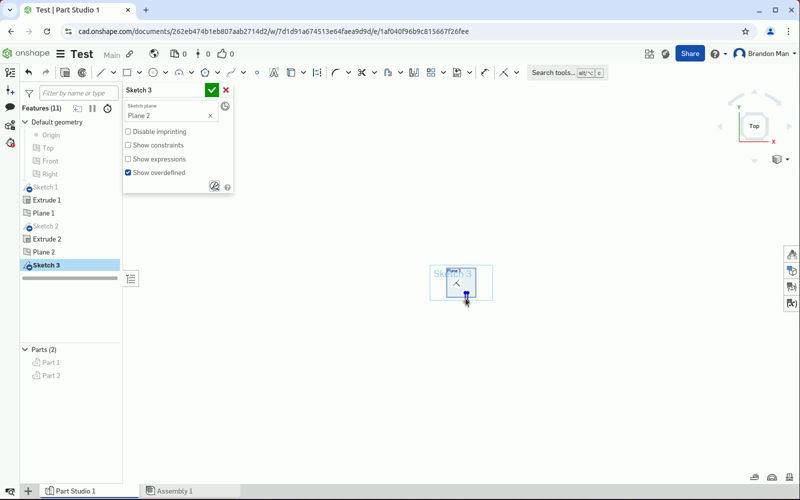
scroll(6)
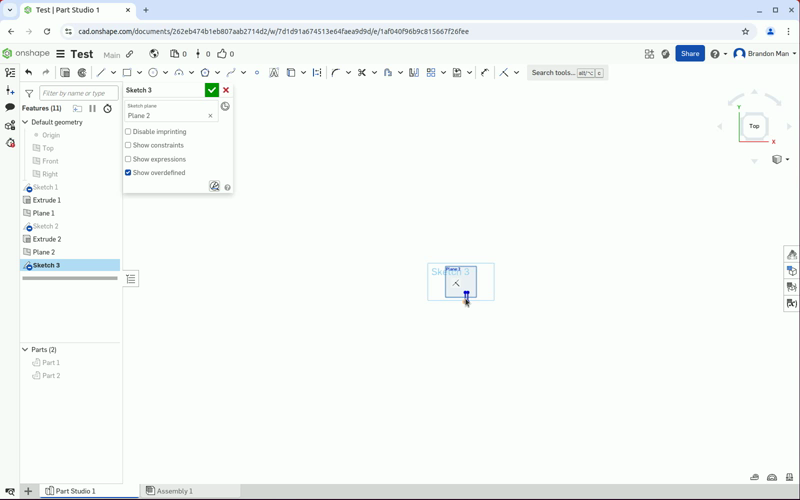
scroll(6)
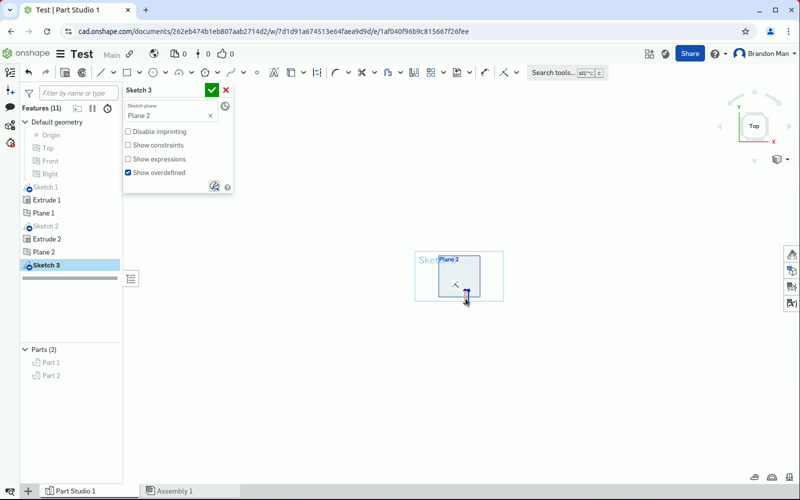
scroll(6)
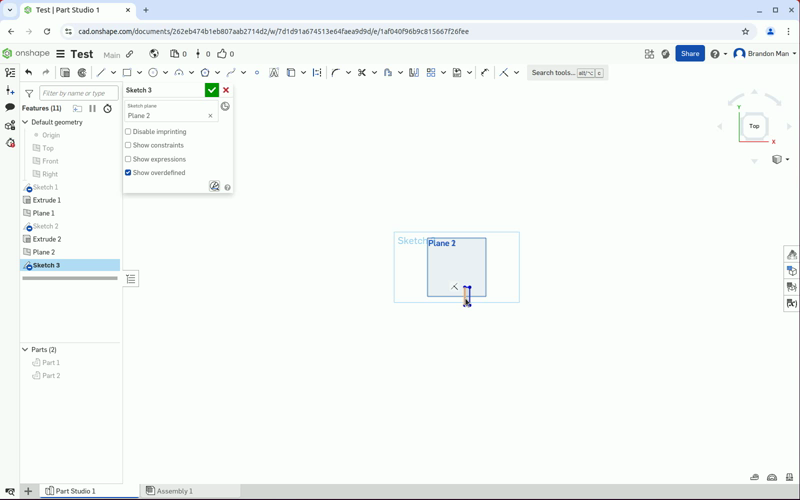
scroll(6)
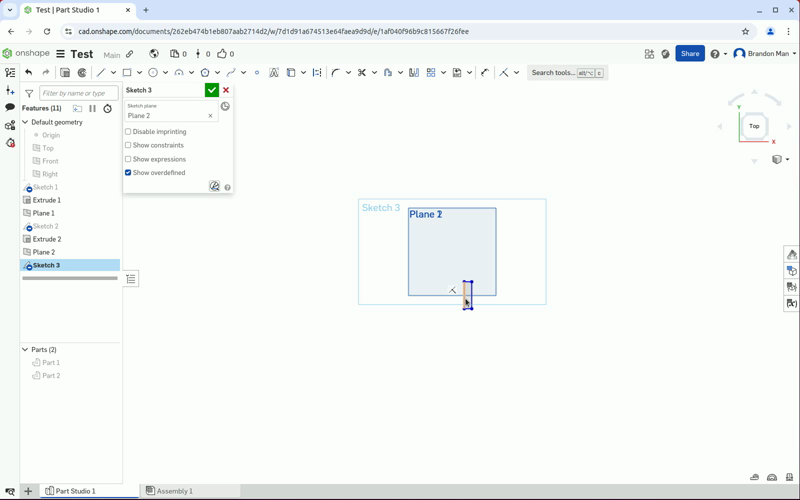
scroll(6)
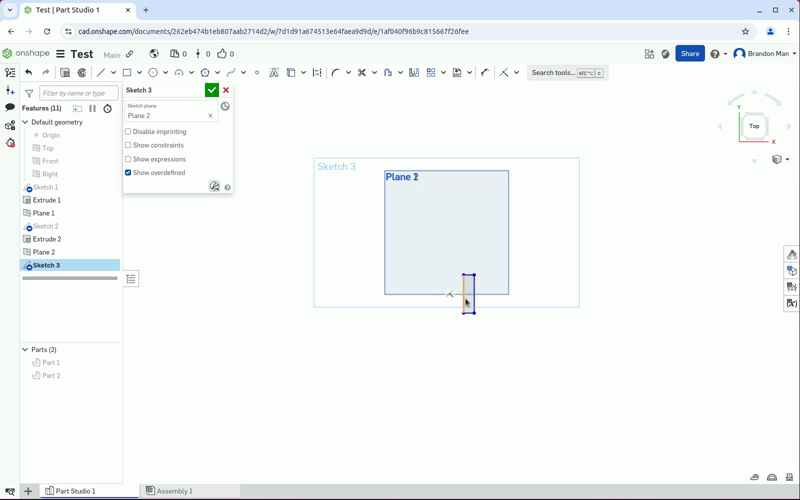
scroll(6)
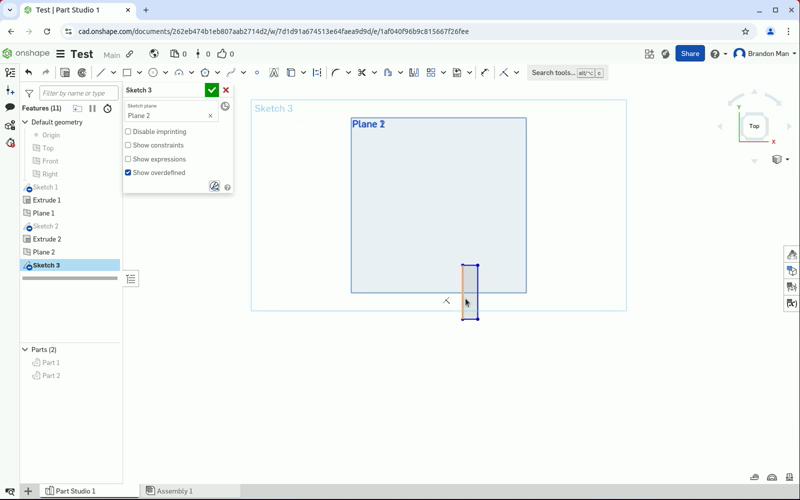
scroll(6)
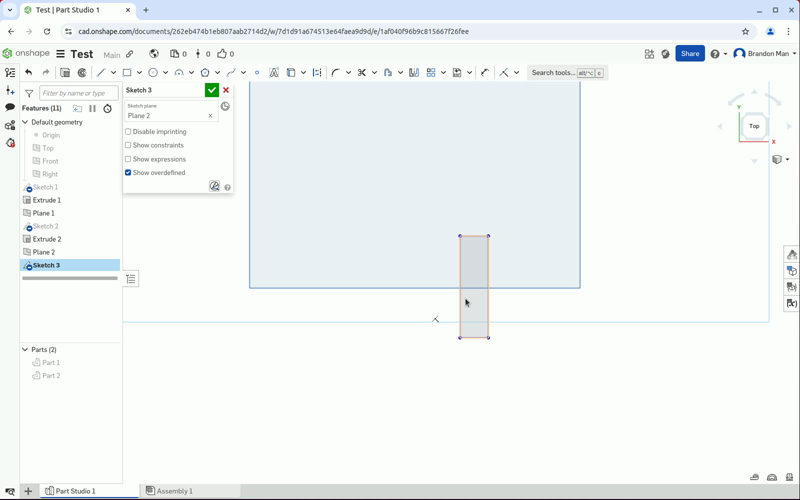
click(465, 298)
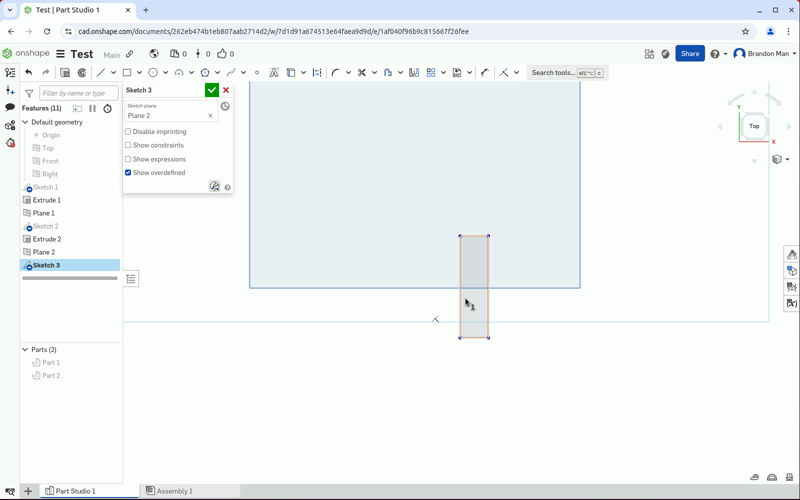
scroll(-6)
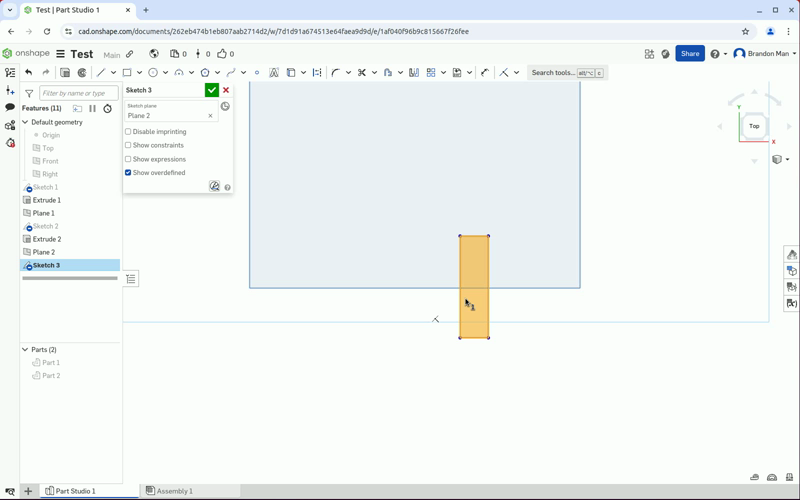
scroll(-6)
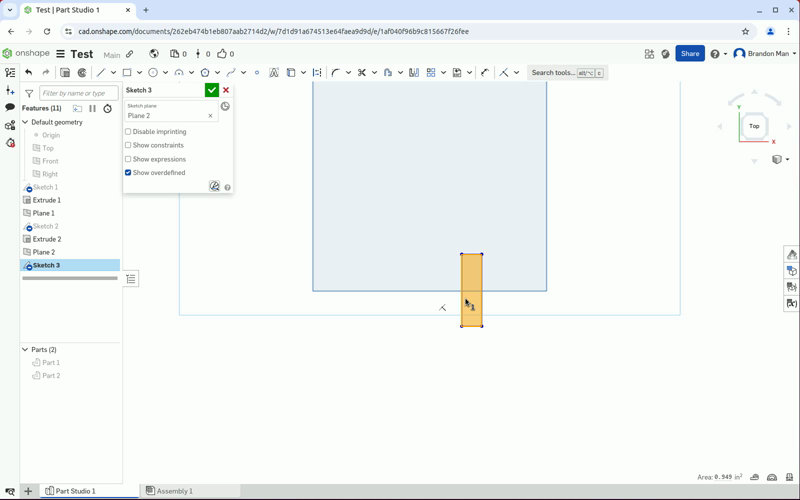
scroll(-6)
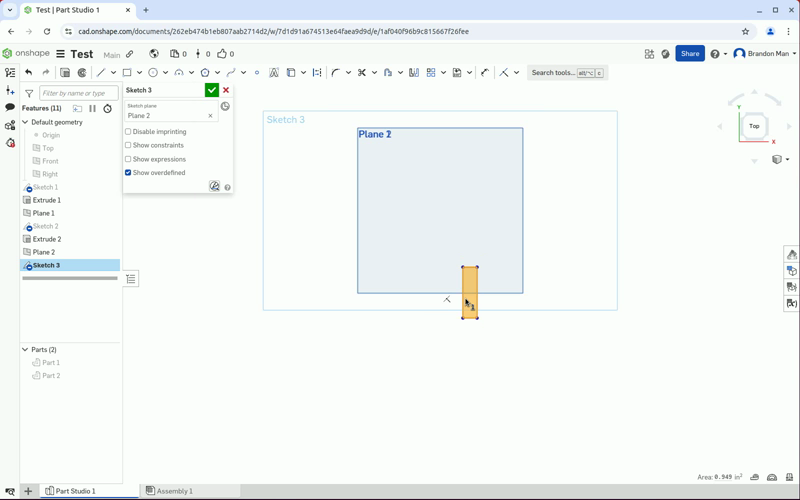
scroll(-6)
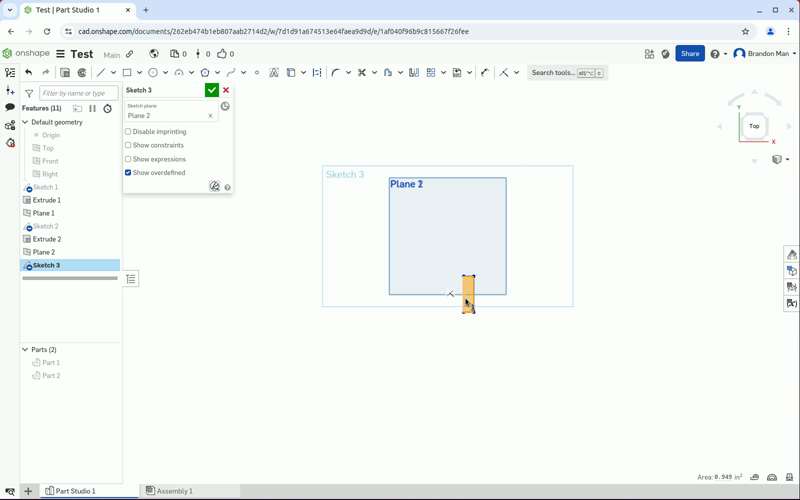
scroll(-6)
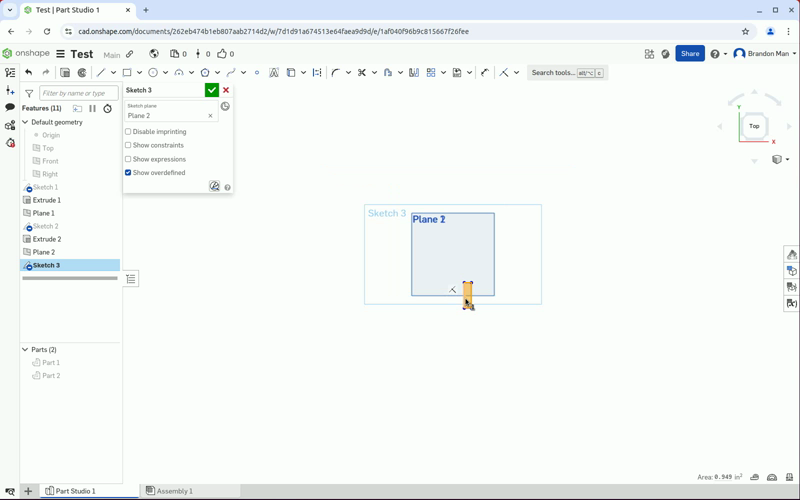
scroll(-6)
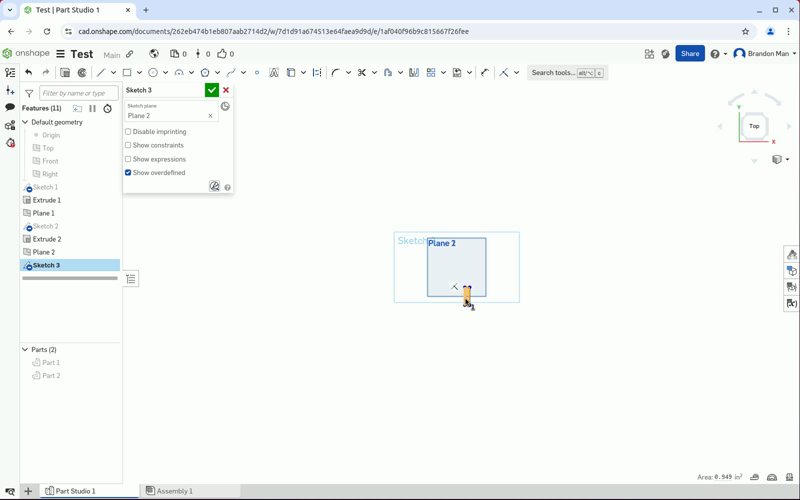
scroll(-6)
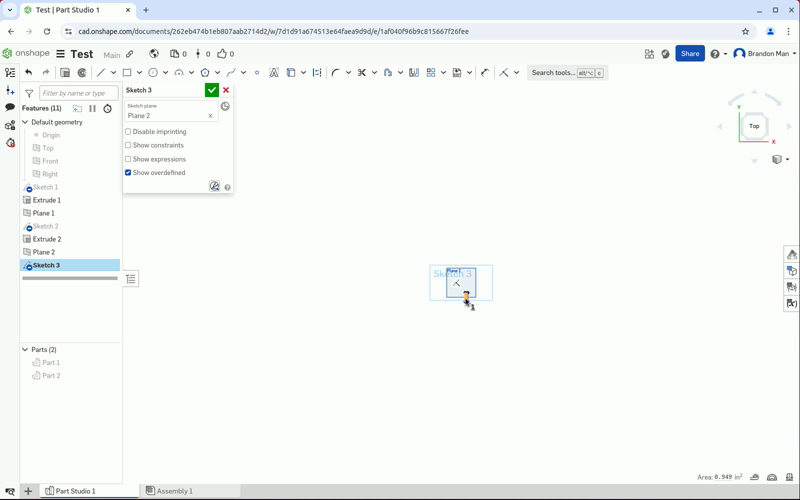
mouse_move(73, 352)
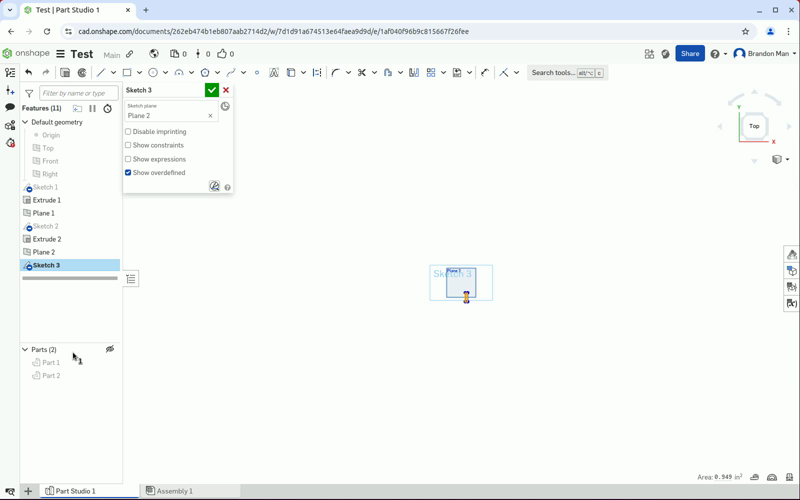
key(shift+y)
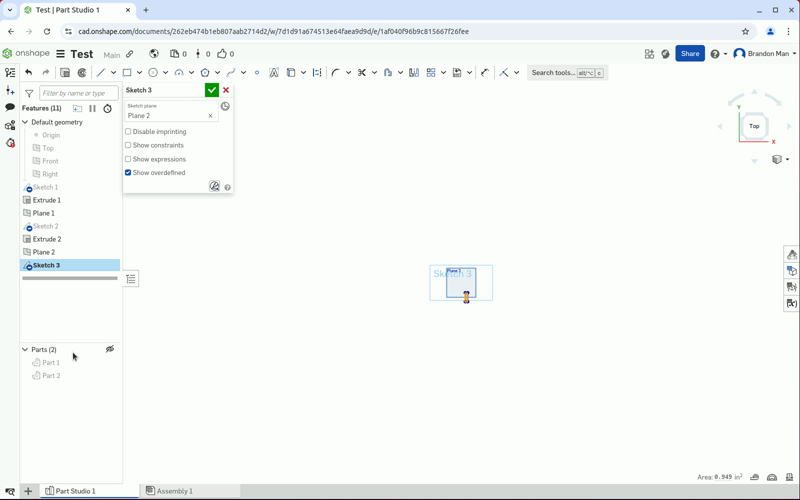
key(shift+e)
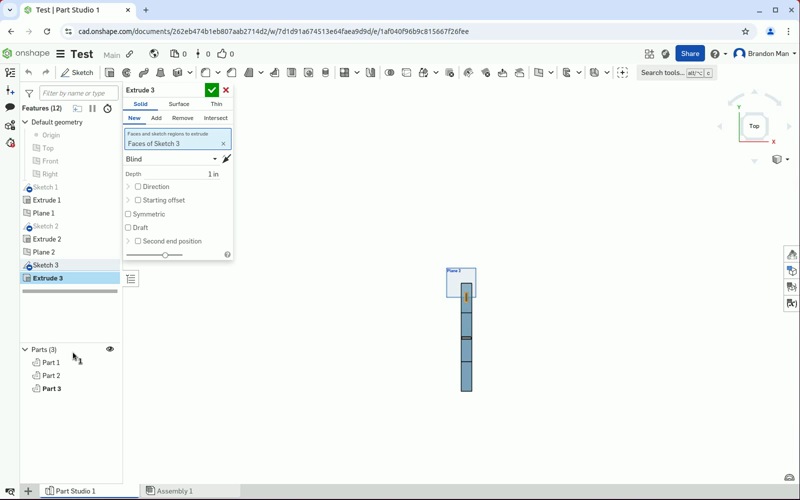
mouse_move(143, 106)
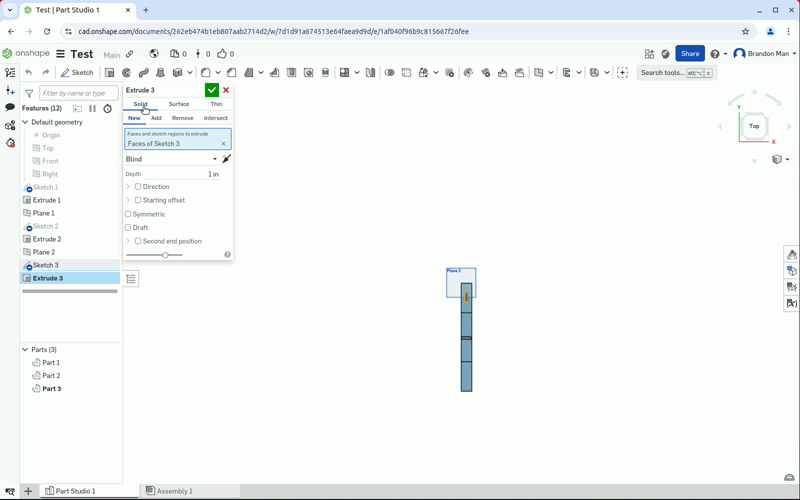
click(143, 106)
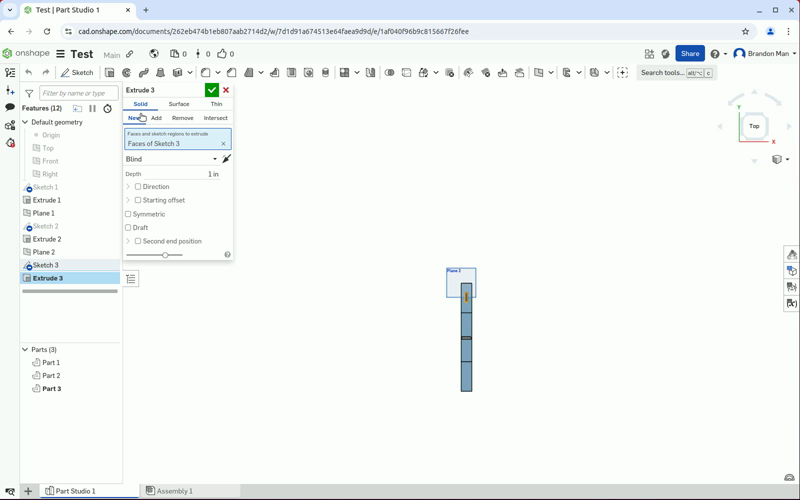
mouse_move(137, 120)
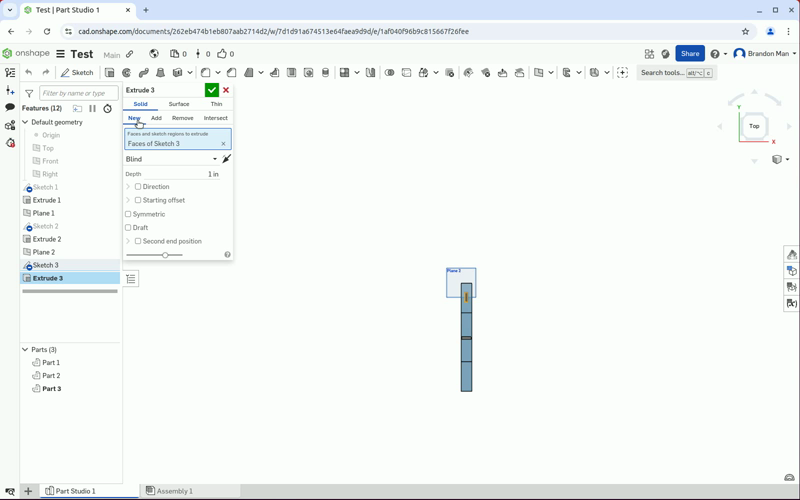
click(137, 120)
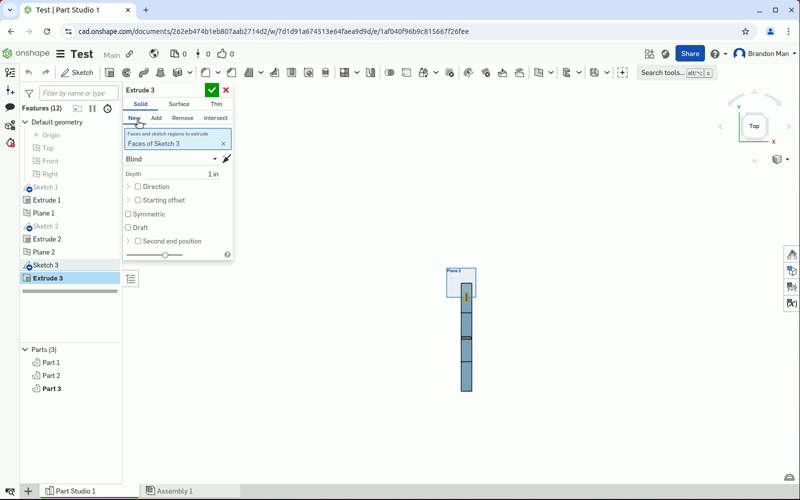
key(tab, 4)
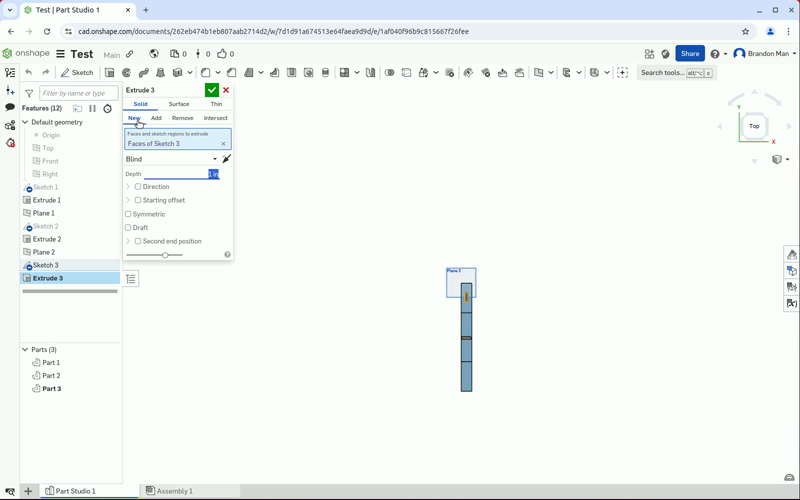
text(21.664)
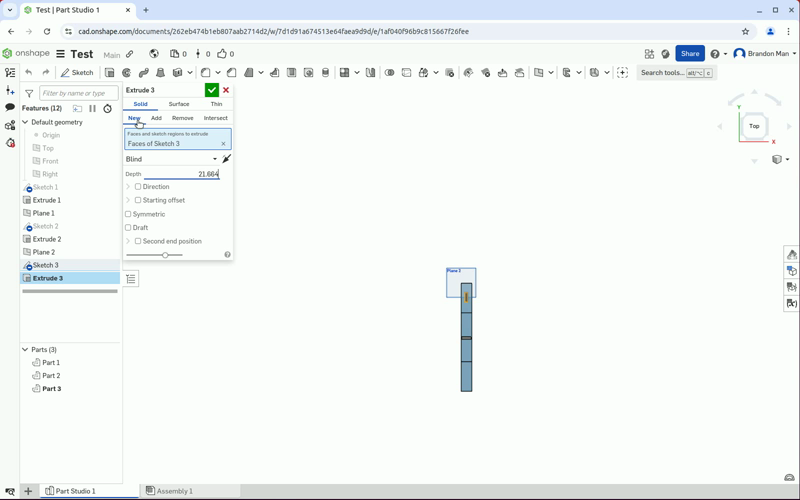
key(enter)
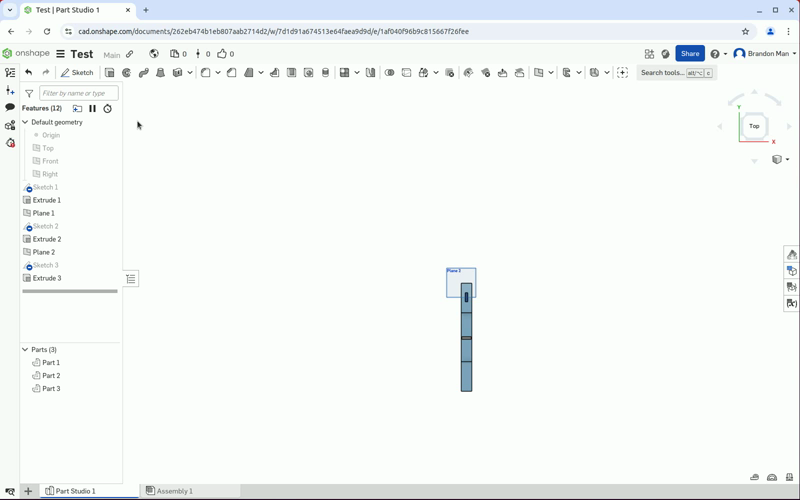
key(shift+h)
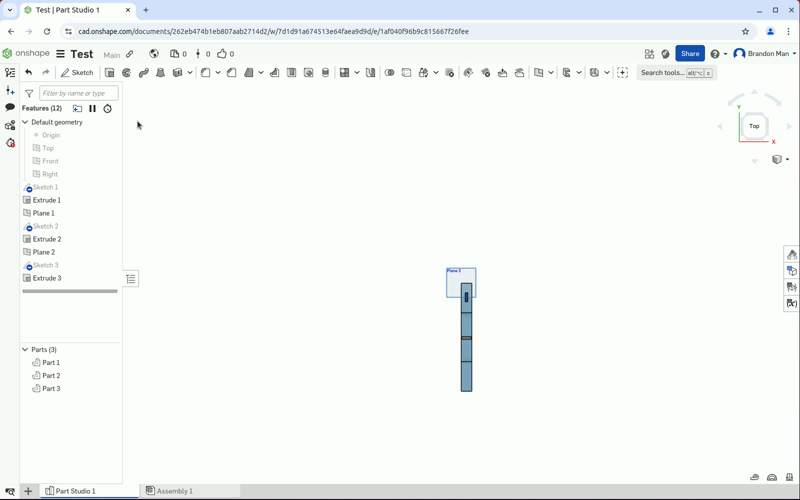
key(shift+h)
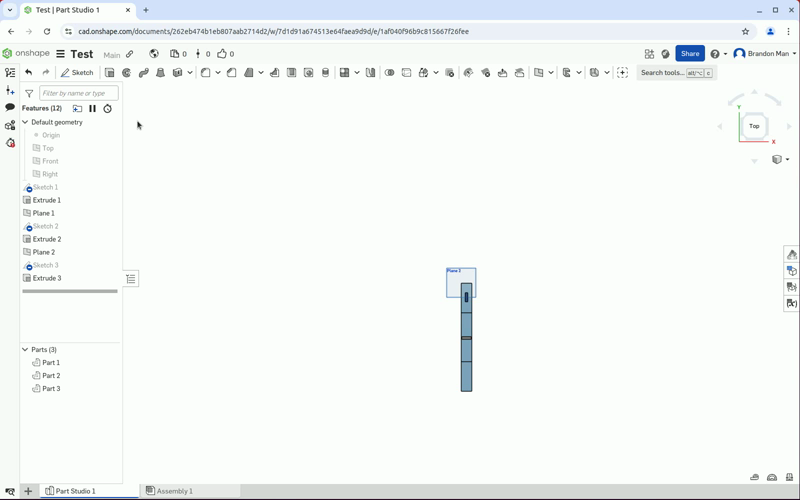
mouse_move(73, 189)
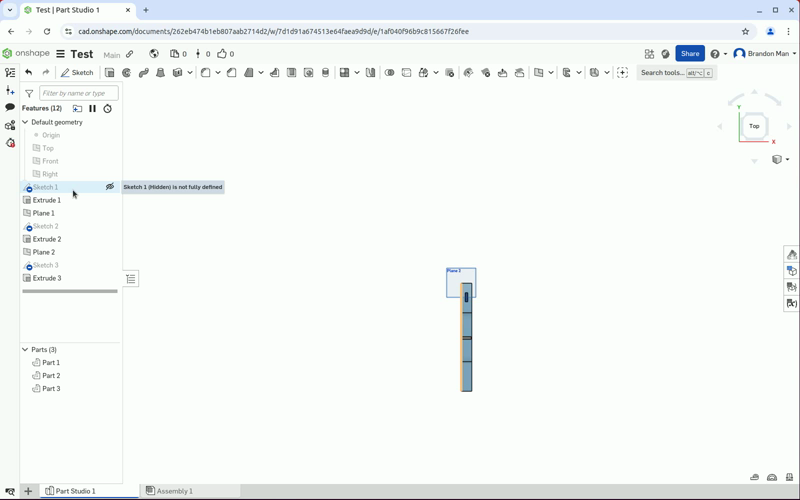
click(73, 189)
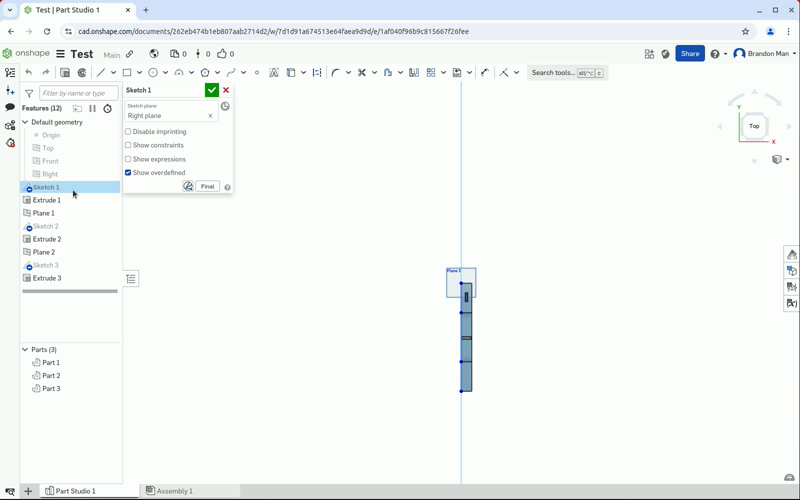
mouse_move(229, 92)
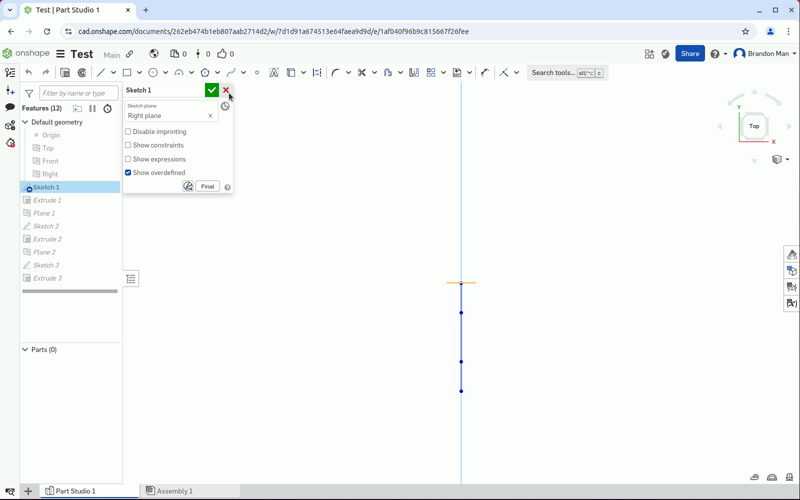
click(229, 92)
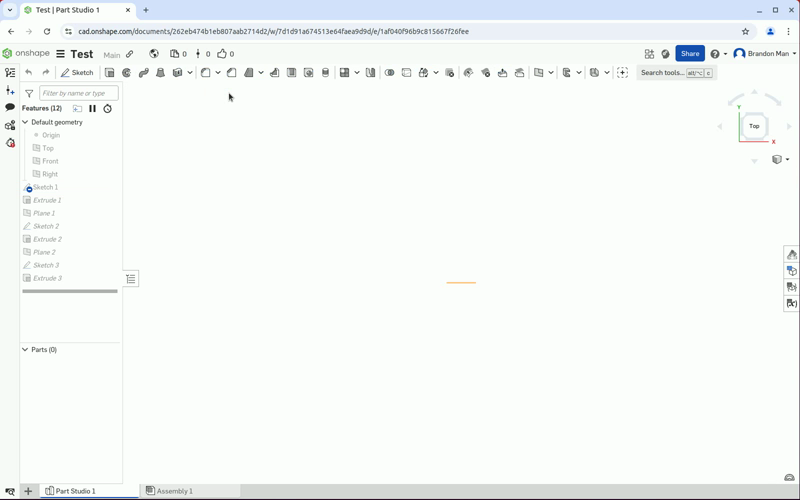
key(shift+s)
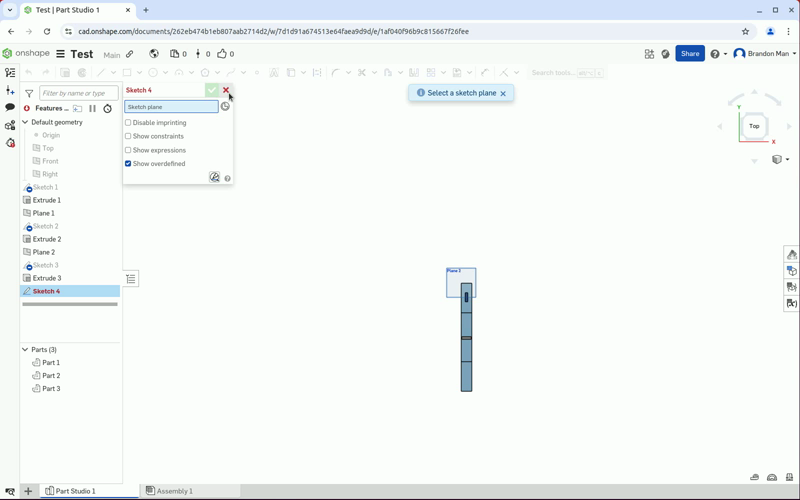
mouse_move(73, 254)
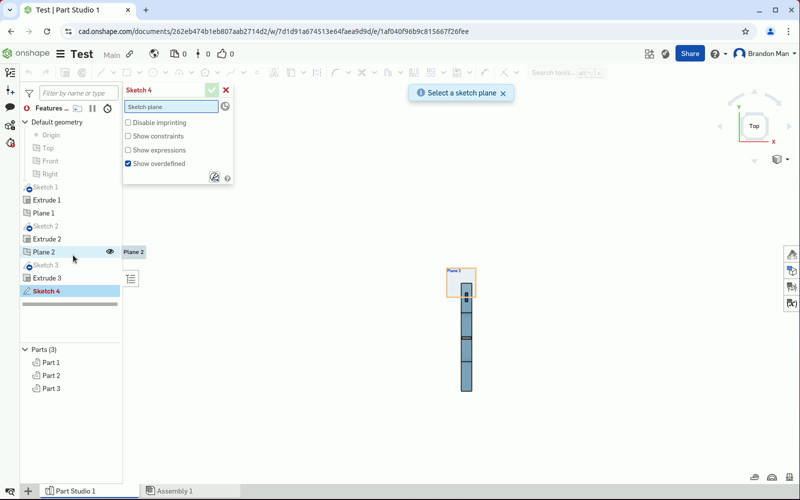
click(73, 254)
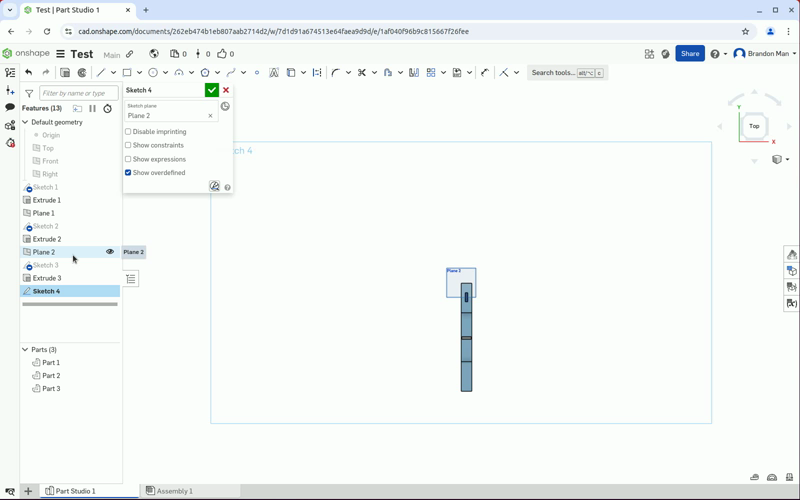
mouse_move(73, 352)
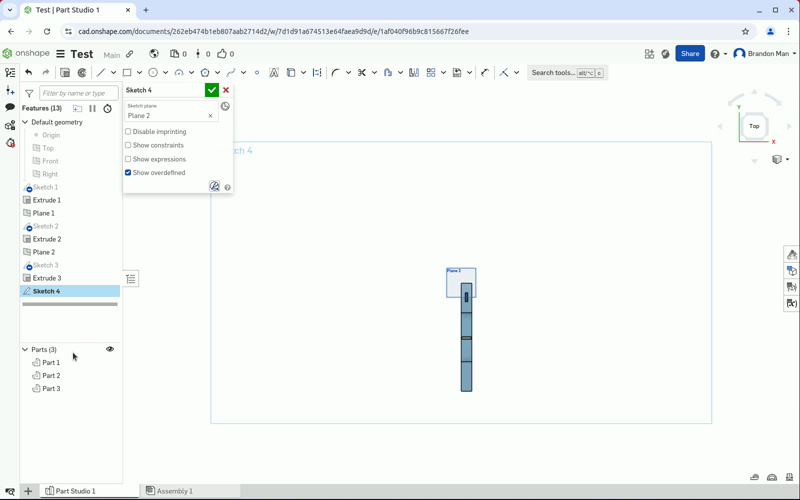
key(y)
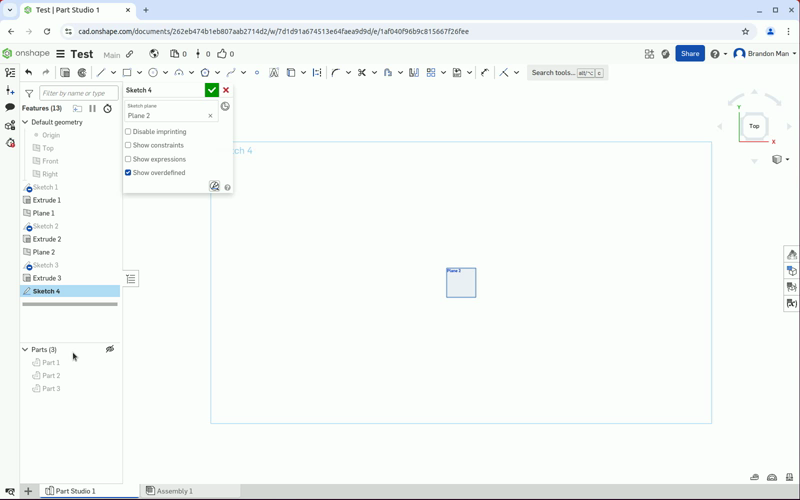
key(l)
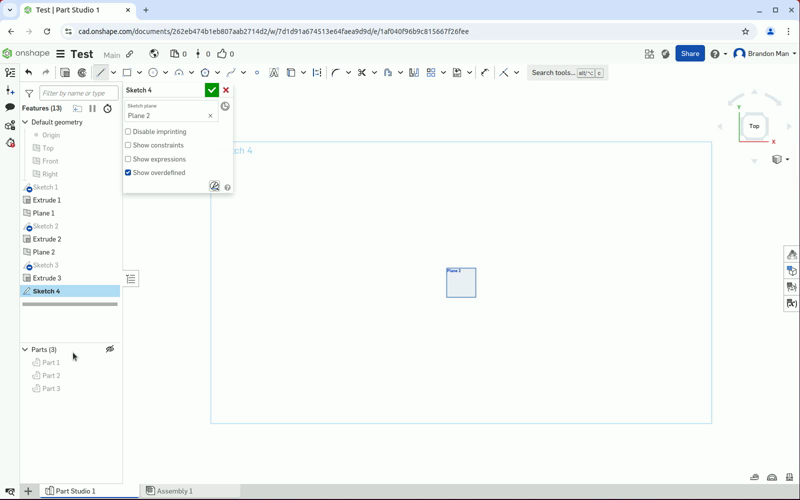
key_down(shift)
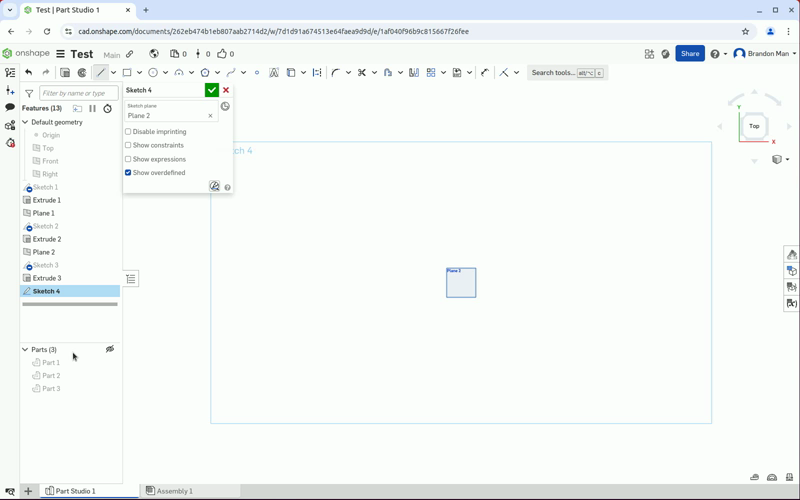
mouse_move(465, 381)
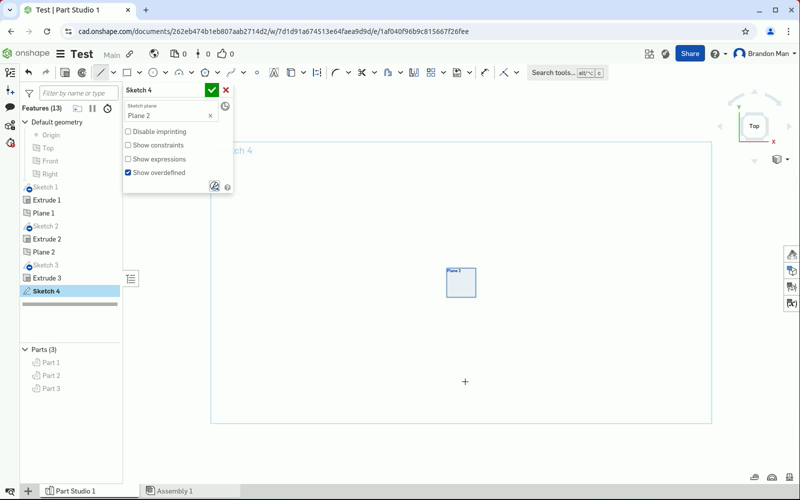
click(465, 381)
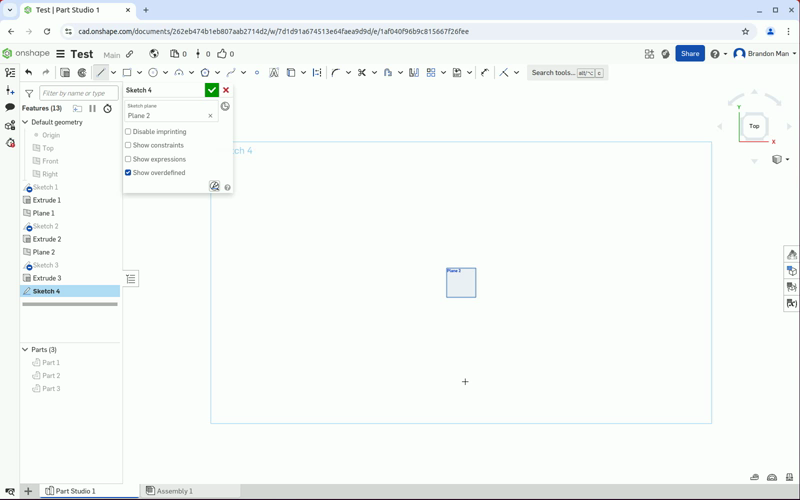
key_up(shift)
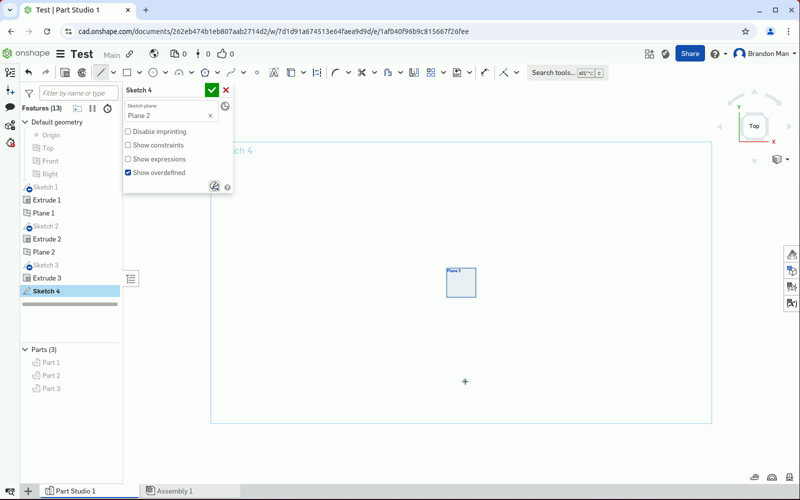
key_down(shift)
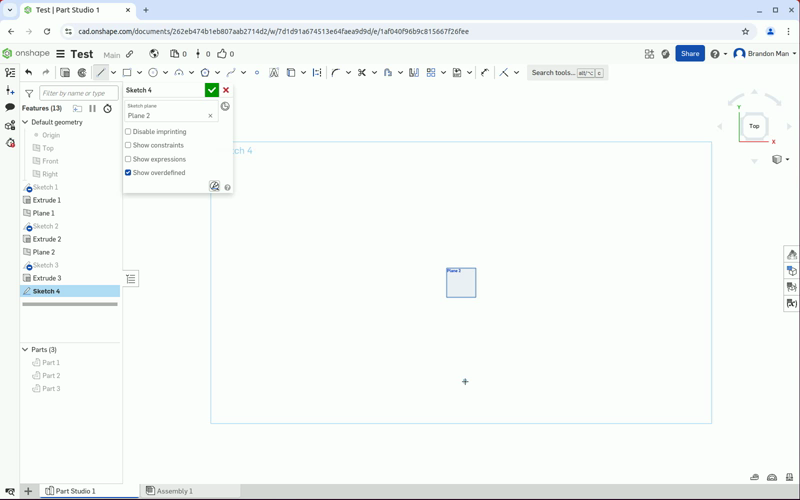
mouse_move(495, 381)
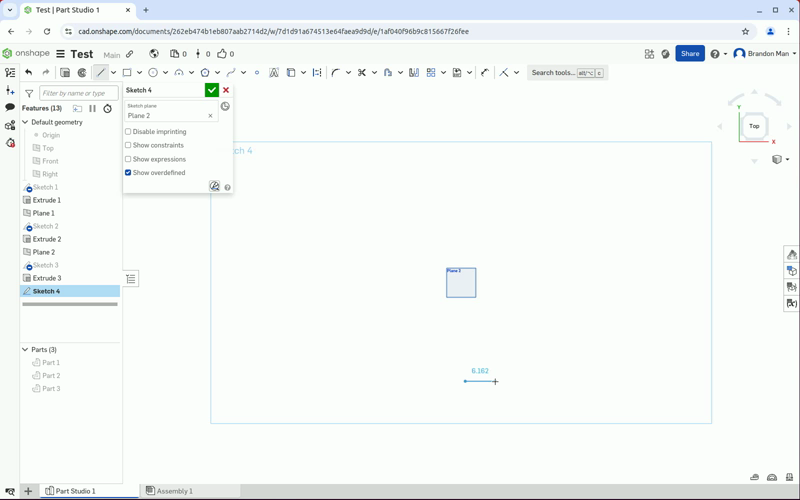
mouse_move(467, 381)
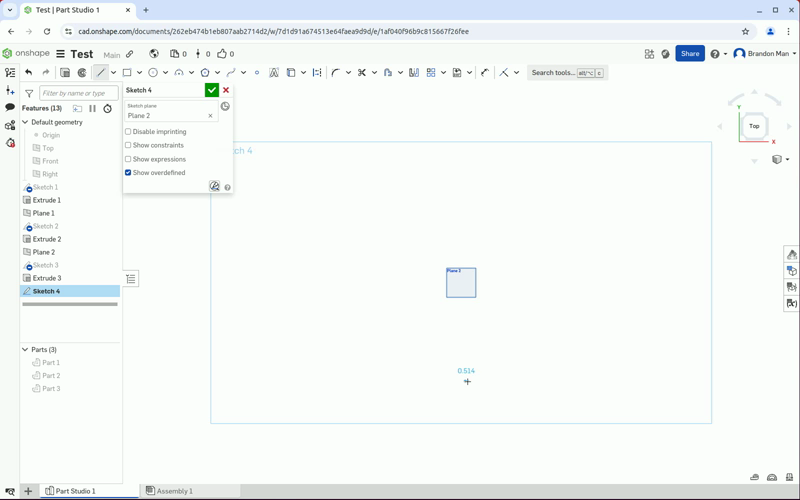
scroll(6)
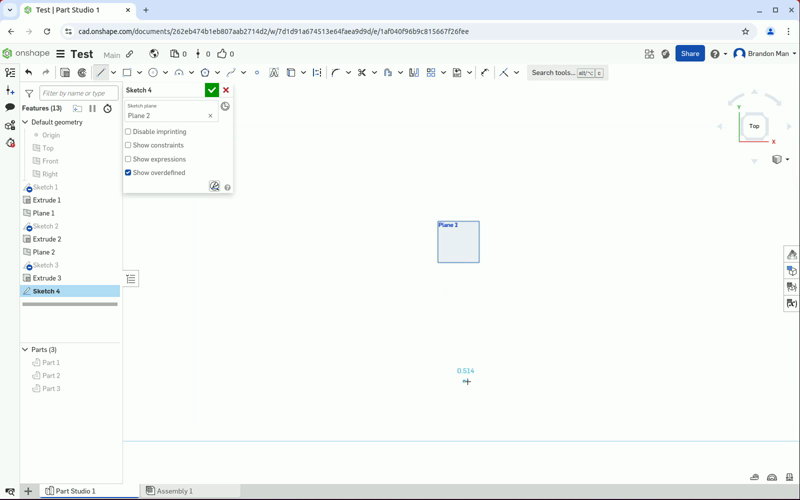
scroll(6)
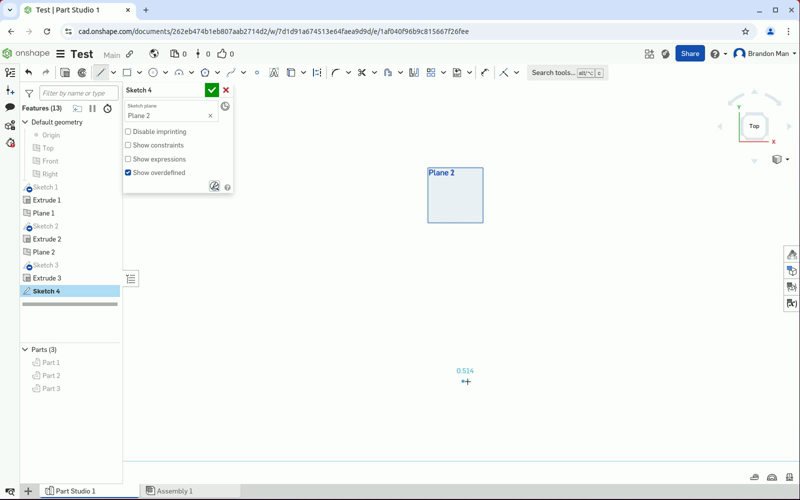
scroll(6)
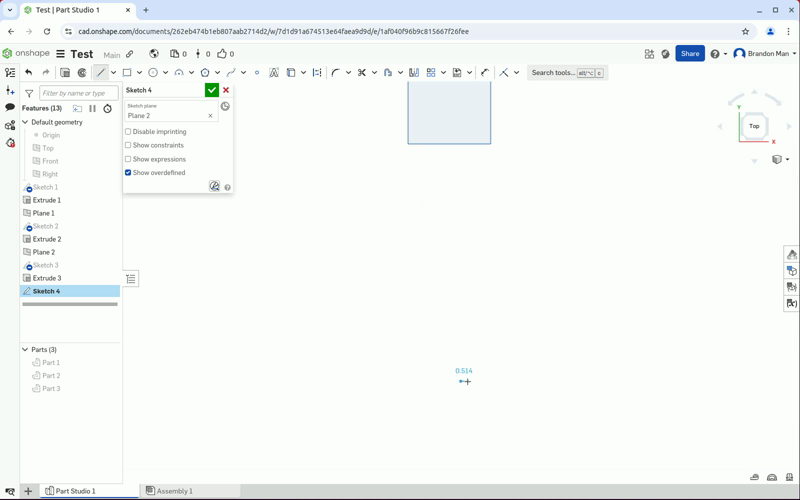
scroll(6)
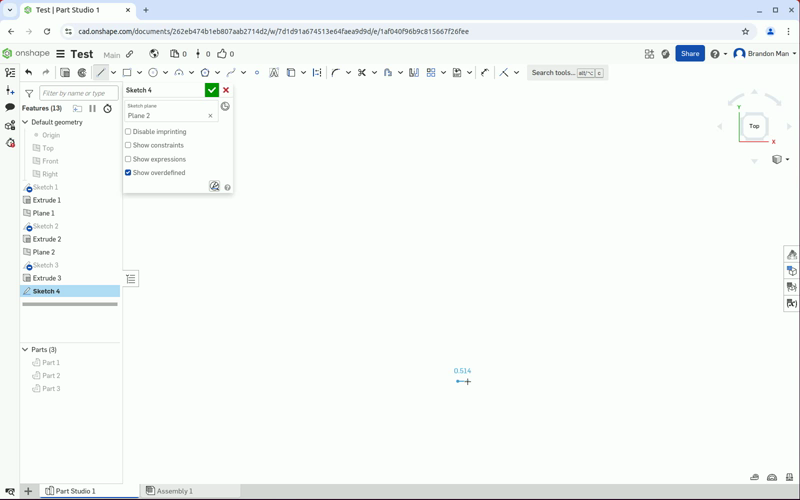
scroll(6)
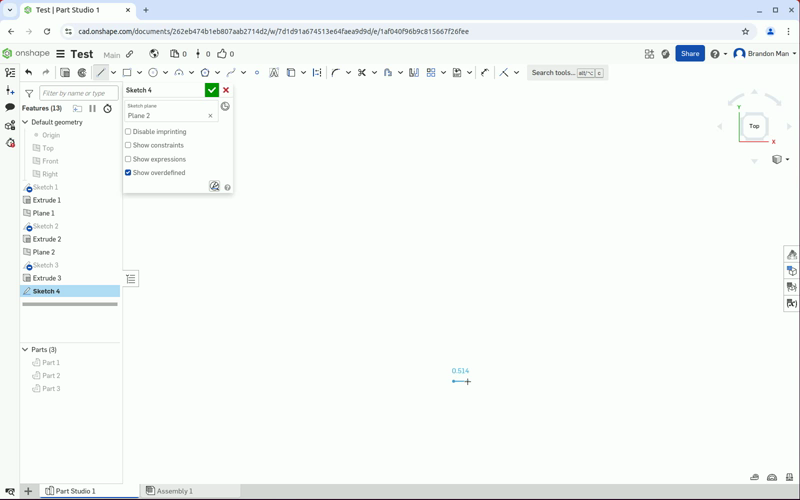
scroll(6)
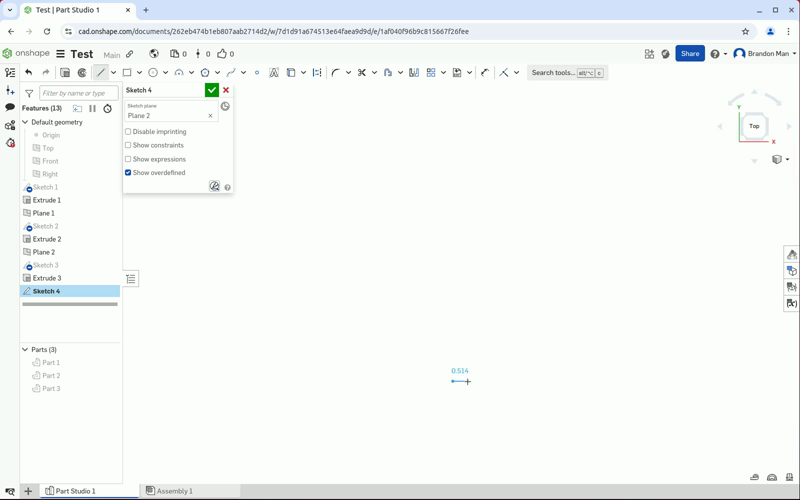
scroll(6)
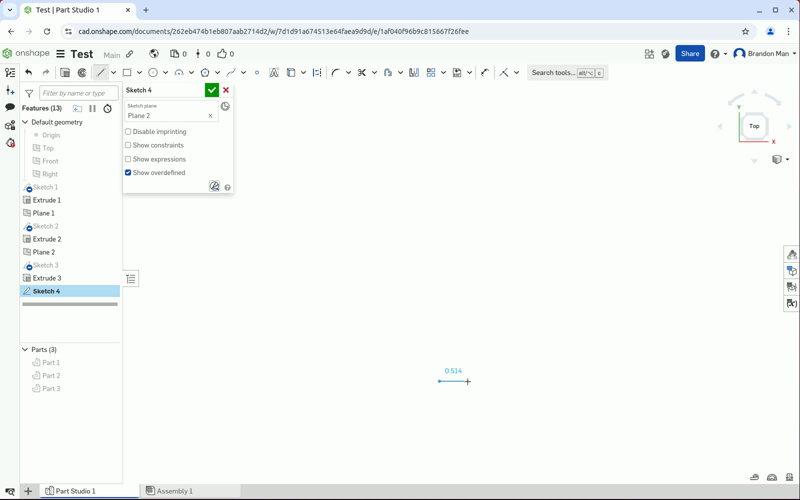
click(467, 381)
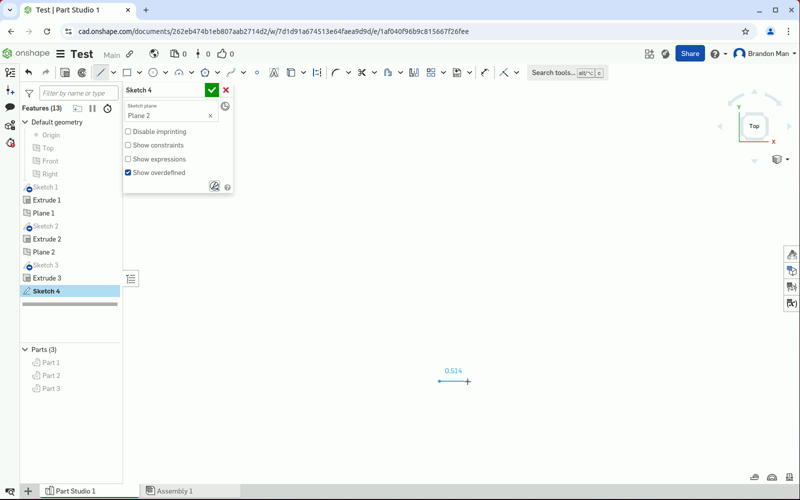
scroll(-6)
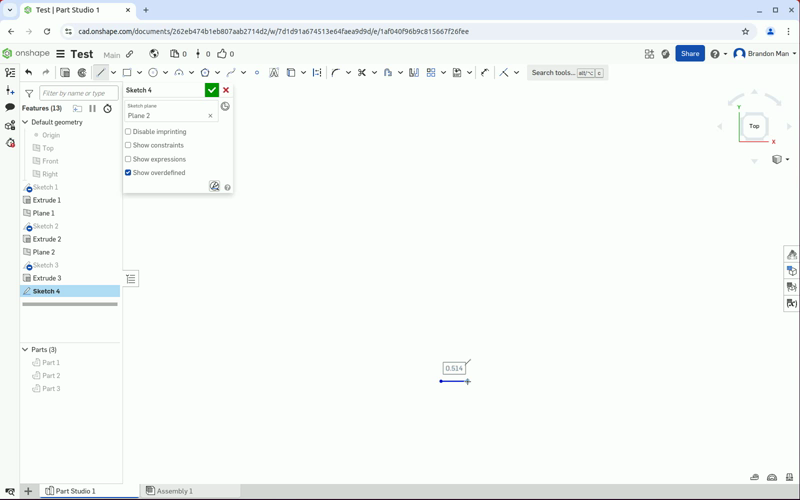
scroll(-6)
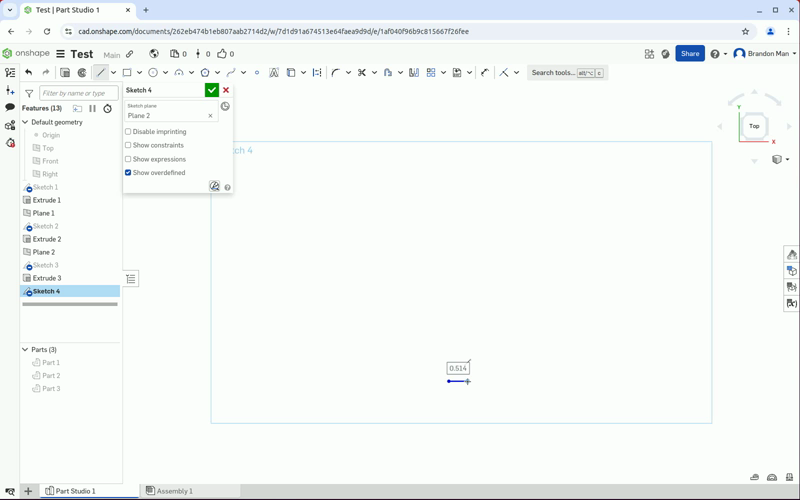
scroll(-6)
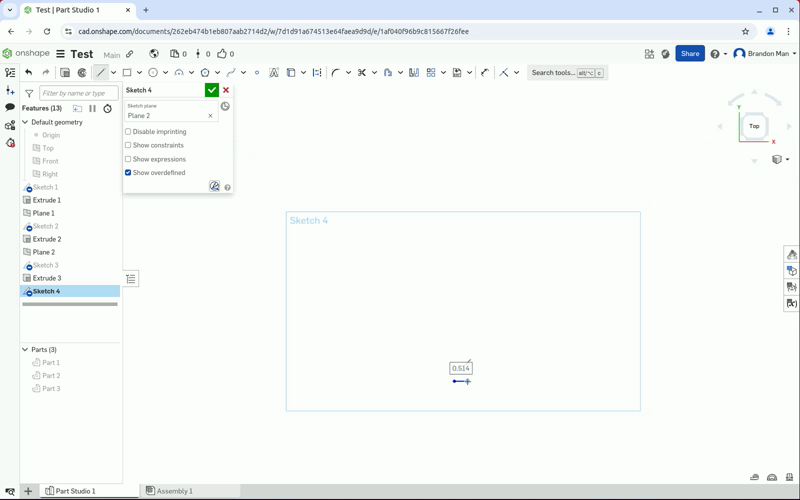
scroll(-6)
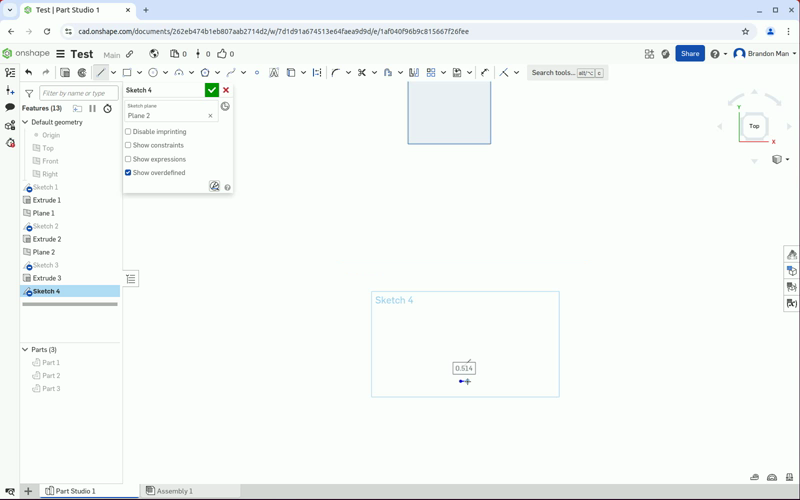
scroll(-6)
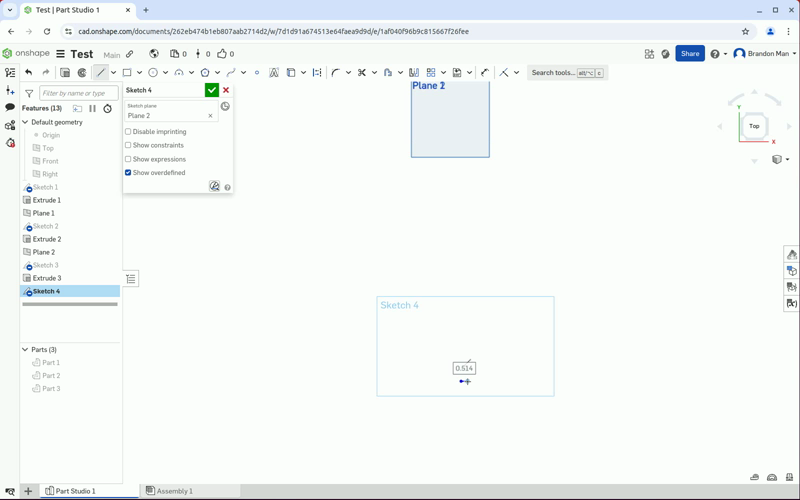
scroll(-6)
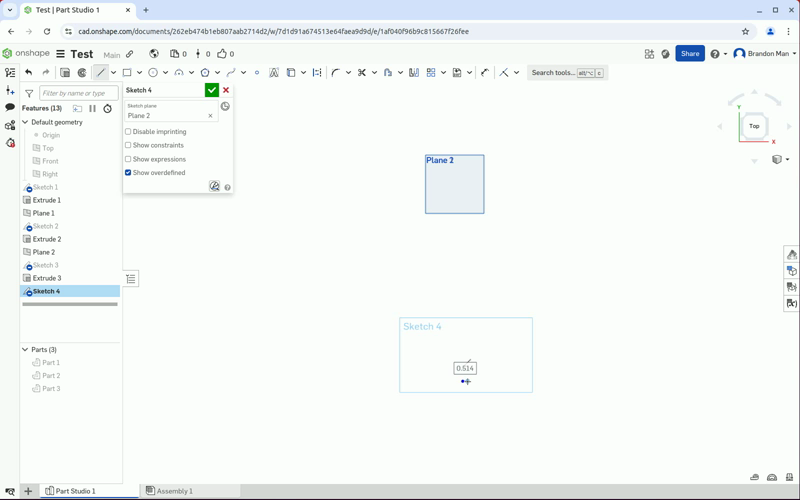
scroll(-6)
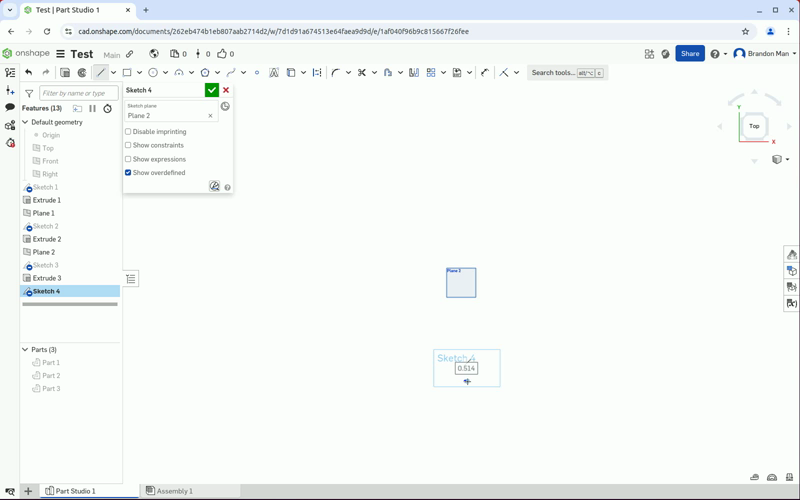
key_up(shift)
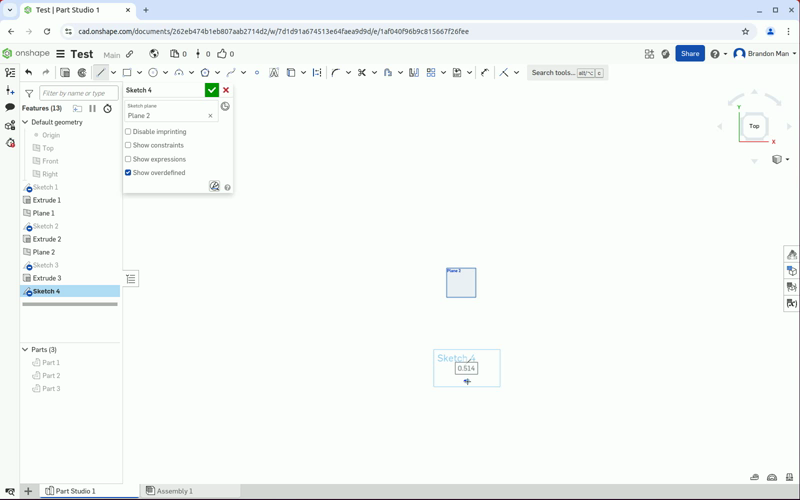
key_down(shift)
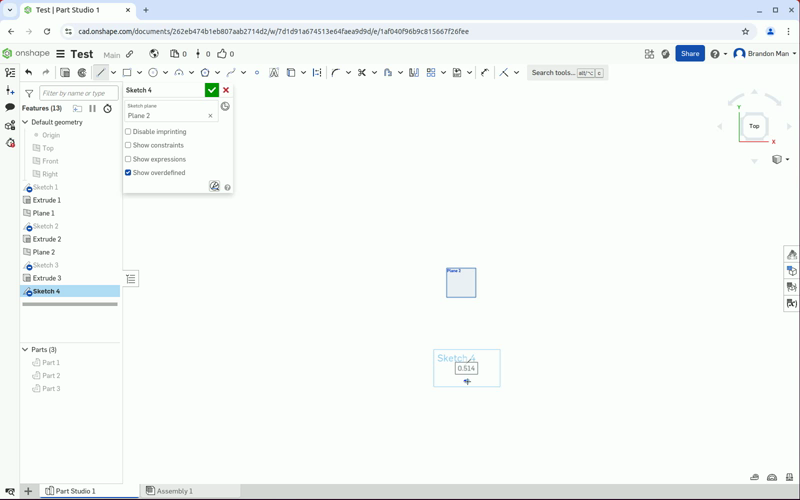
mouse_move(497, 381)
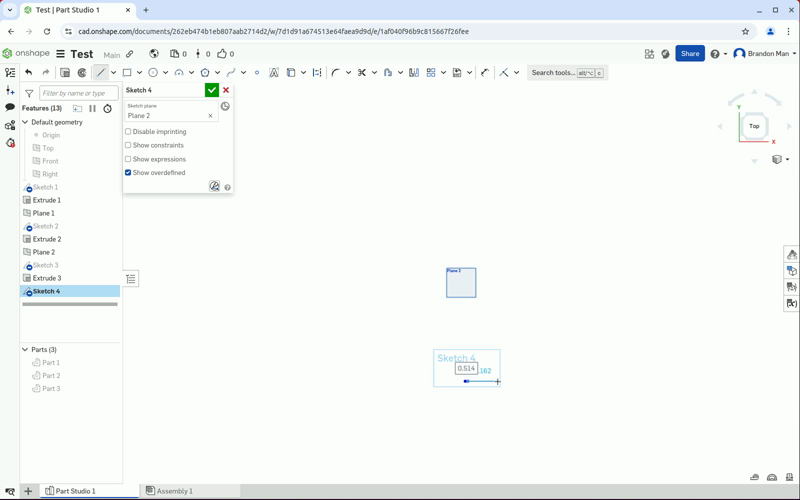
mouse_move(467, 372)
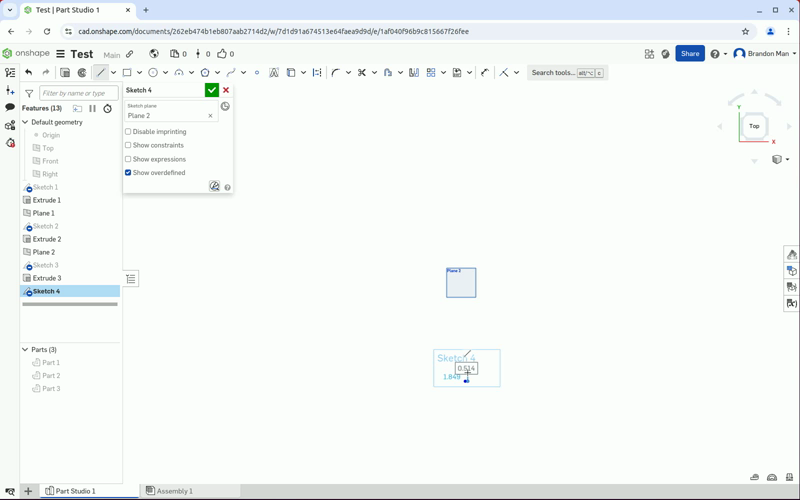
click(467, 372)
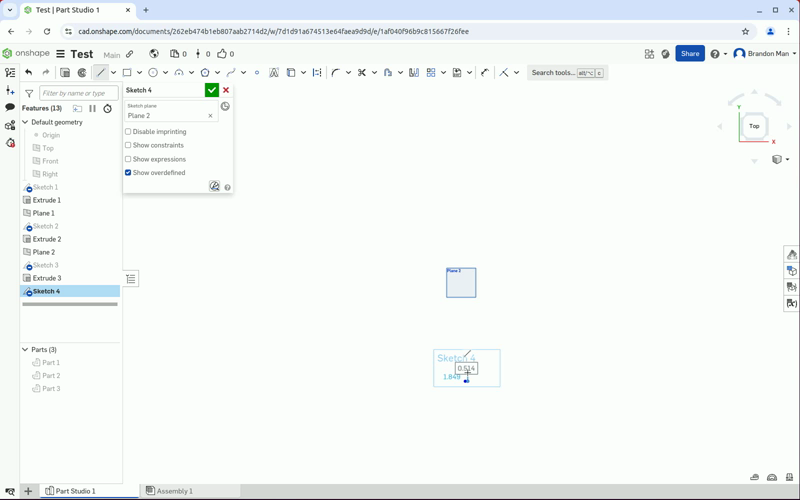
key_up(shift)
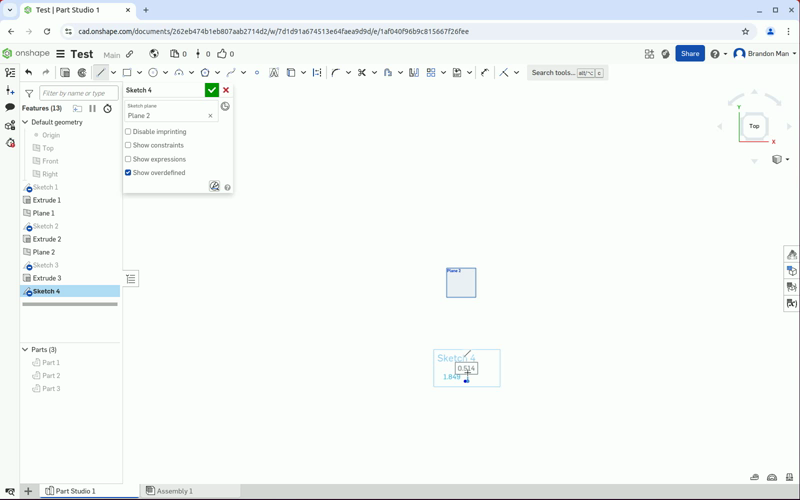
key_down(shift)
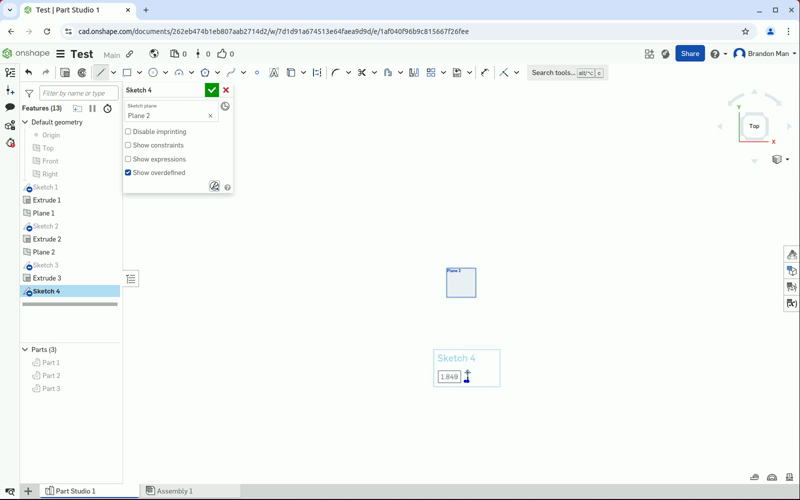
mouse_move(497, 372)
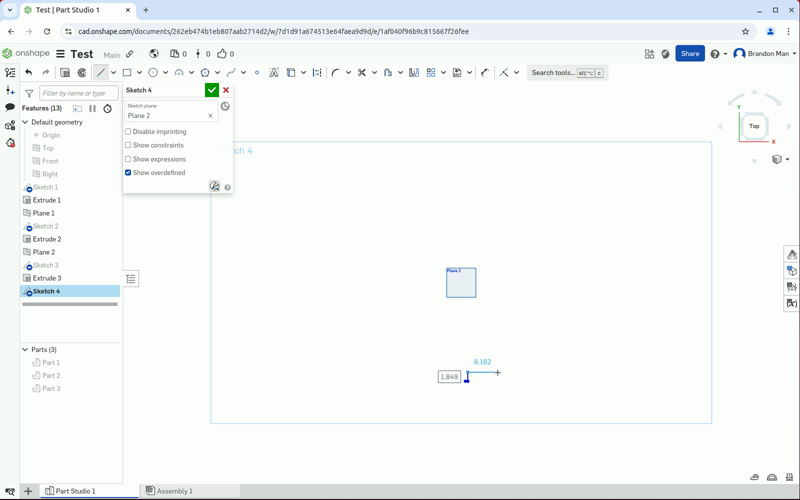
mouse_move(465, 372)
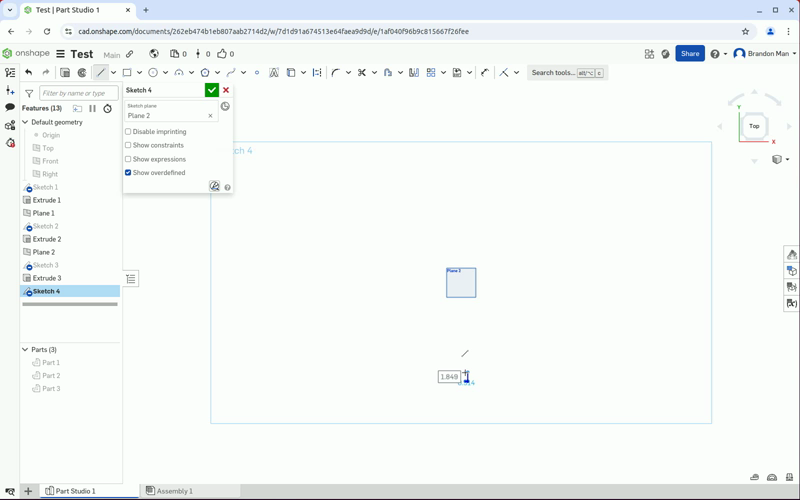
scroll(6)
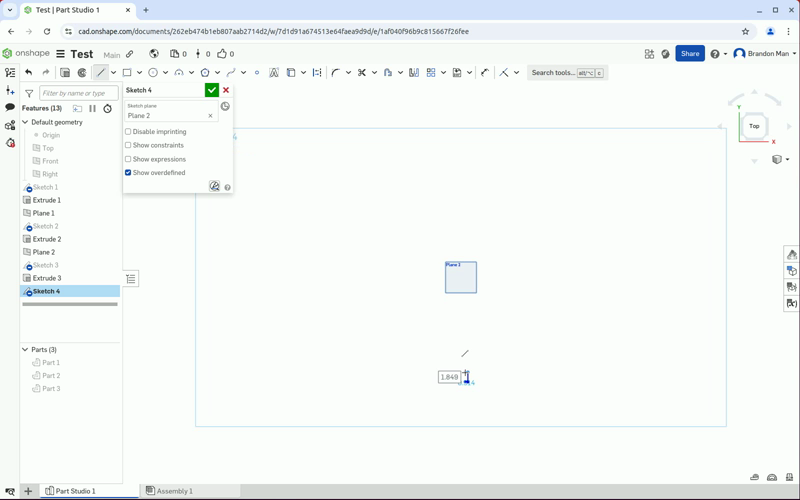
scroll(6)
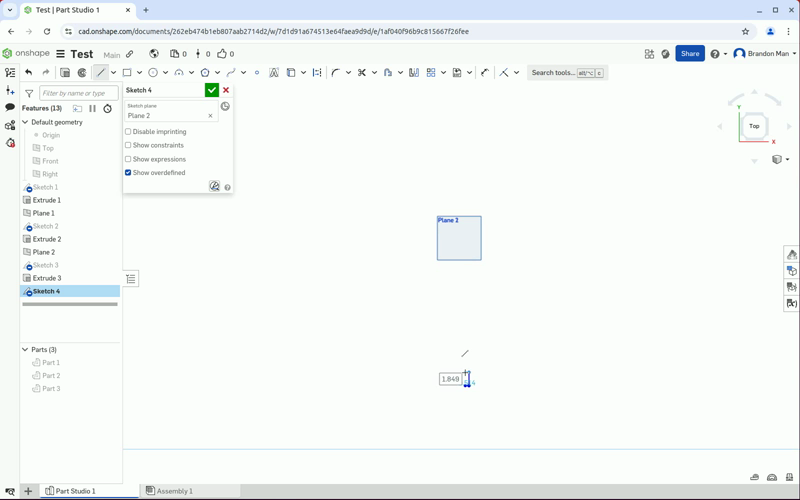
scroll(6)
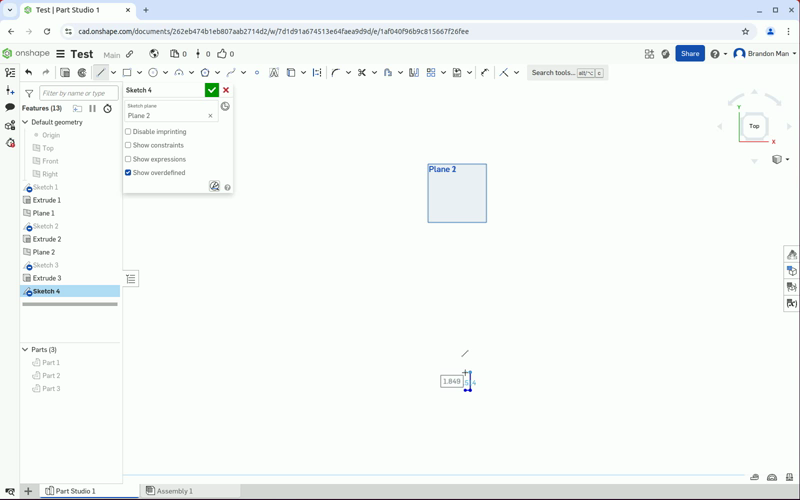
scroll(6)
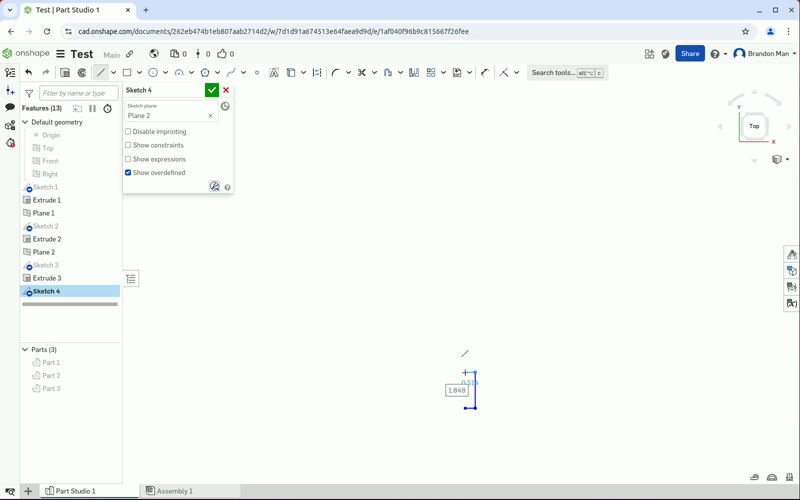
scroll(6)
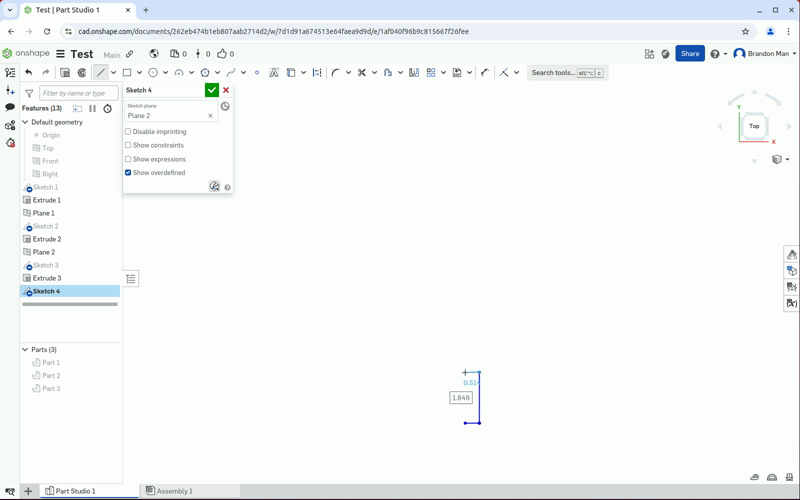
scroll(6)
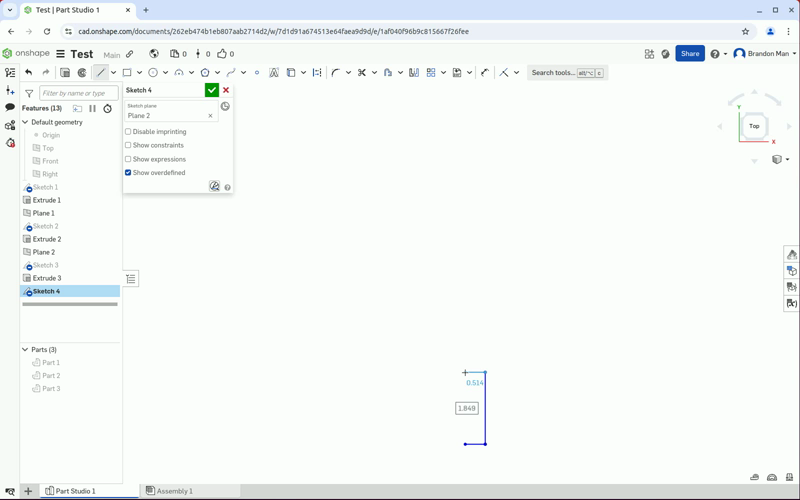
scroll(6)
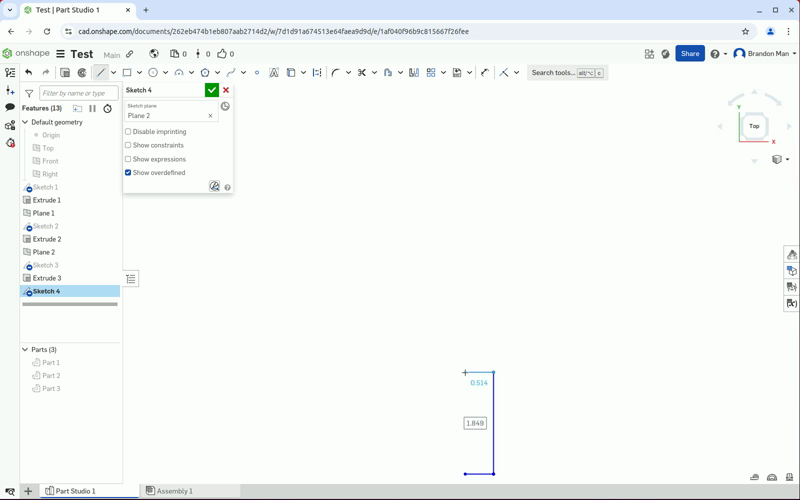
click(465, 372)
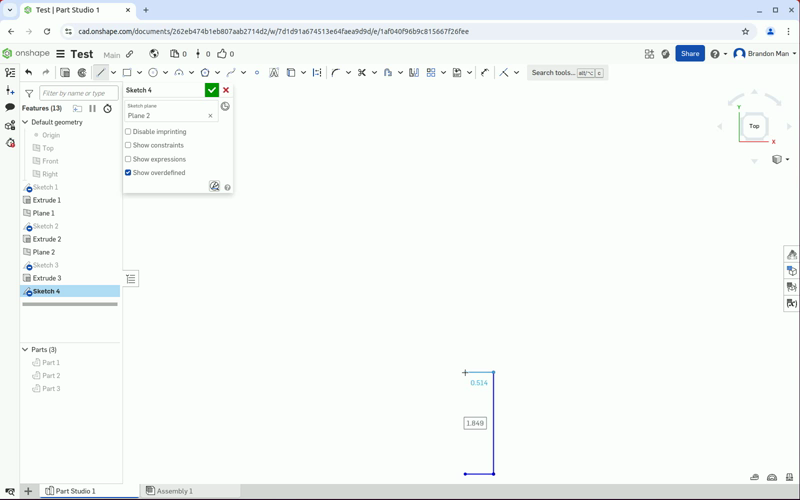
scroll(-6)
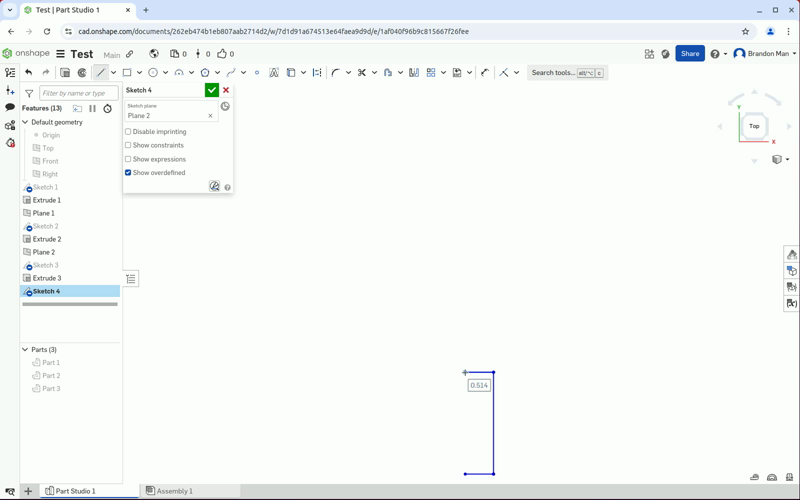
scroll(-6)
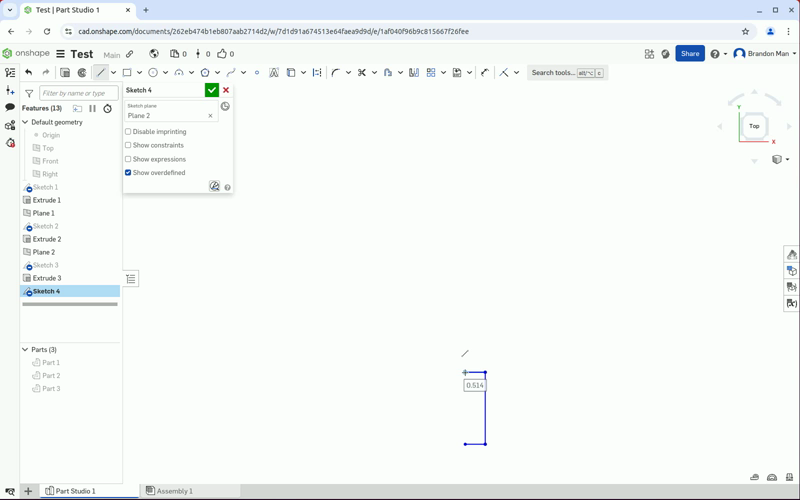
scroll(-6)
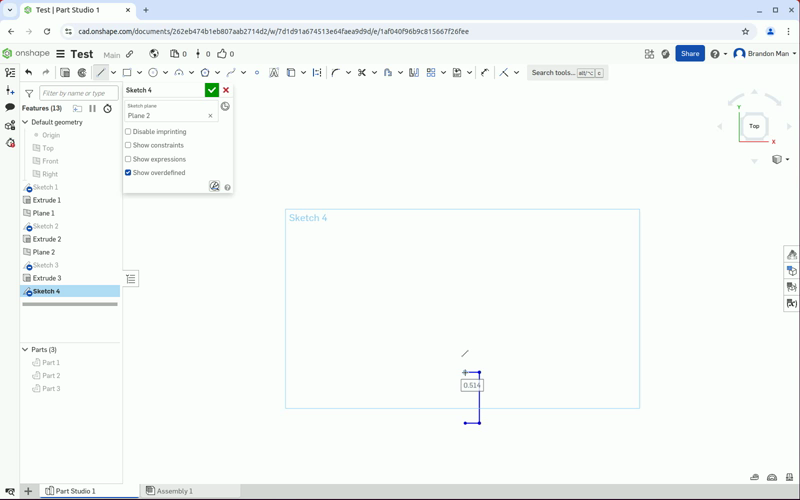
scroll(-6)
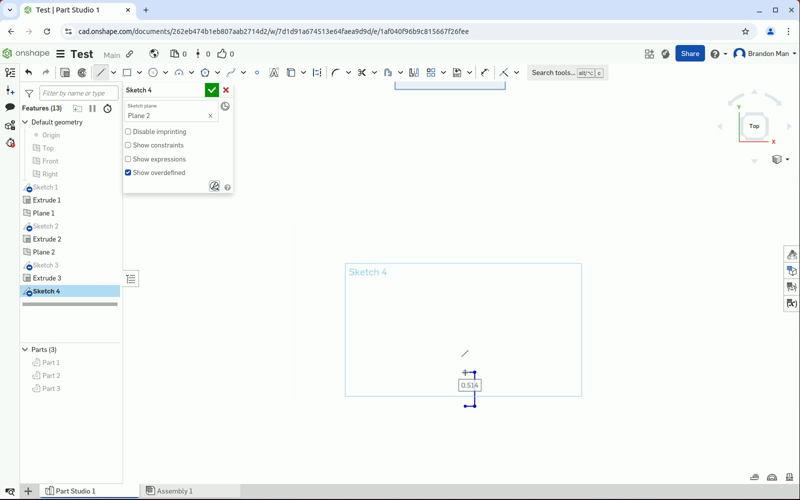
scroll(-6)
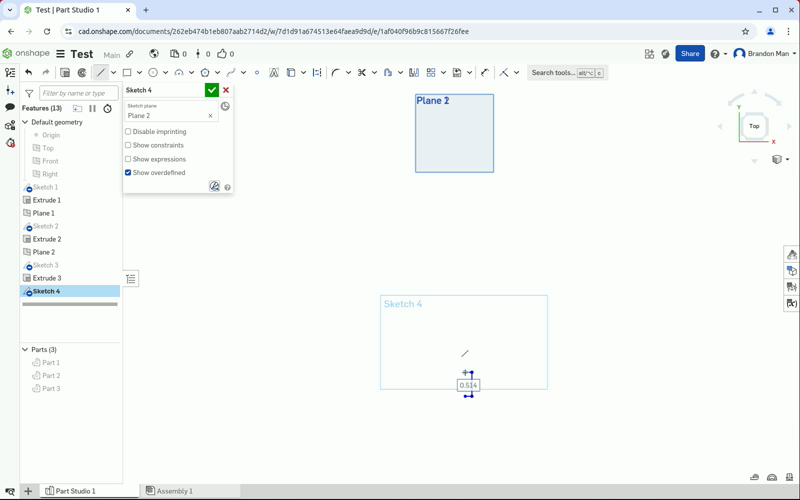
scroll(-6)
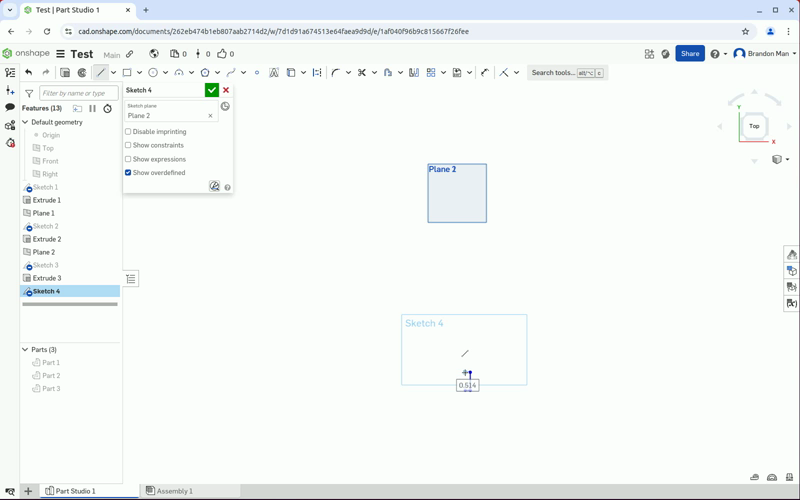
scroll(-6)
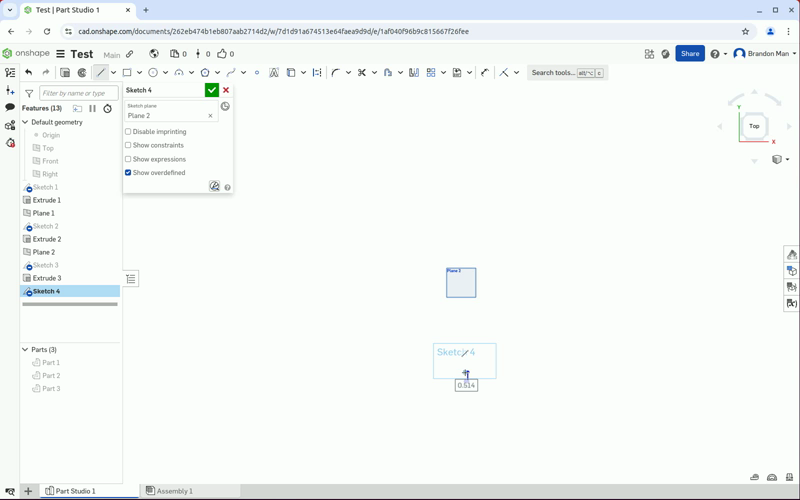
key_up(shift)
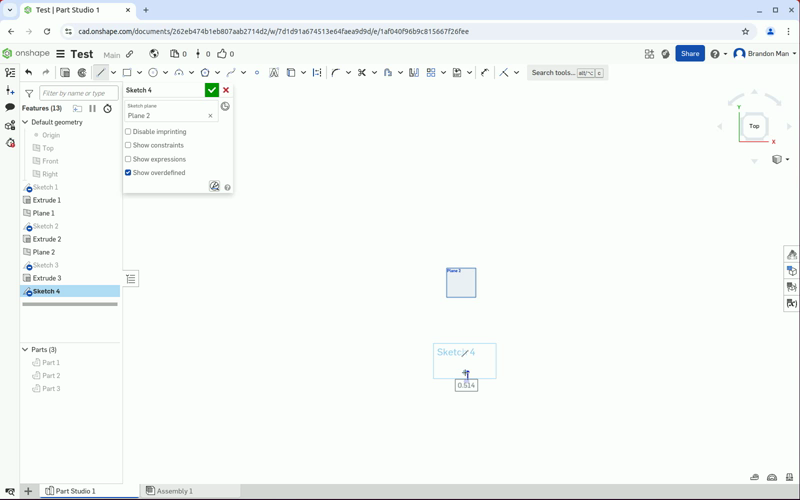
mouse_move(495, 372)
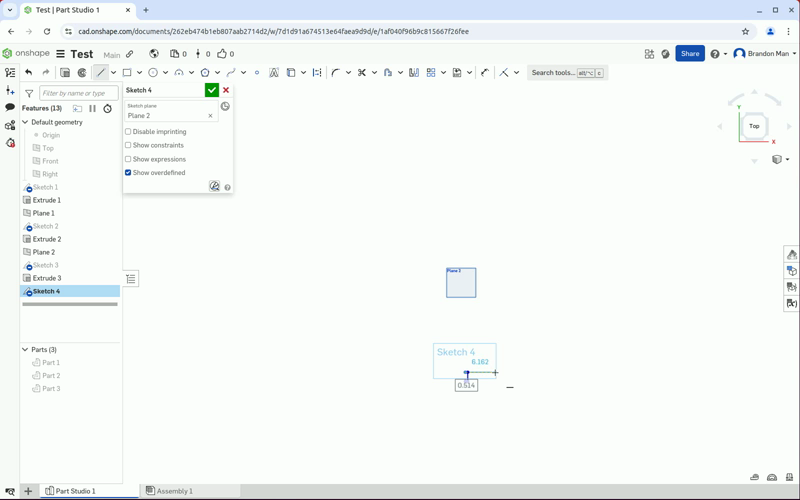
key_down(shift)
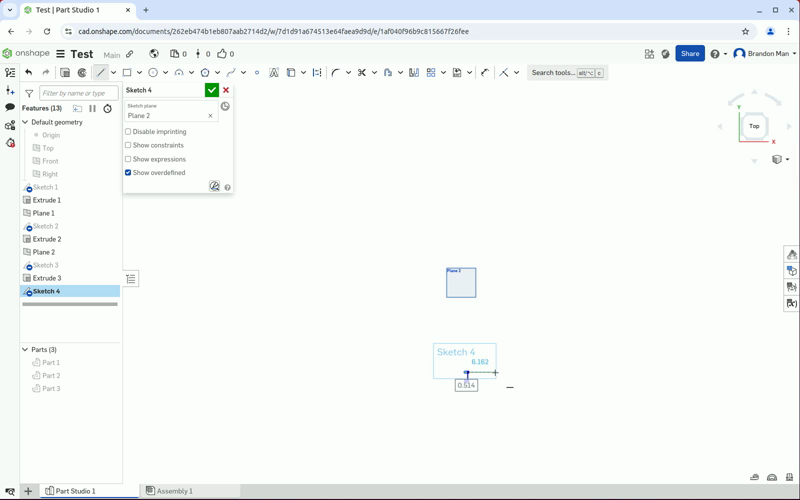
mouse_move(465, 381)
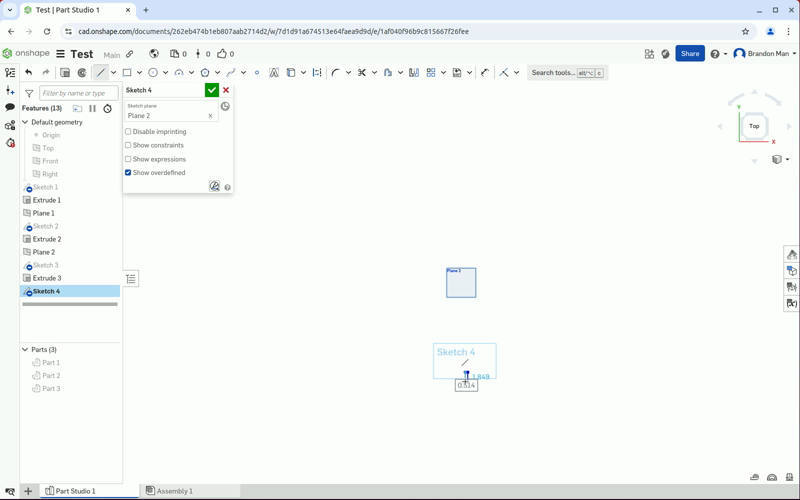
scroll(6)
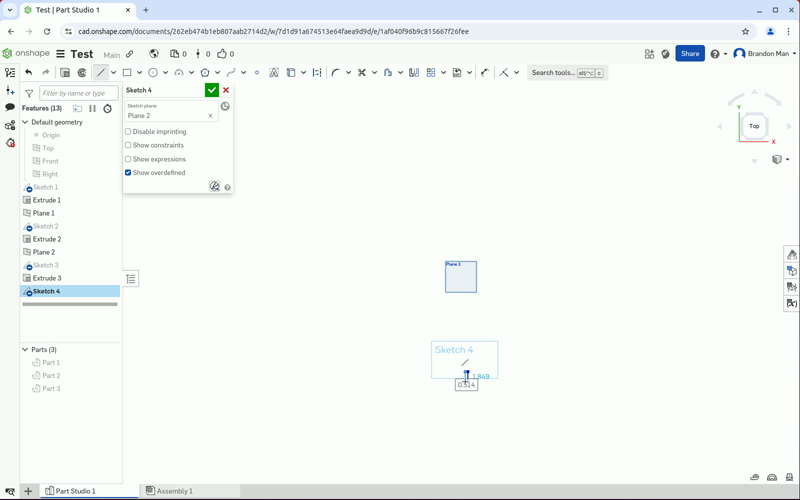
scroll(6)
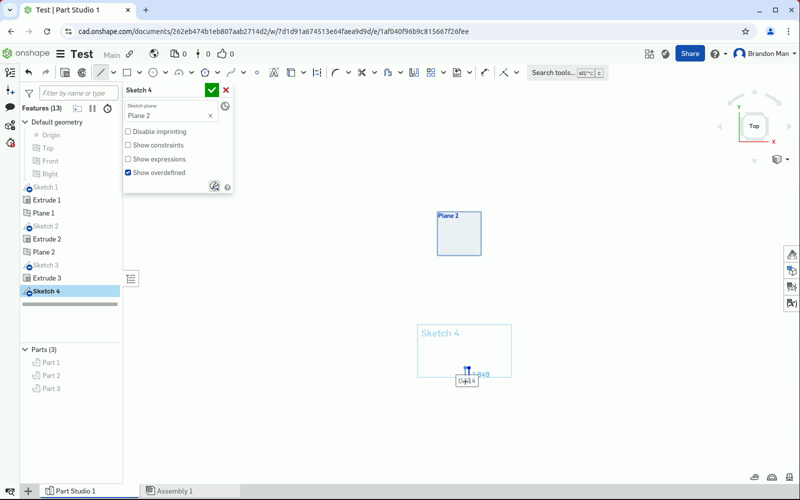
scroll(6)
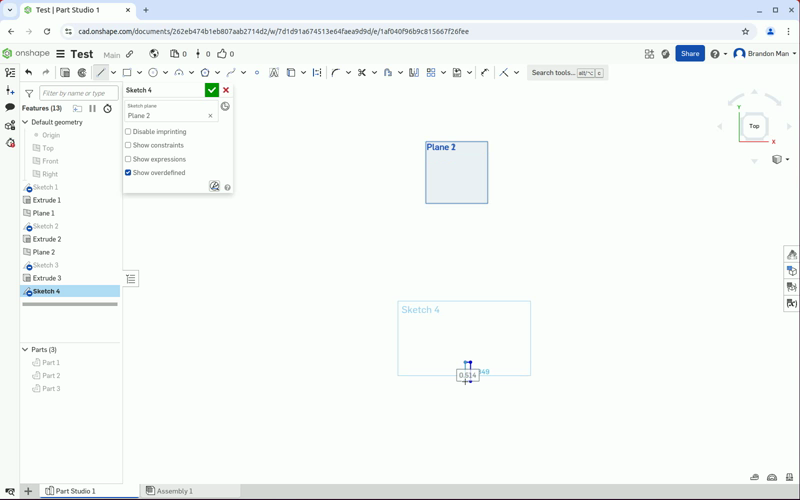
scroll(6)
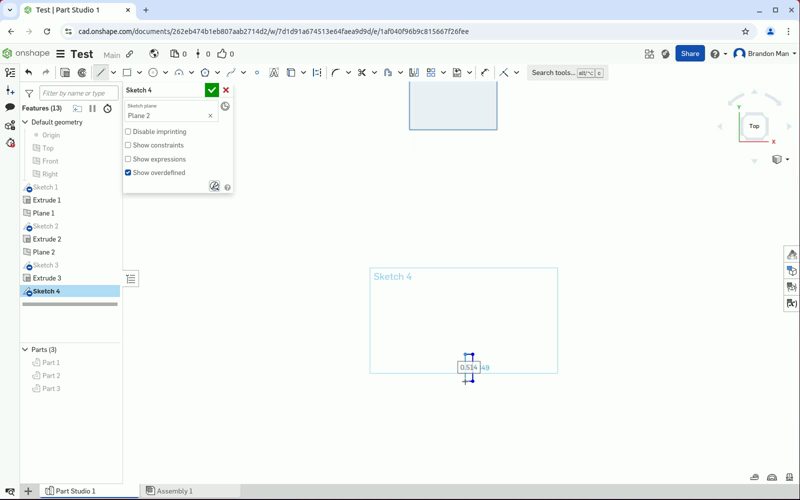
scroll(6)
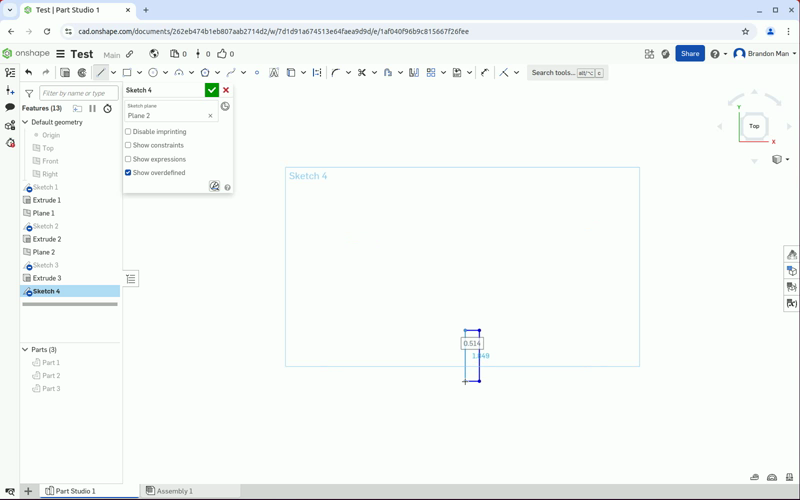
scroll(6)
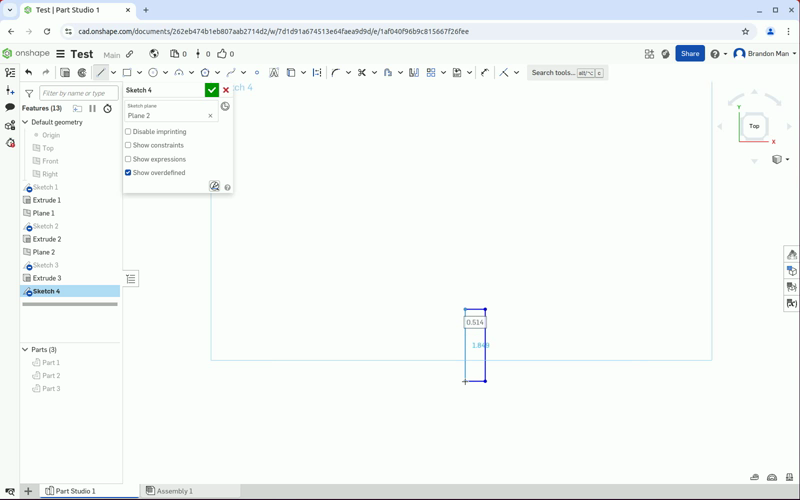
scroll(6)
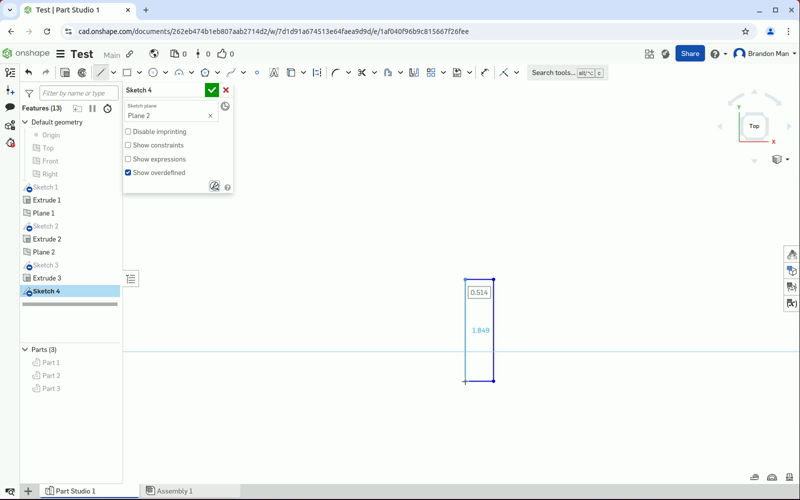
key_up(shift)
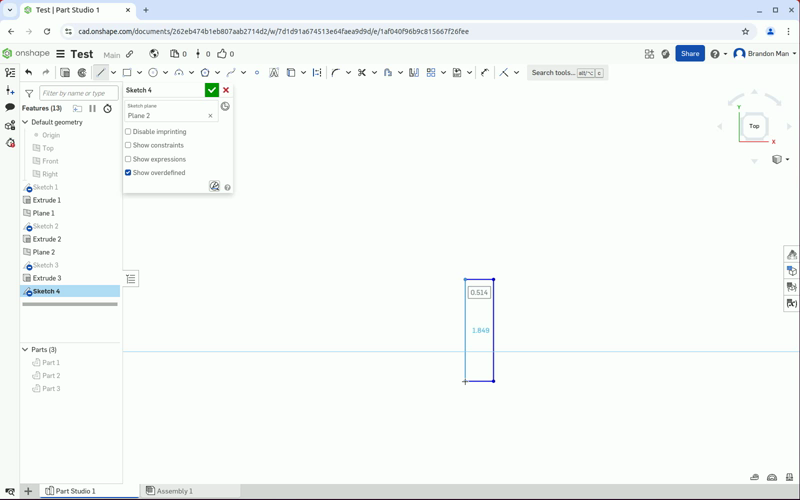
click(465, 381)
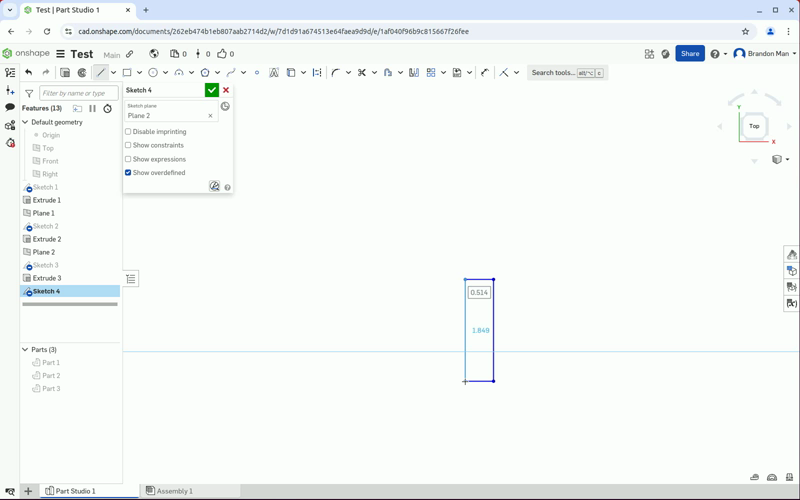
scroll(-6)
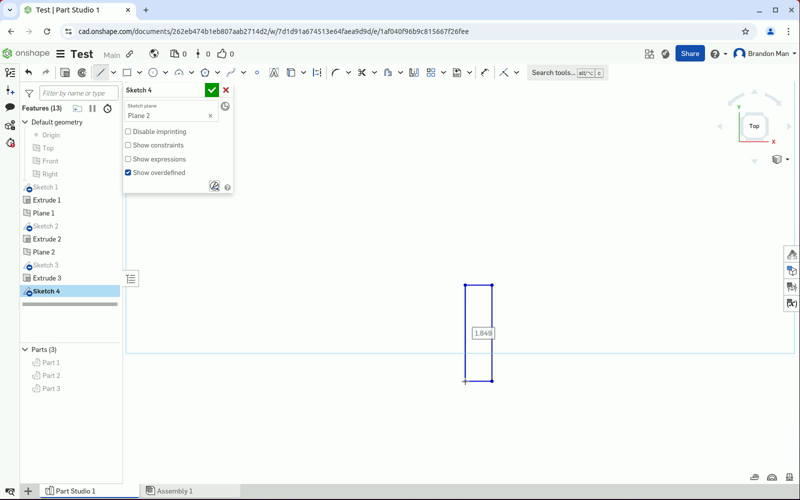
scroll(-6)
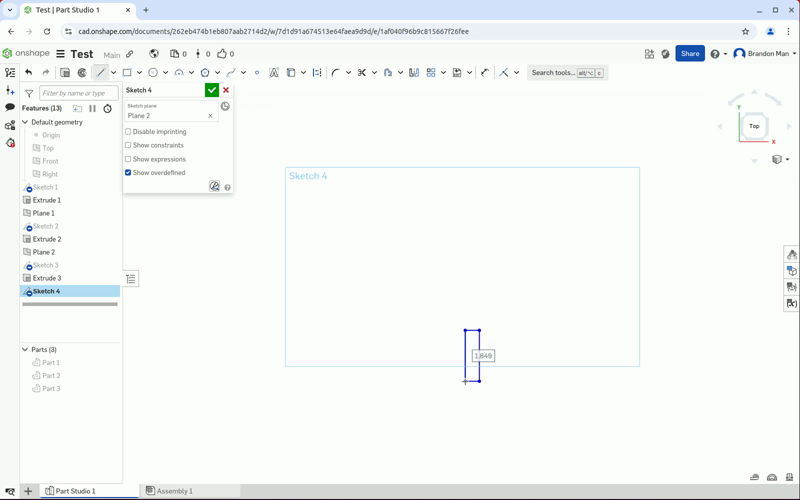
scroll(-6)
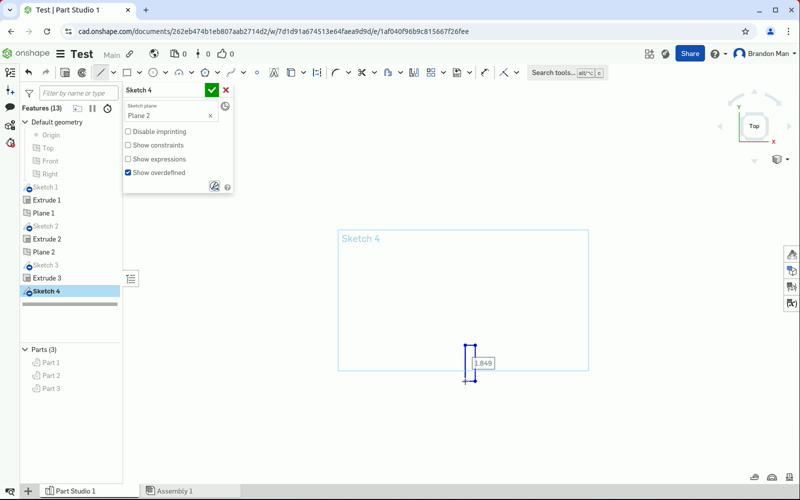
scroll(-6)
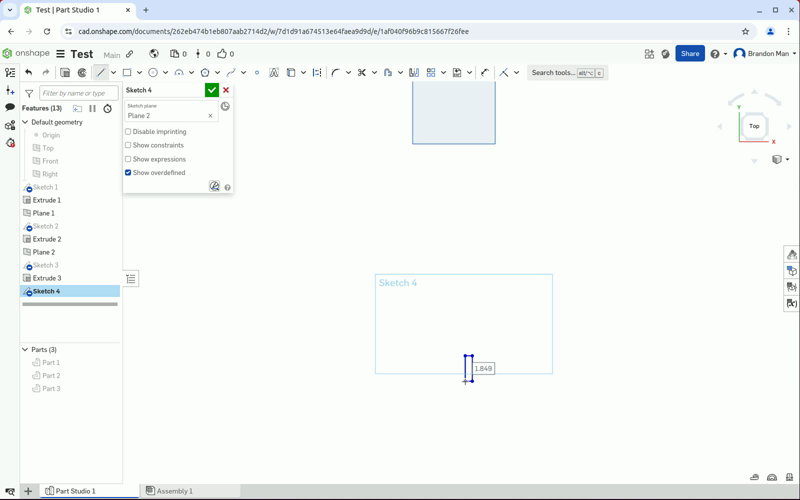
scroll(-6)
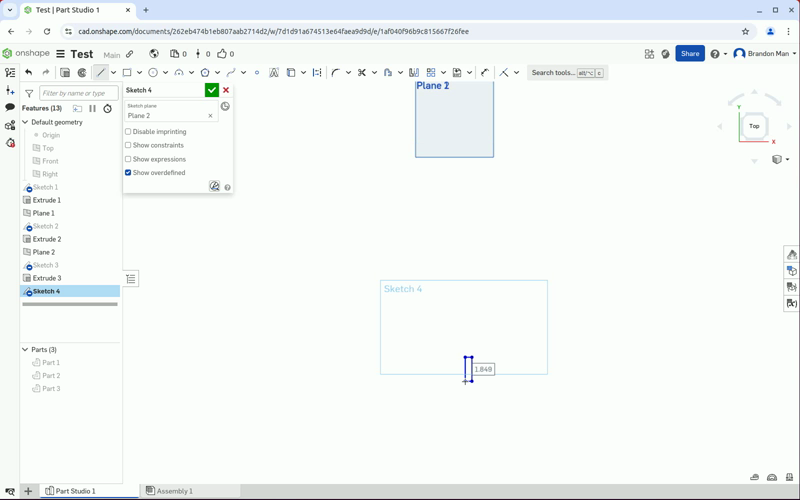
scroll(-6)
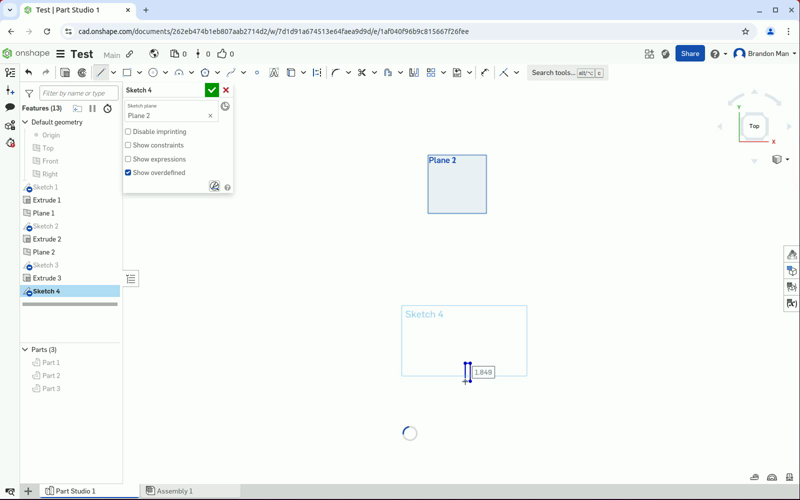
scroll(-6)
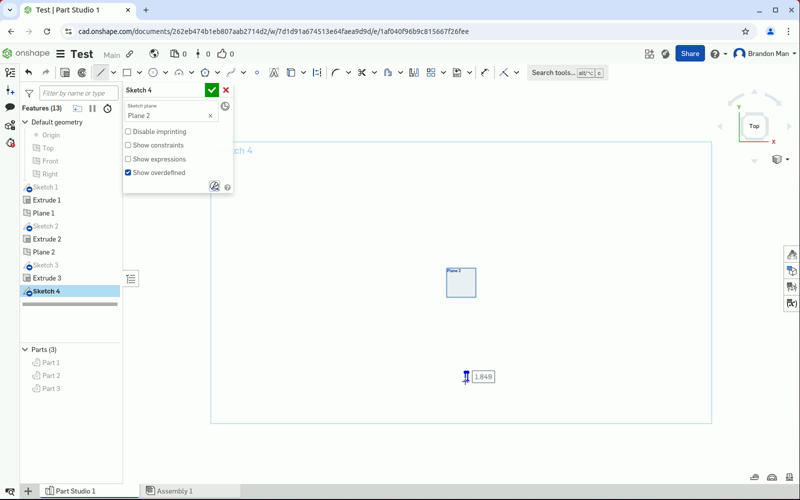
key(esc)
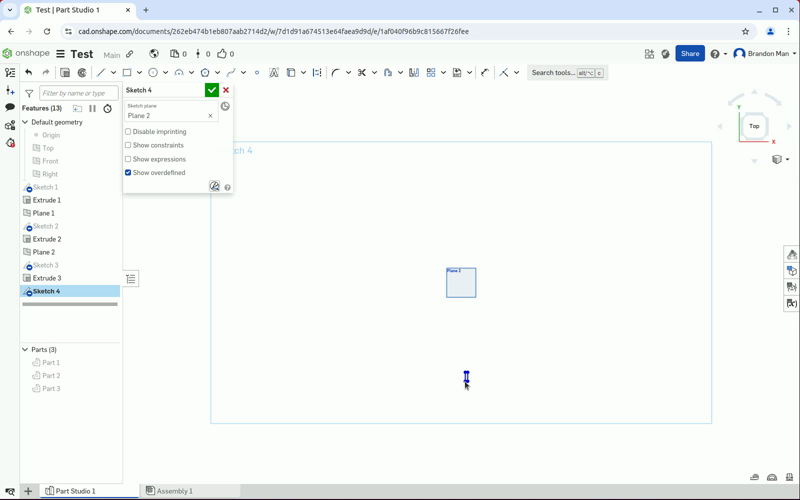
mouse_move(466, 372)
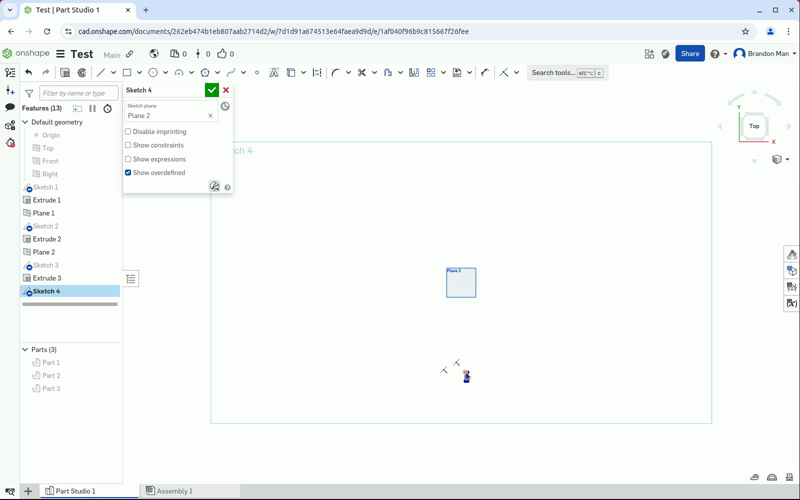
scroll(6)
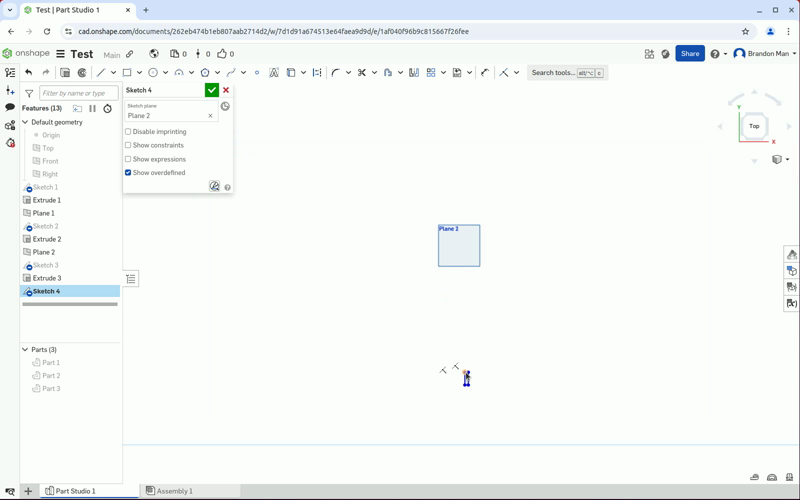
scroll(6)
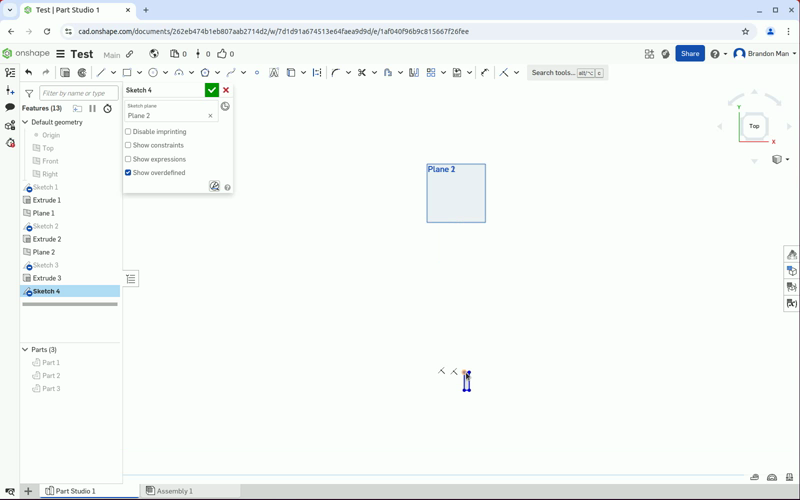
scroll(6)
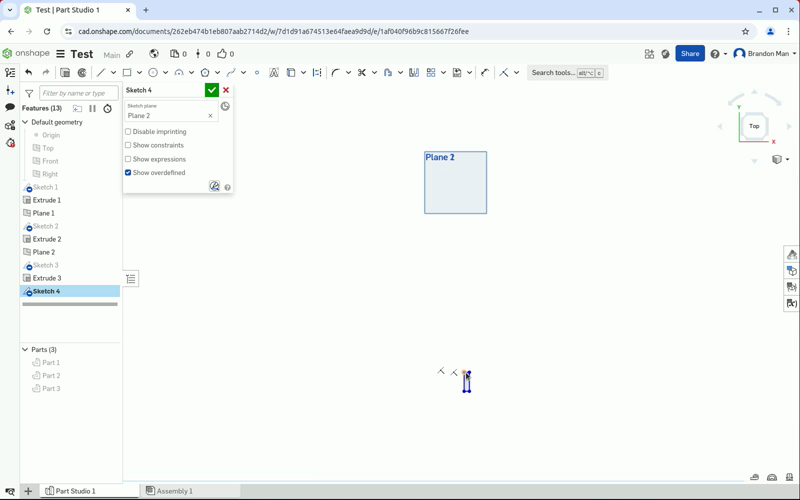
scroll(6)
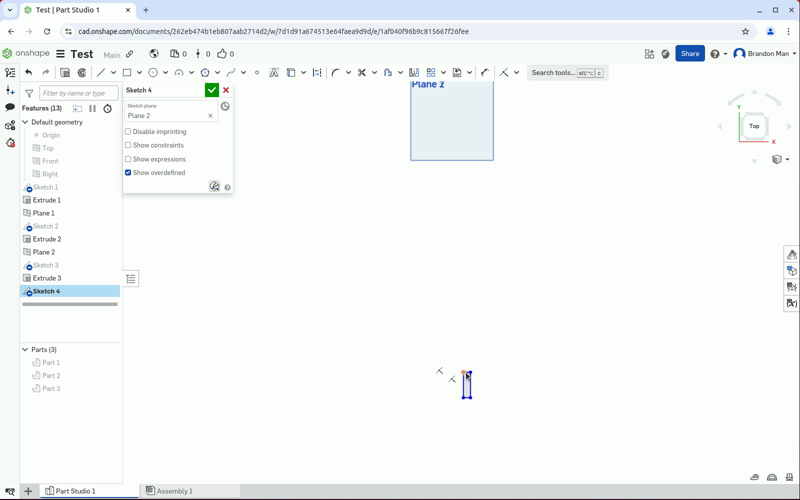
scroll(6)
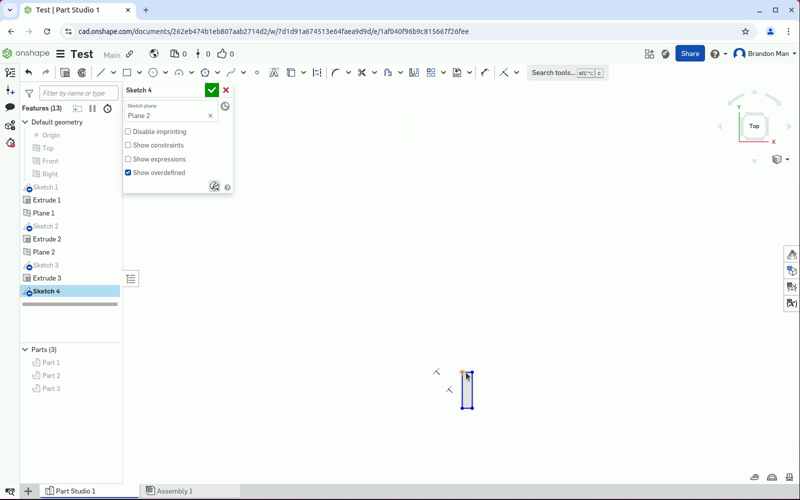
scroll(6)
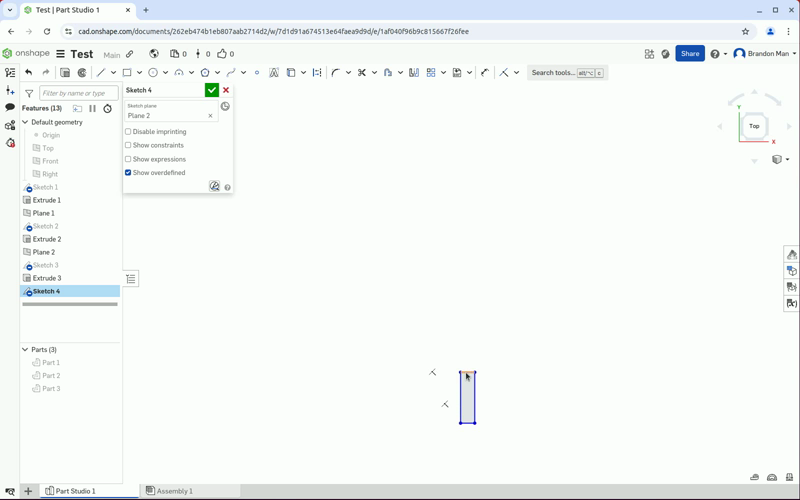
scroll(6)
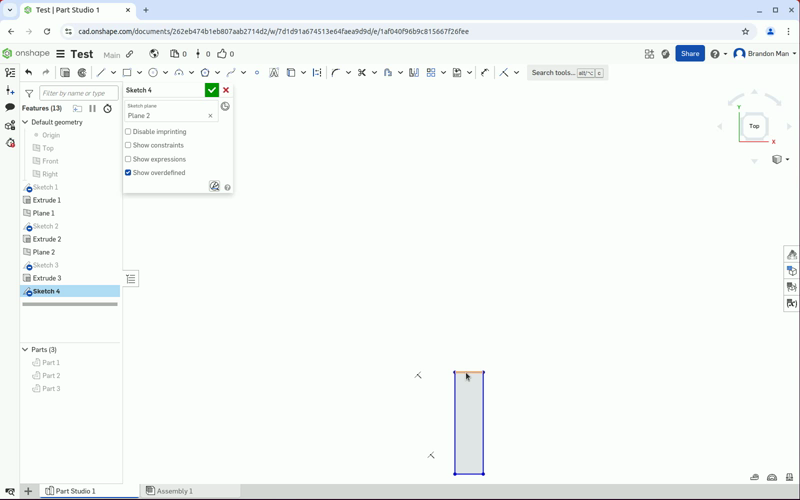
click(466, 372)
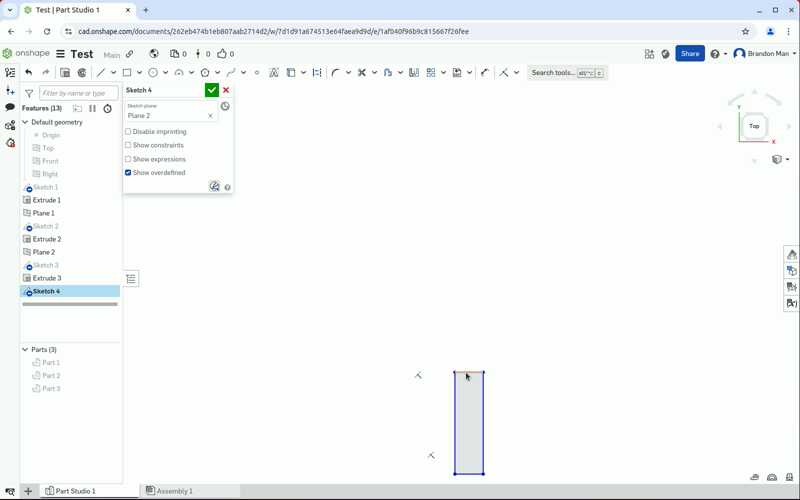
scroll(-6)
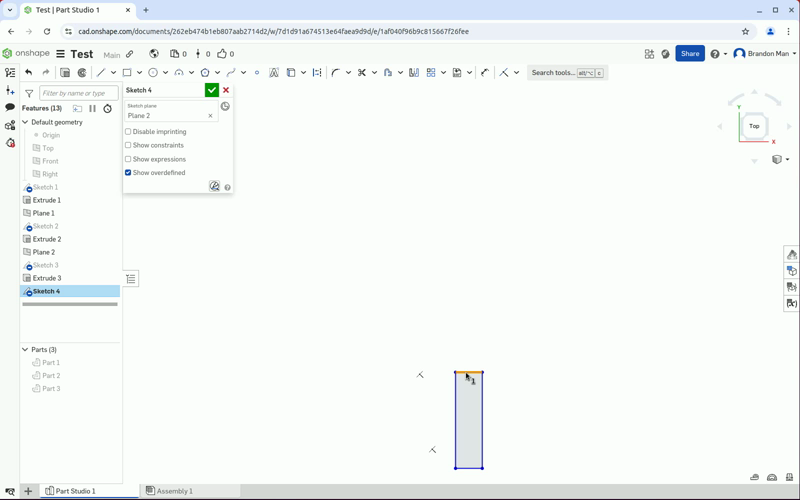
scroll(-6)
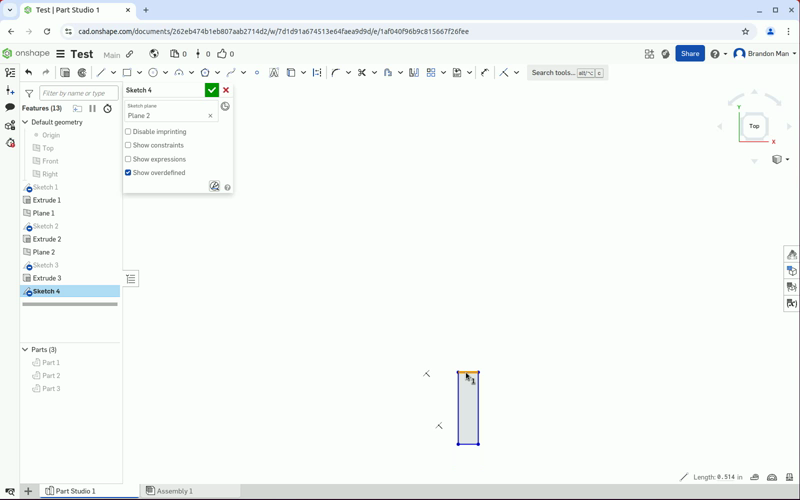
scroll(-6)
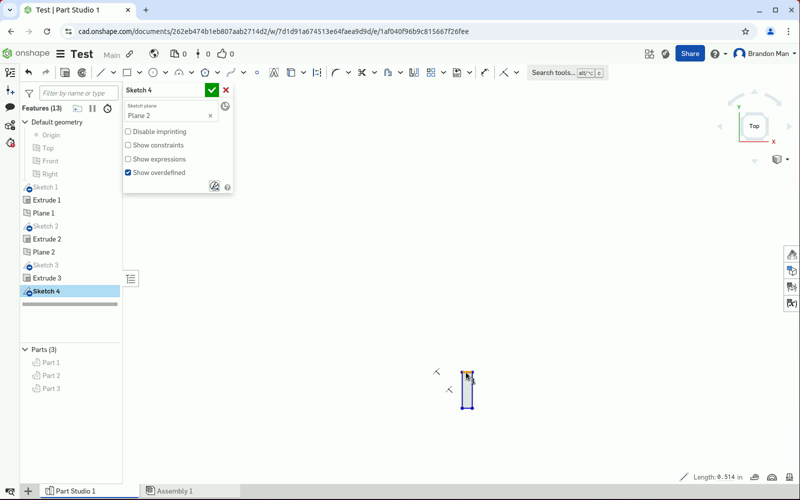
scroll(-6)
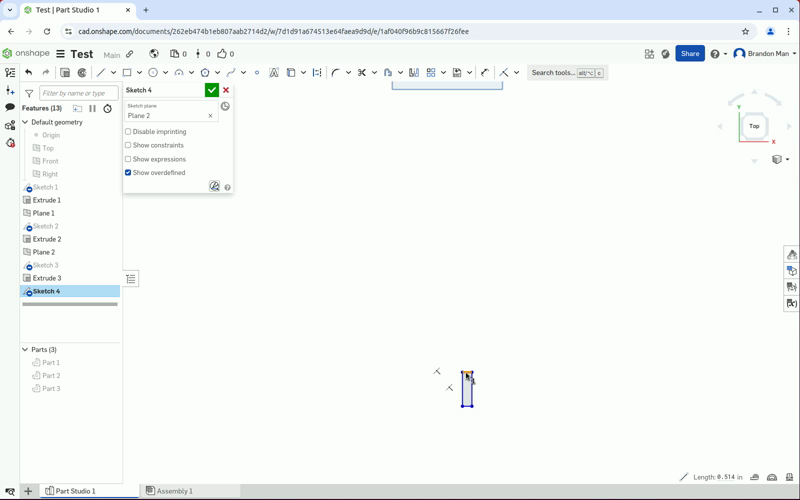
scroll(-6)
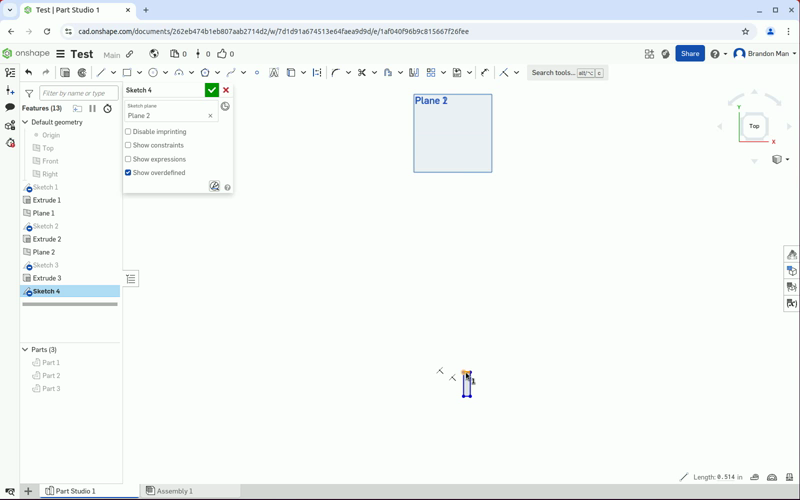
scroll(-6)
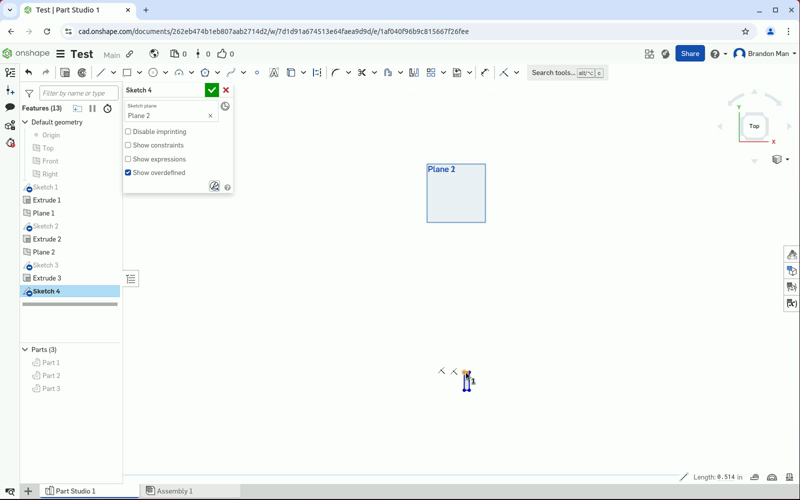
scroll(-6)
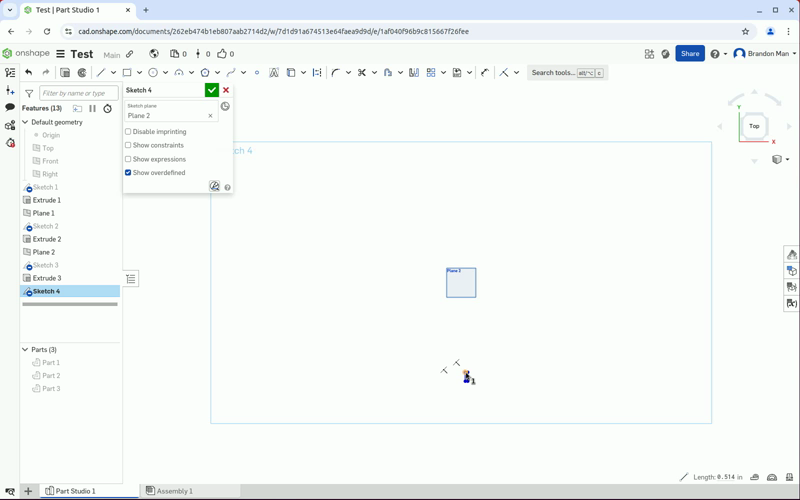
mouse_move(73, 352)
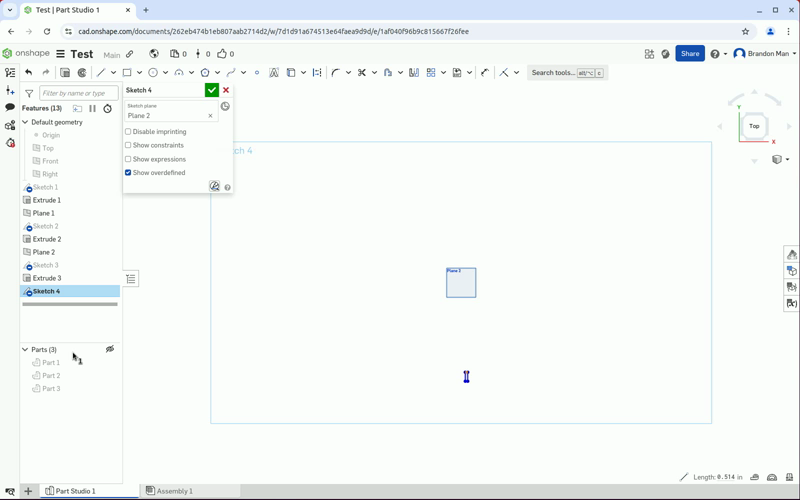
key(shift+y)
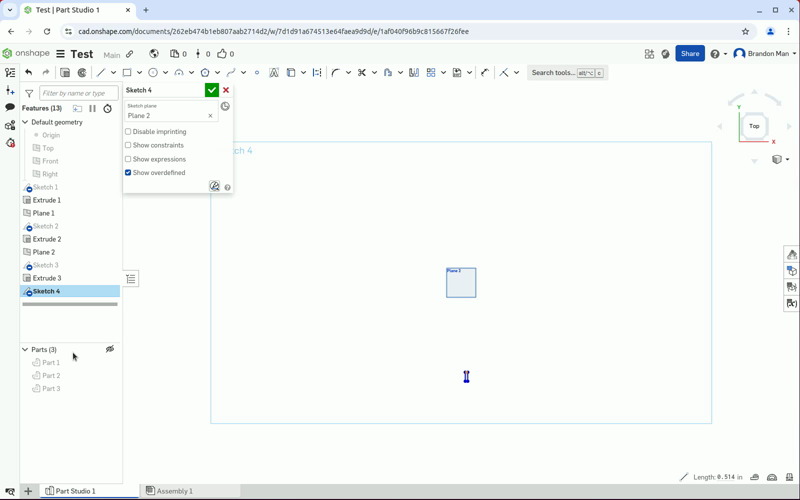
key(shift+e)
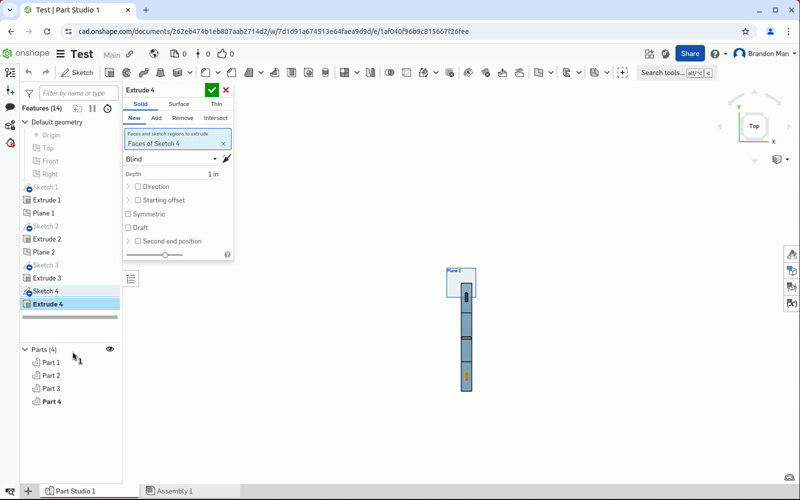
mouse_move(143, 106)
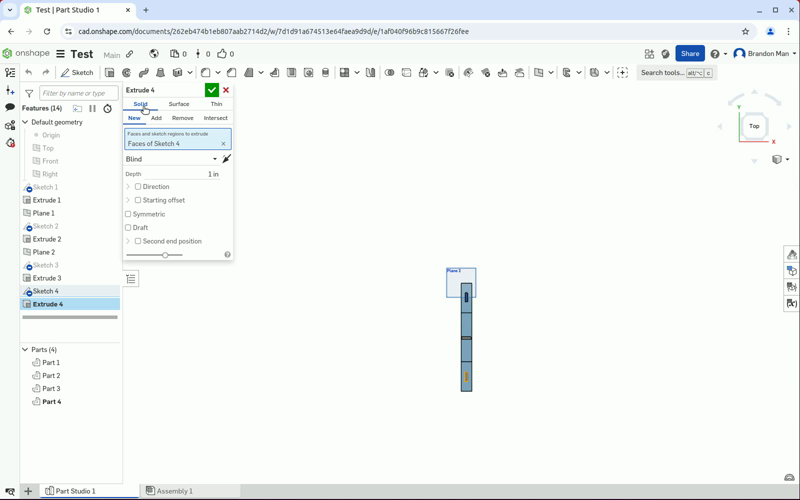
click(143, 106)
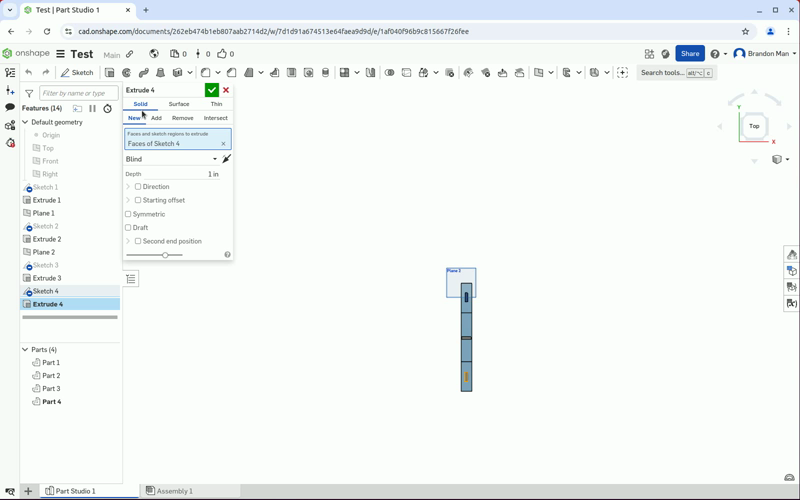
mouse_move(137, 120)
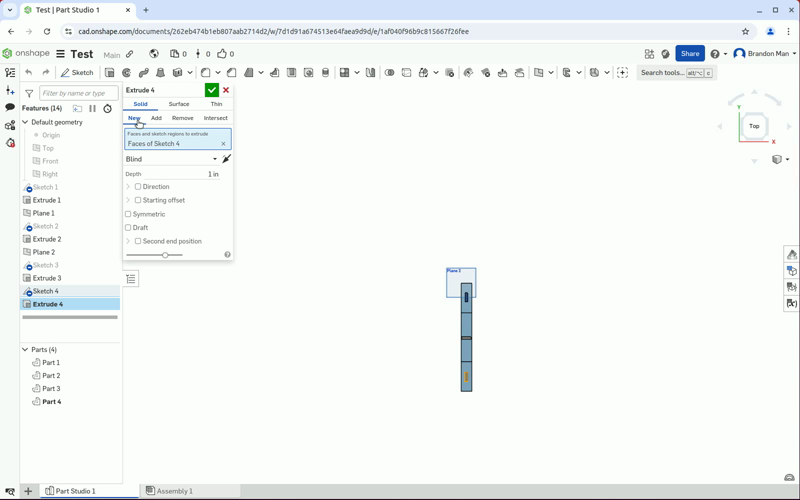
click(137, 120)
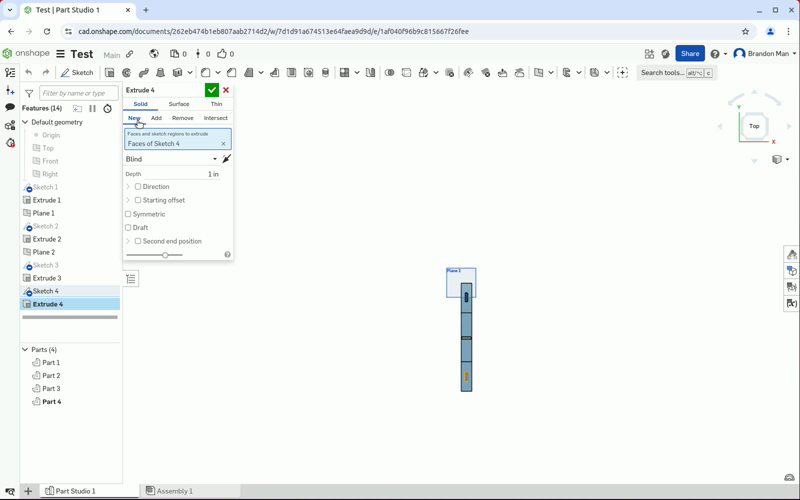
key(tab, 4)
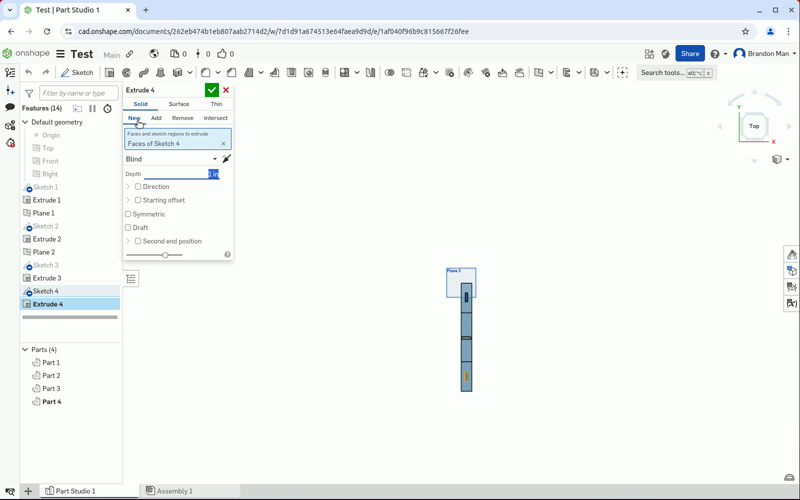
text(21.664)
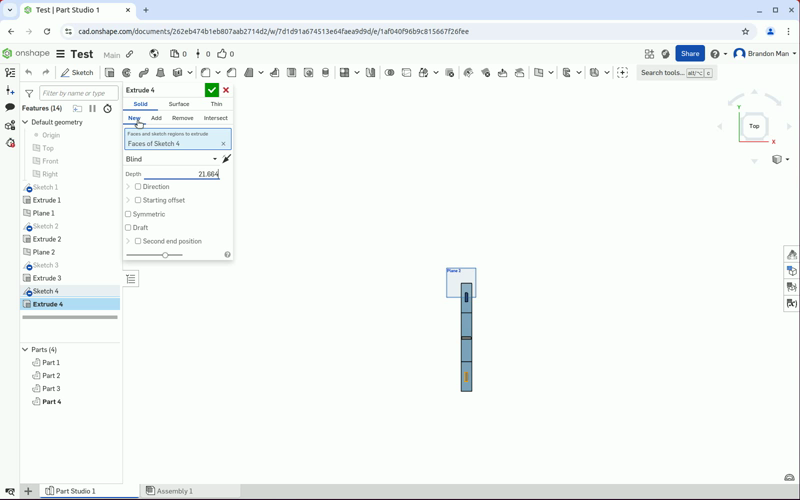
key(enter)
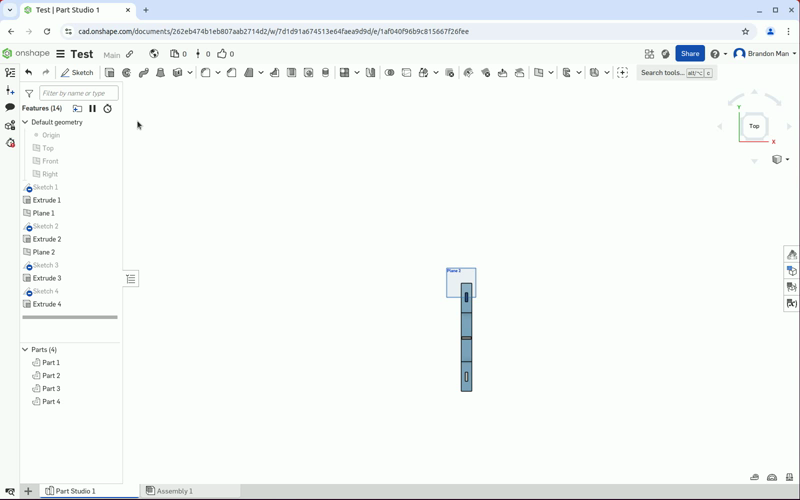
key(shift+h)
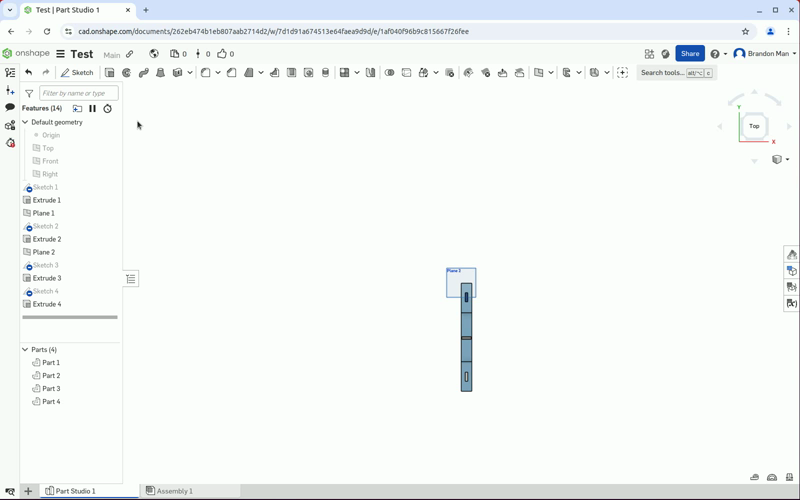
key(shift+h)
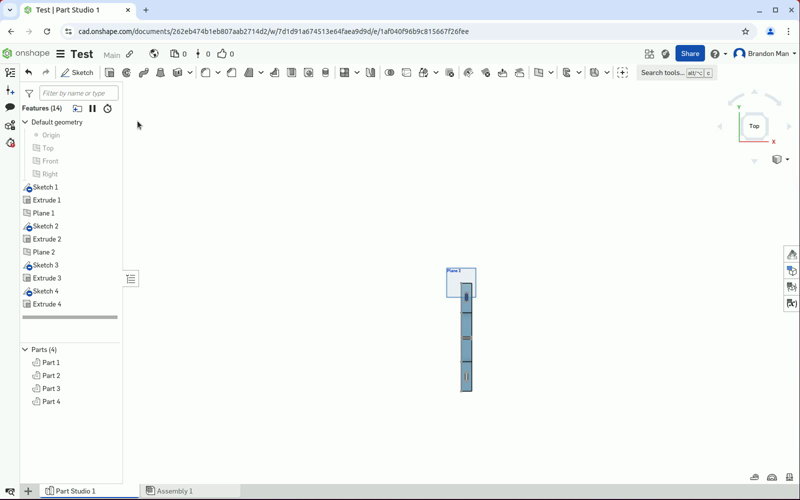
key(shift+7)
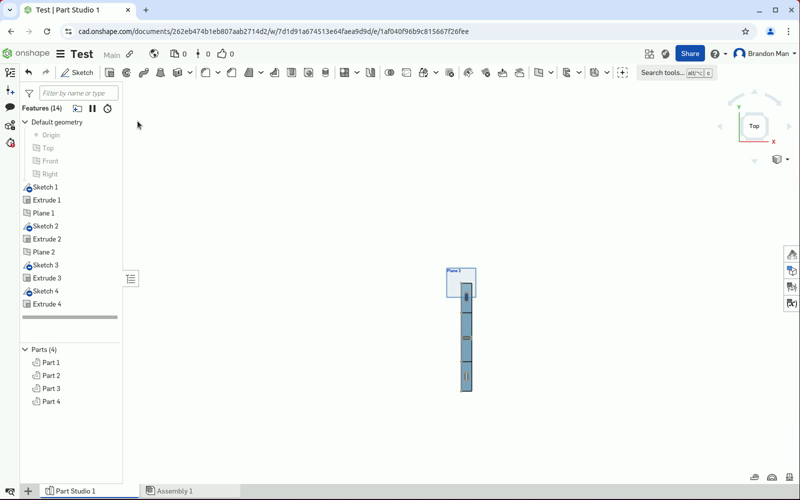
key(up, 3)
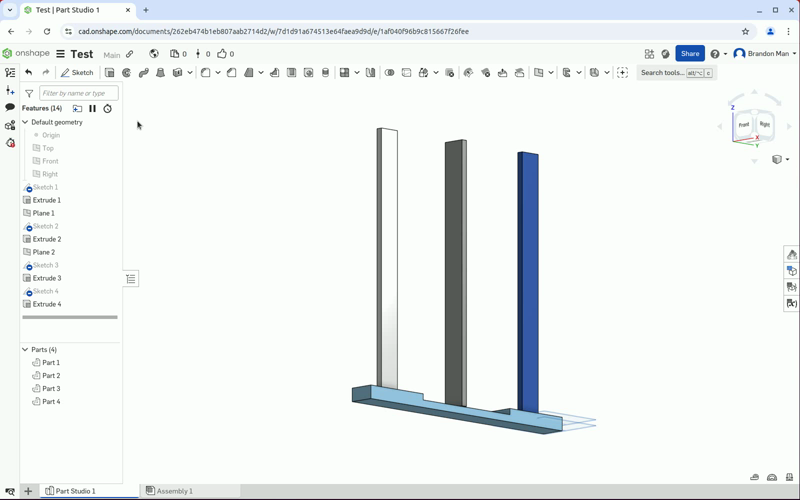
key(left, 3)
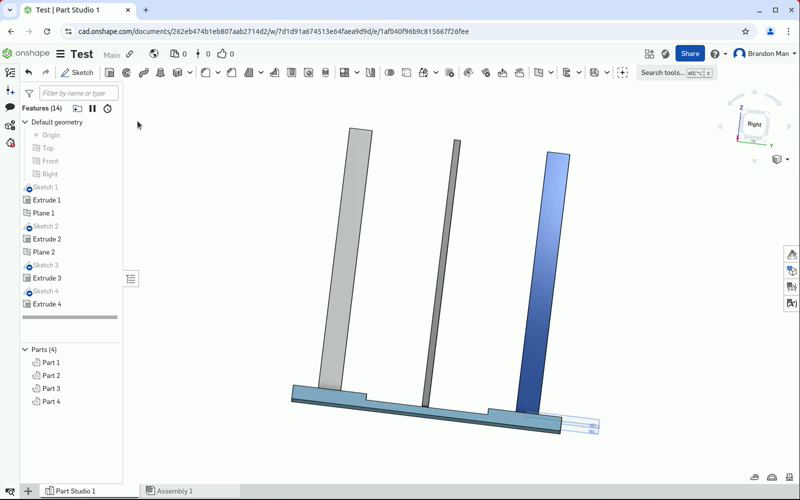
key(right, 3)
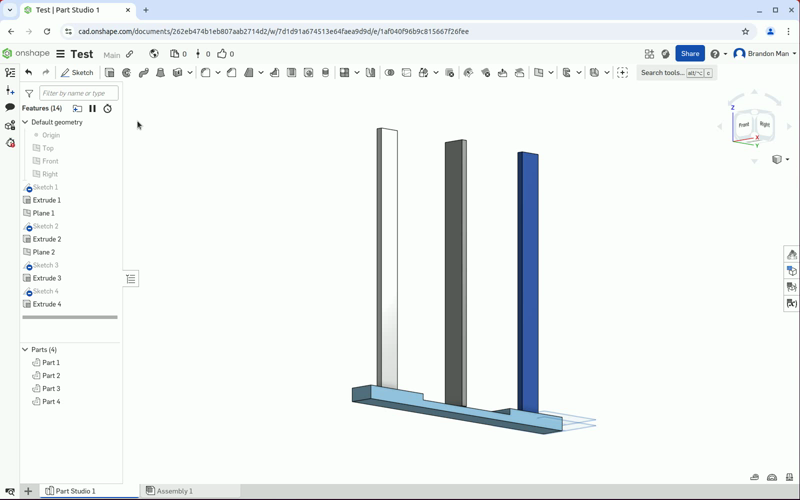
key(down, 3)
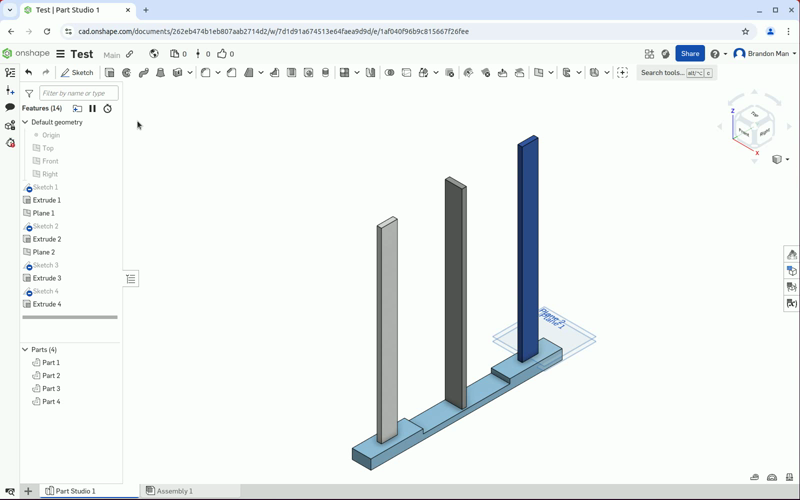
mouse_move(73, 189)
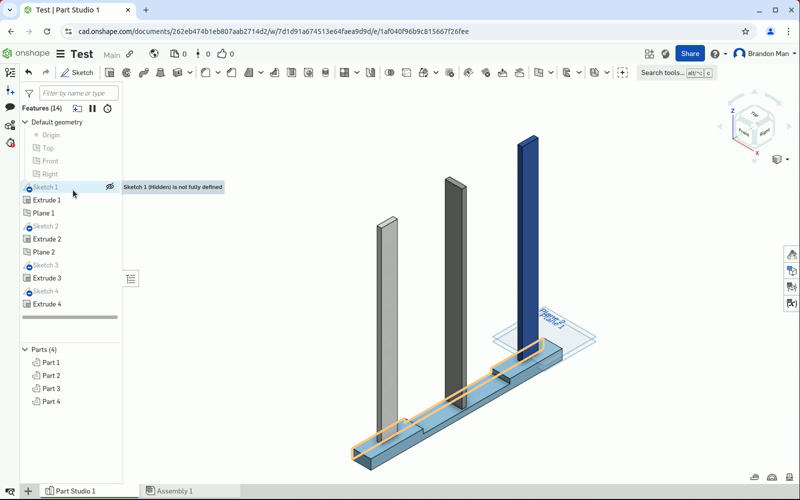
click(73, 189)